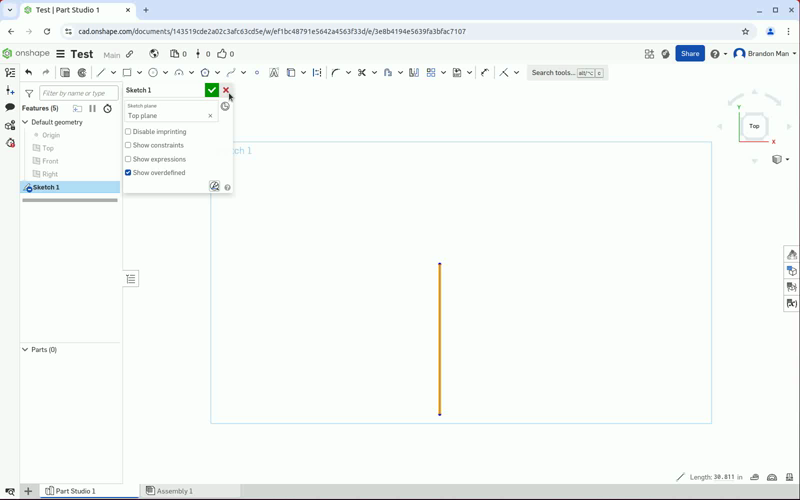
key(shift+h)
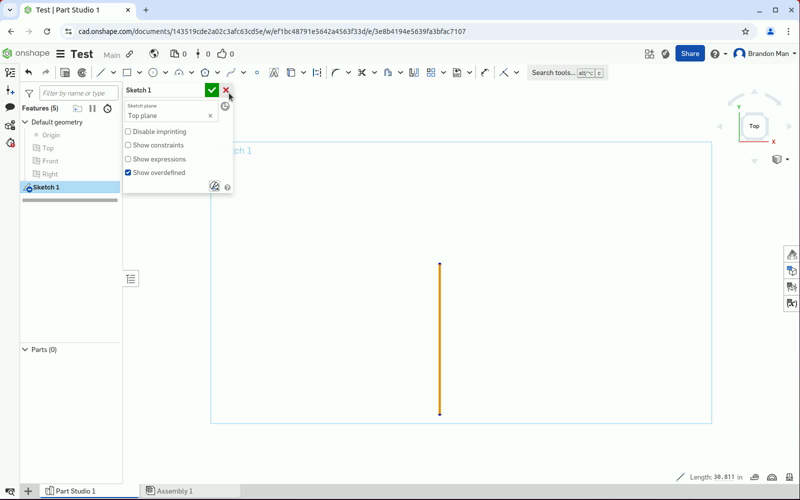
key(shift+s)
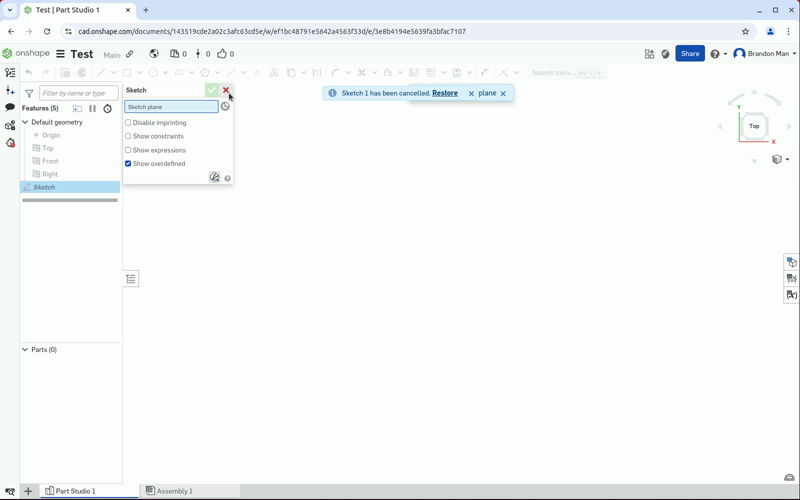
mouse_move(73, 150)
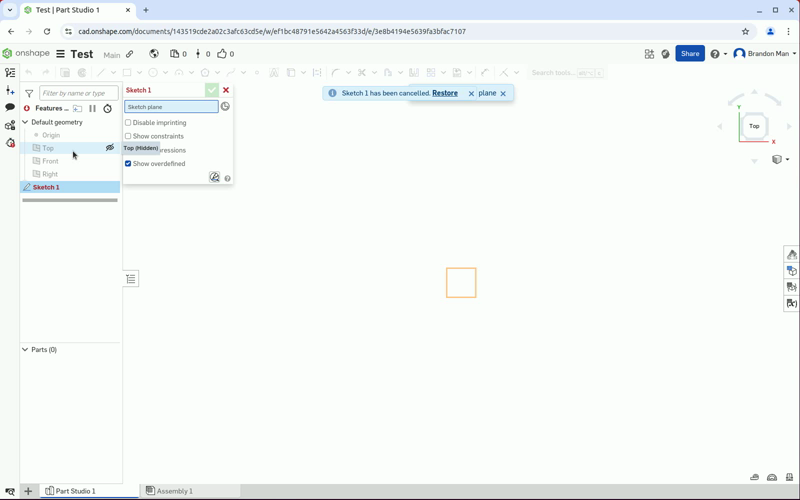
click(73, 150)
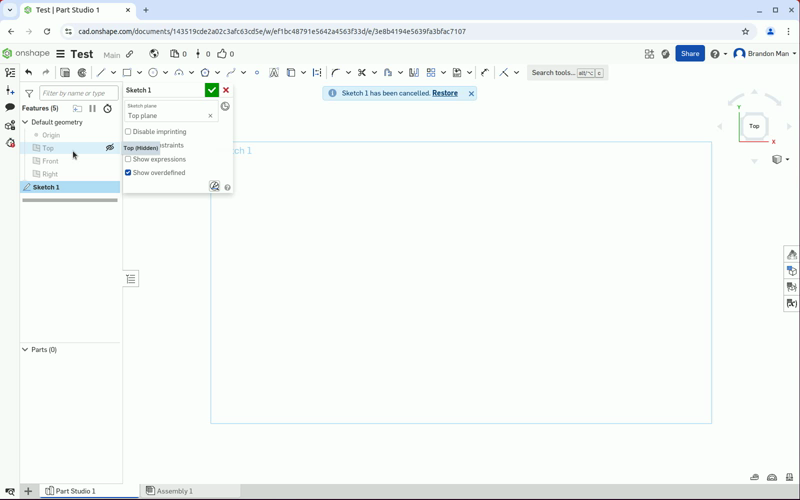
mouse_move(73, 352)
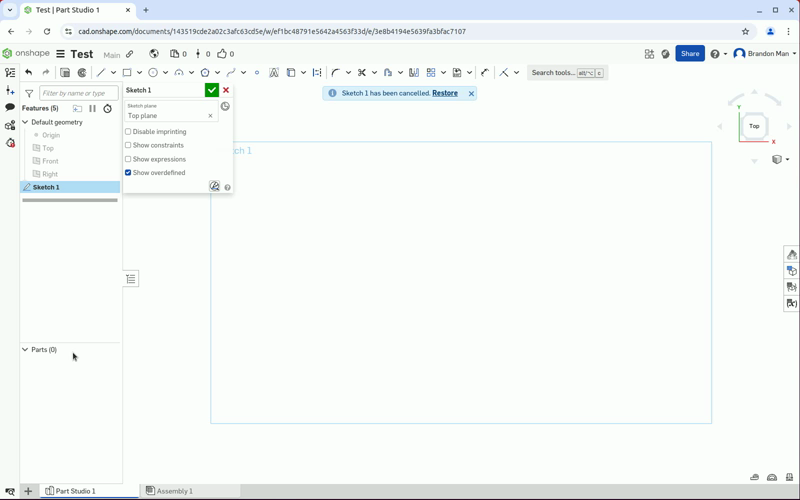
key(y)
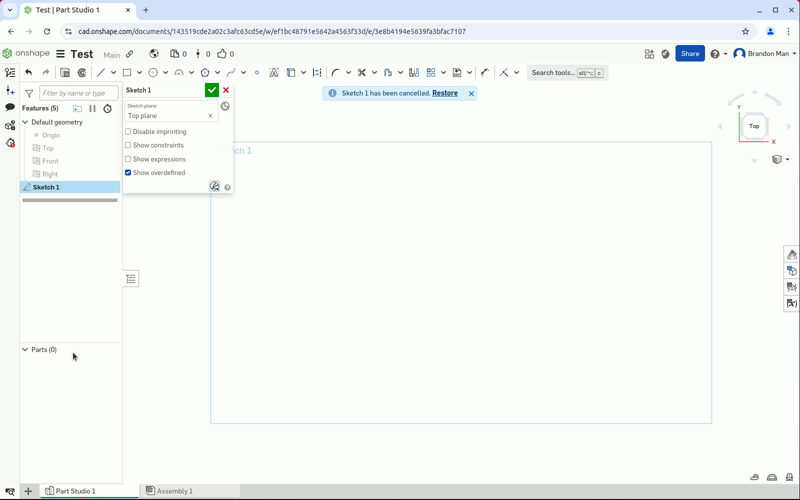
key(l)
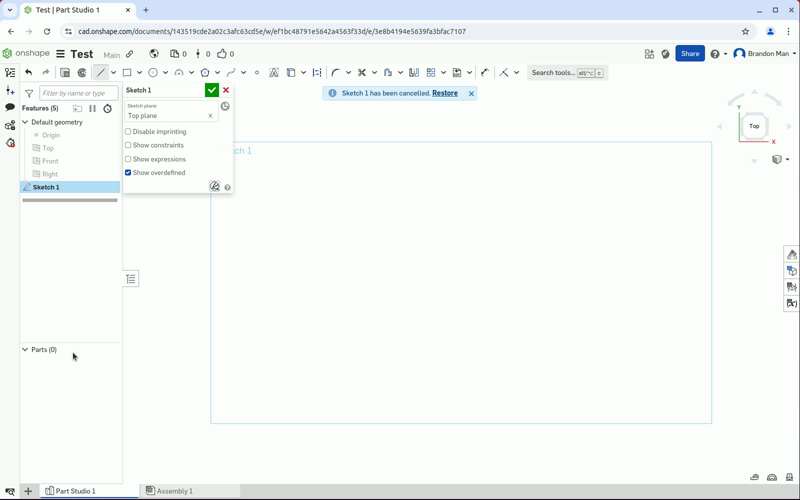
key_down(shift)
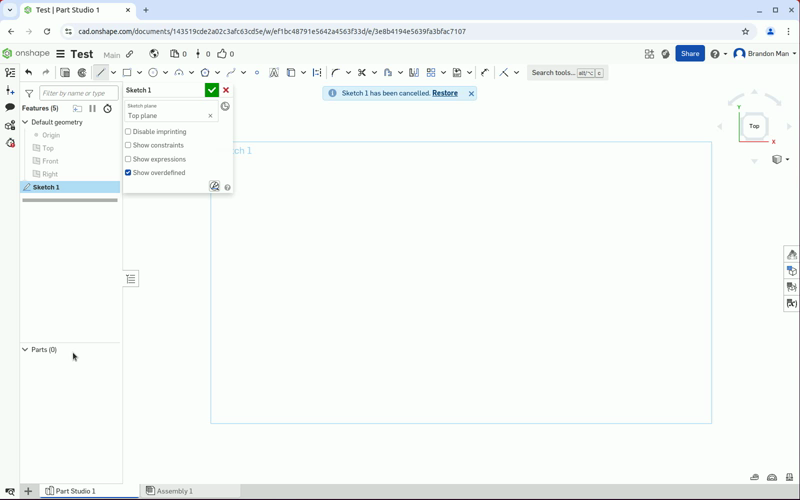
mouse_move(449, 291)
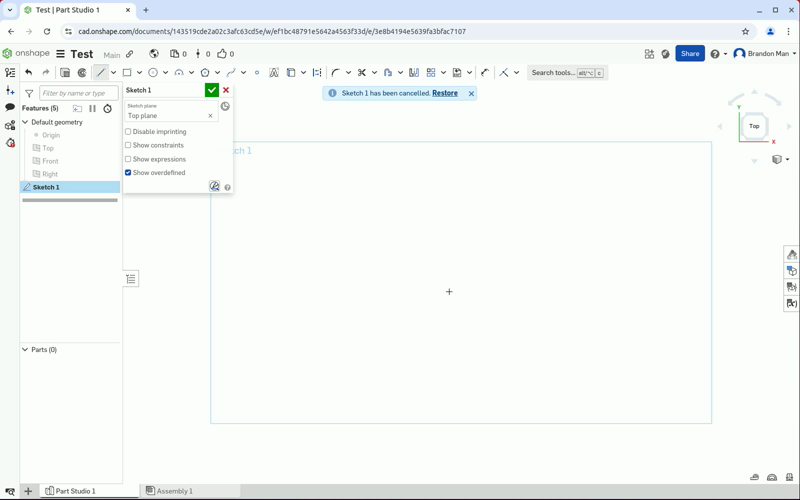
click(449, 291)
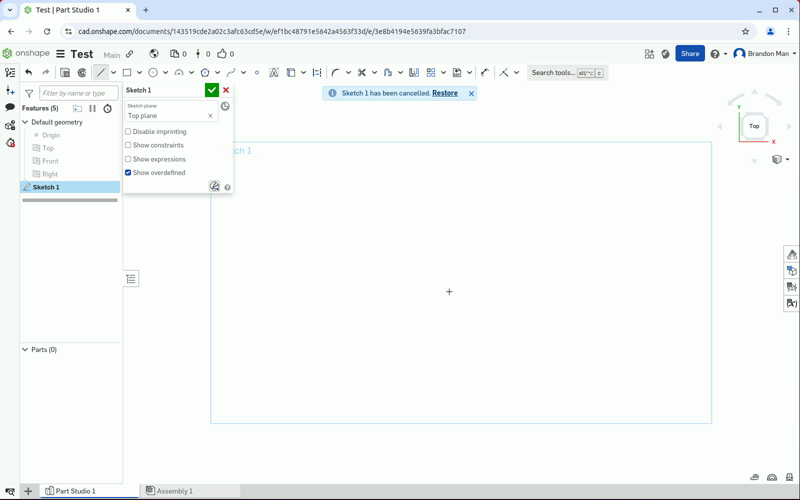
key_up(shift)
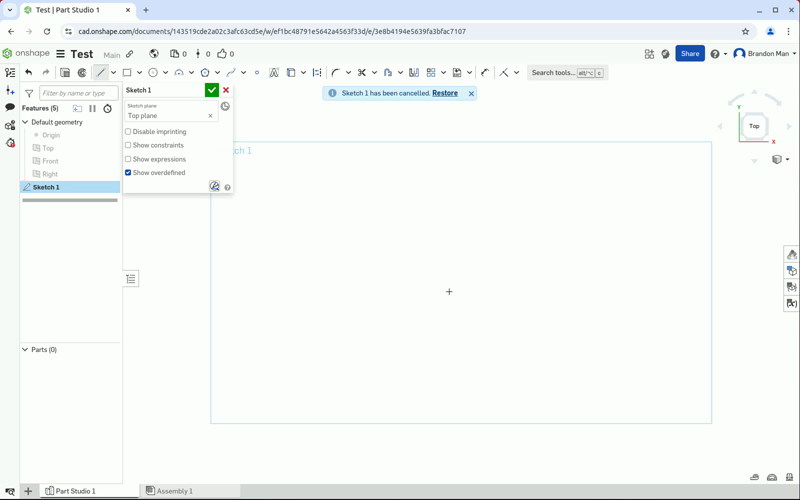
key_down(shift)
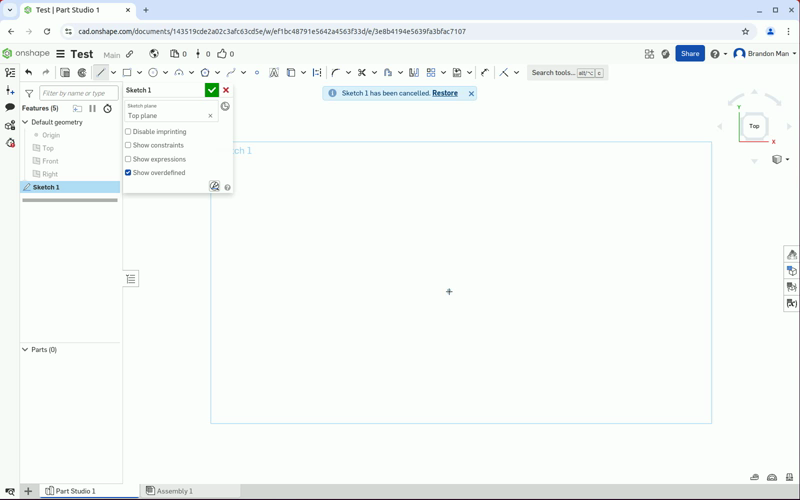
mouse_move(479, 291)
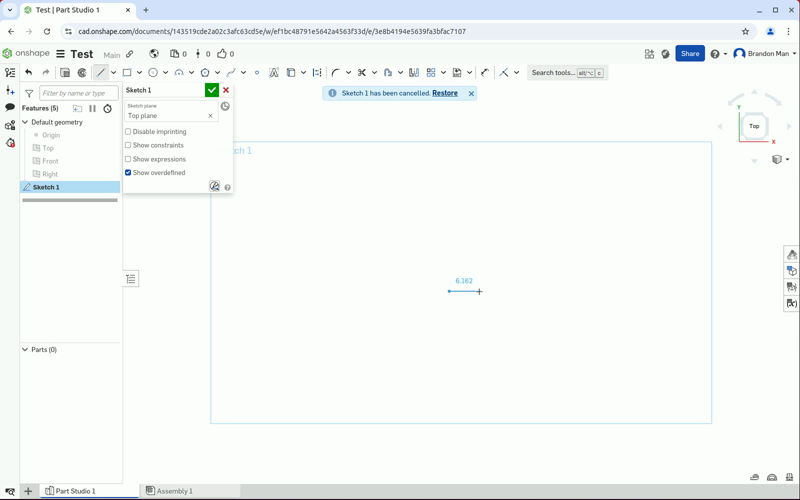
mouse_move(453, 291)
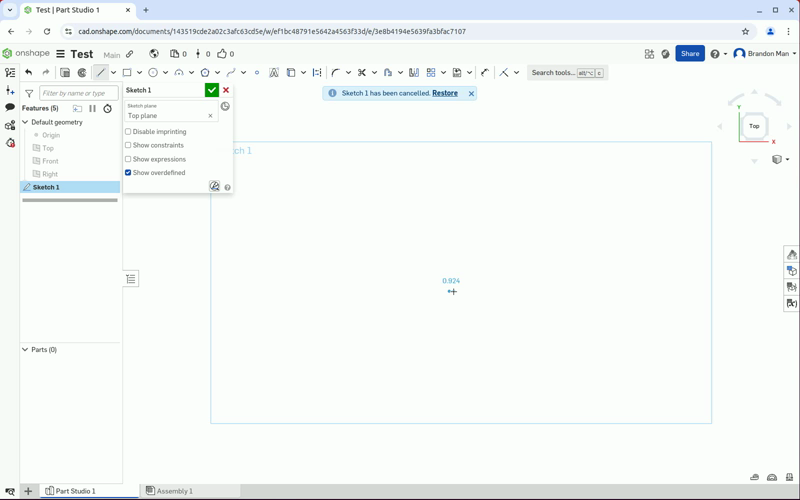
scroll(6)
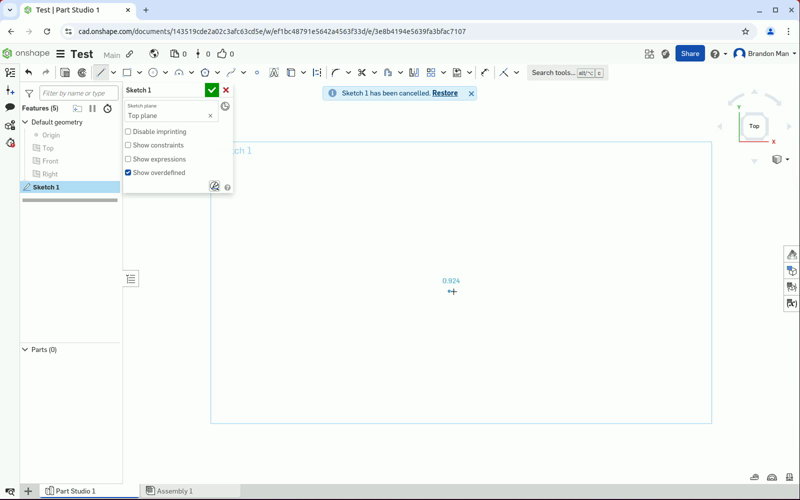
scroll(6)
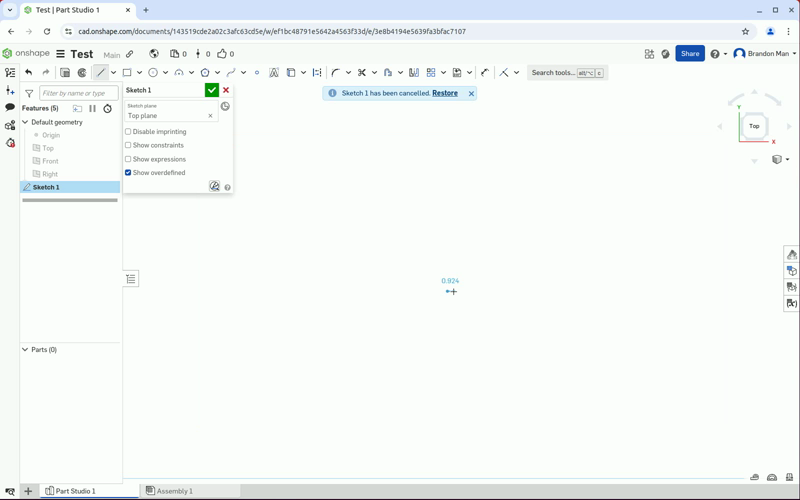
scroll(6)
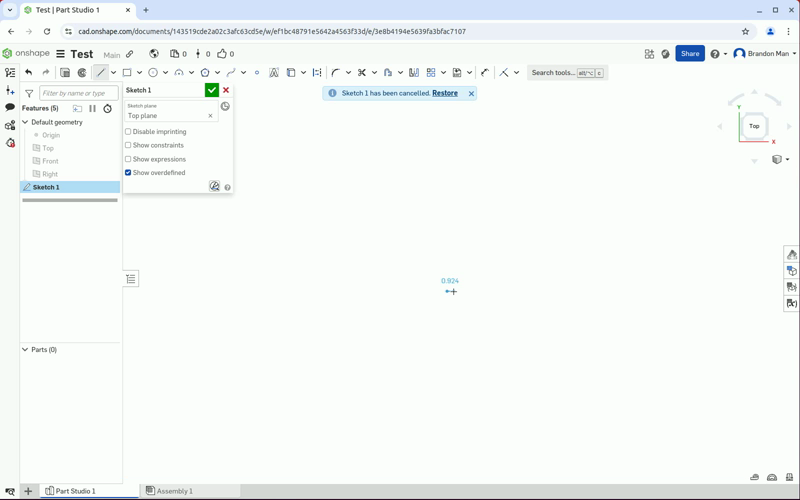
scroll(6)
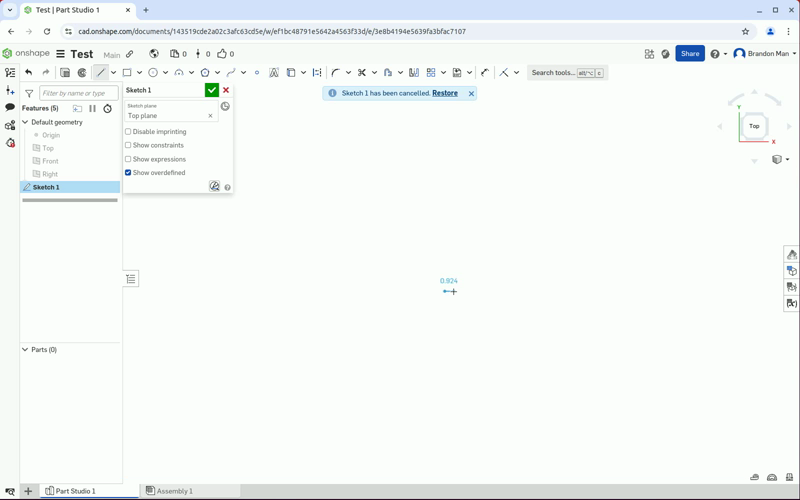
scroll(6)
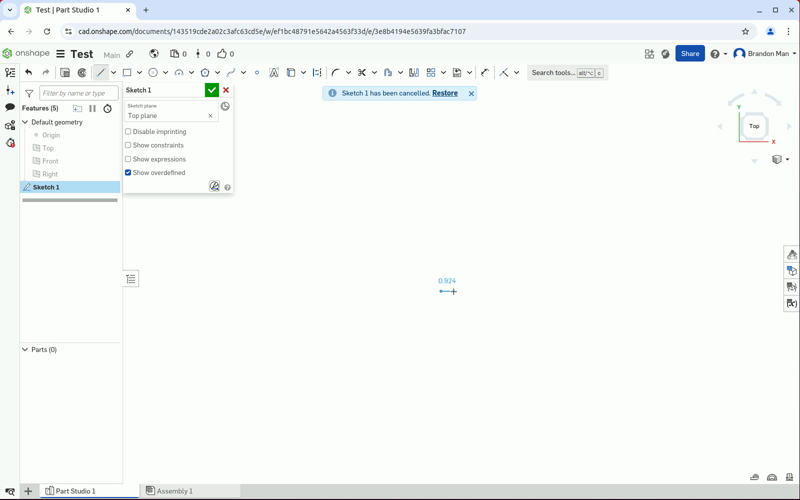
scroll(6)
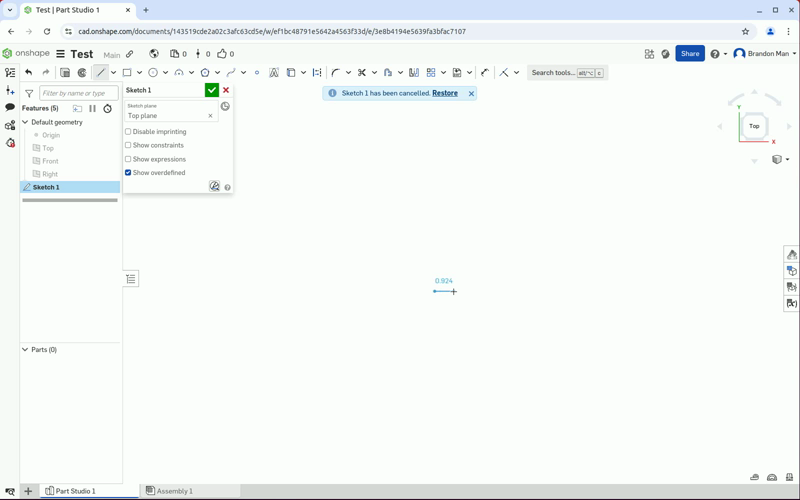
scroll(6)
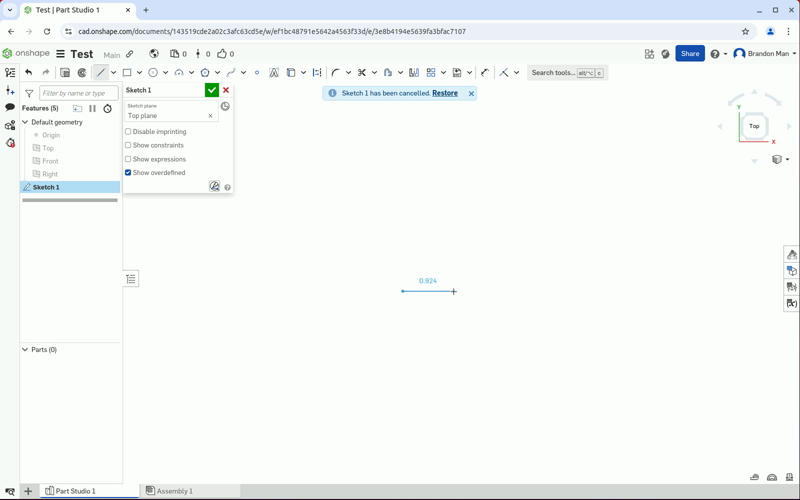
click(453, 291)
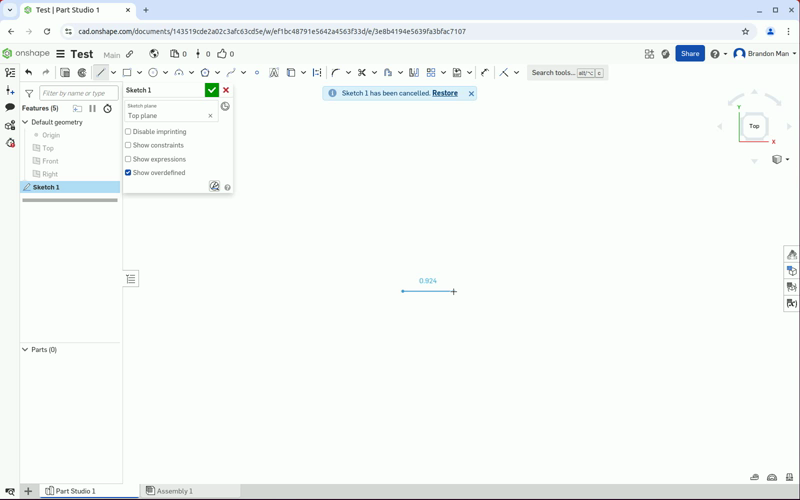
scroll(-6)
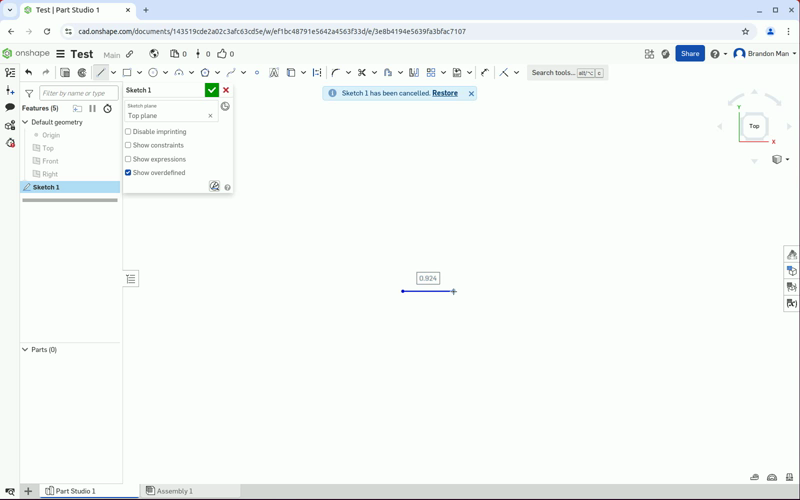
scroll(-6)
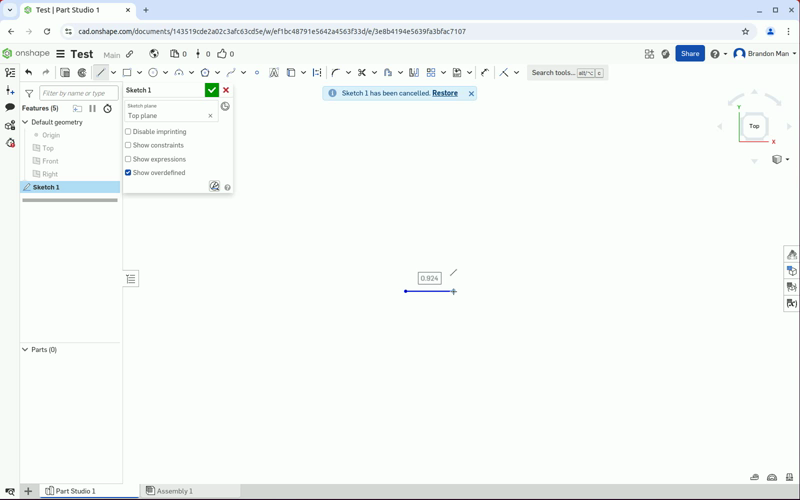
scroll(-6)
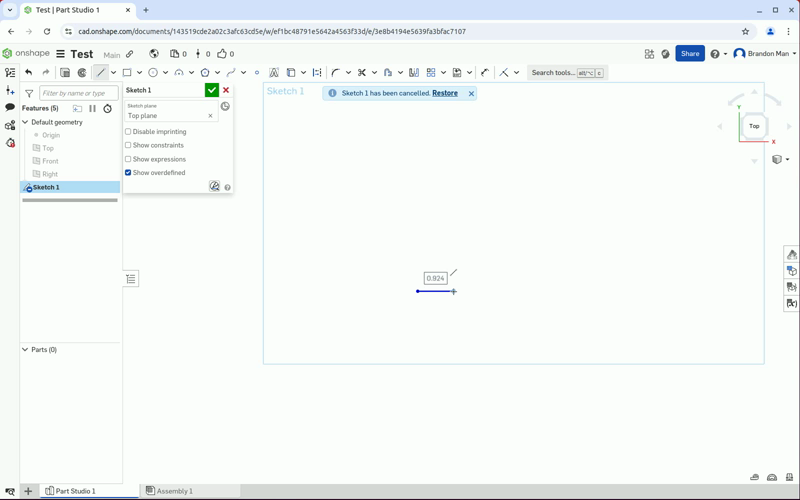
scroll(-6)
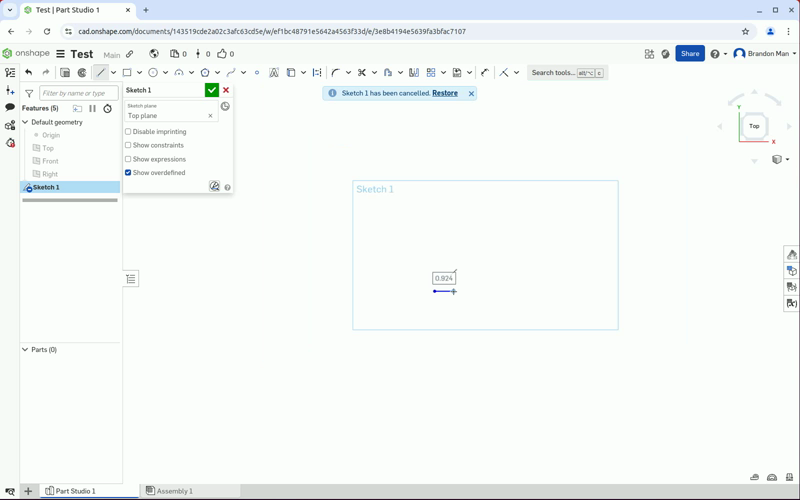
scroll(-6)
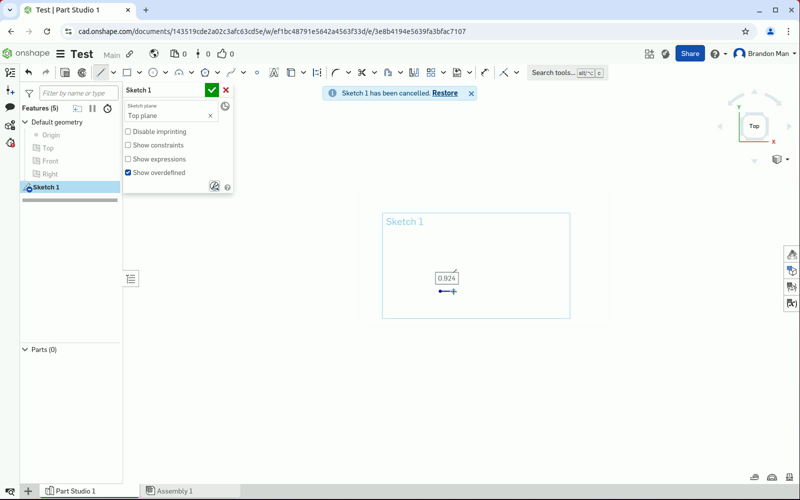
scroll(-6)
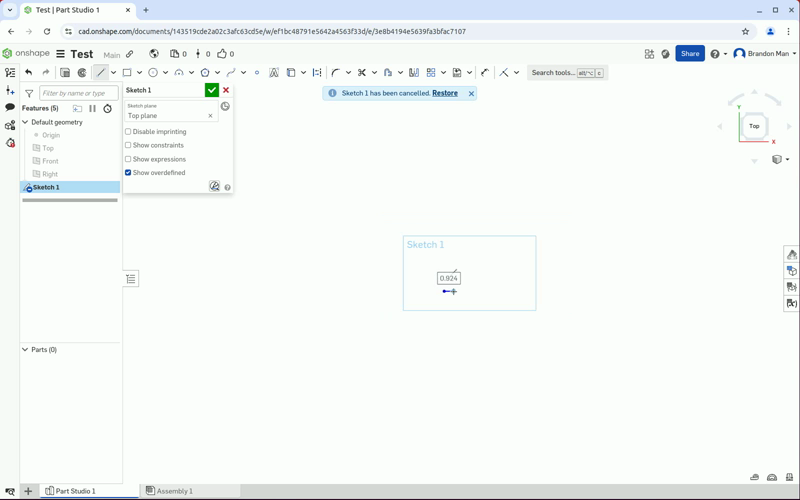
scroll(-6)
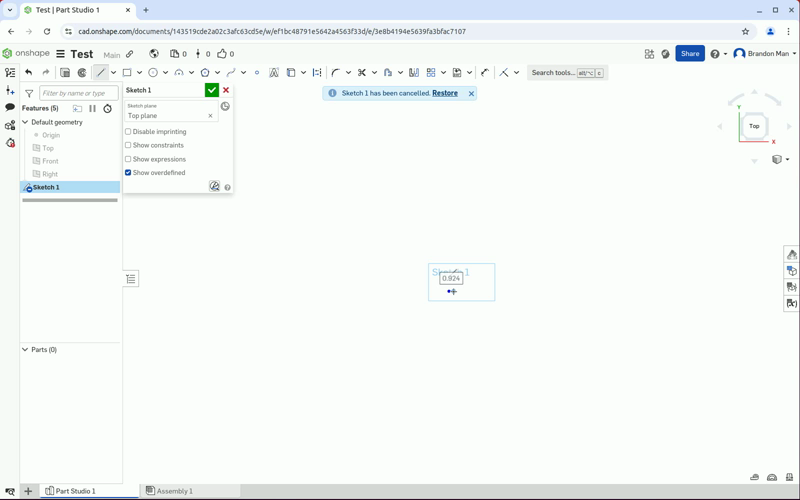
key_up(shift)
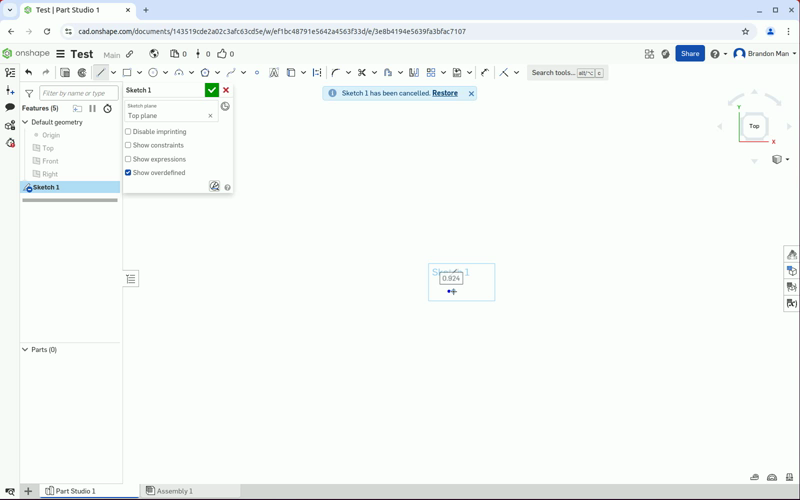
key_down(shift)
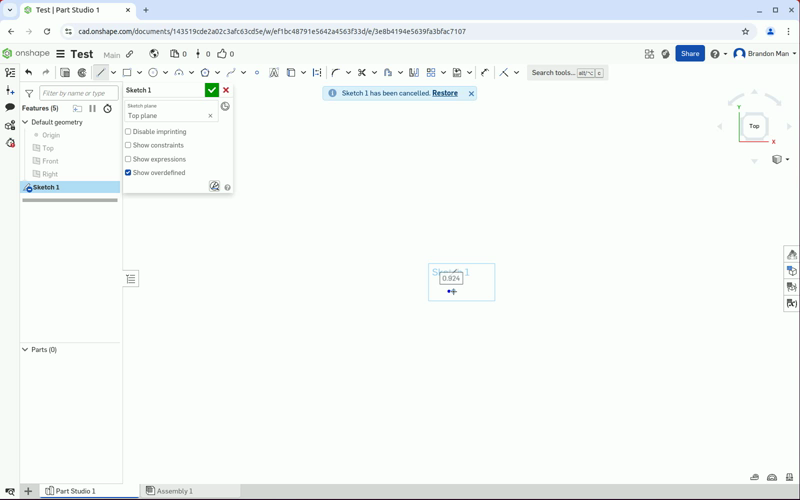
mouse_move(483, 291)
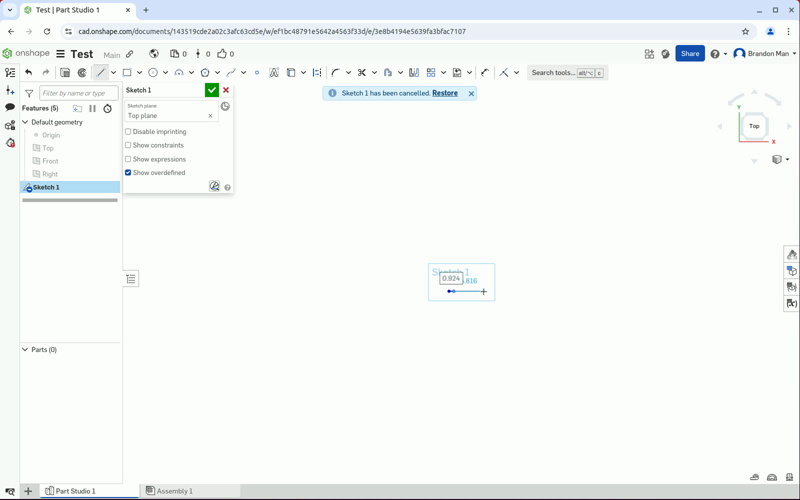
mouse_move(453, 269)
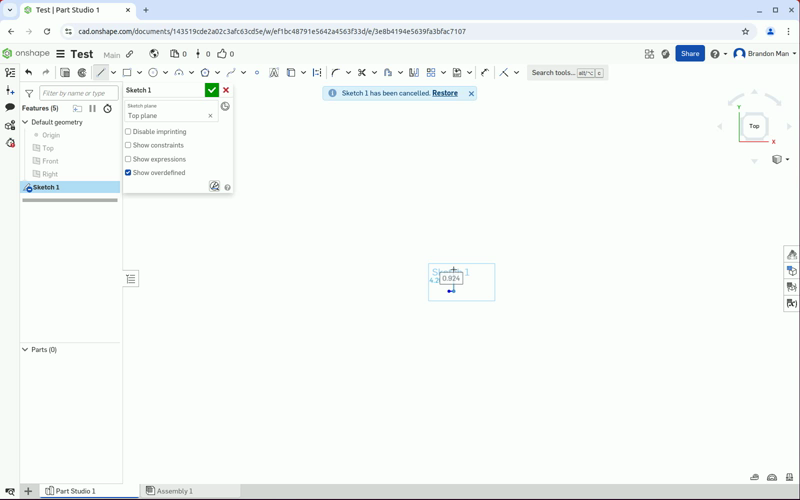
click(453, 269)
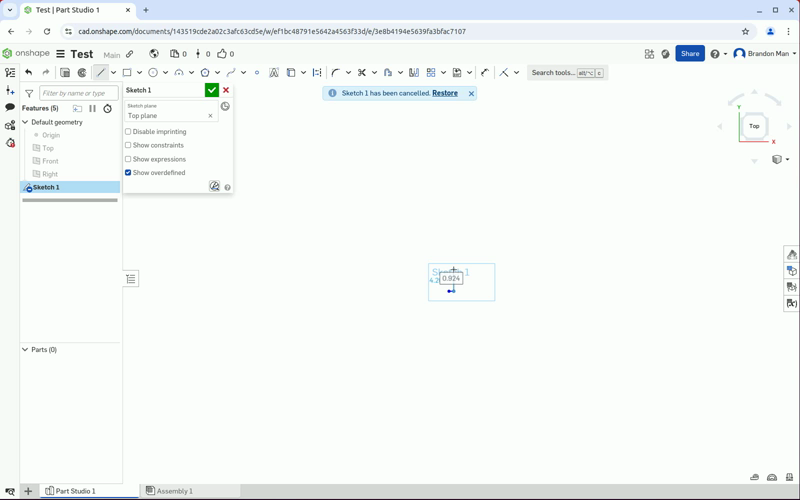
key_up(shift)
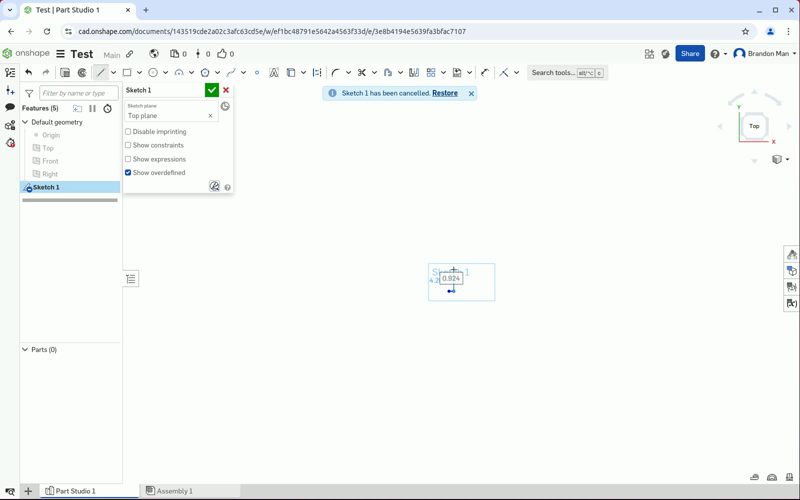
key(esc)
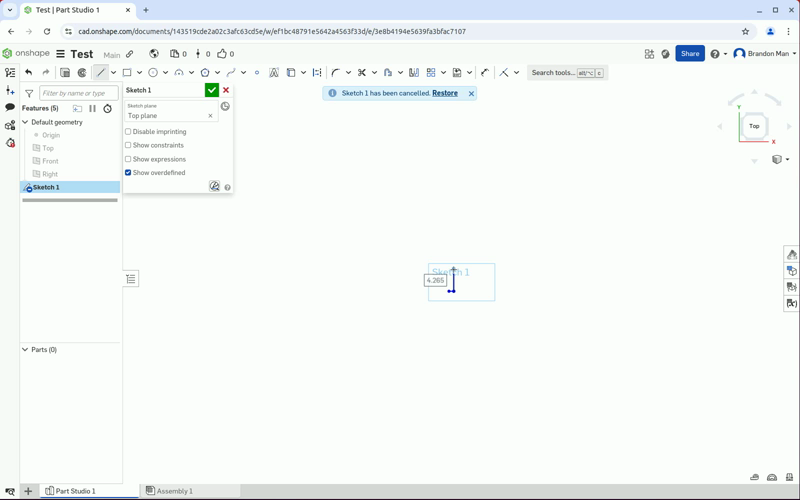
key(a)
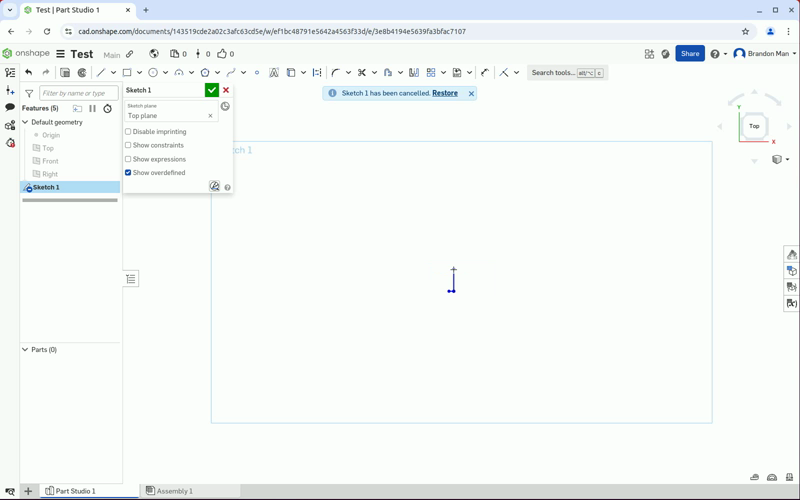
mouse_move(453, 269)
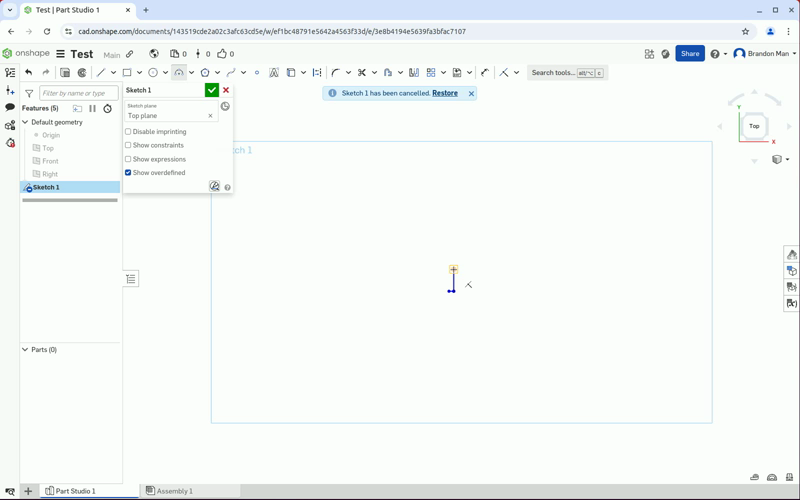
click(453, 269)
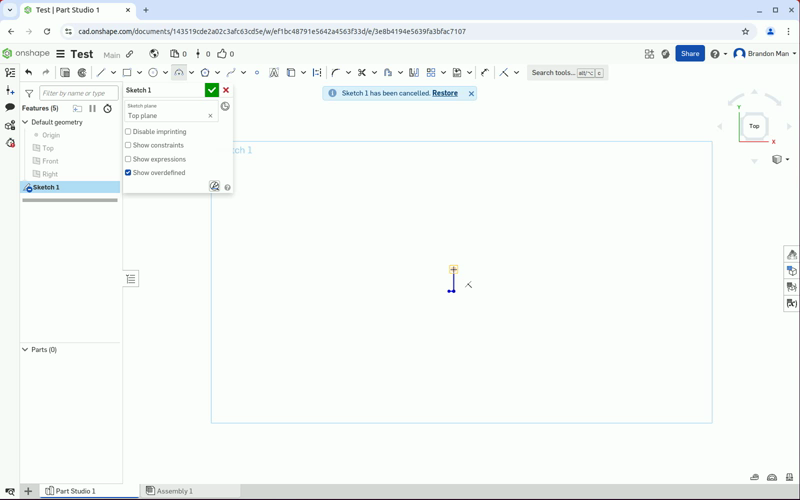
mouse_move(449, 291)
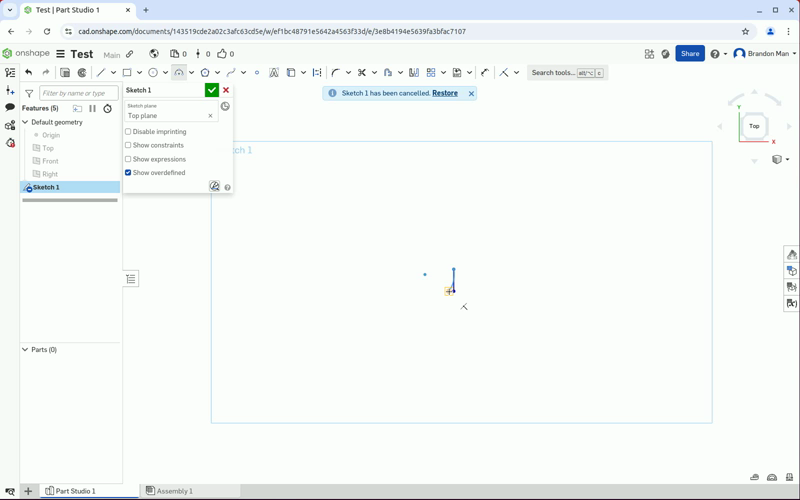
click(449, 291)
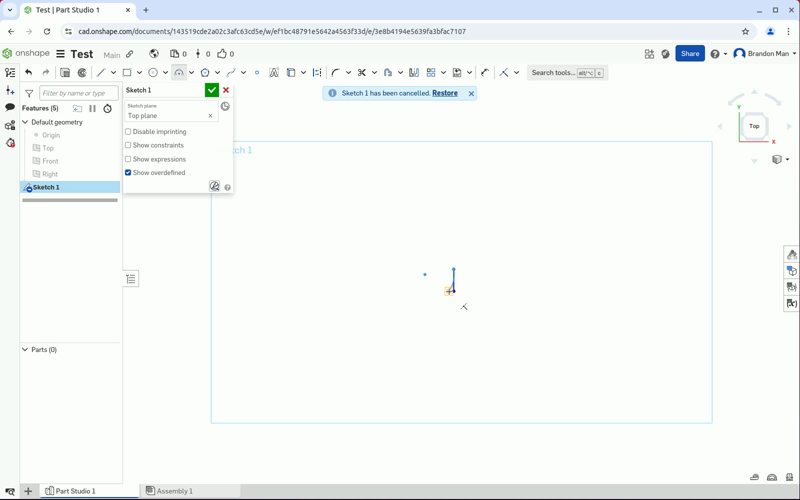
key_down(shift)
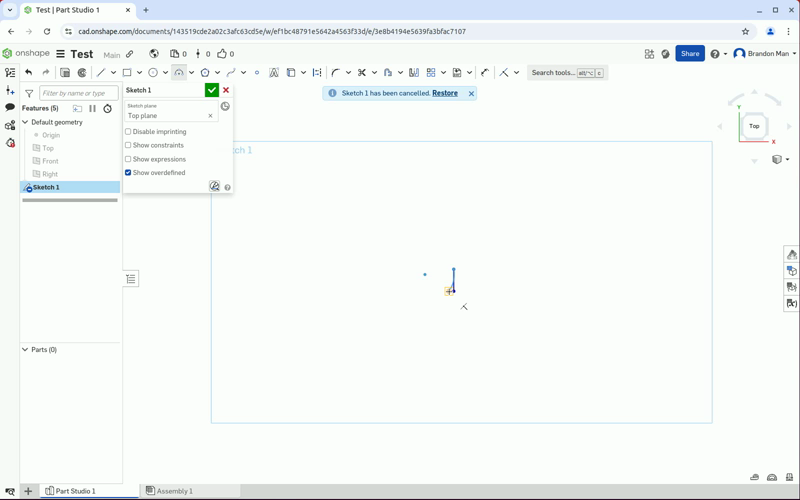
mouse_move(446, 279)
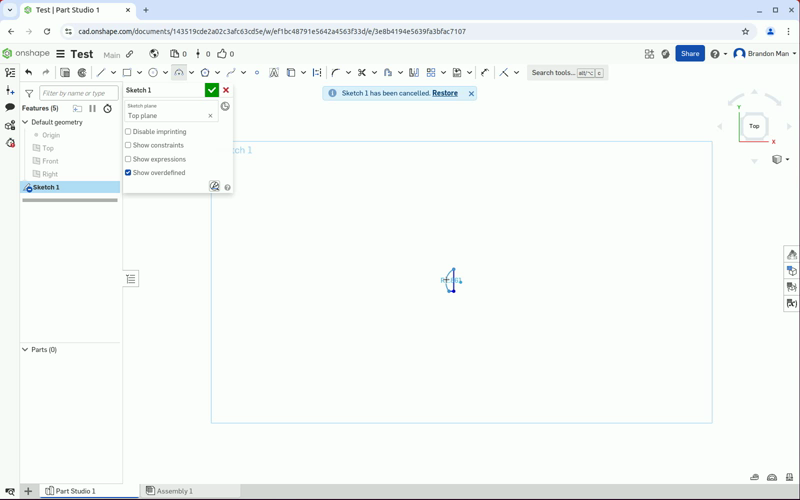
click(446, 279)
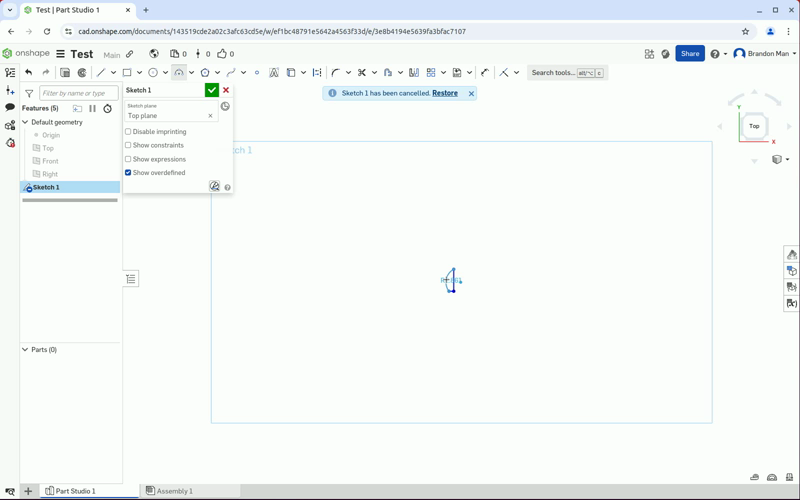
key_up(shift)
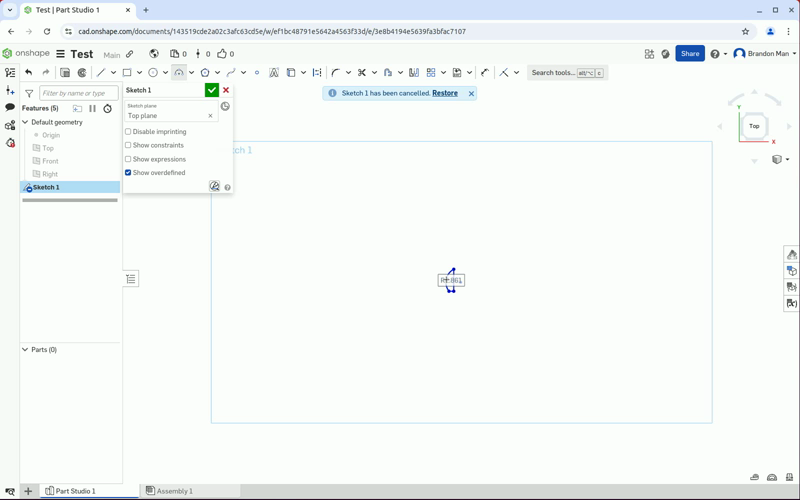
key(esc)
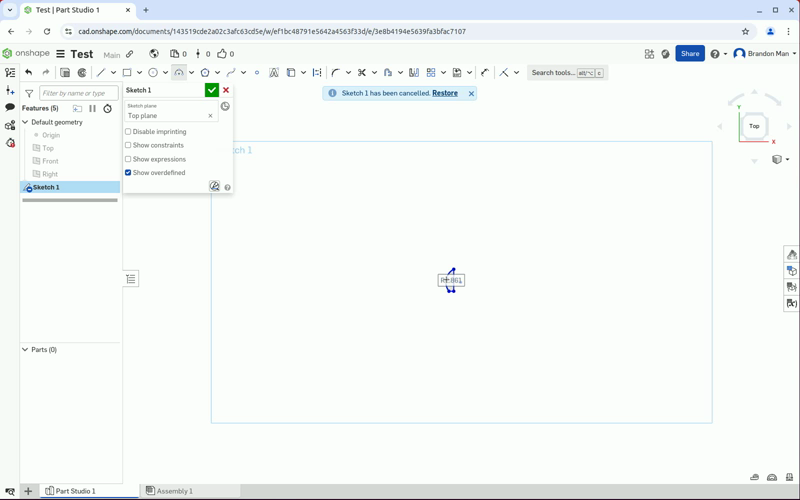
mouse_move(447, 278)
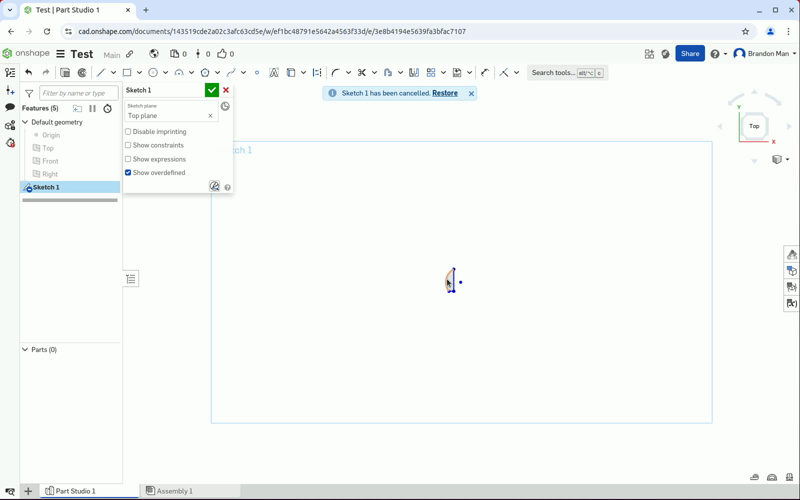
scroll(6)
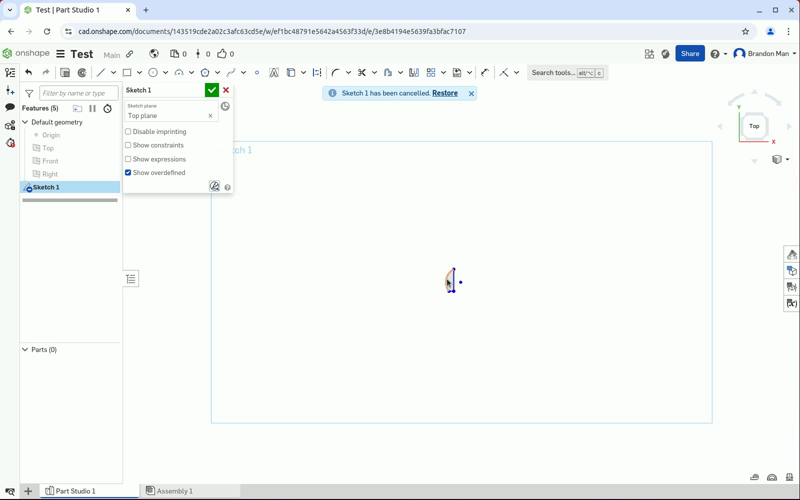
scroll(6)
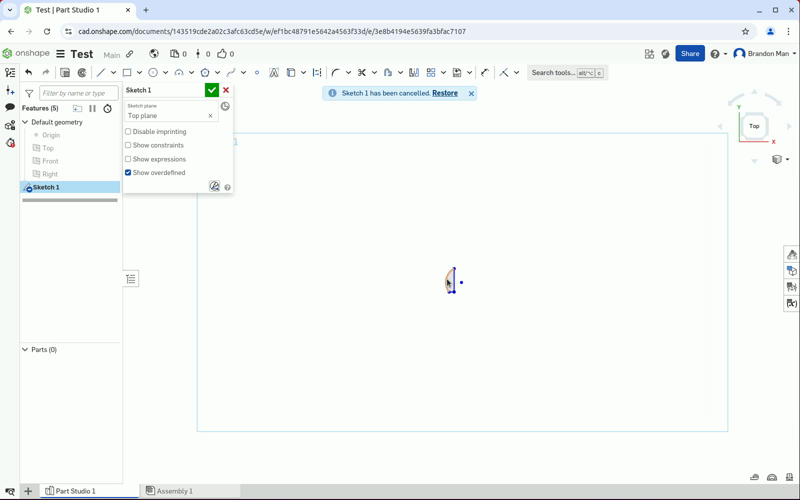
scroll(6)
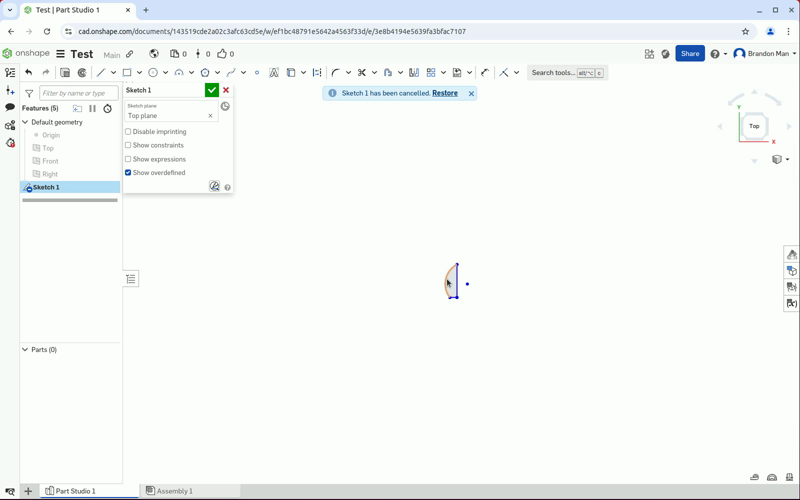
scroll(6)
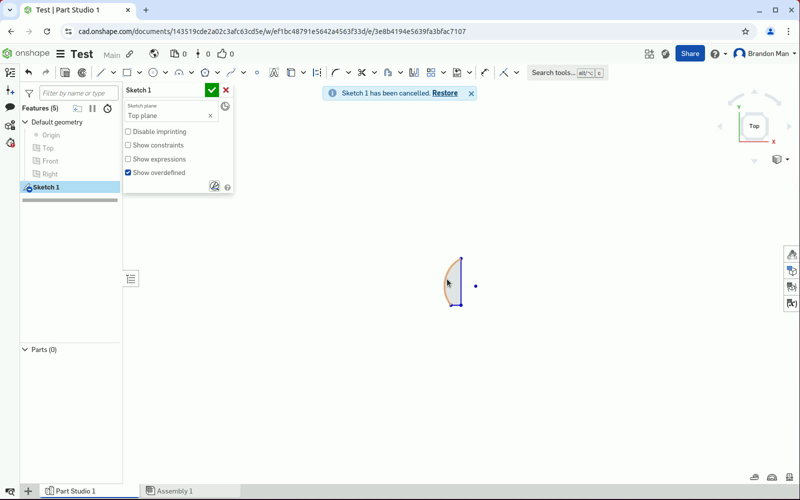
scroll(6)
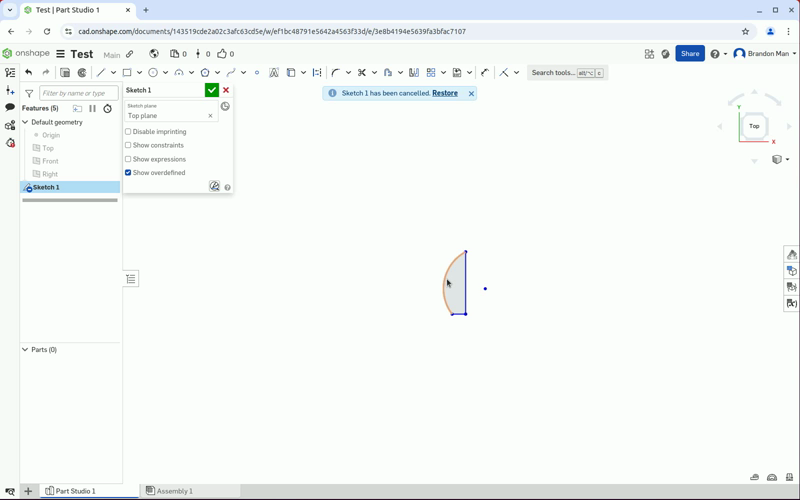
scroll(6)
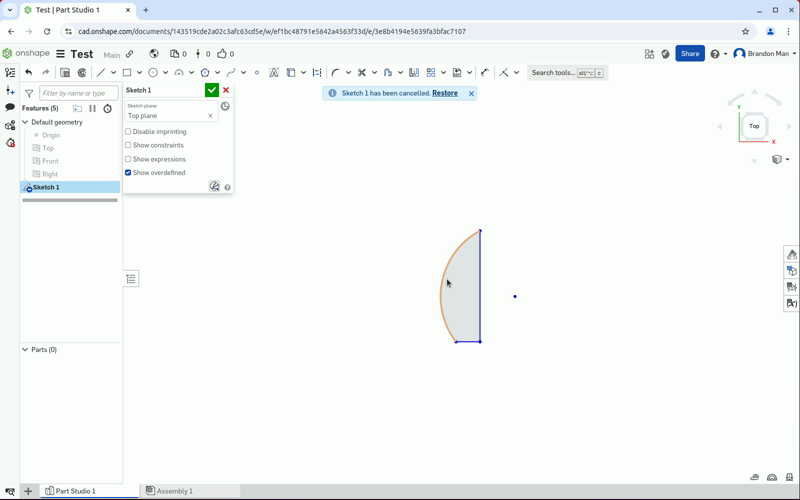
scroll(6)
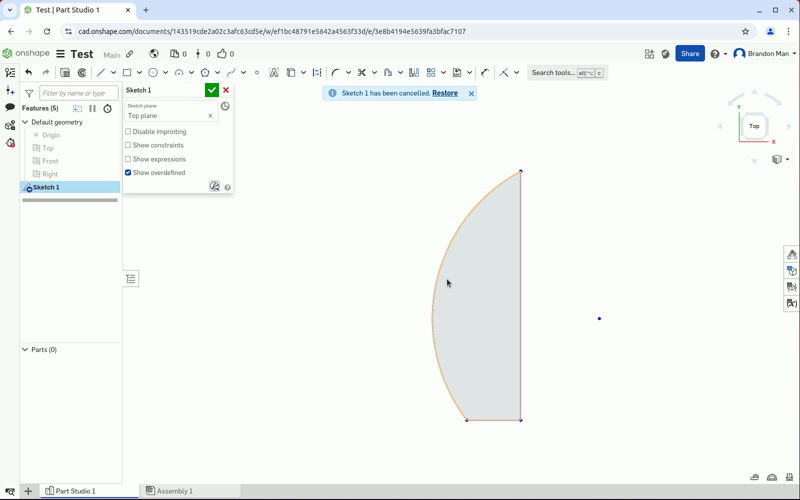
click(447, 278)
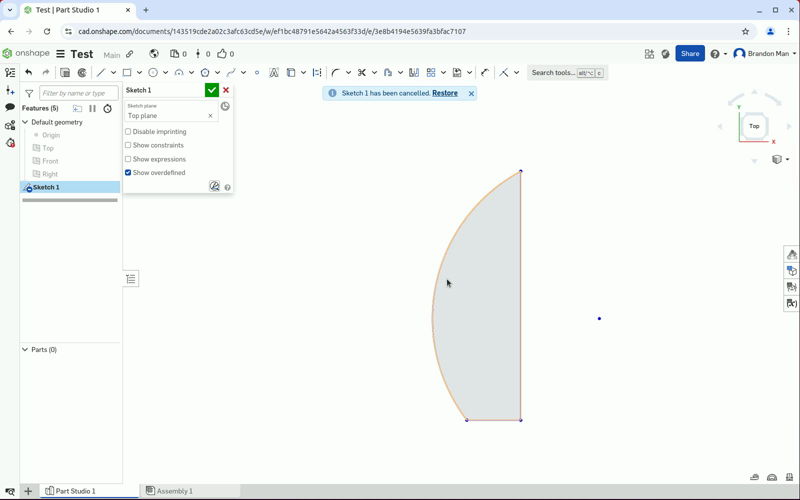
scroll(-6)
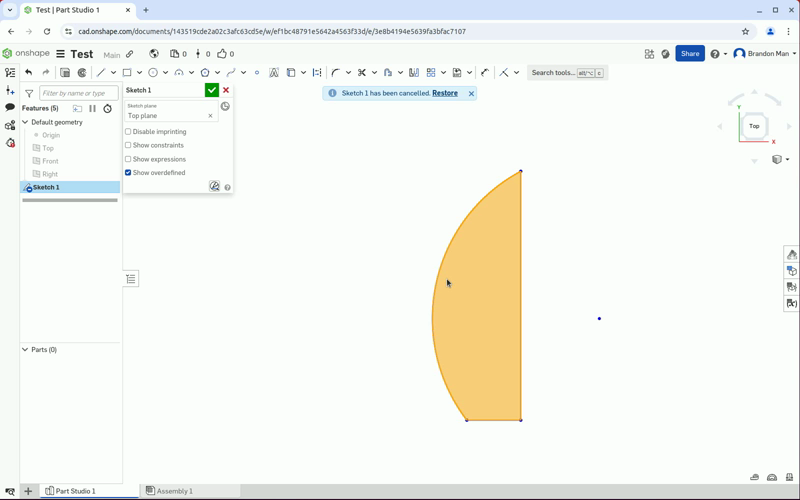
scroll(-6)
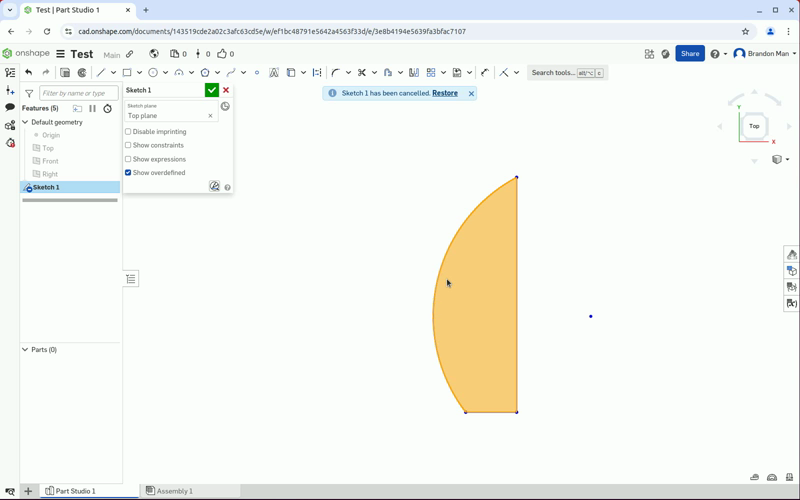
scroll(-6)
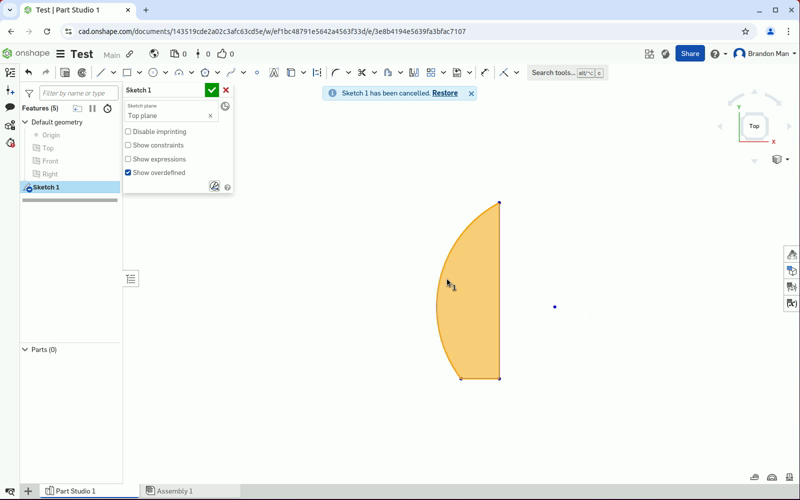
scroll(-6)
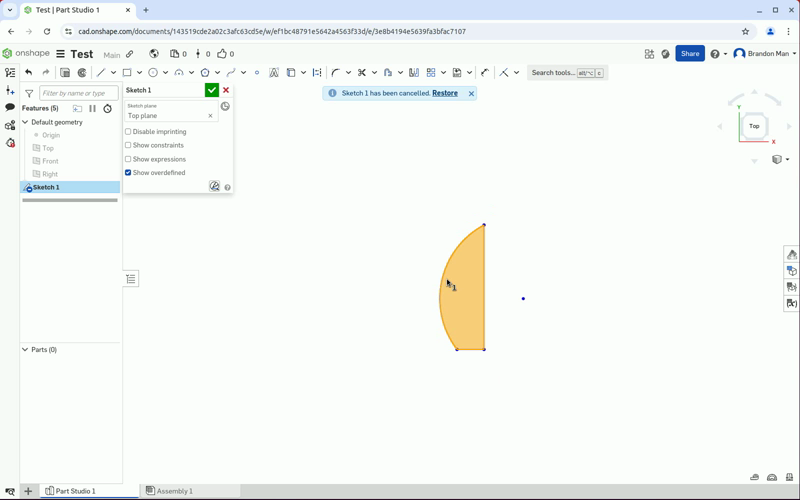
scroll(-6)
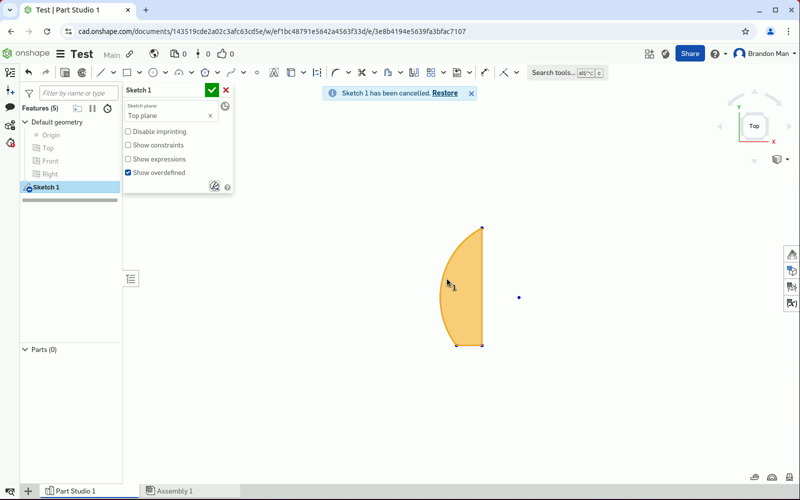
scroll(-6)
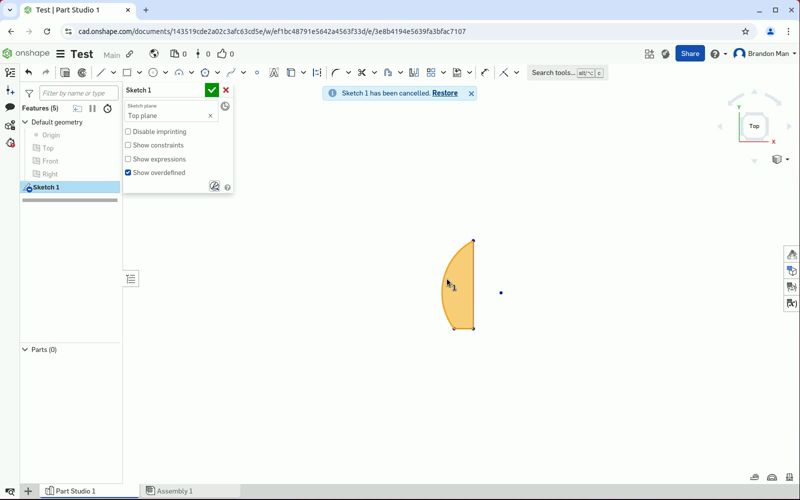
scroll(-6)
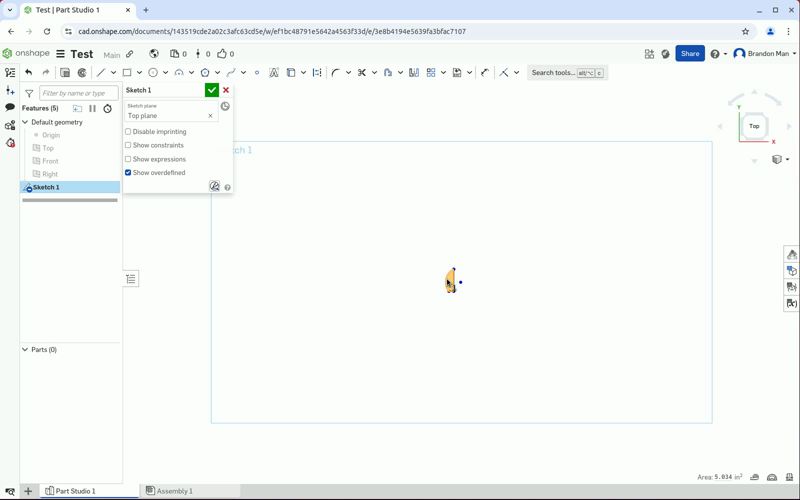
mouse_move(73, 352)
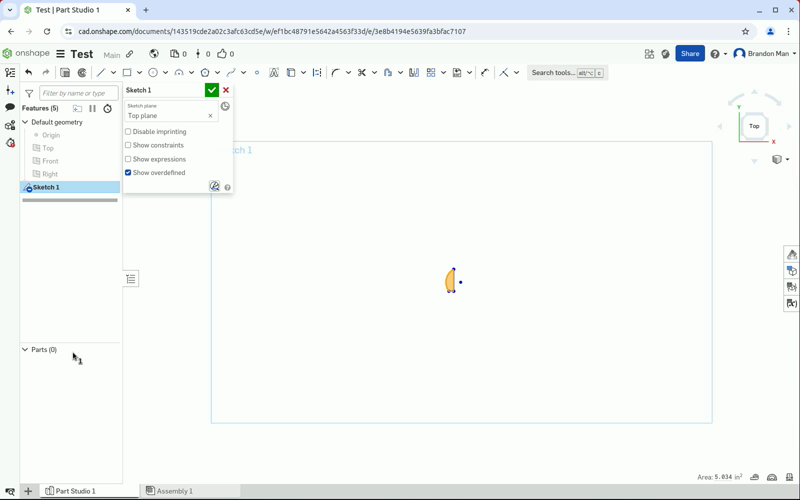
key(shift+y)
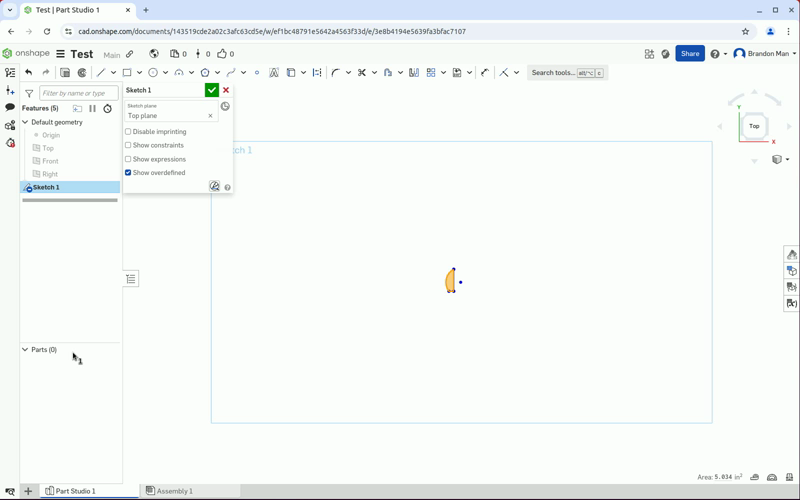
key(shift+e)
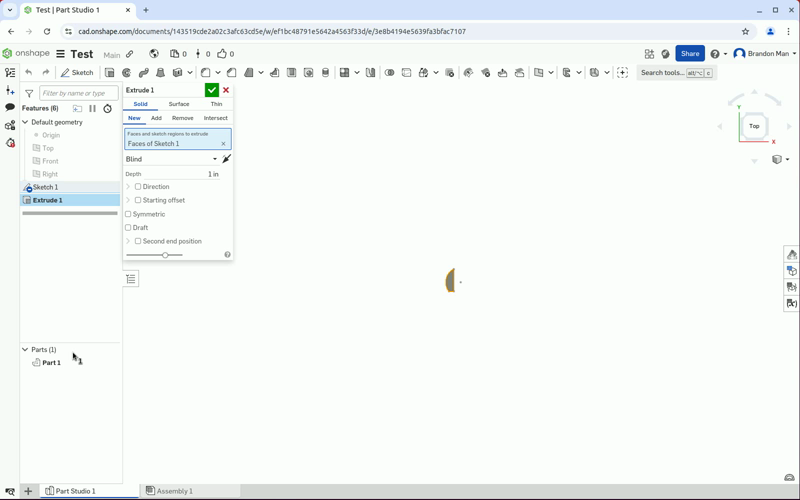
mouse_move(143, 106)
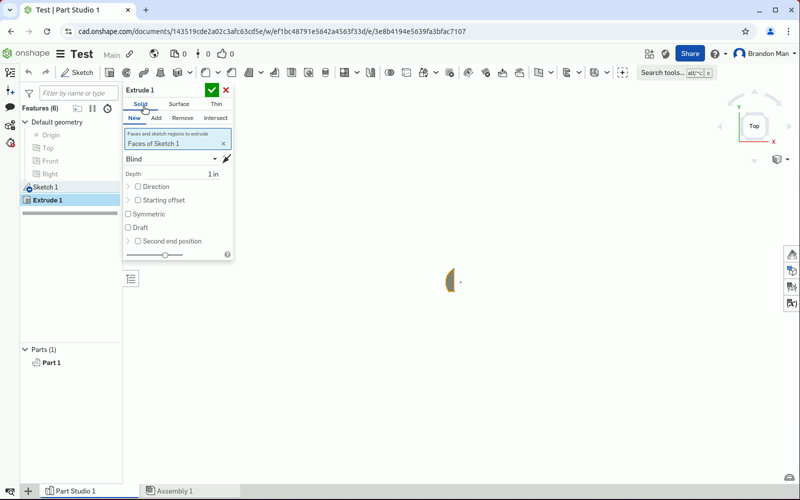
click(143, 106)
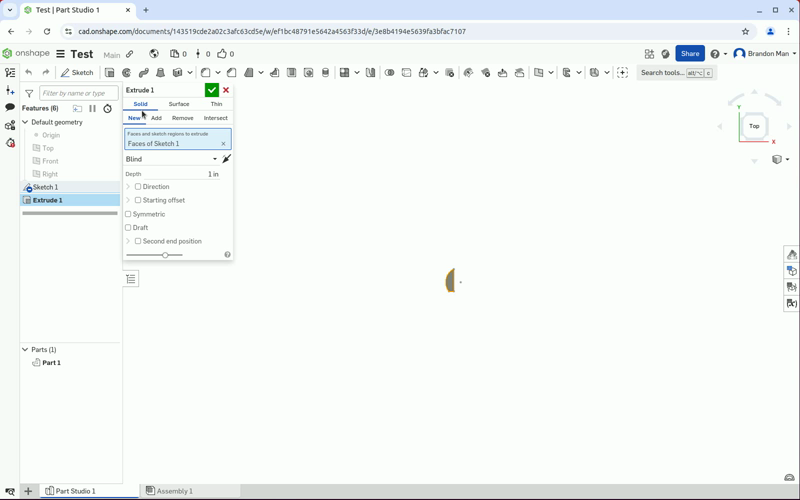
mouse_move(137, 120)
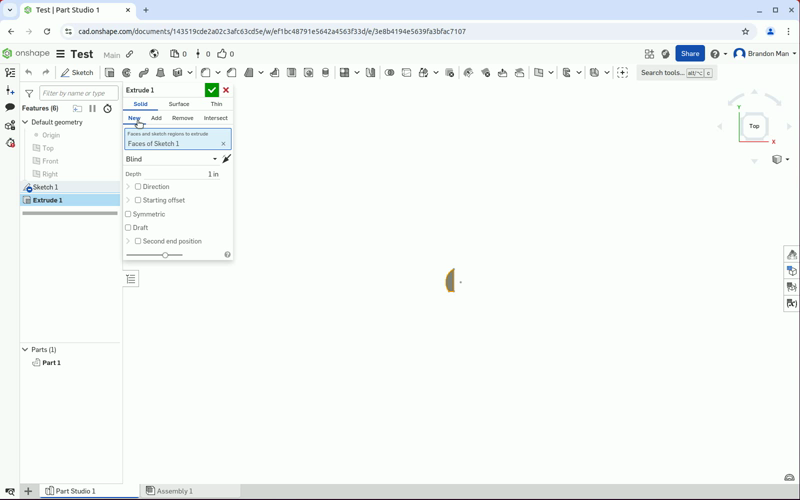
click(137, 120)
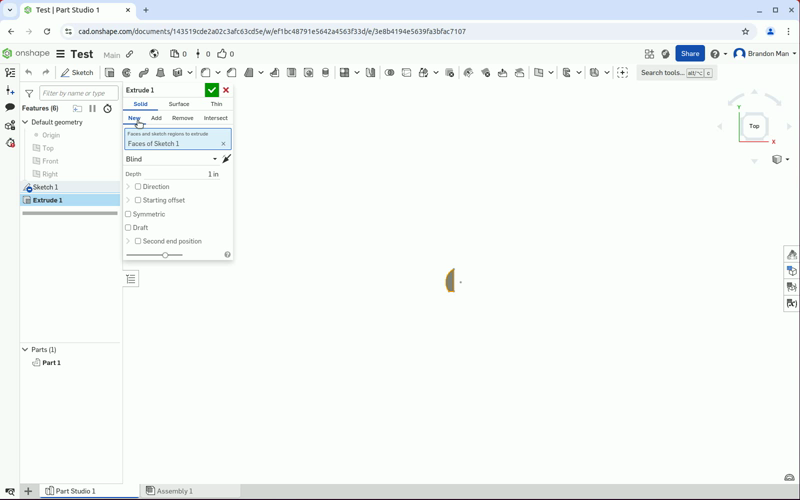
key(tab, 4)
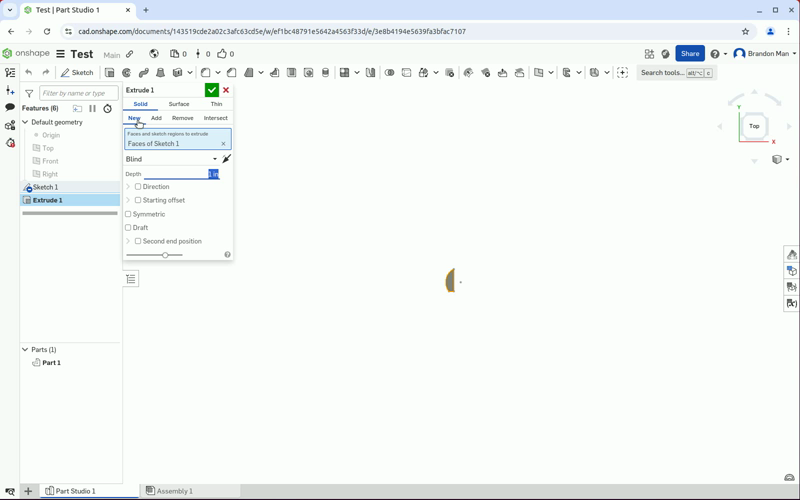
text(23.108)
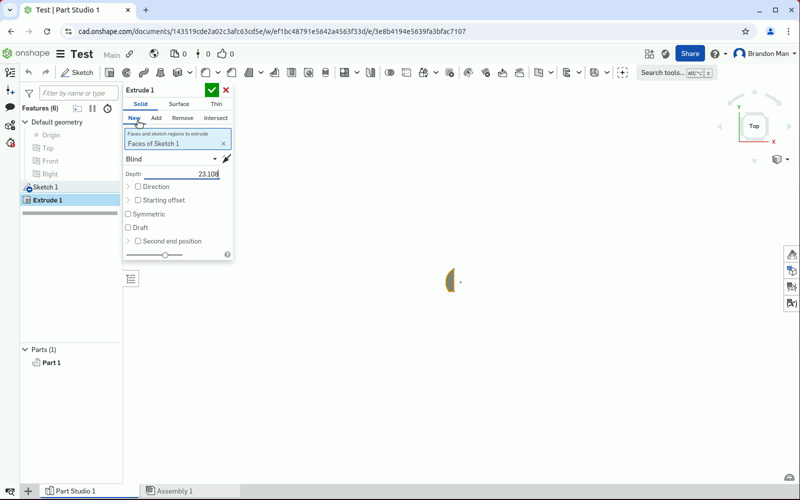
key(enter)
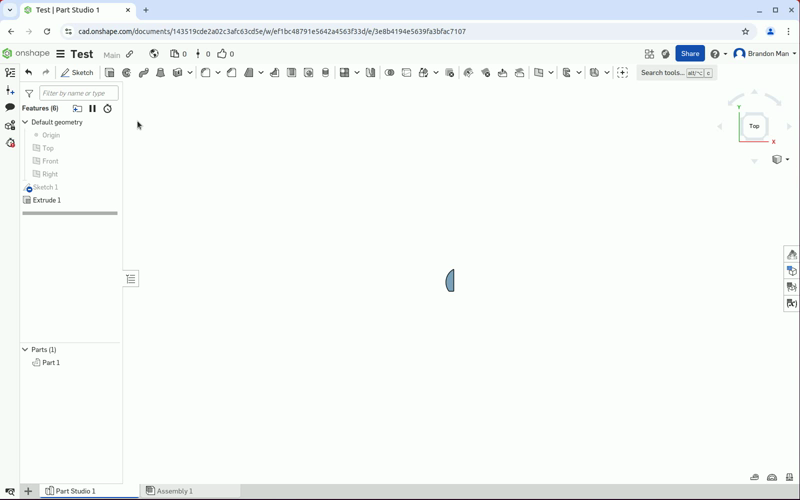
key(shift+h)
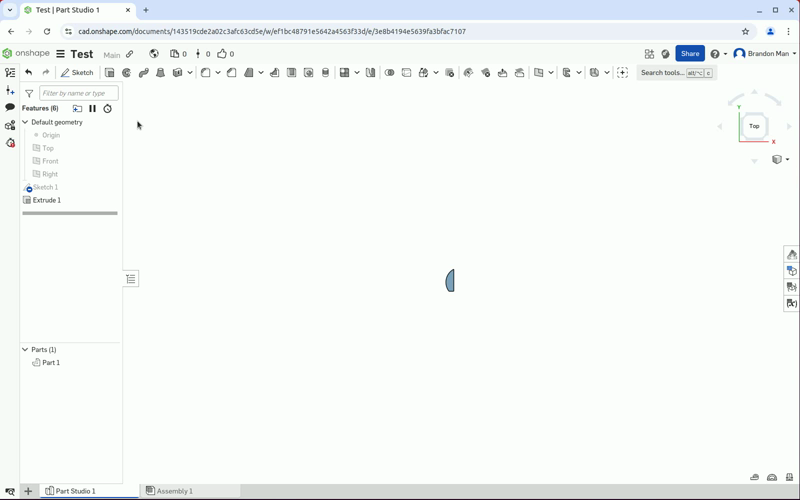
key(shift+h)
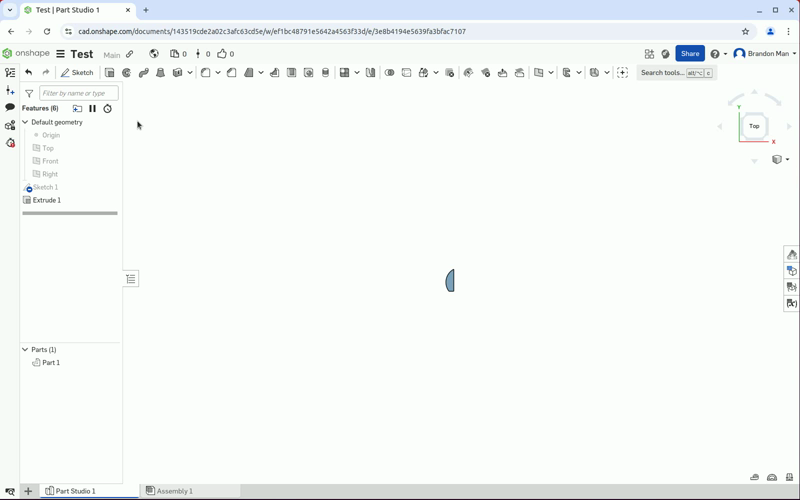
mouse_move(73, 189)
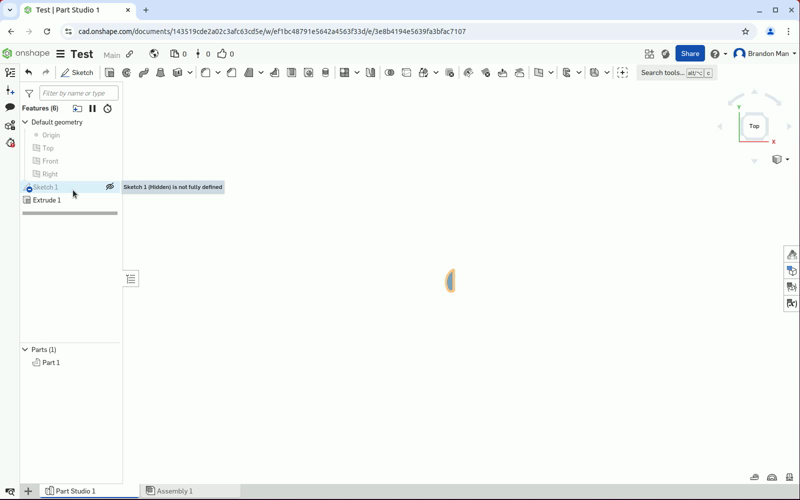
click(73, 189)
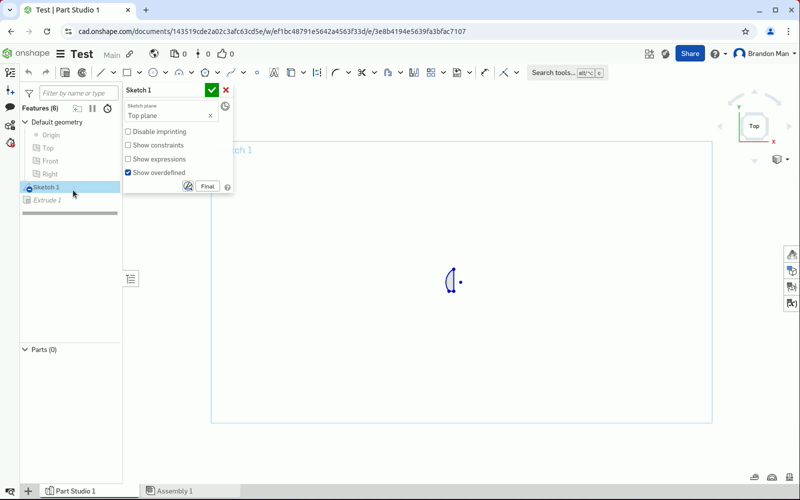
mouse_move(229, 92)
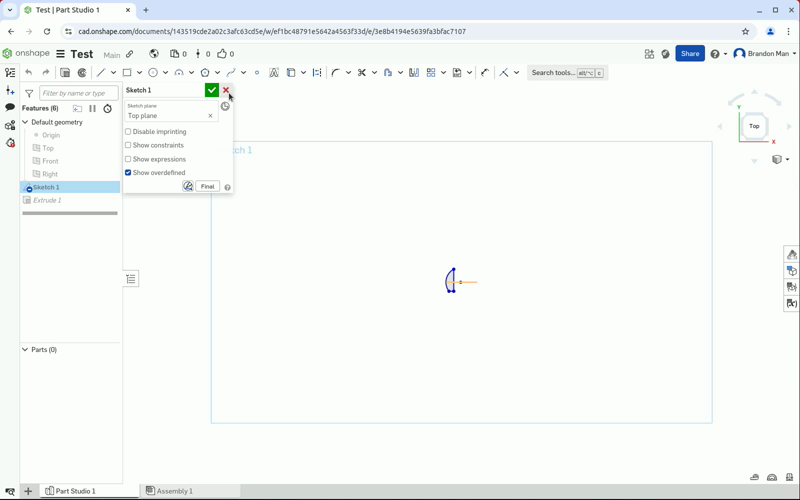
click(229, 92)
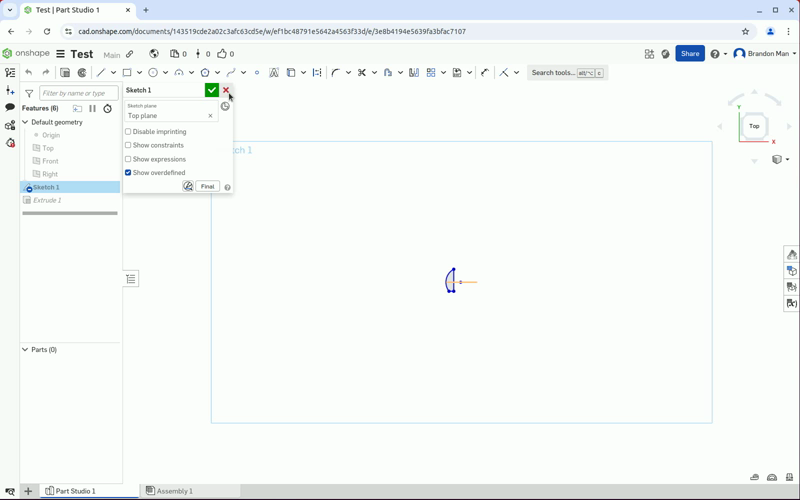
key(shift+s)
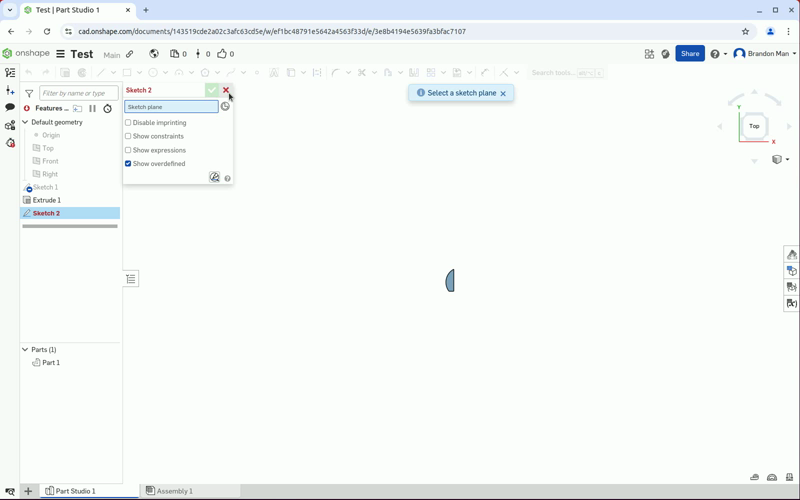
mouse_move(73, 150)
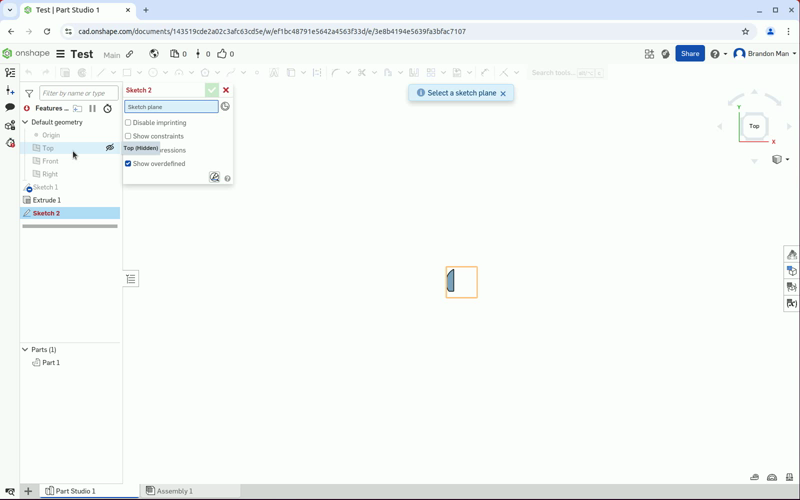
click(73, 150)
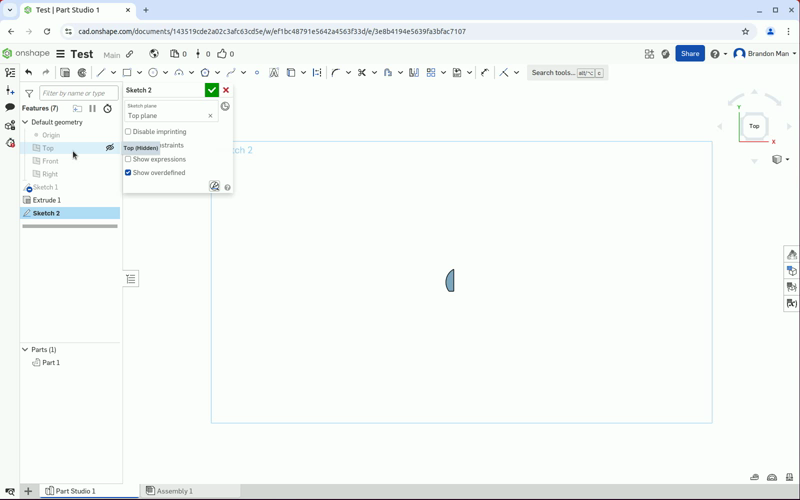
mouse_move(73, 352)
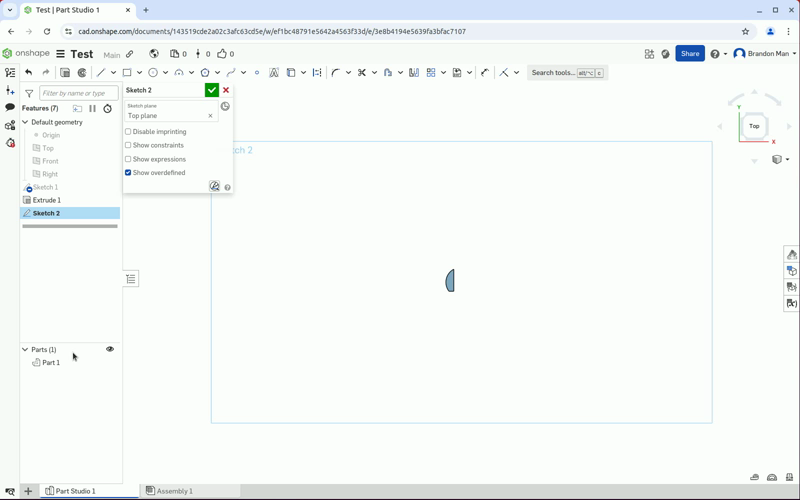
key(y)
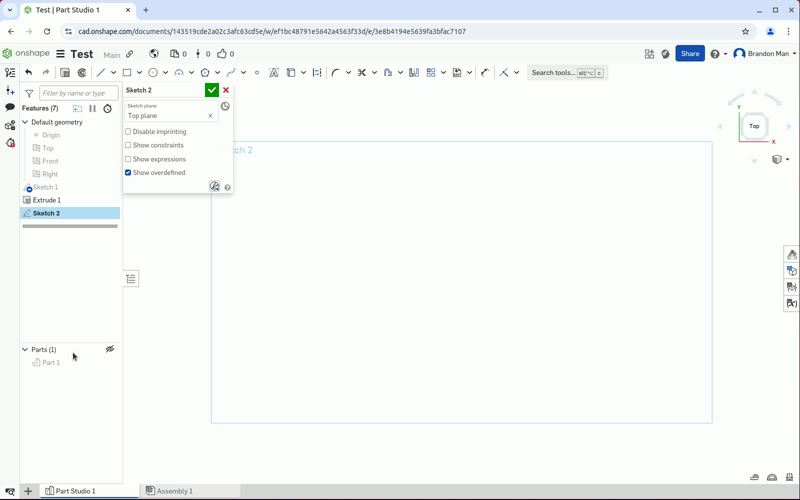
key(l)
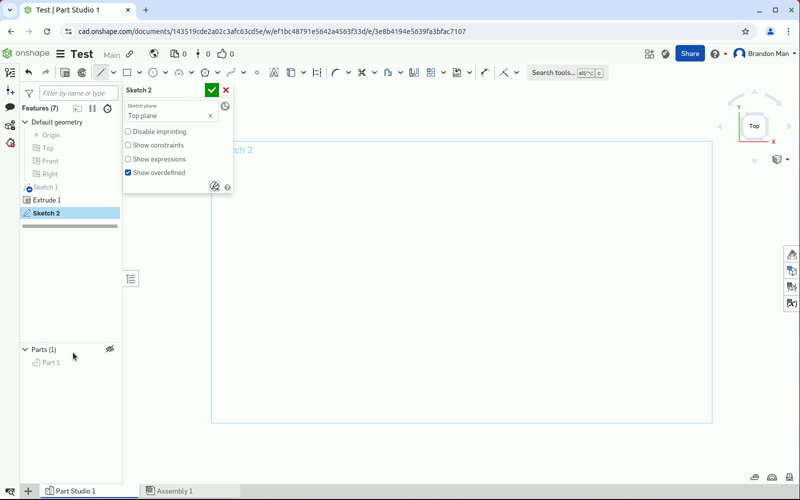
key_down(shift)
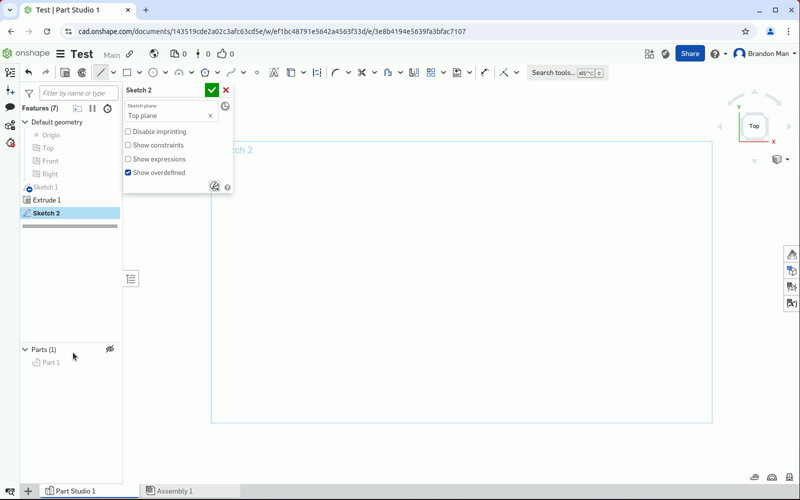
mouse_move(453, 291)
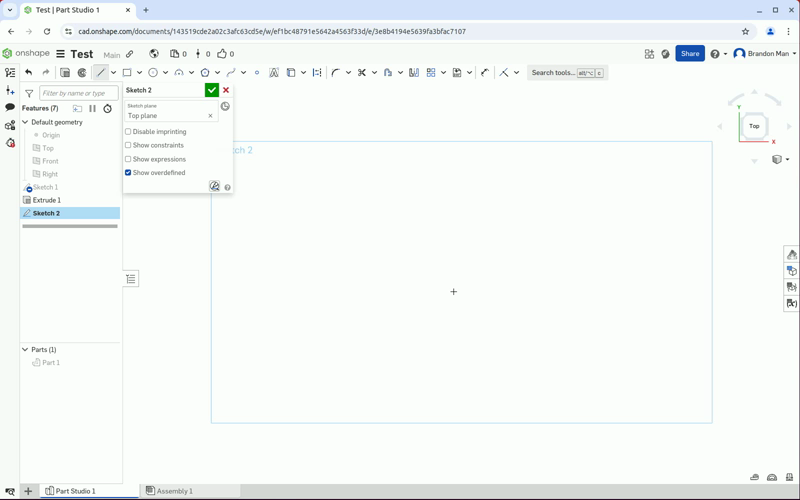
click(453, 291)
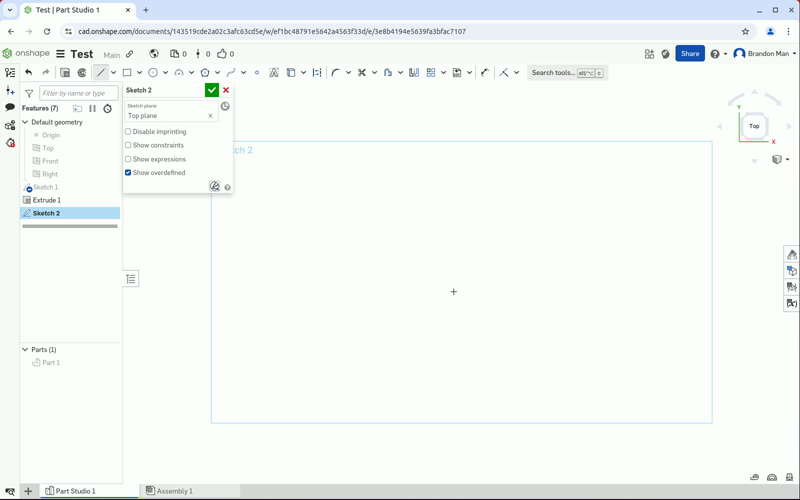
key_up(shift)
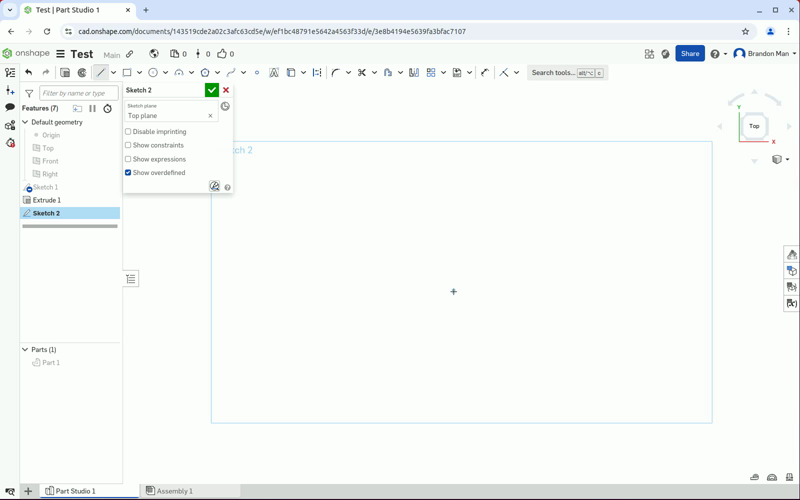
key_down(shift)
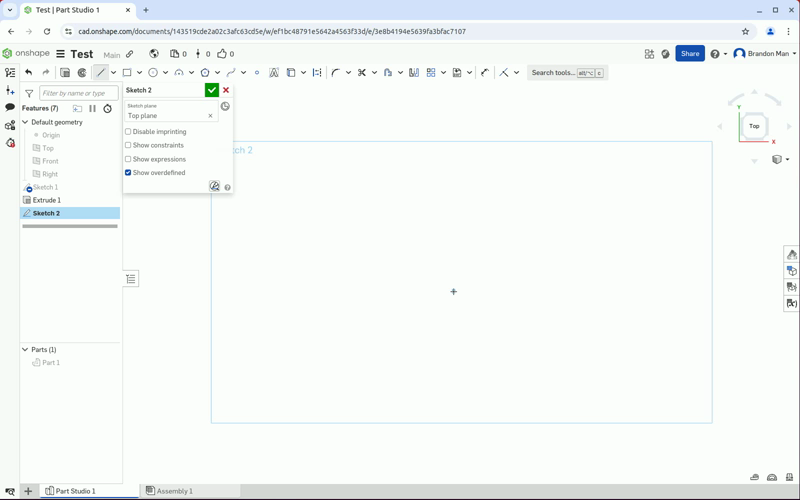
mouse_move(483, 291)
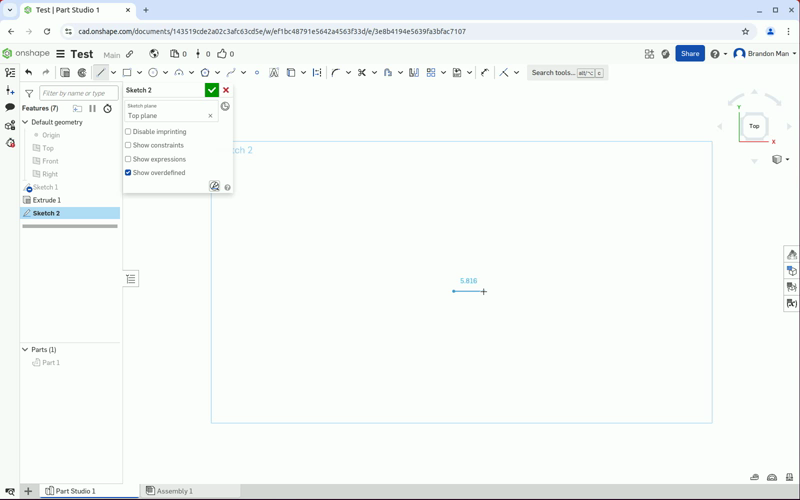
mouse_move(468, 291)
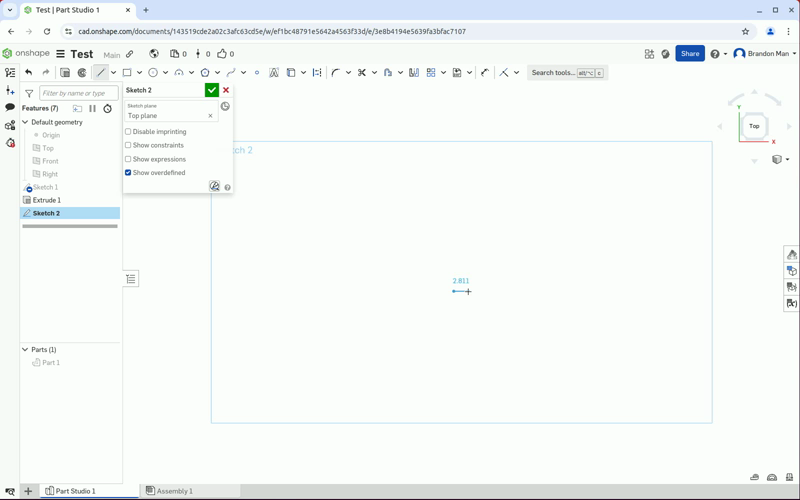
click(468, 291)
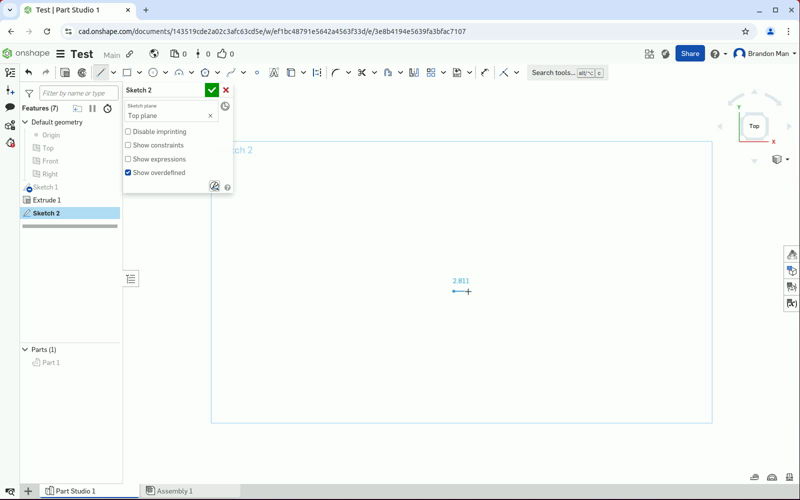
key_up(shift)
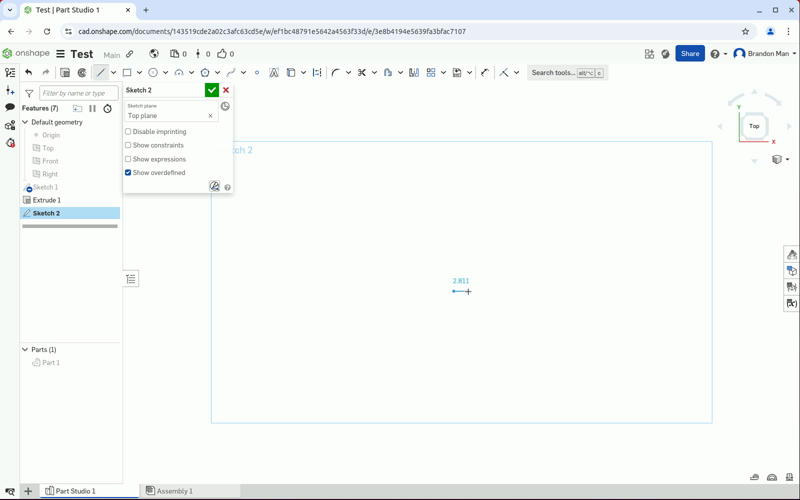
key_down(shift)
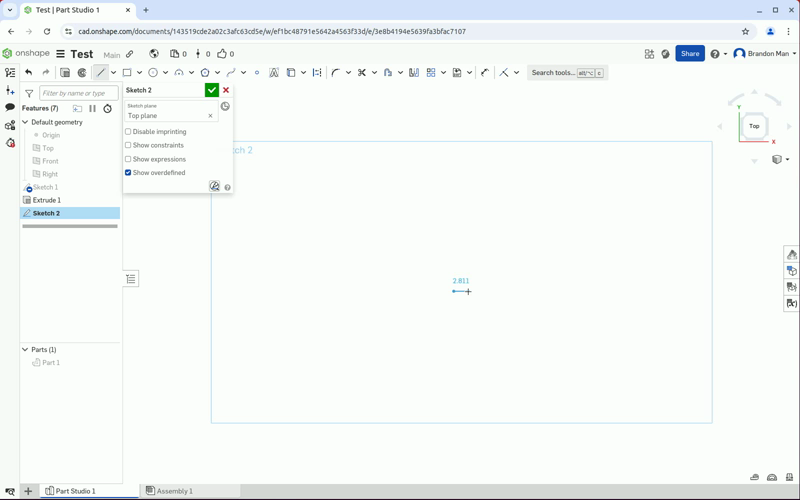
mouse_move(498, 291)
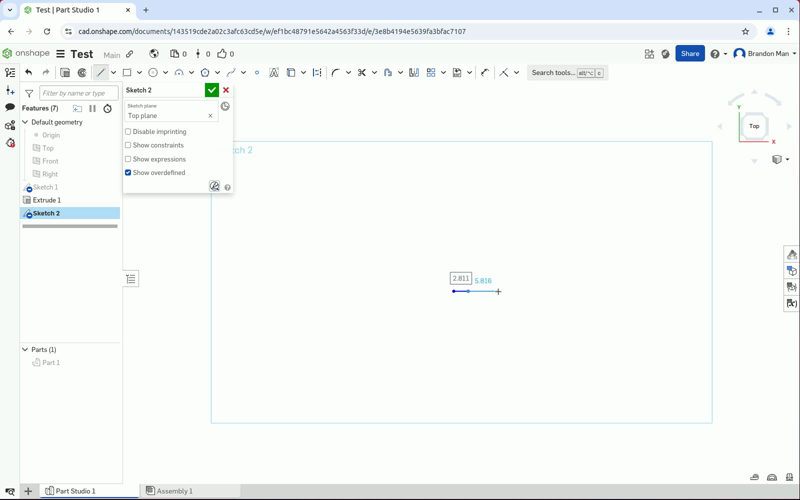
mouse_move(468, 270)
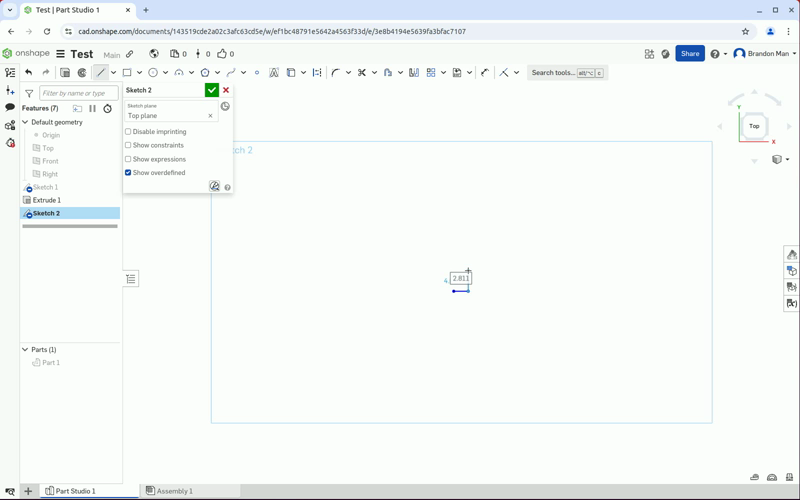
click(468, 270)
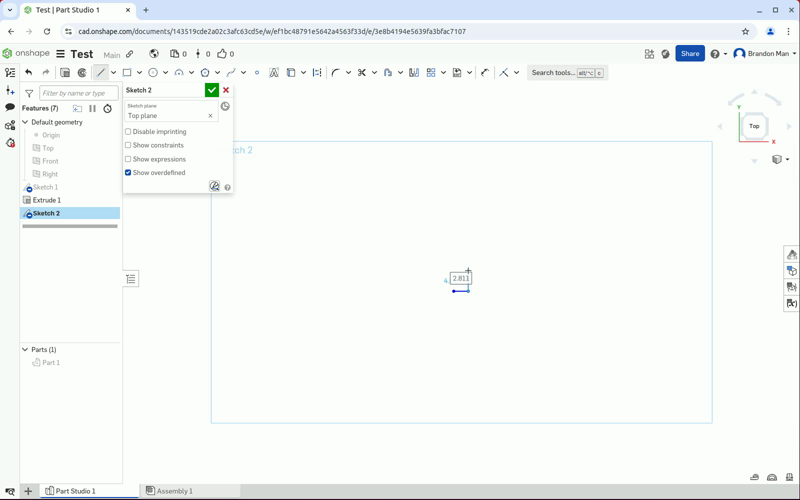
key_up(shift)
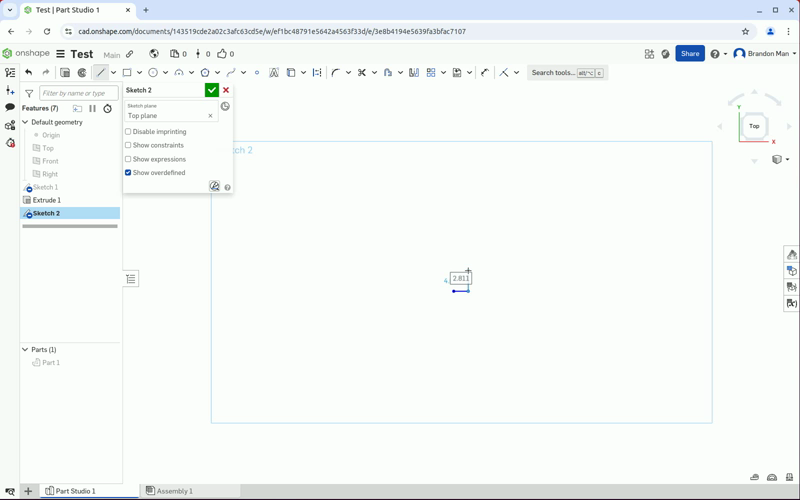
key(esc)
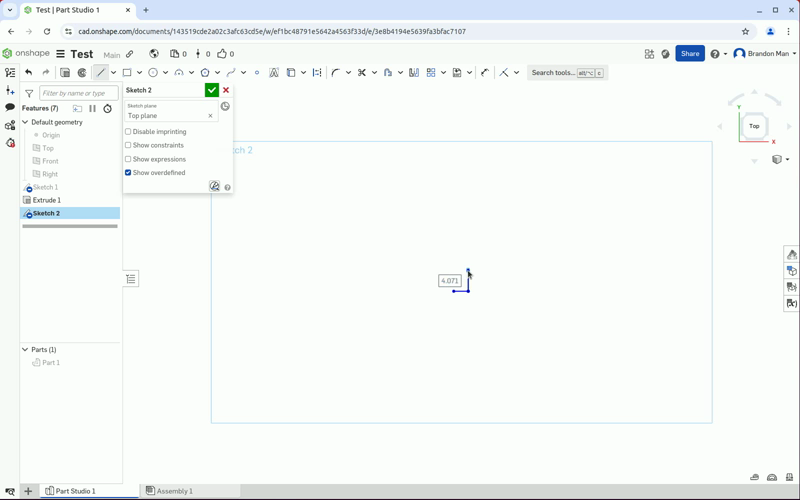
key(a)
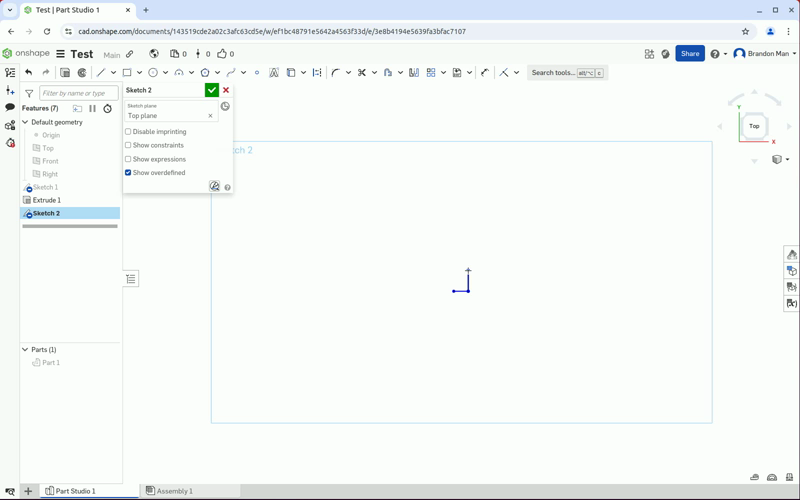
mouse_move(468, 270)
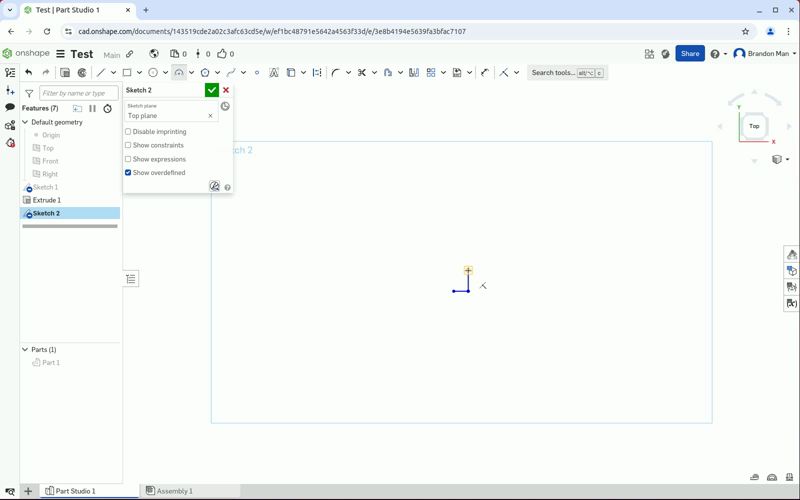
click(468, 270)
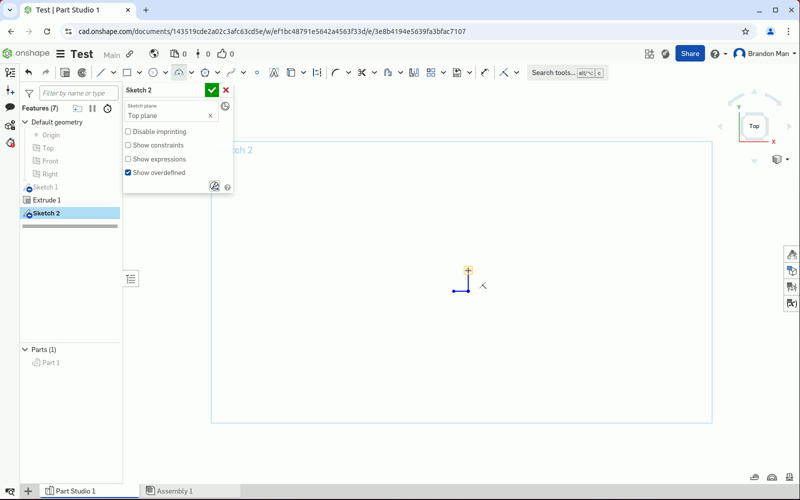
key_down(shift)
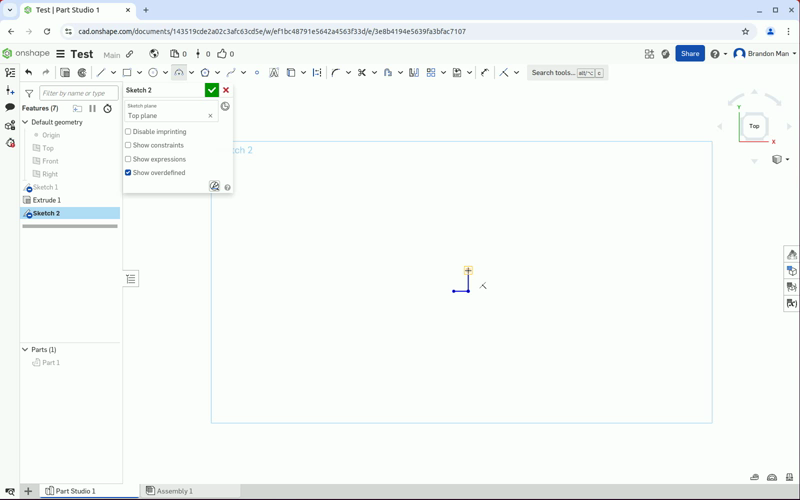
mouse_move(453, 270)
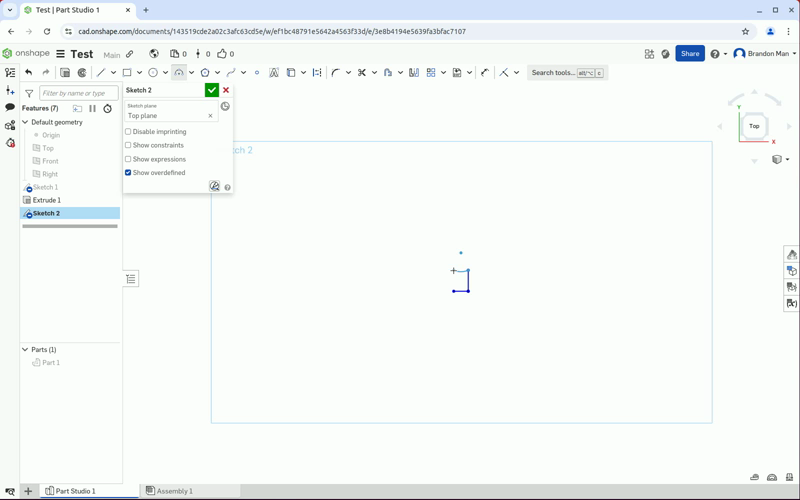
click(453, 270)
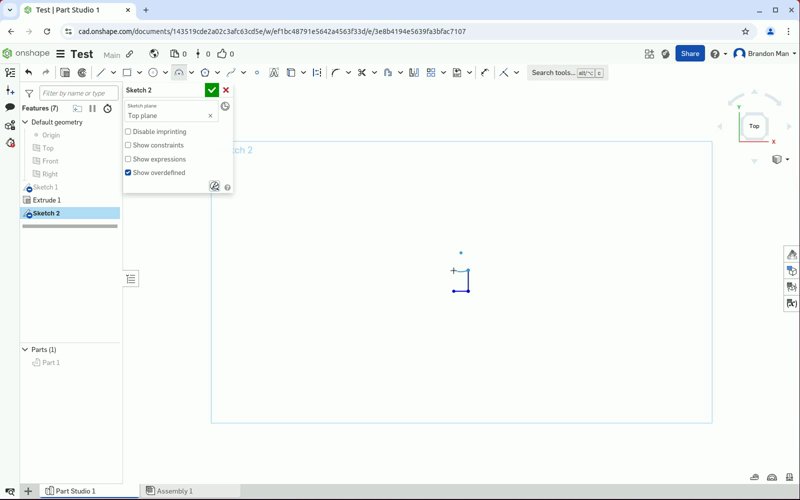
mouse_move(461, 267)
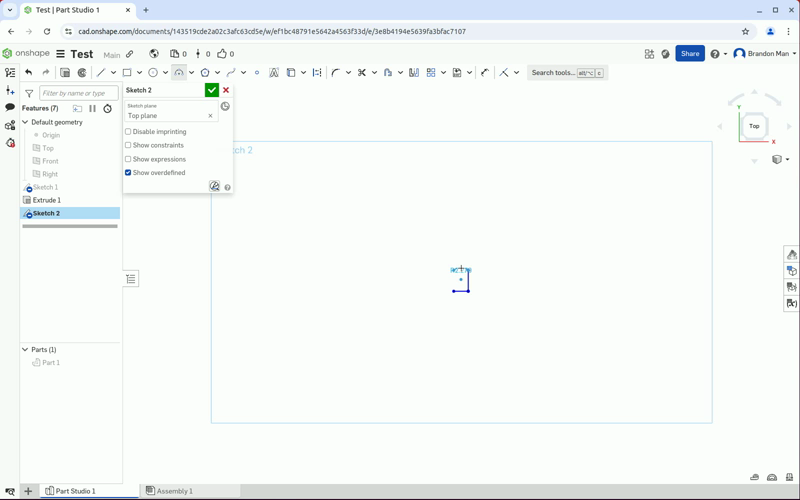
click(461, 267)
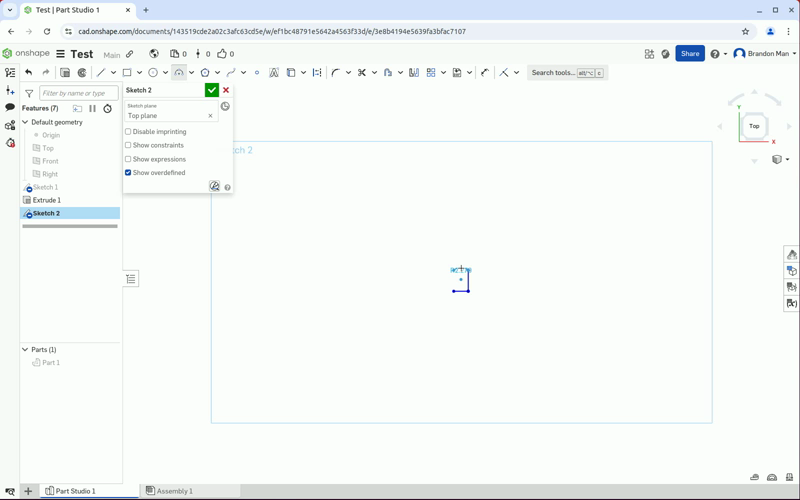
key_up(shift)
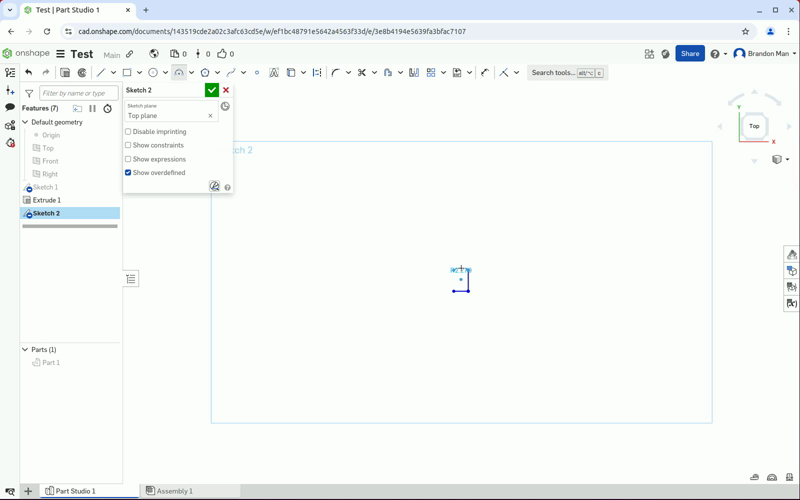
key(esc)
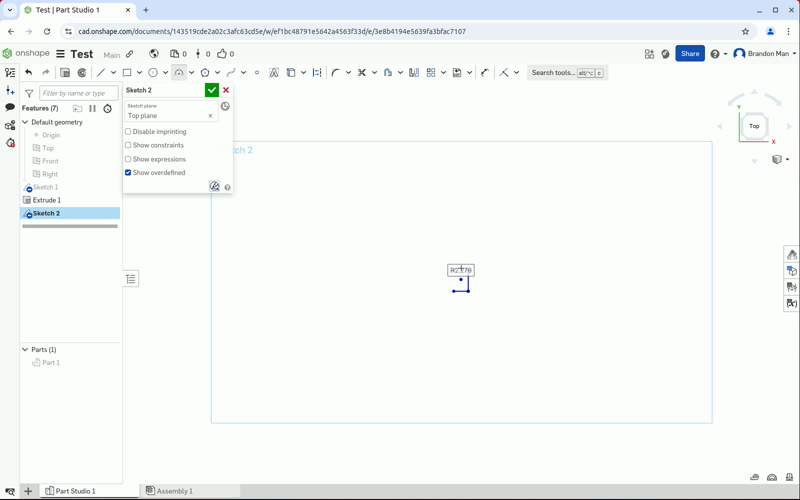
key(l)
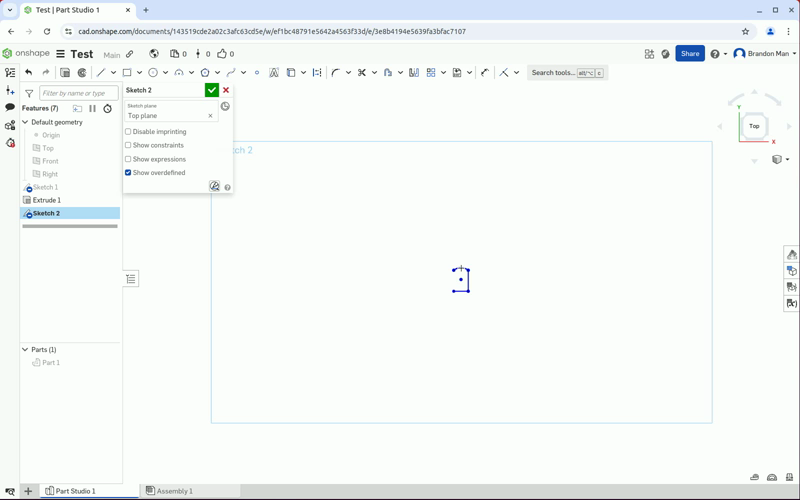
mouse_move(453, 270)
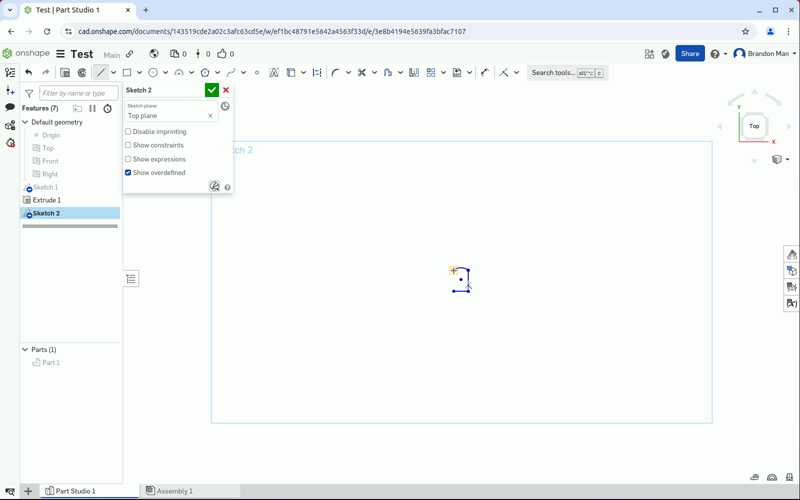
click(453, 270)
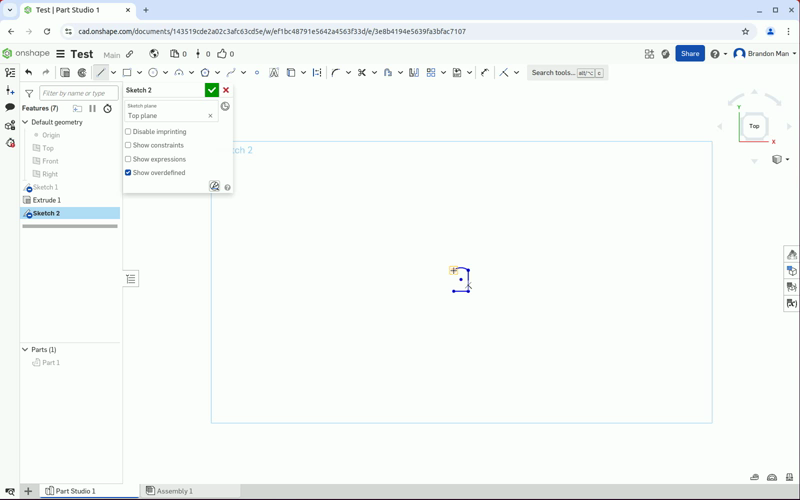
mouse_move(483, 270)
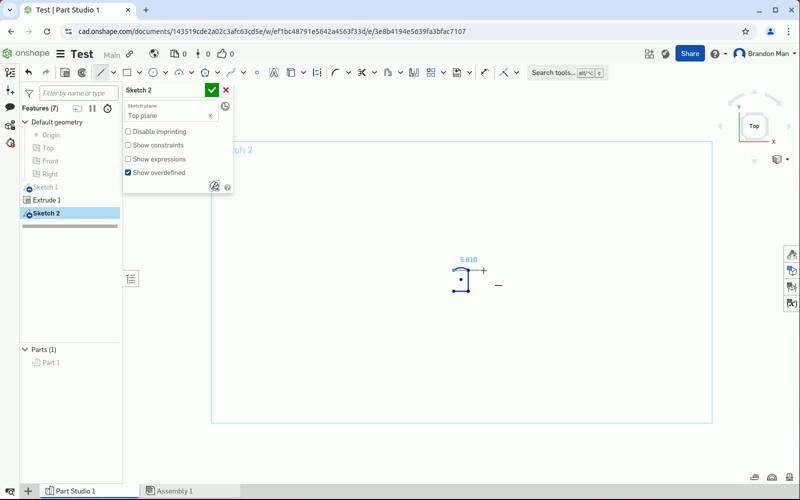
key_down(shift)
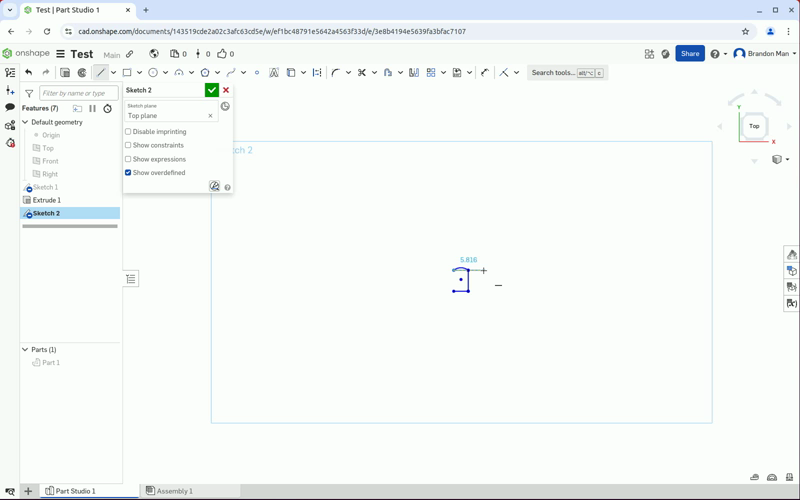
mouse_move(453, 291)
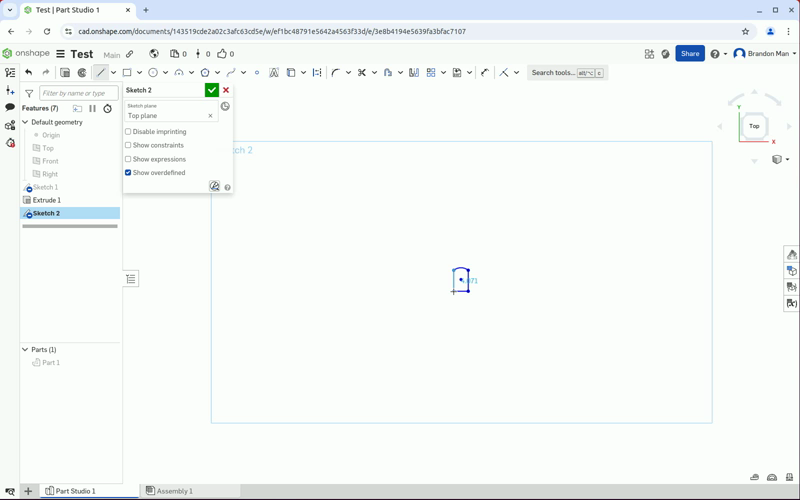
key_up(shift)
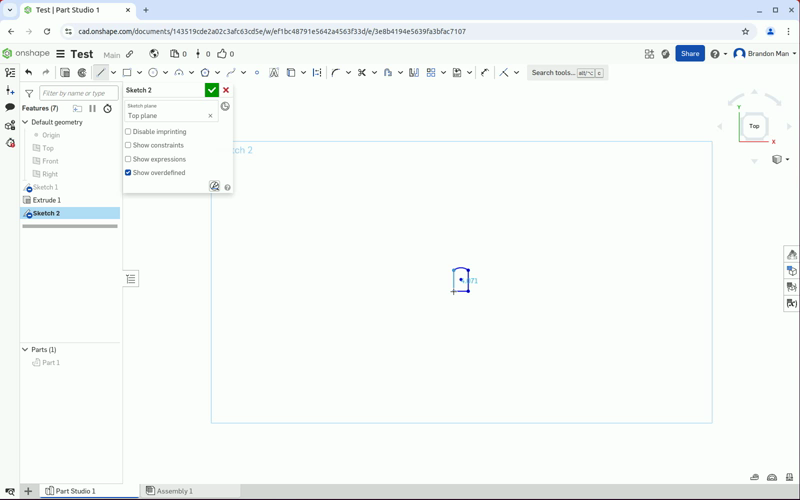
click(453, 291)
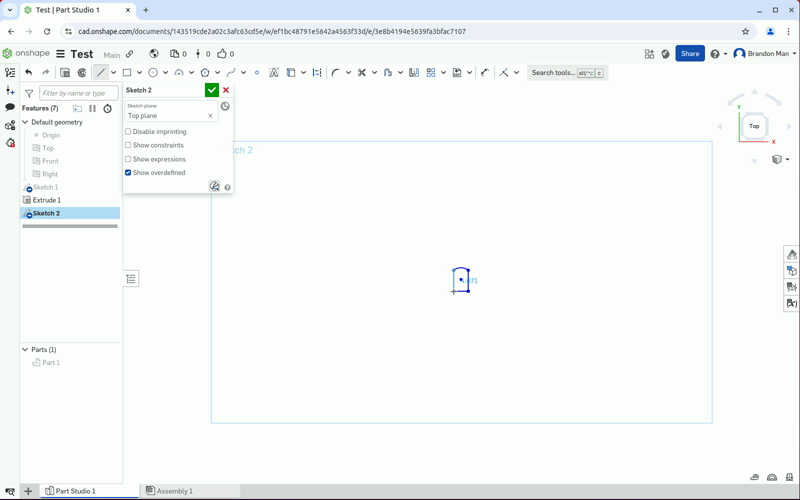
key(esc)
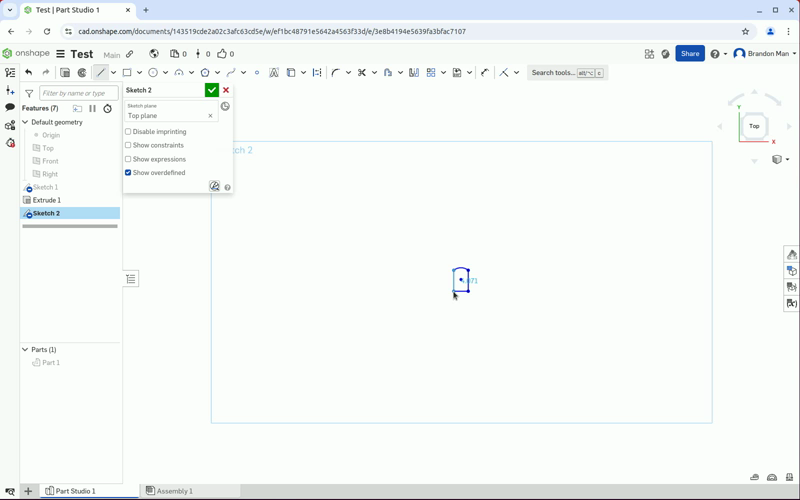
mouse_move(463, 290)
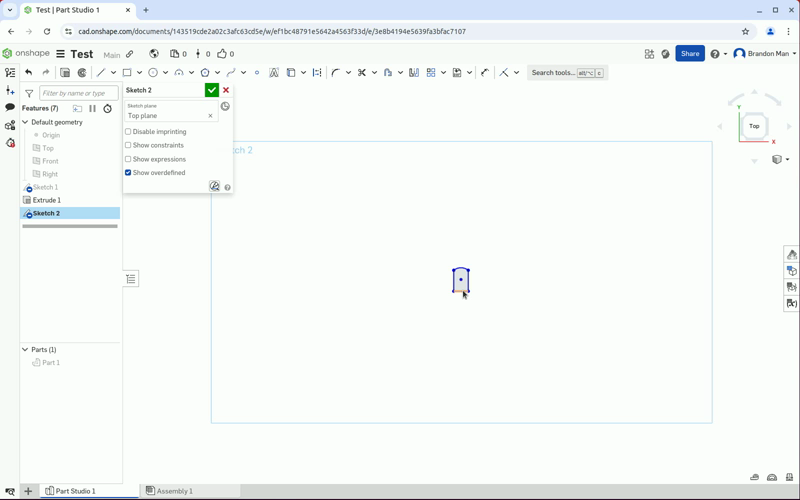
scroll(6)
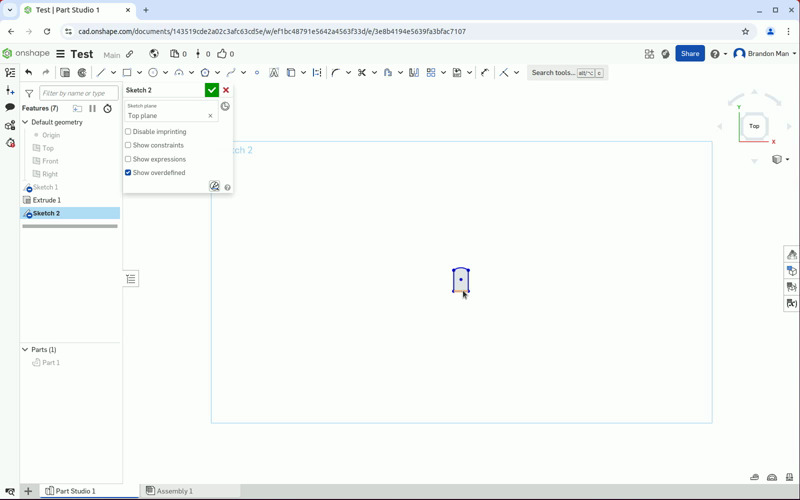
scroll(6)
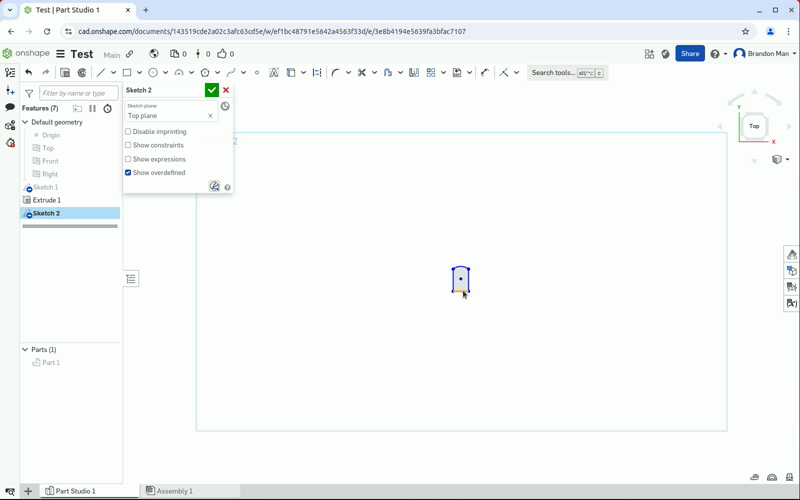
scroll(6)
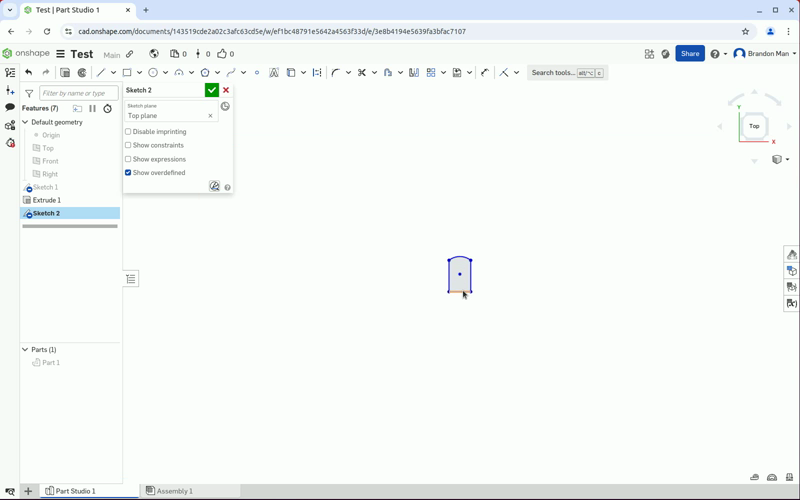
scroll(6)
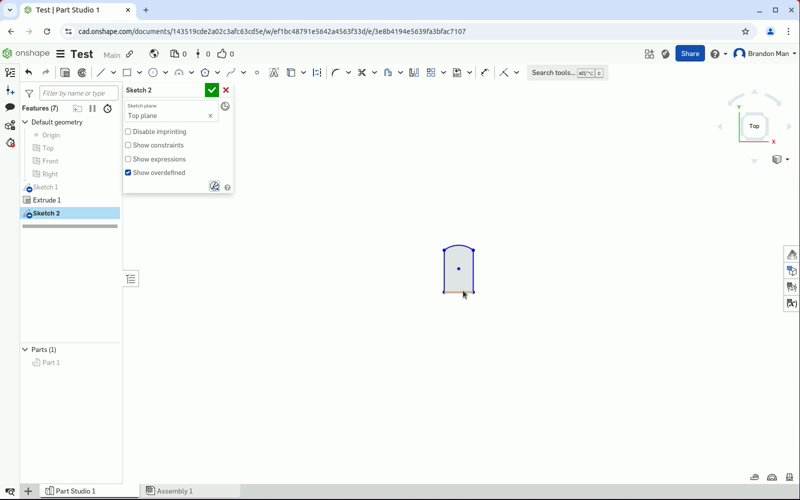
scroll(6)
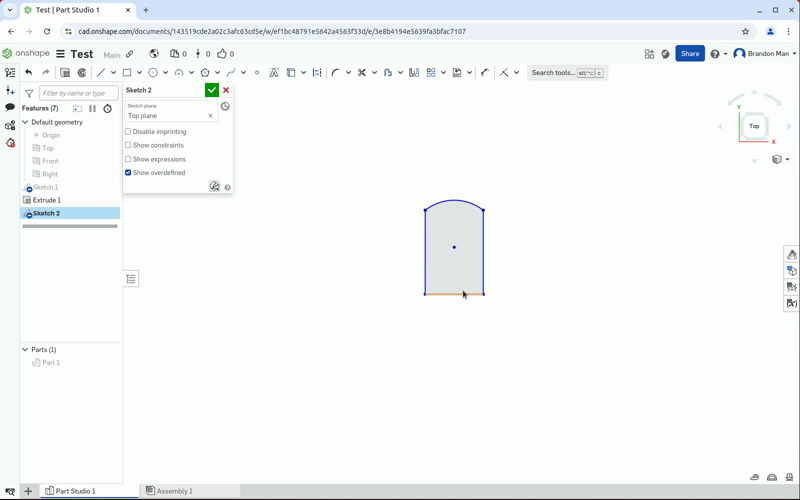
scroll(6)
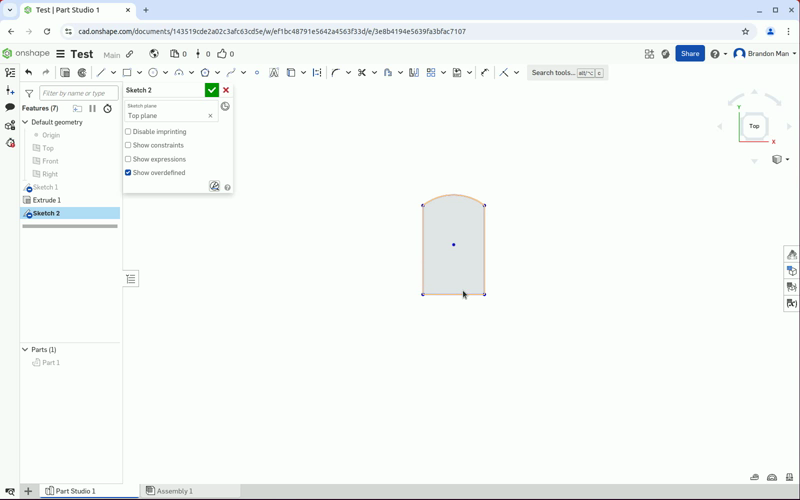
scroll(6)
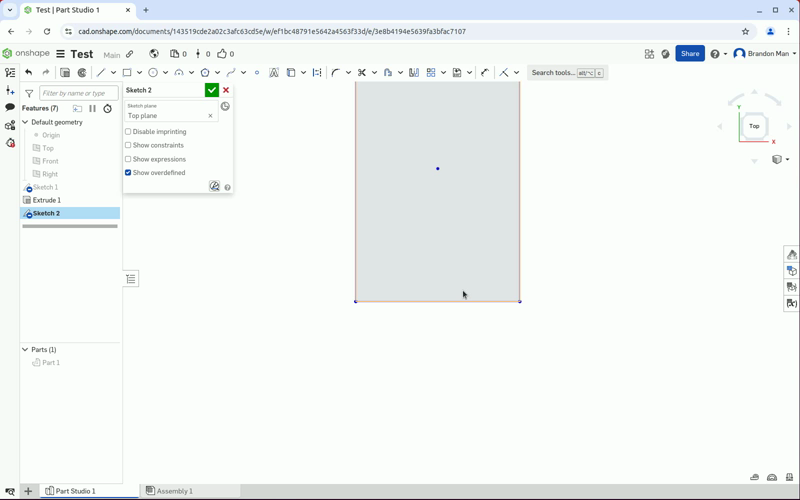
click(463, 290)
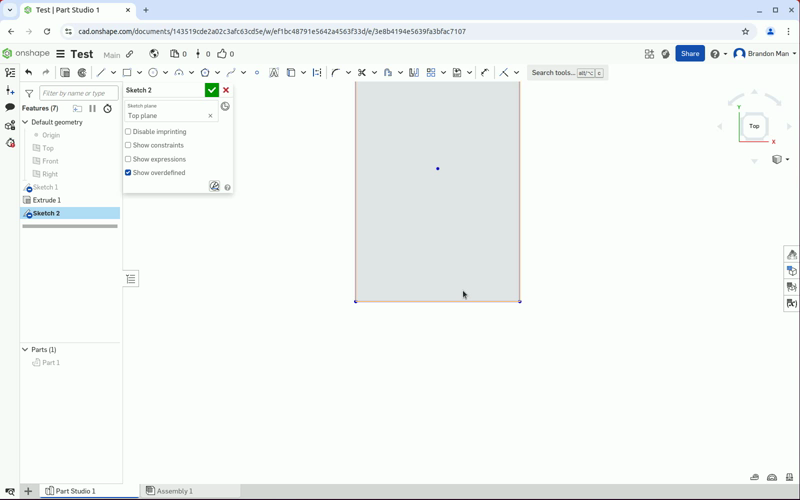
scroll(-6)
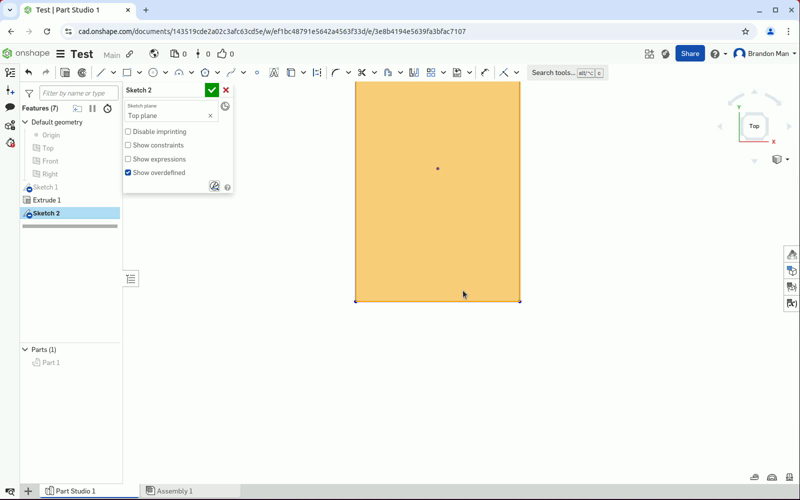
scroll(-6)
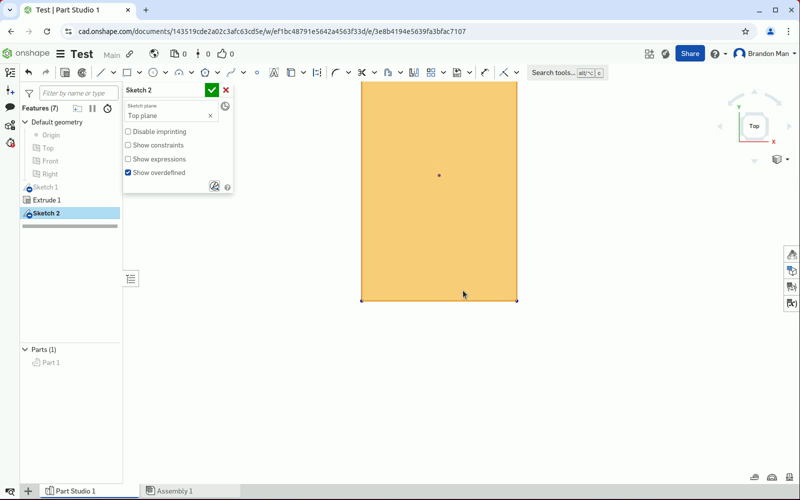
scroll(-6)
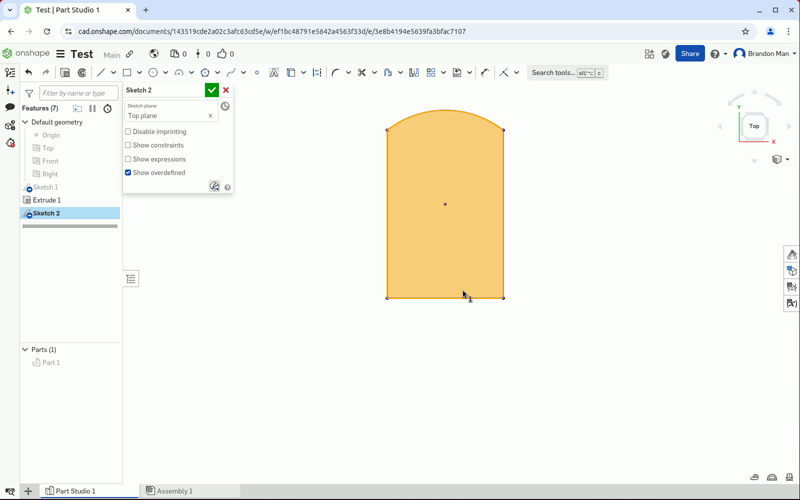
scroll(-6)
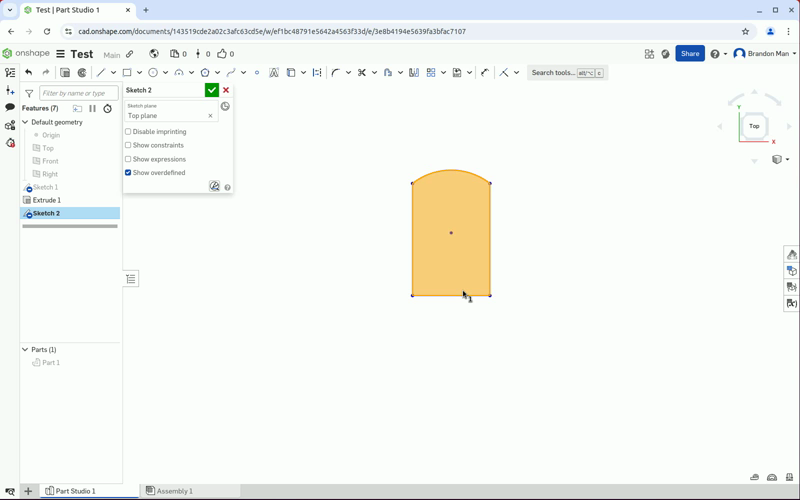
scroll(-6)
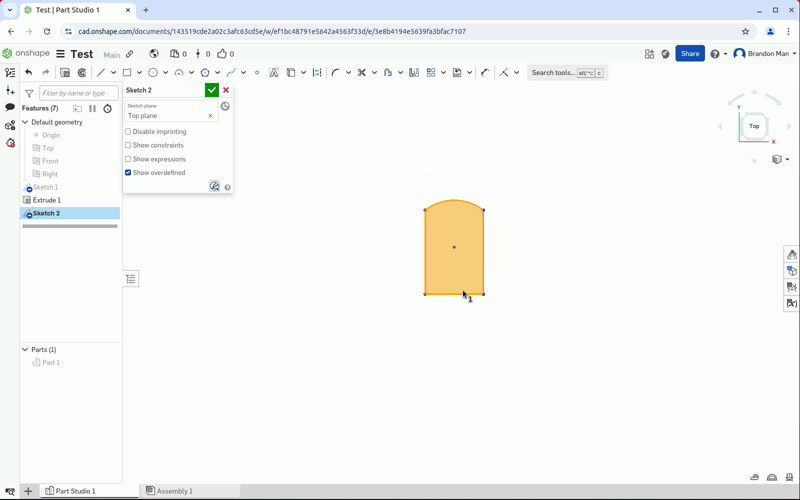
scroll(-6)
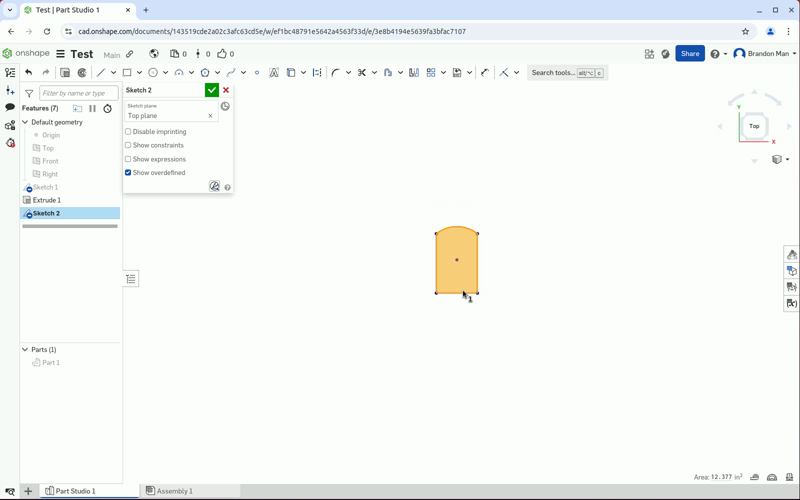
scroll(-6)
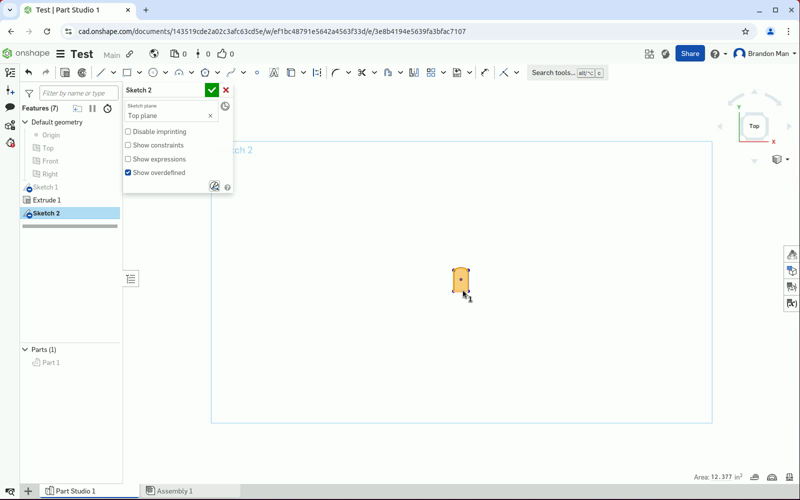
mouse_move(73, 352)
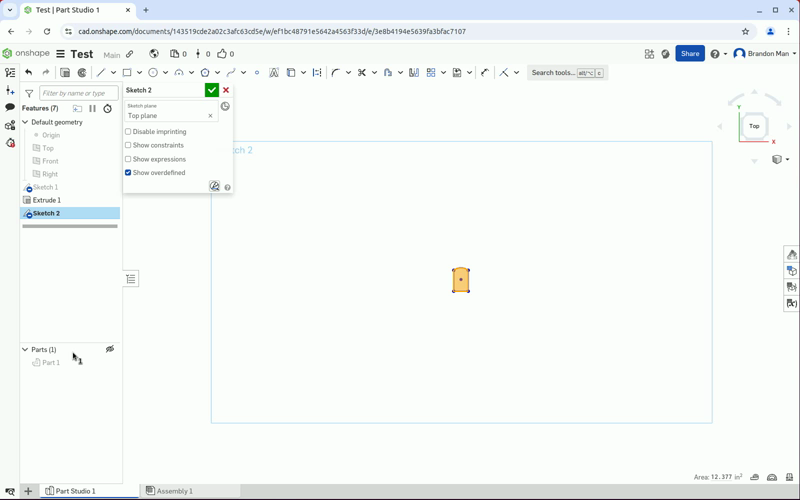
key(shift+y)
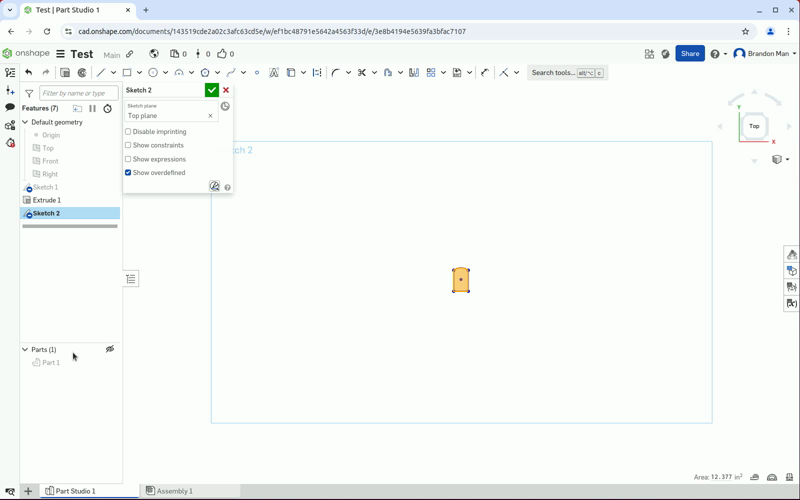
key(shift+e)
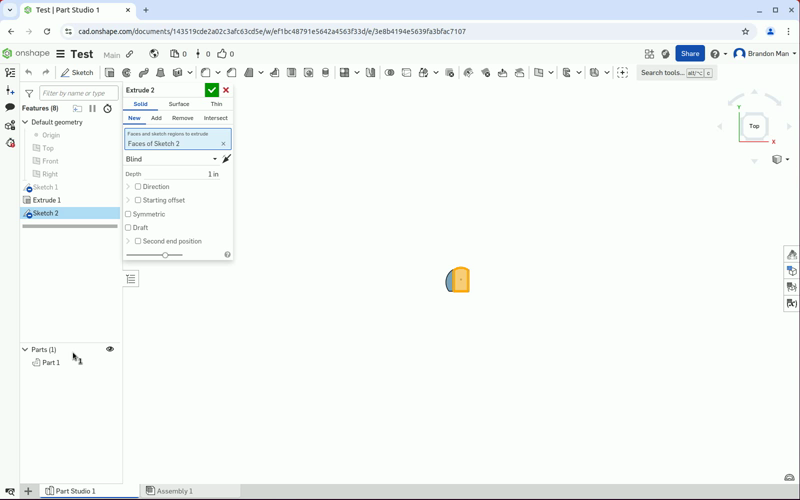
mouse_move(143, 106)
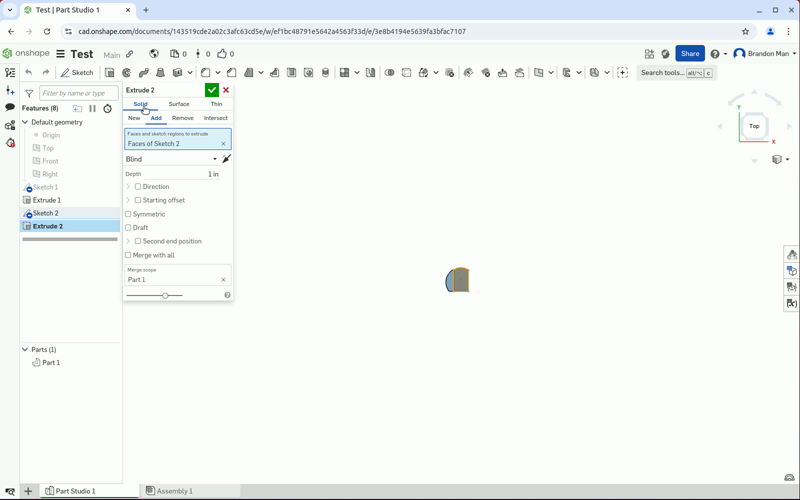
click(143, 106)
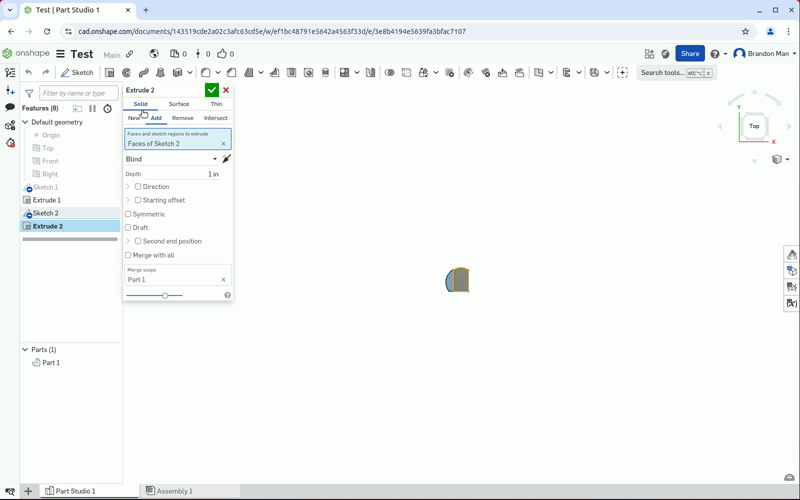
mouse_move(137, 120)
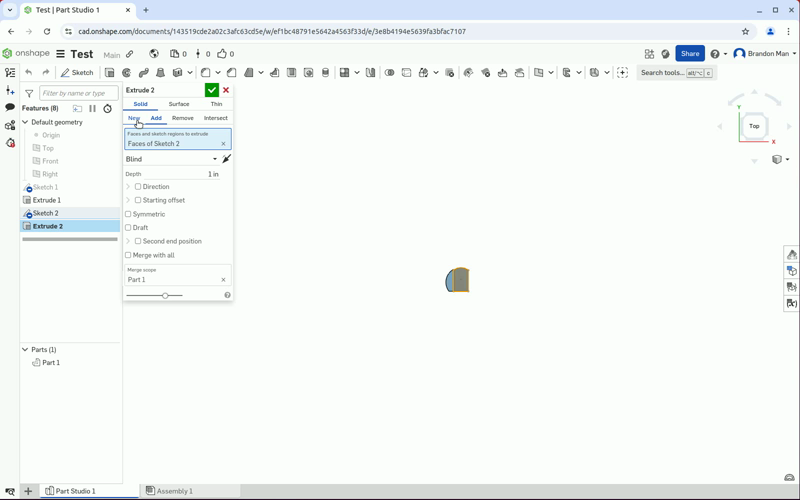
click(137, 120)
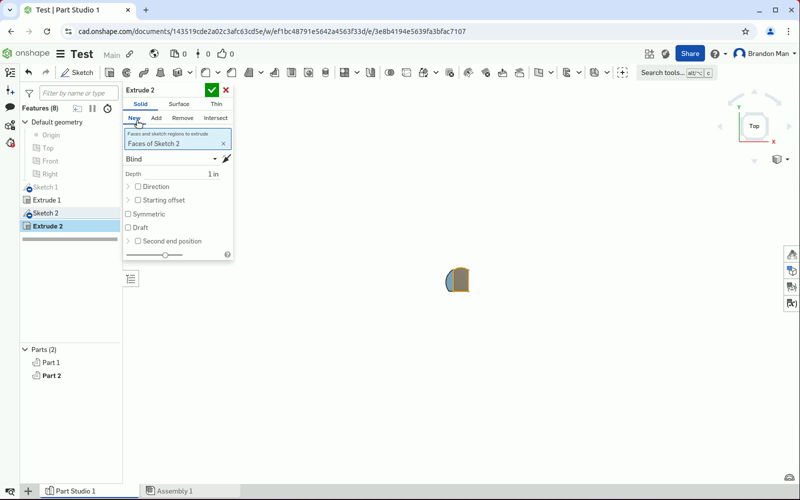
key(tab, 4)
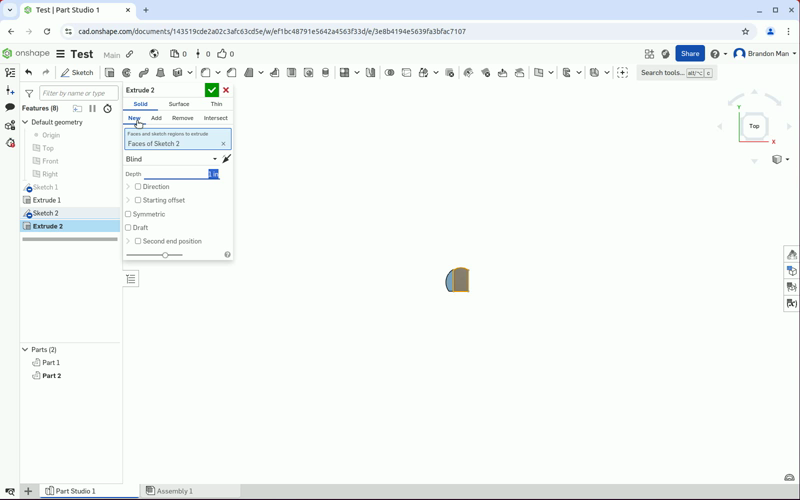
text(23.108)
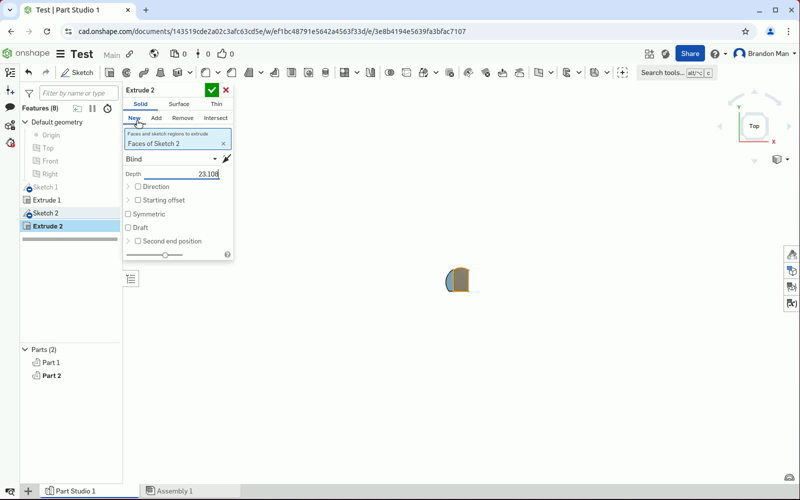
key(enter)
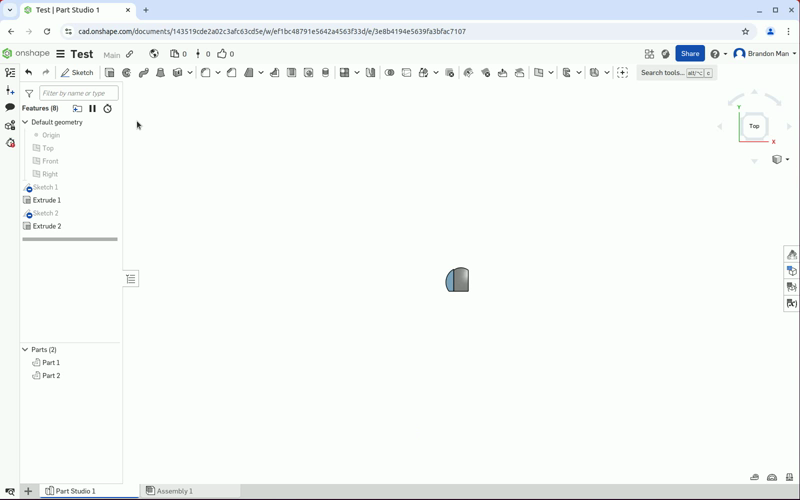
key(shift+h)
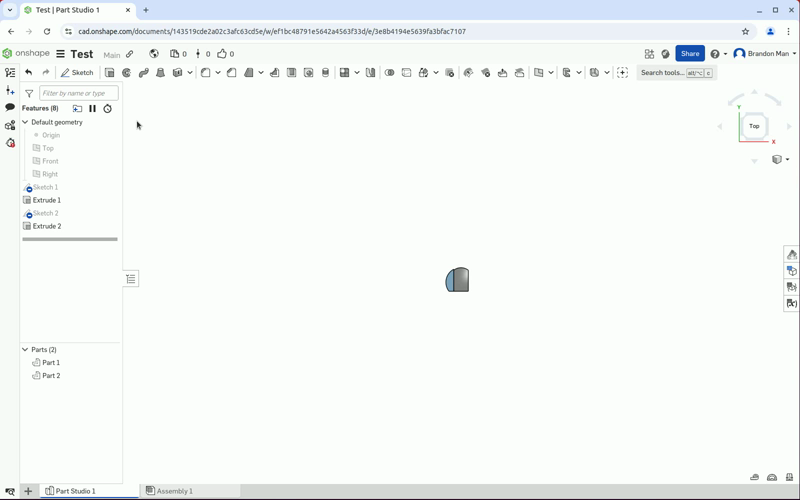
key(shift+h)
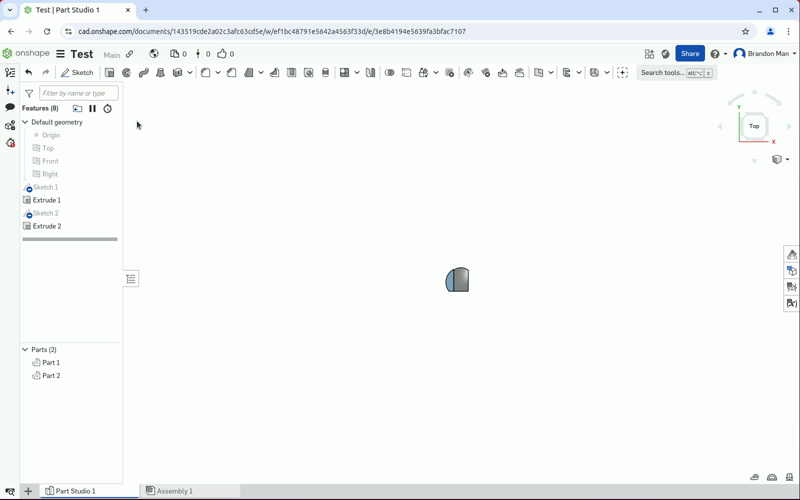
mouse_move(73, 189)
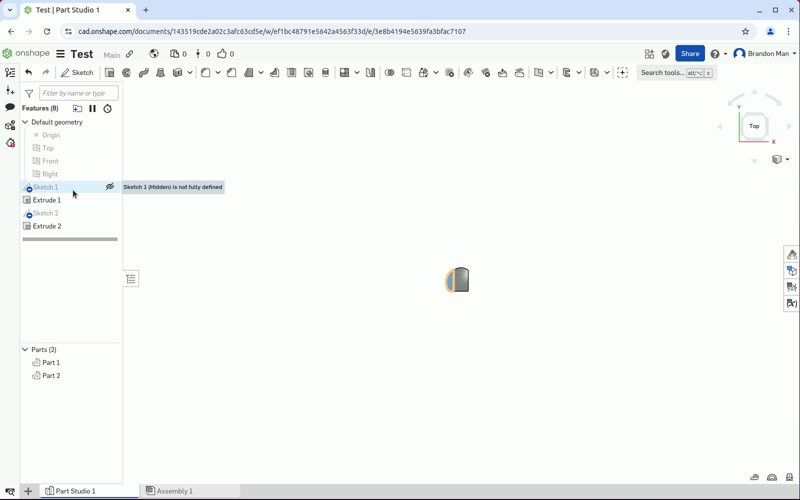
click(73, 189)
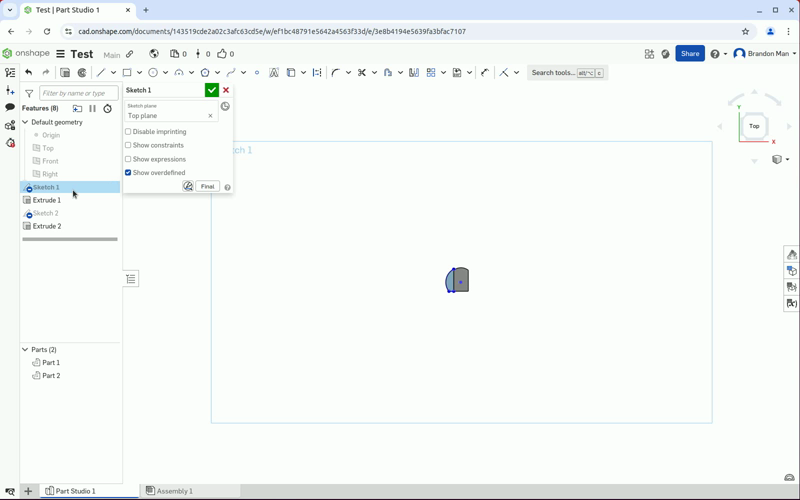
mouse_move(229, 92)
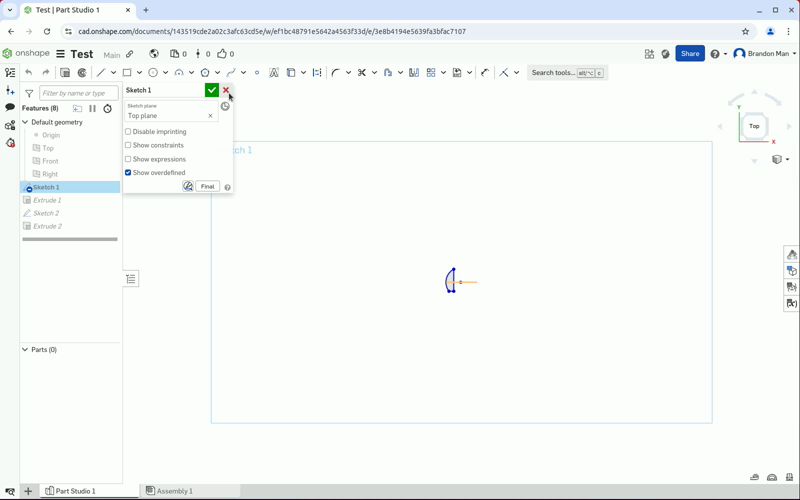
click(229, 92)
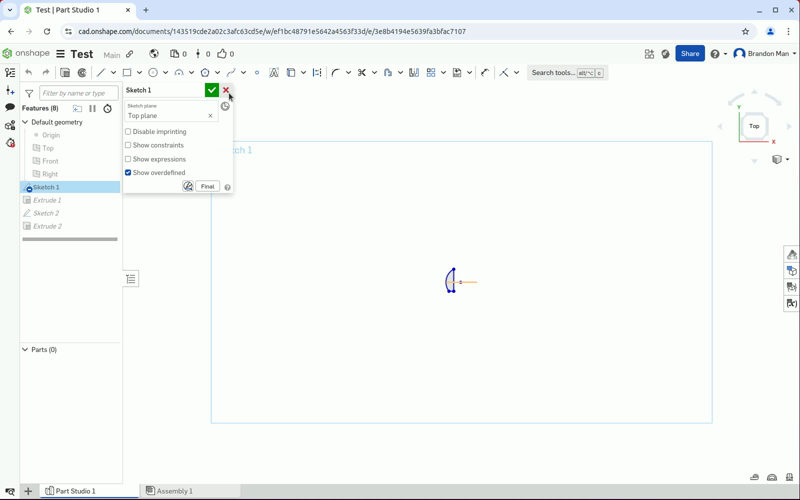
key(shift+s)
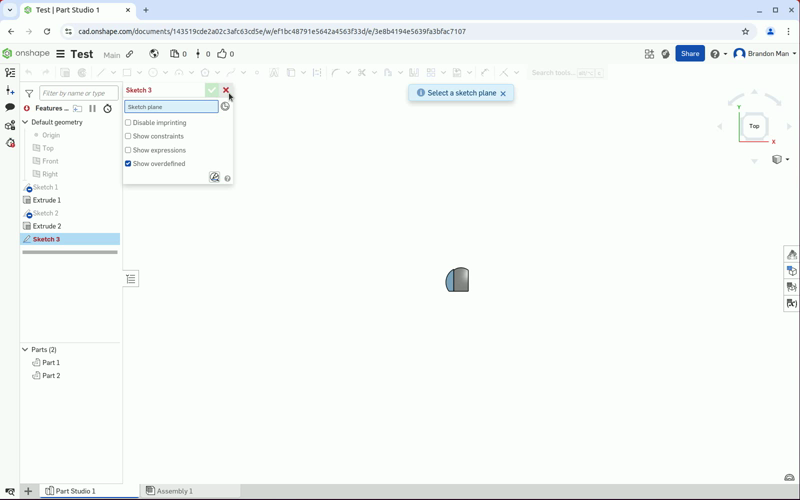
mouse_move(73, 150)
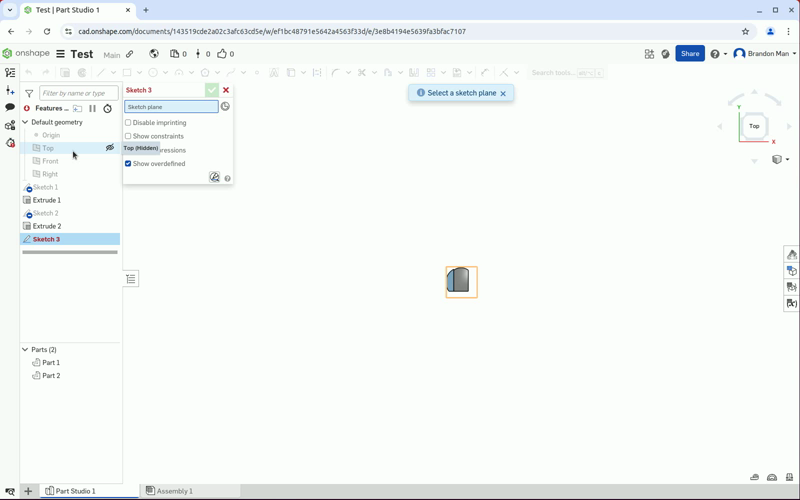
click(73, 150)
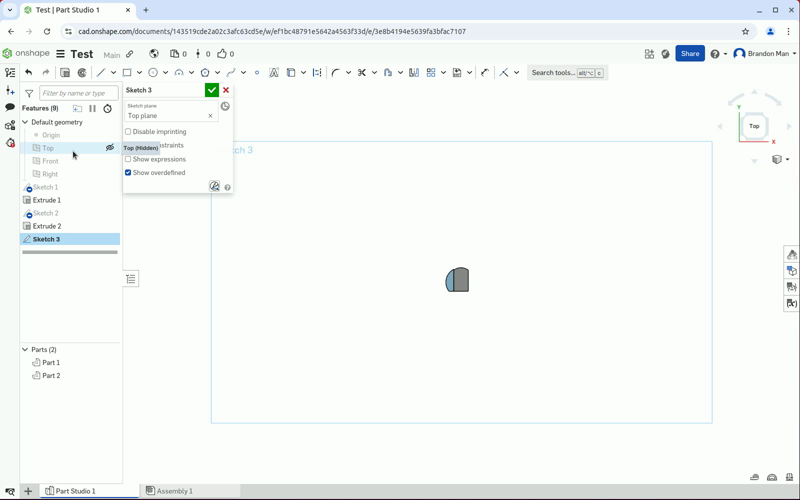
mouse_move(73, 352)
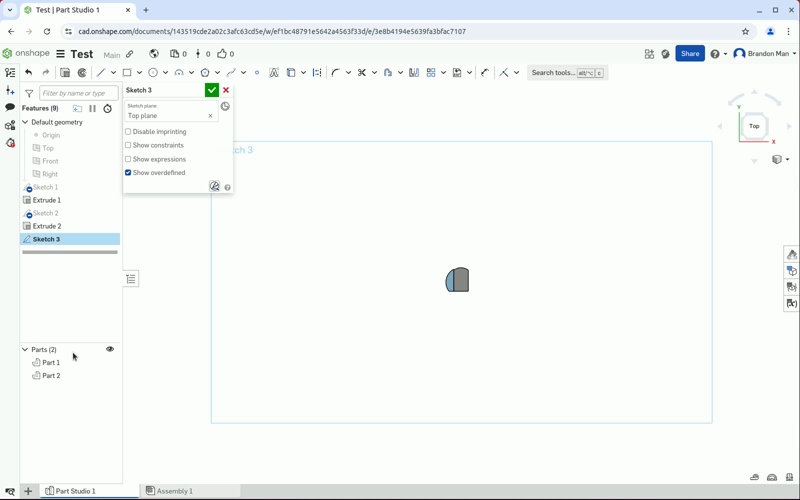
key(y)
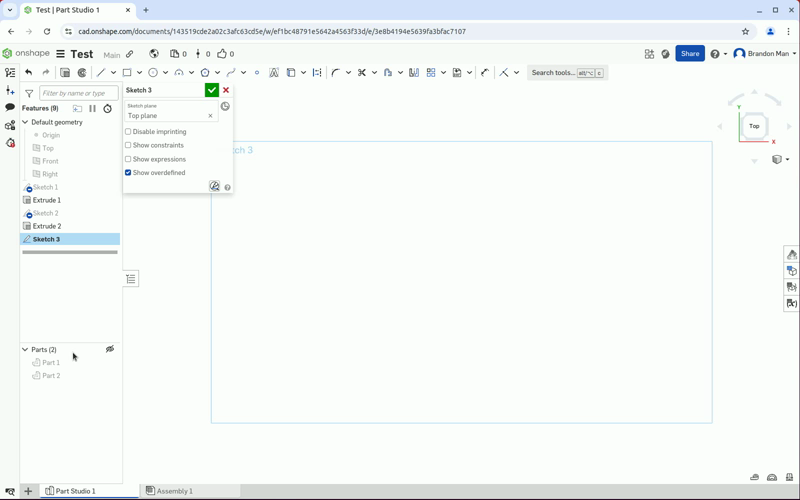
key(l)
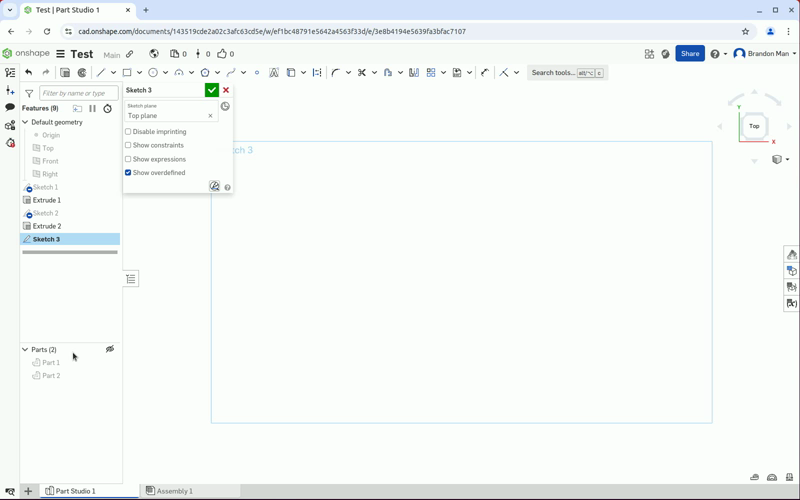
key_down(shift)
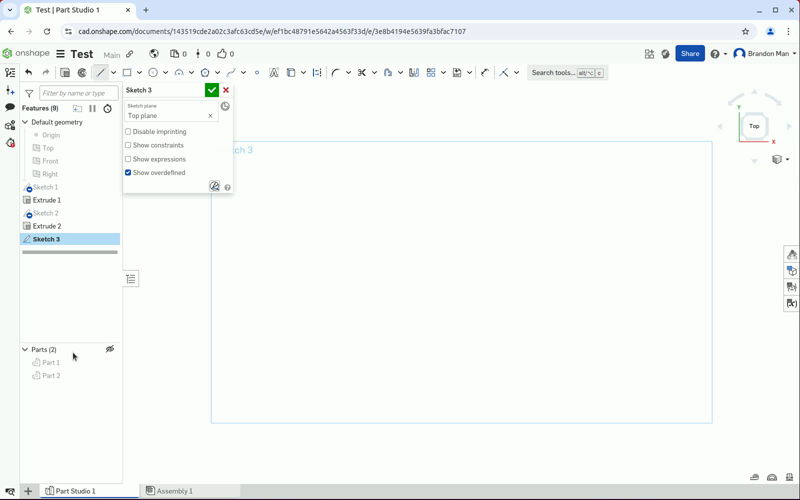
mouse_move(467, 291)
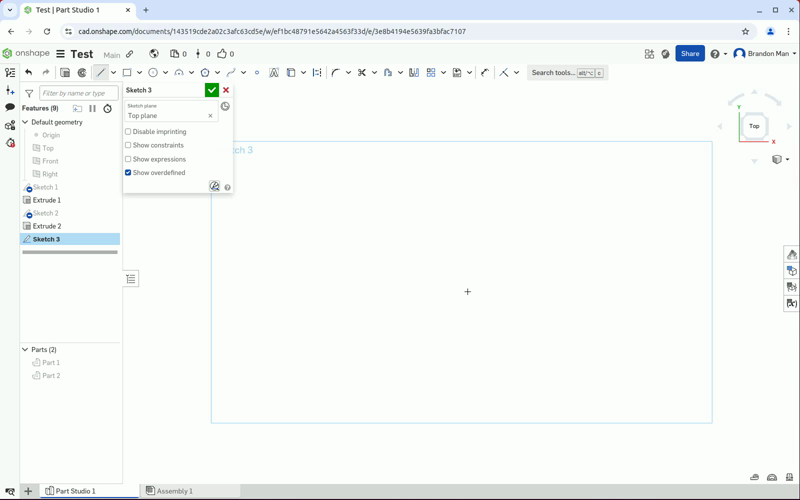
click(467, 291)
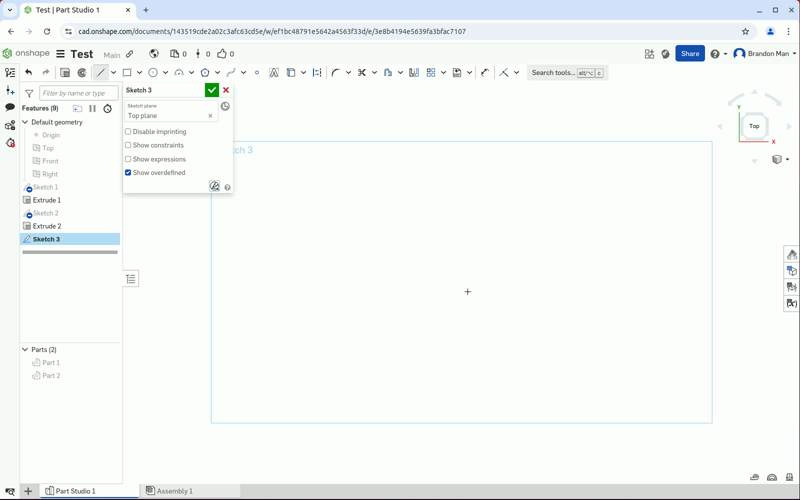
key_up(shift)
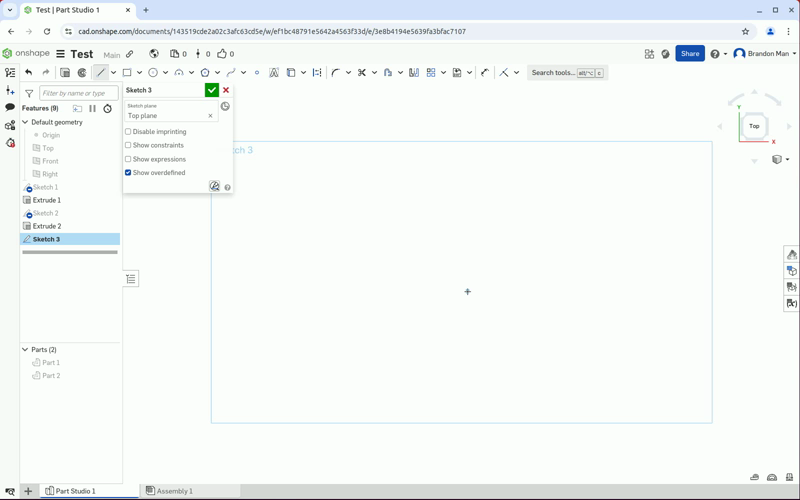
key_down(shift)
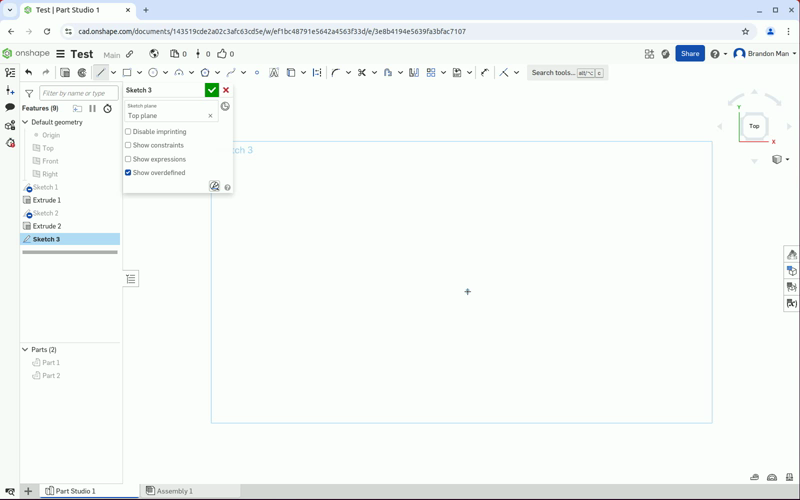
mouse_move(497, 291)
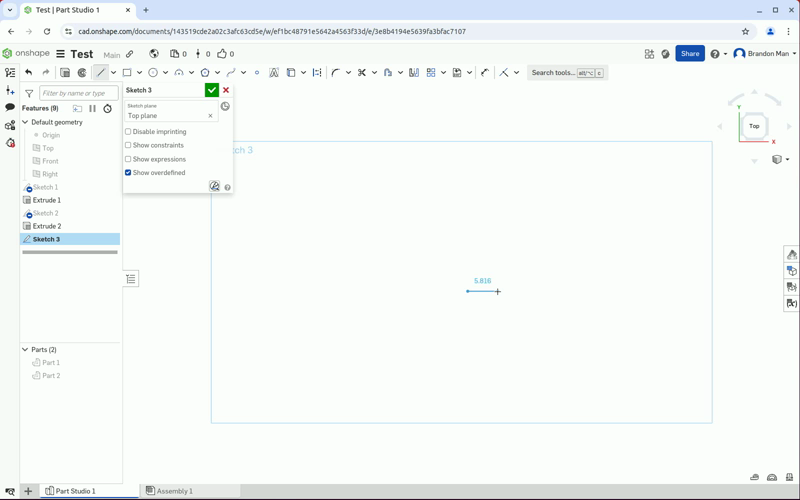
mouse_move(472, 291)
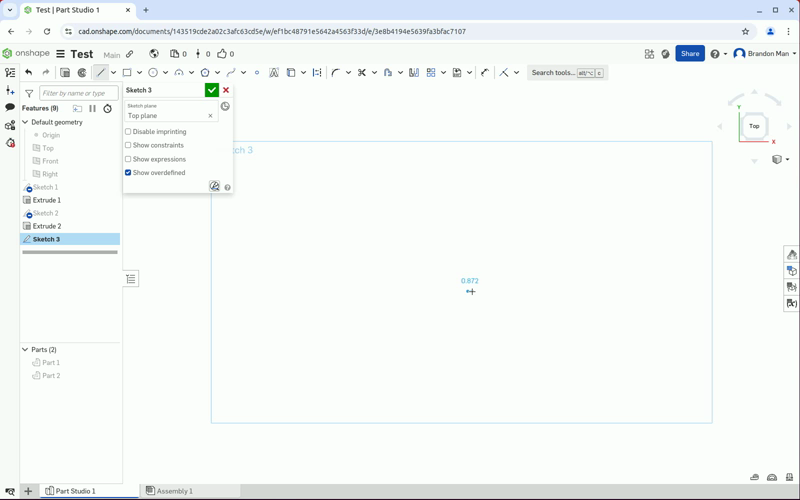
scroll(6)
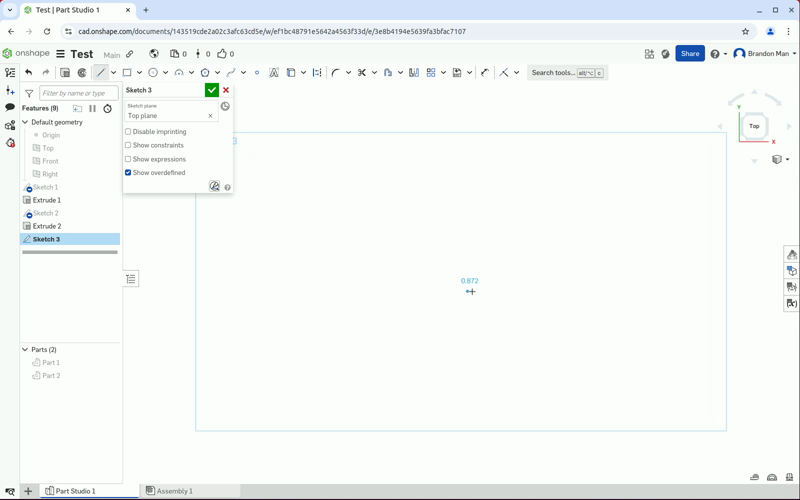
scroll(6)
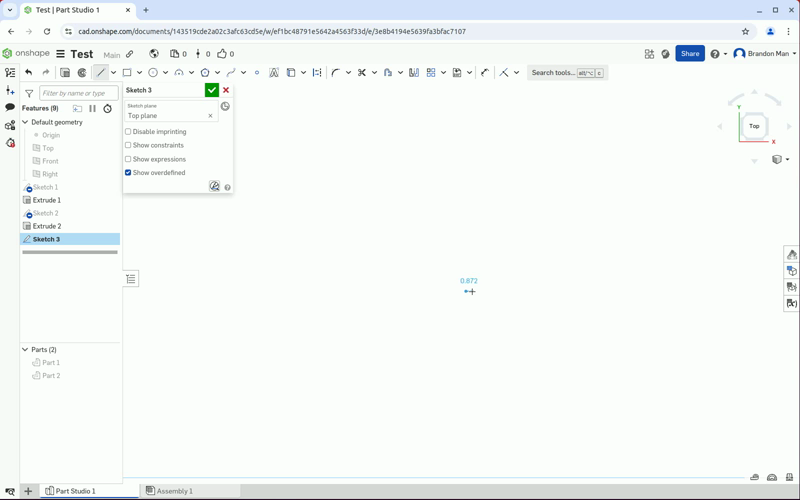
scroll(6)
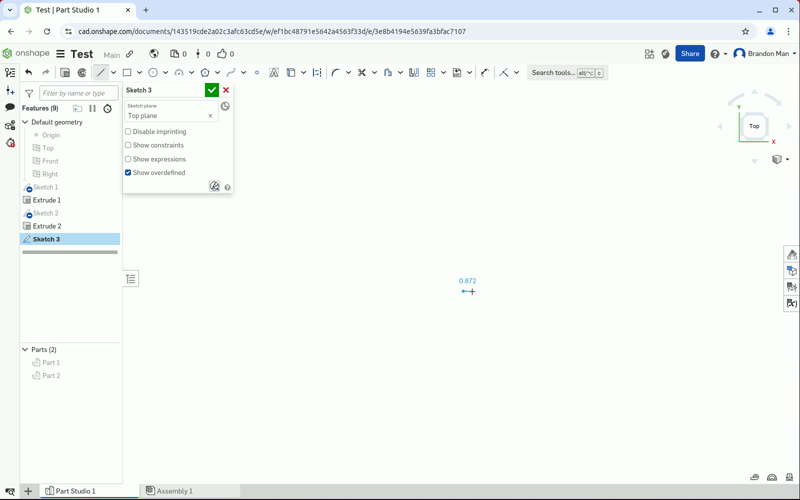
scroll(6)
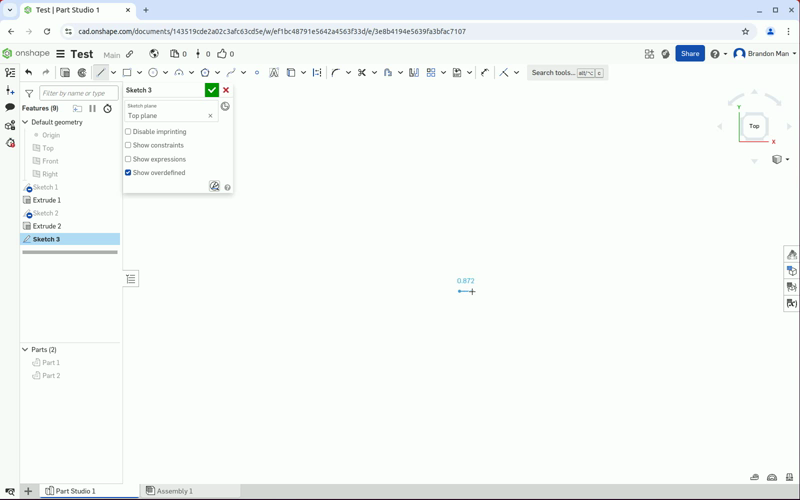
scroll(6)
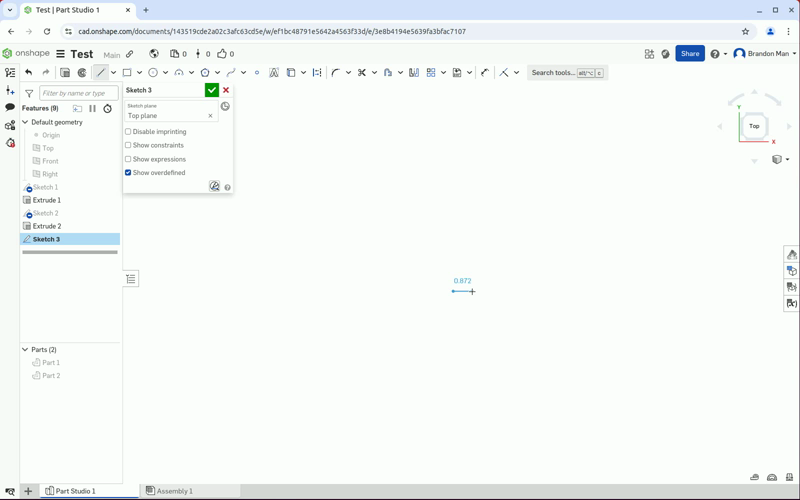
scroll(6)
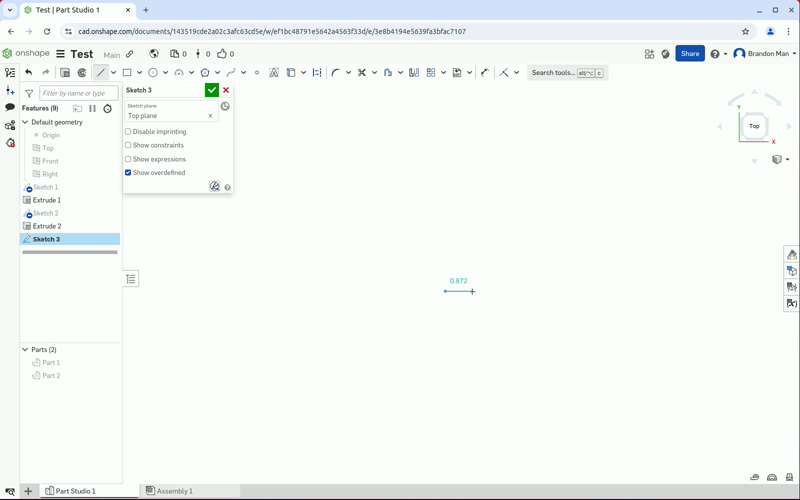
scroll(6)
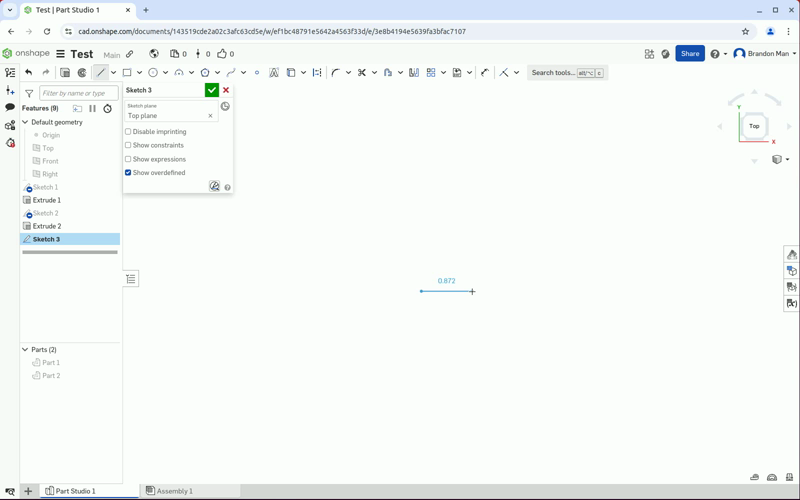
click(472, 291)
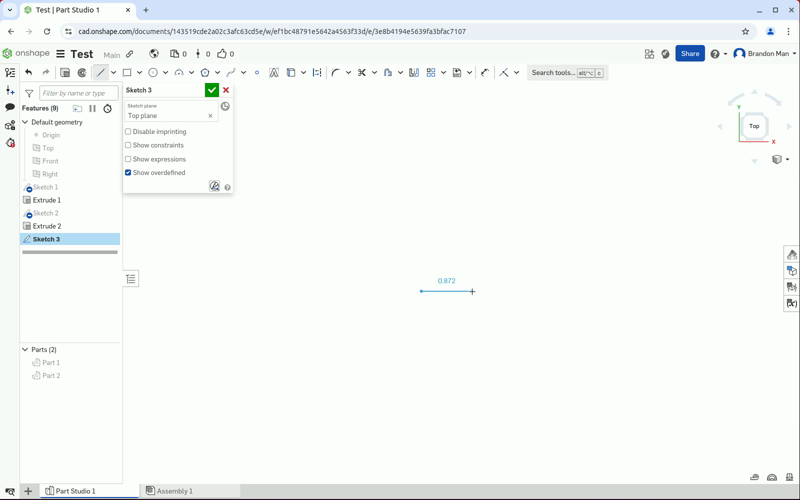
scroll(-6)
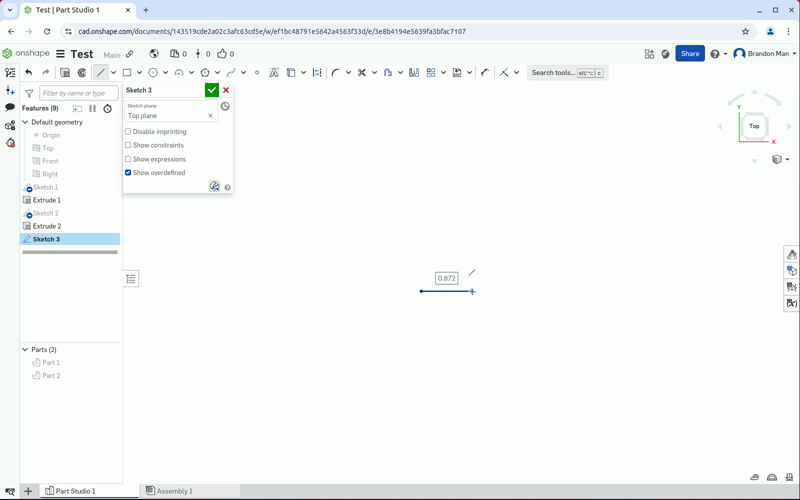
scroll(-6)
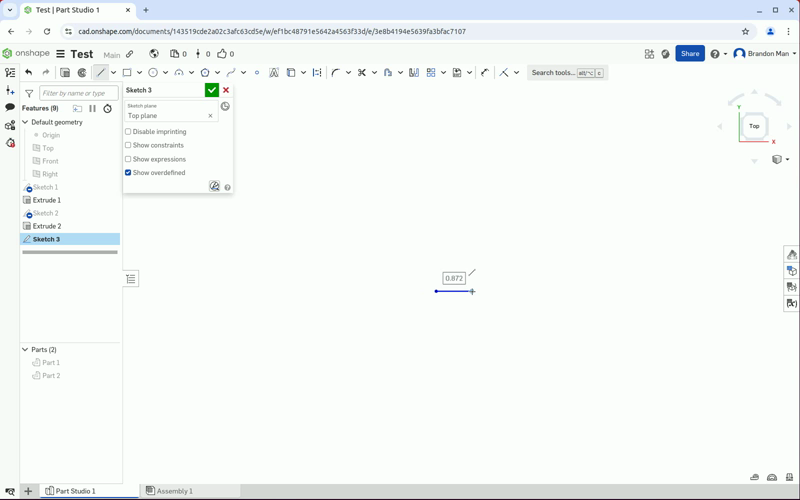
scroll(-6)
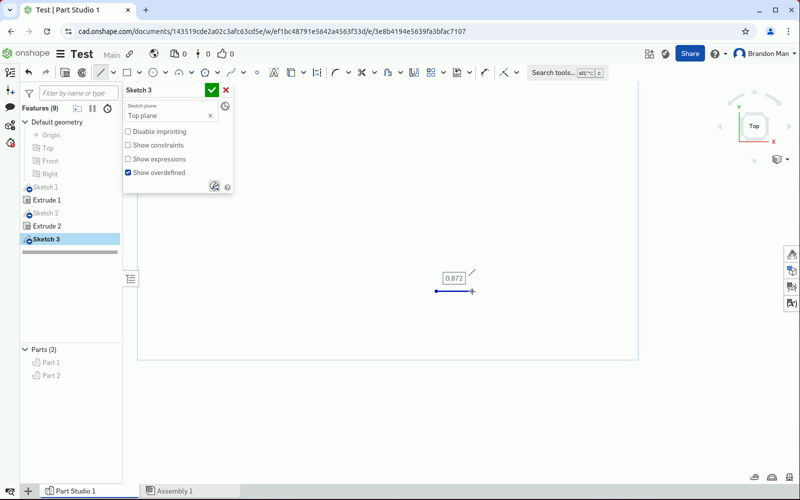
scroll(-6)
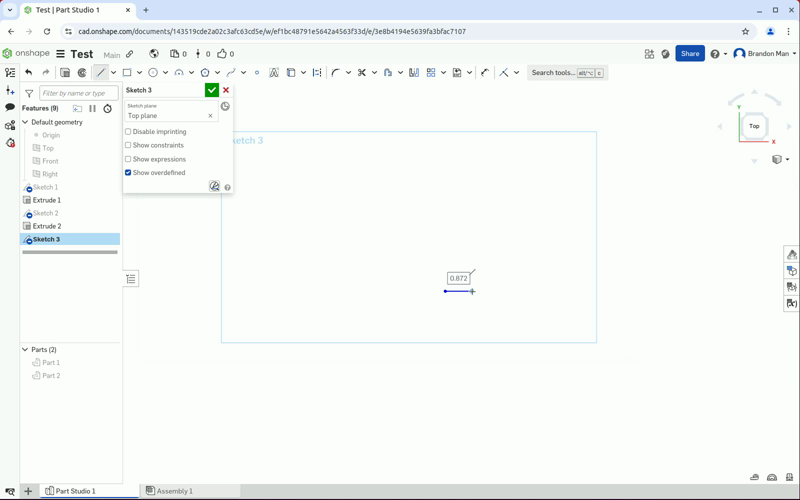
scroll(-6)
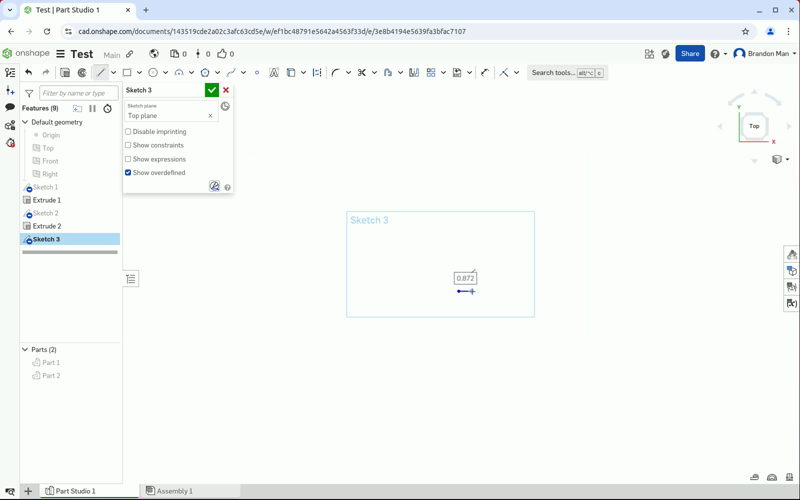
scroll(-6)
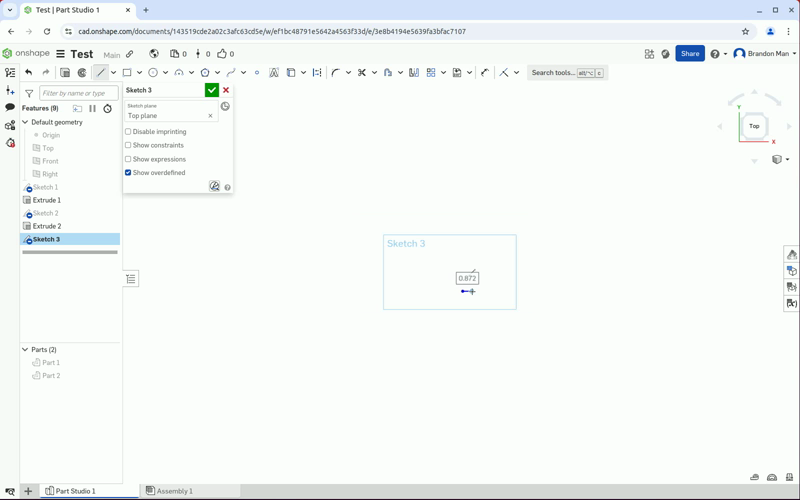
scroll(-6)
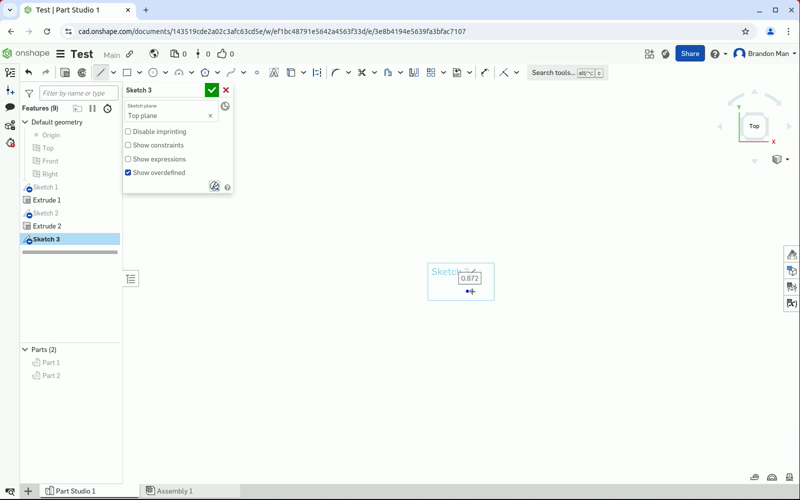
key_up(shift)
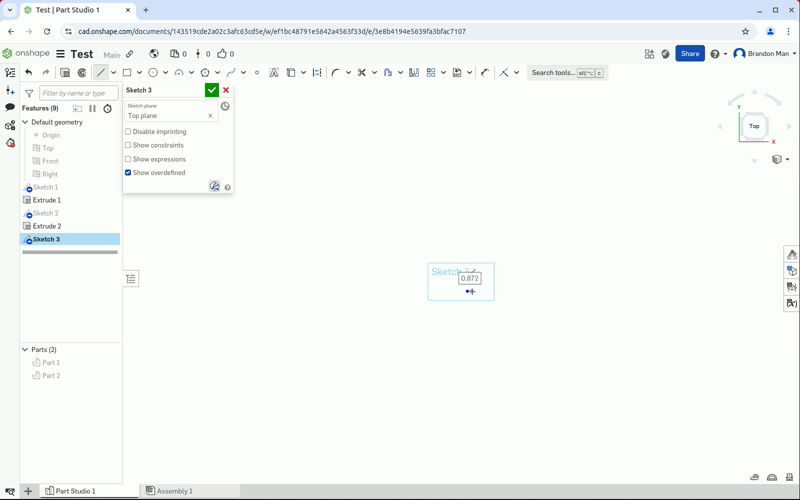
key(esc)
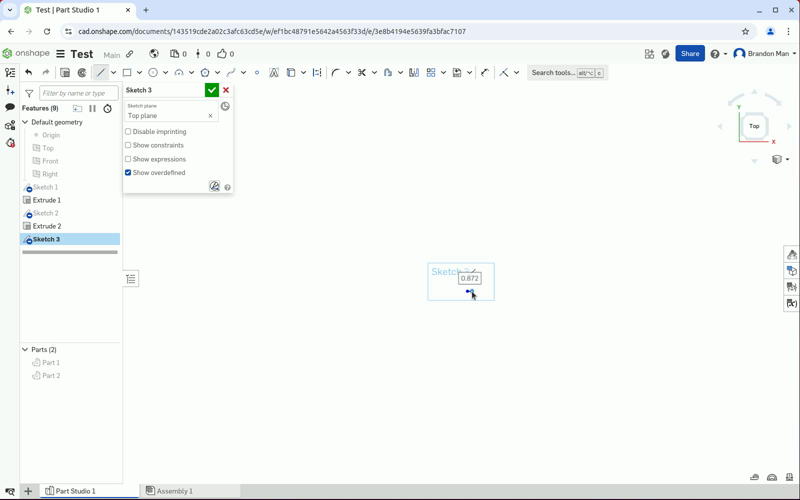
key(a)
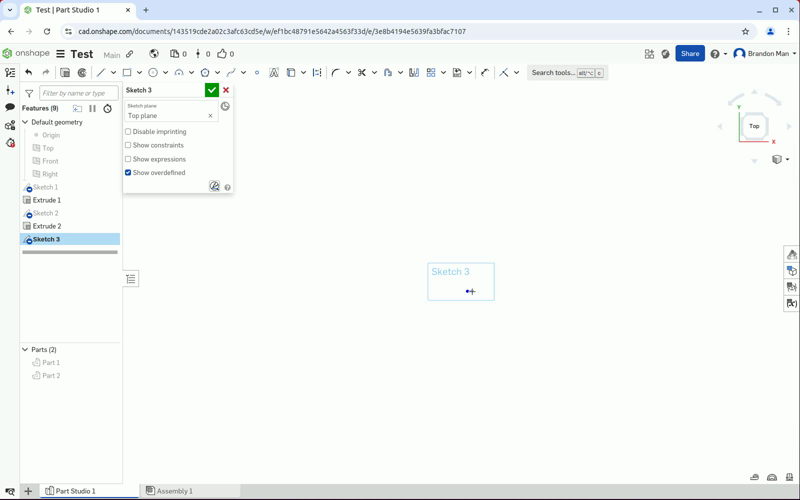
mouse_move(472, 291)
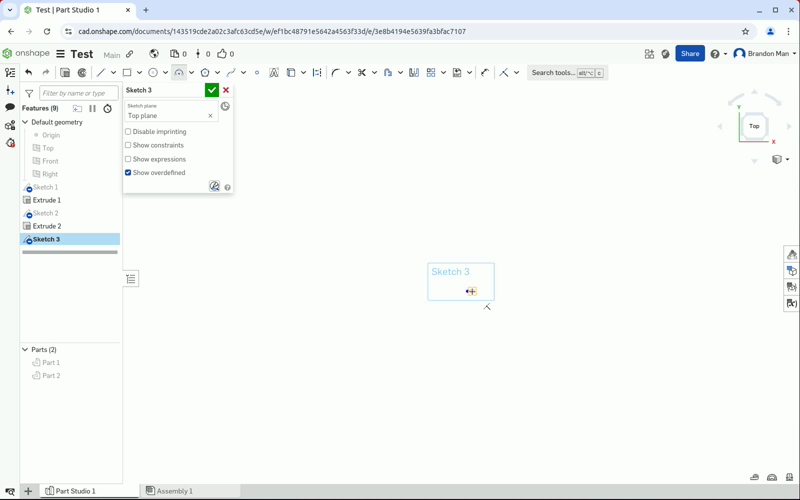
click(472, 291)
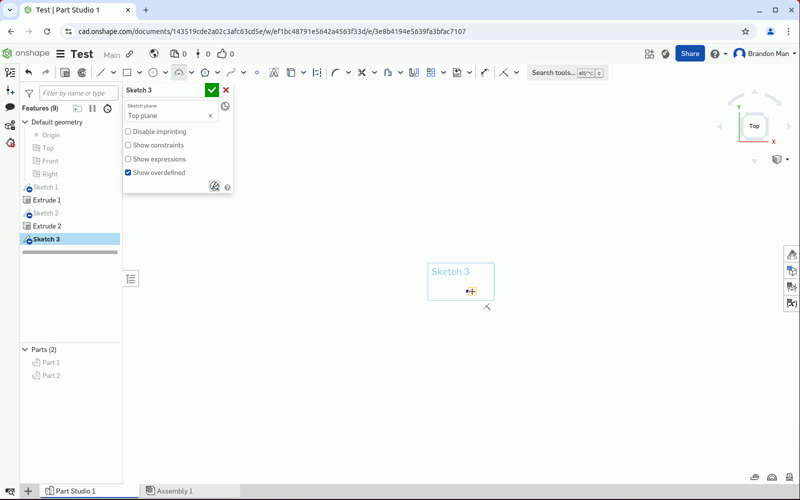
key_down(shift)
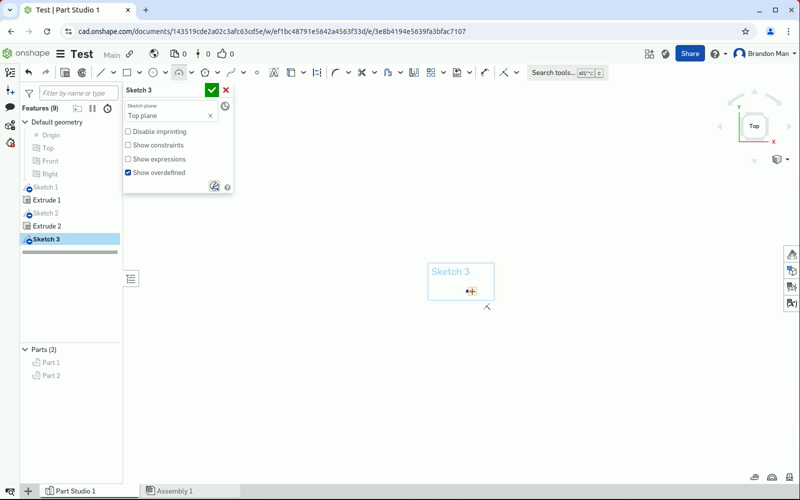
mouse_move(467, 269)
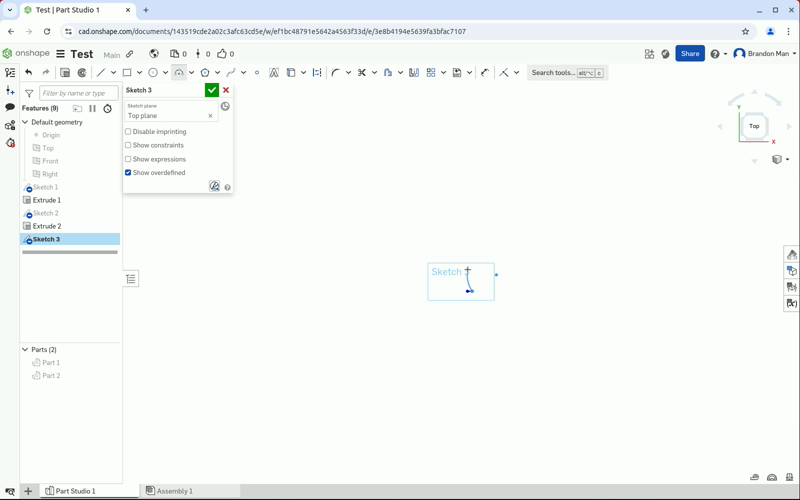
click(467, 269)
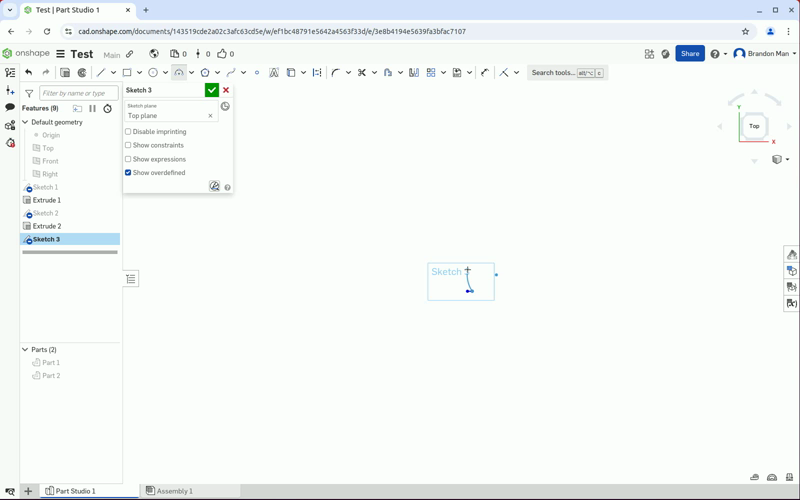
mouse_move(474, 279)
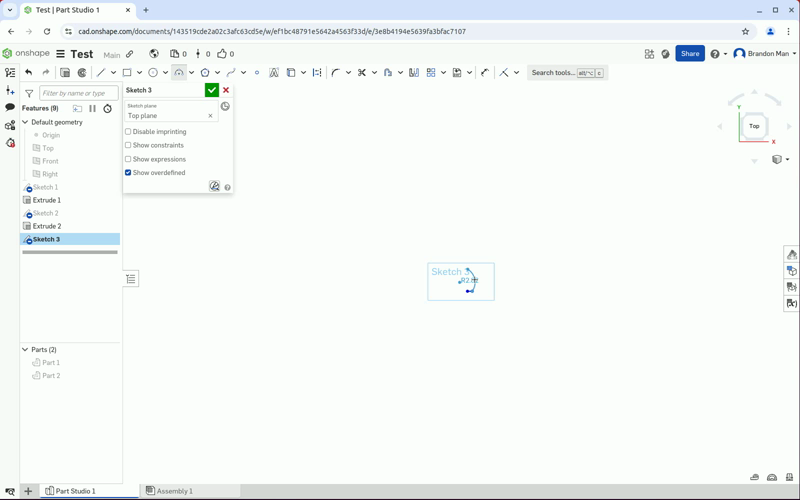
click(474, 279)
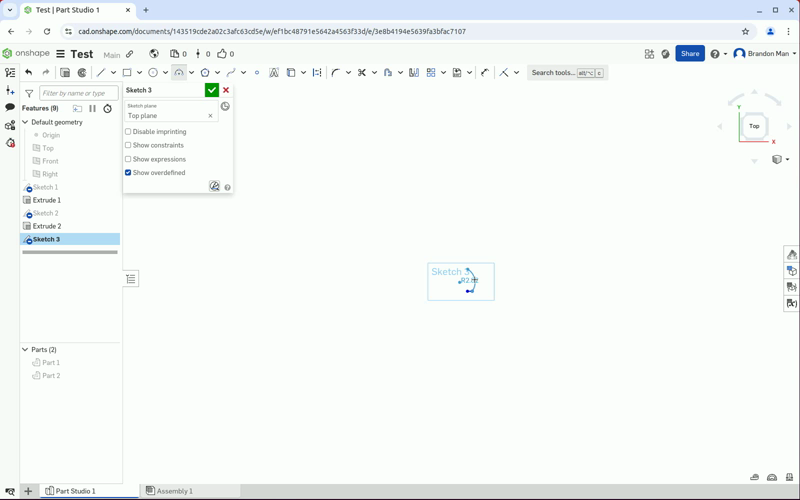
key_up(shift)
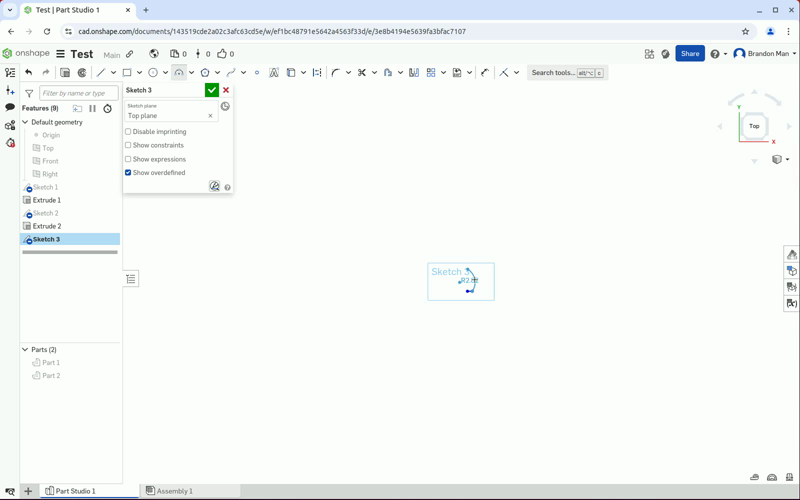
key(esc)
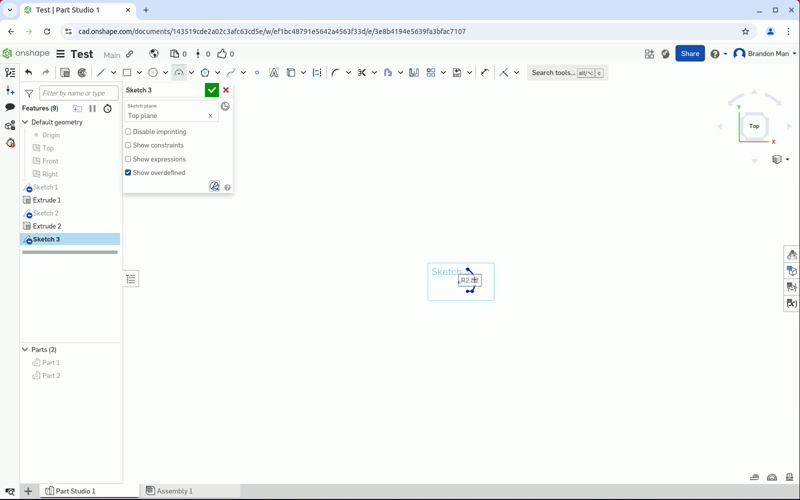
key(l)
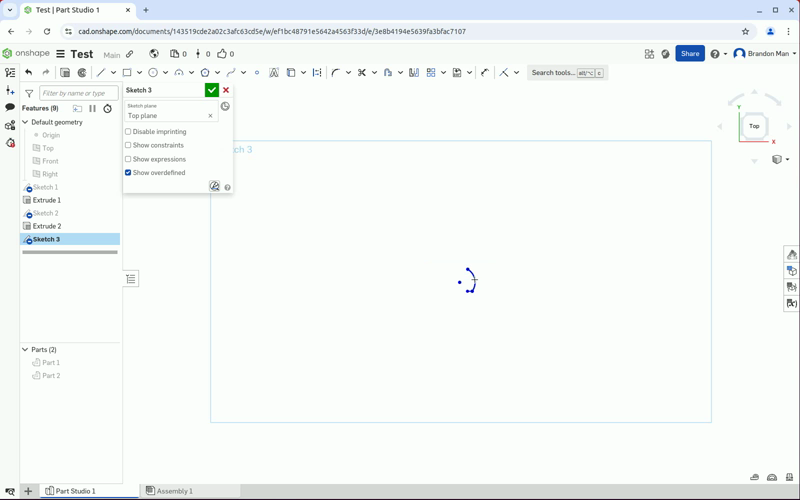
mouse_move(467, 269)
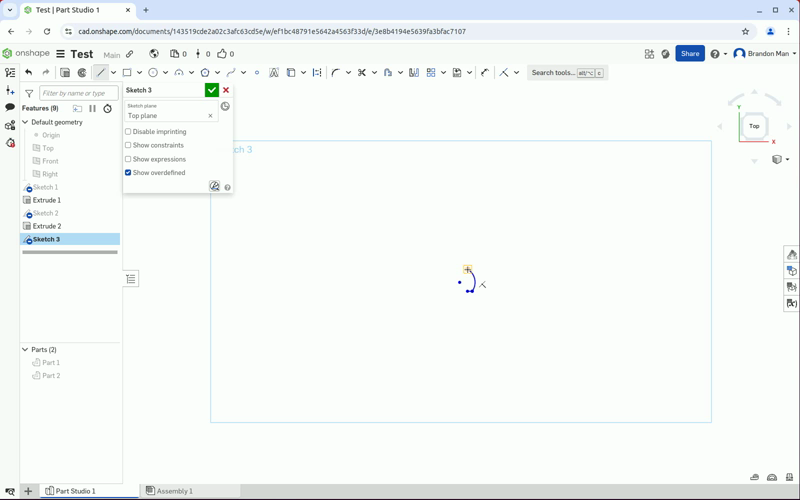
click(467, 269)
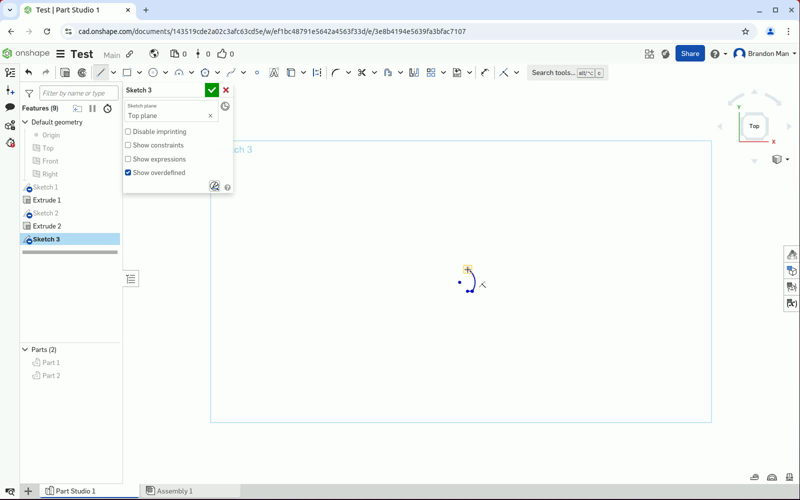
mouse_move(497, 269)
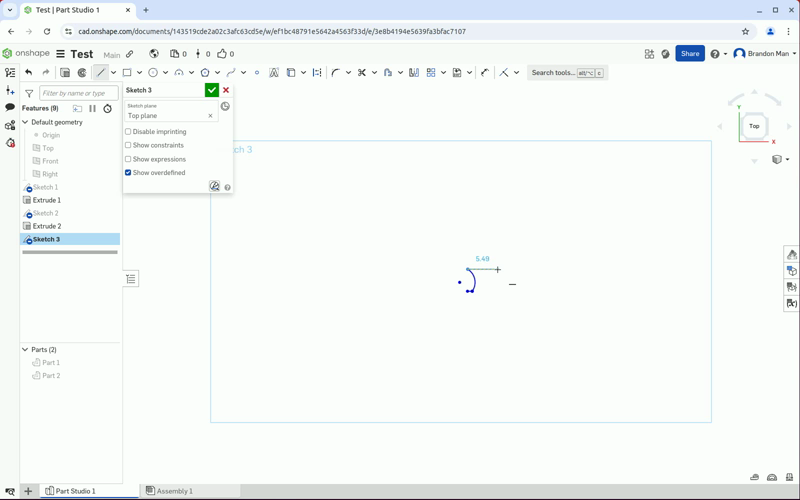
key_down(shift)
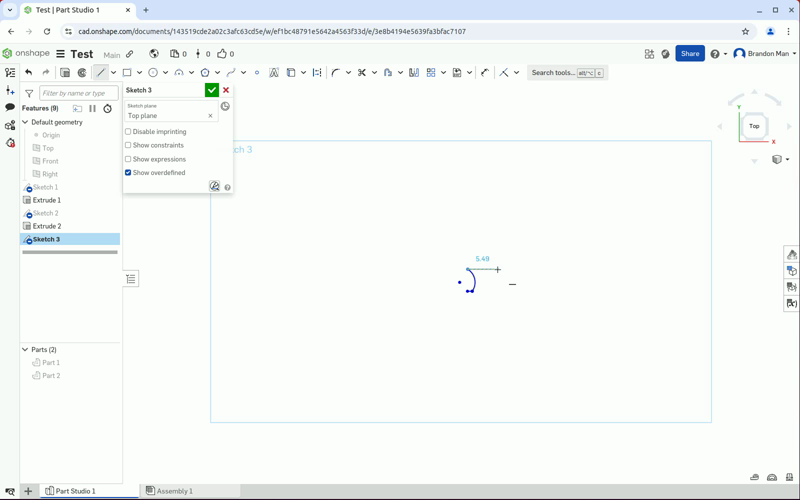
mouse_move(467, 291)
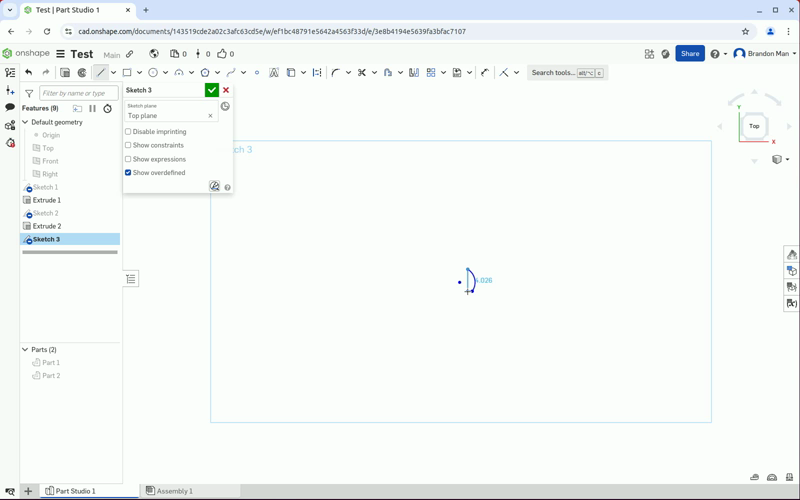
key_up(shift)
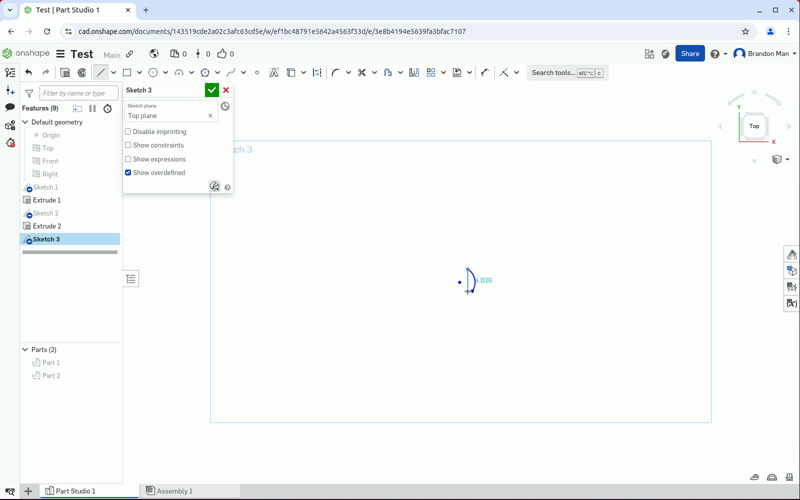
click(467, 291)
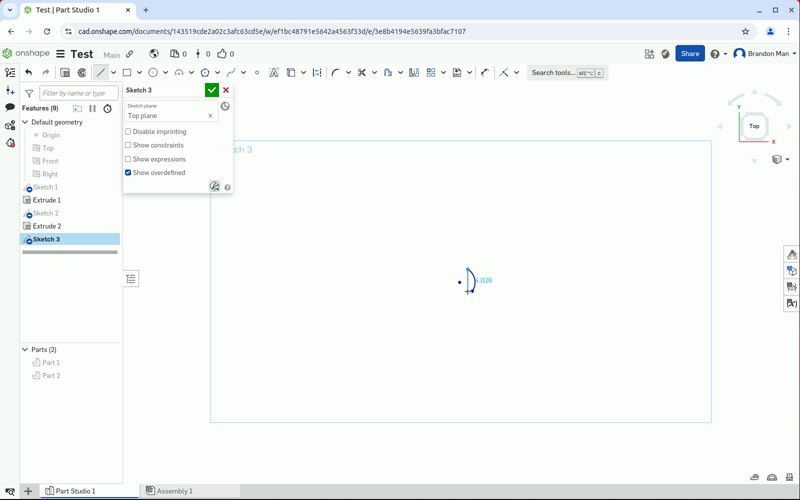
key(esc)
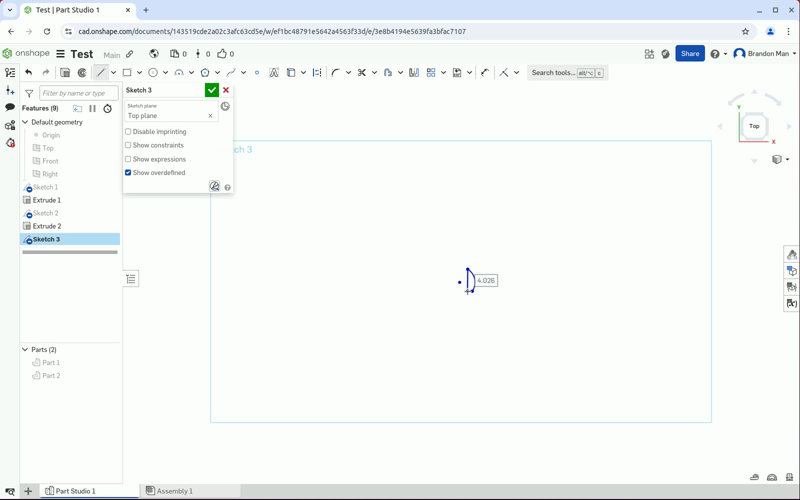
mouse_move(473, 280)
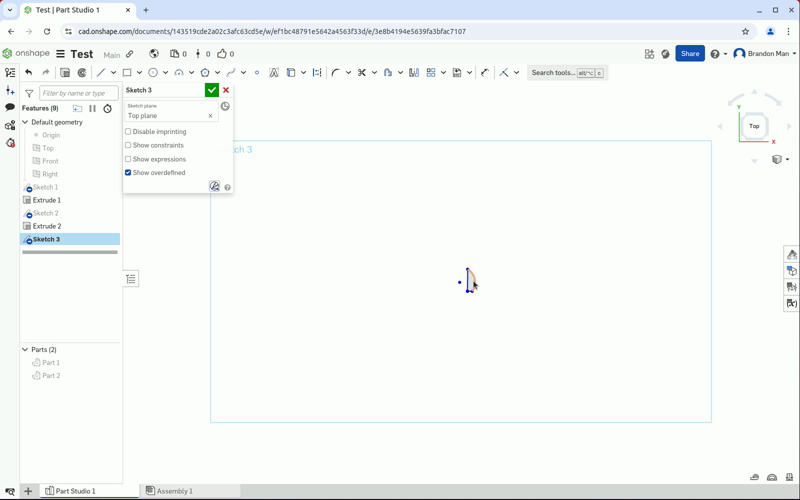
scroll(6)
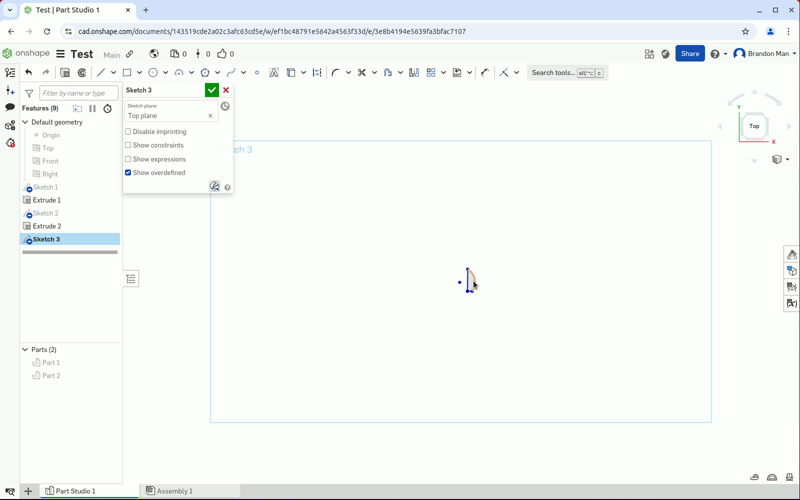
scroll(6)
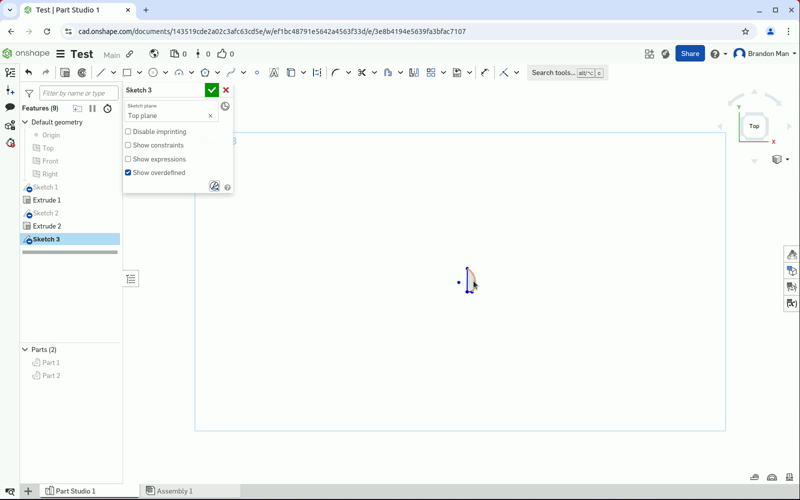
scroll(6)
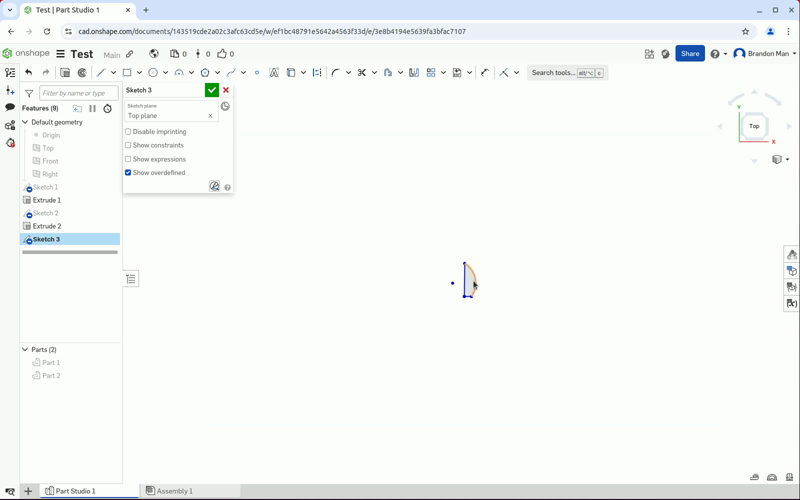
scroll(6)
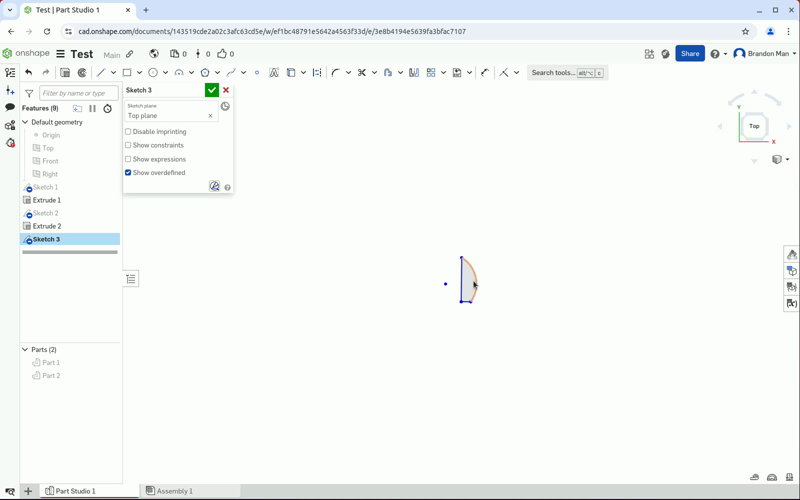
scroll(6)
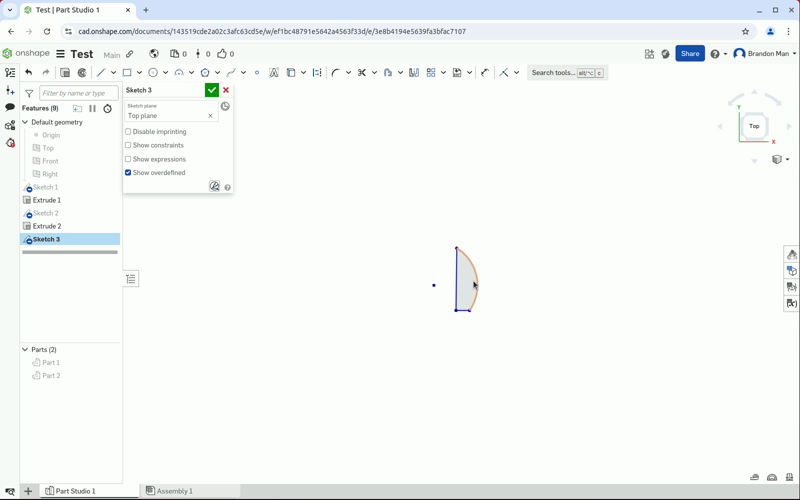
scroll(6)
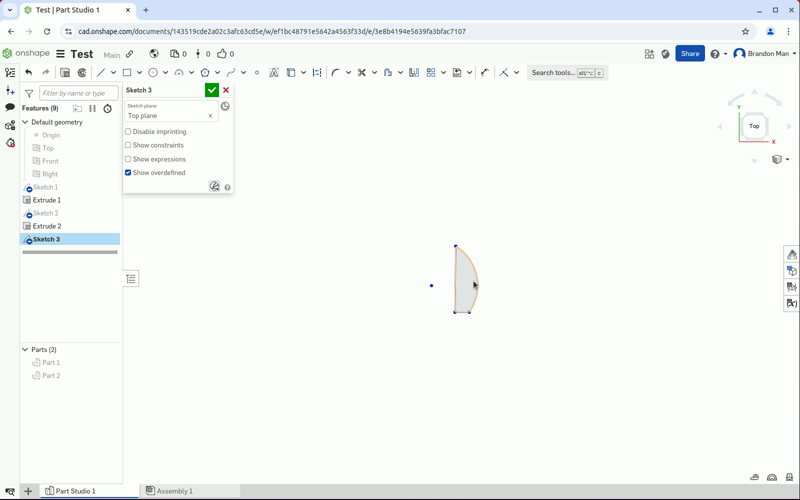
scroll(6)
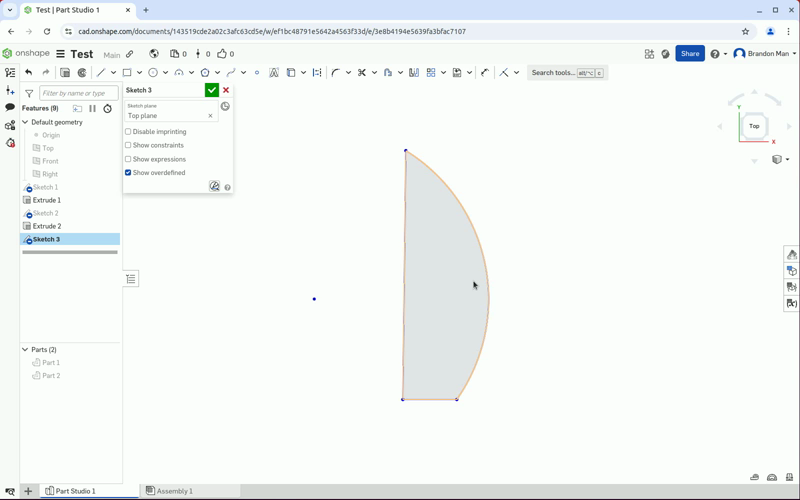
click(473, 280)
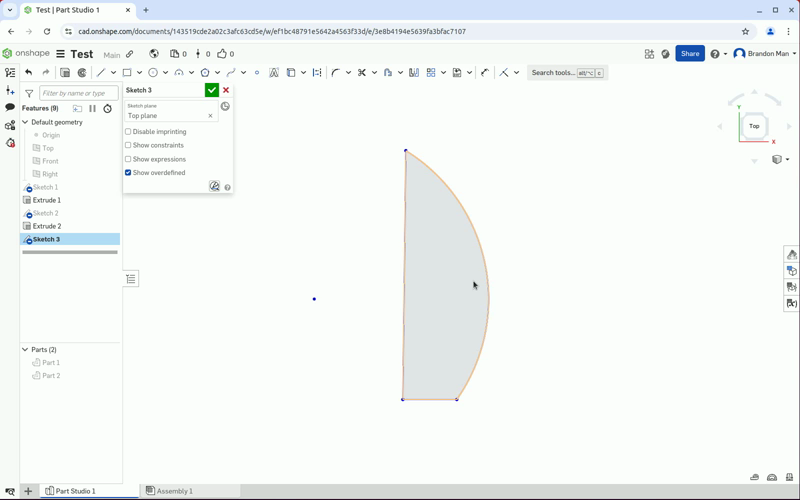
scroll(-6)
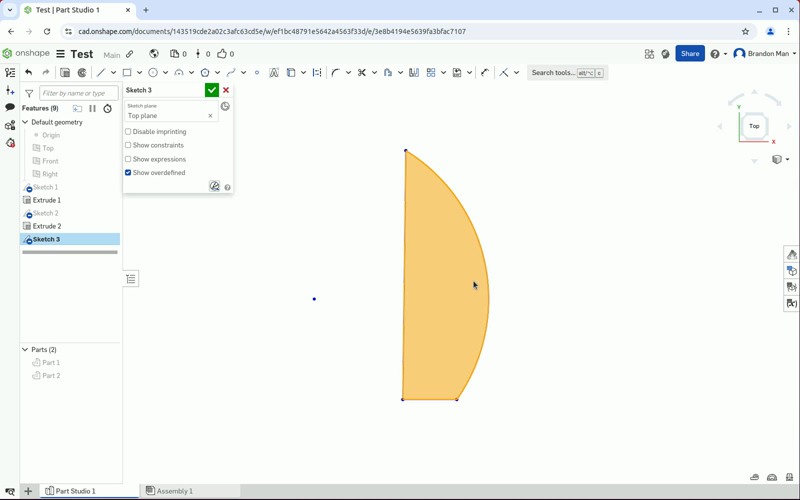
scroll(-6)
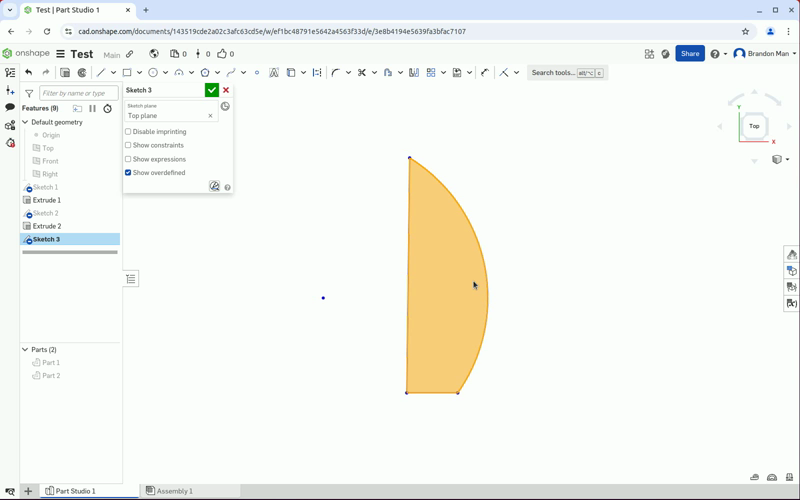
scroll(-6)
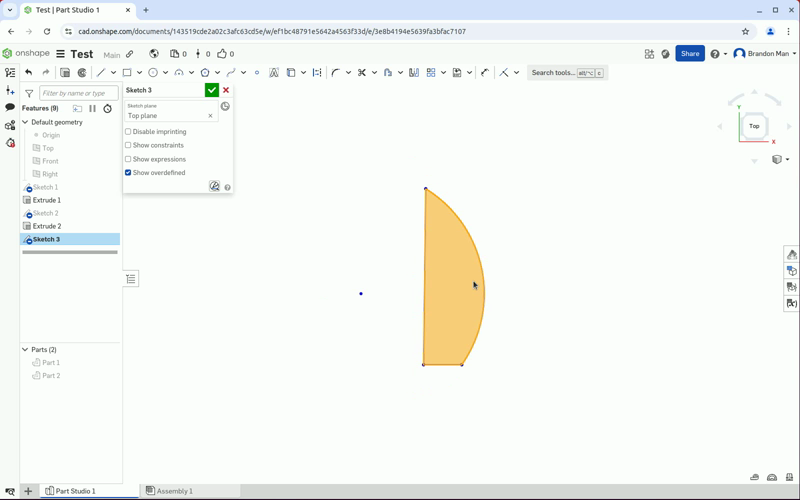
scroll(-6)
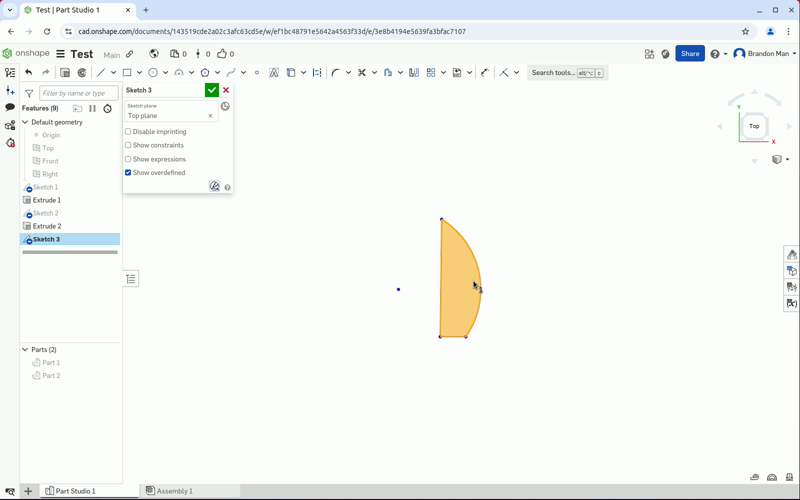
scroll(-6)
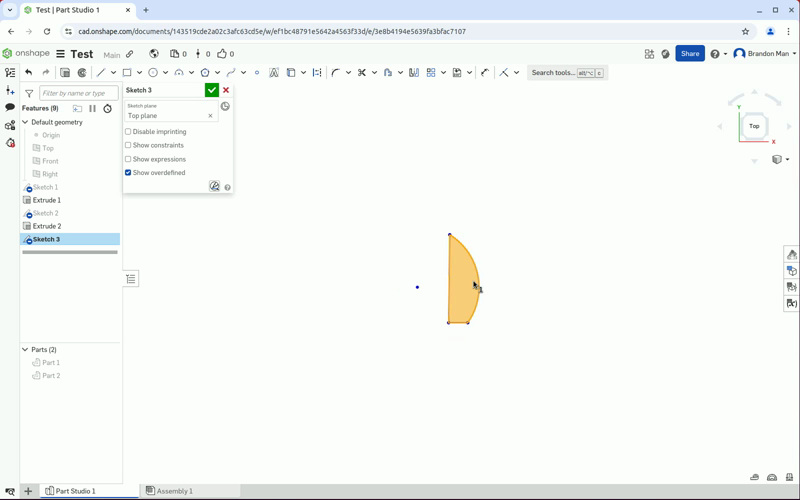
scroll(-6)
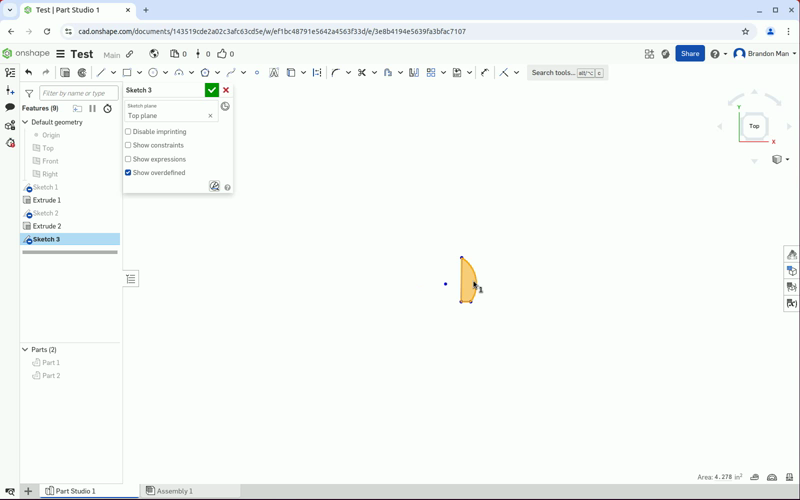
scroll(-6)
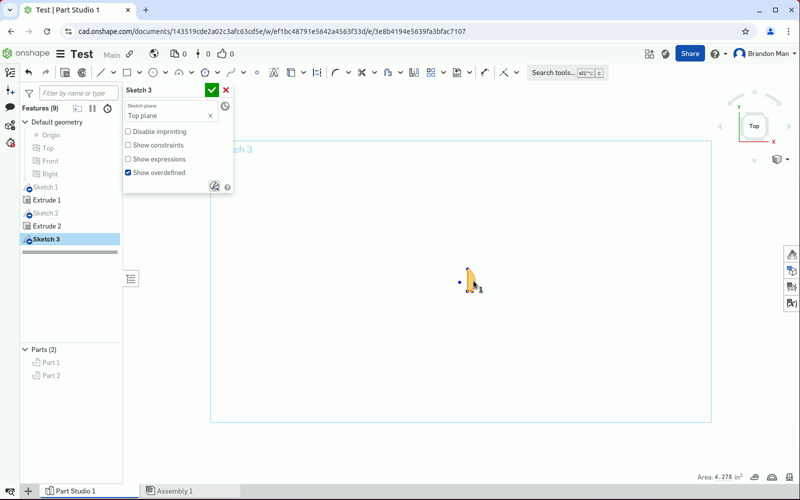
mouse_move(73, 352)
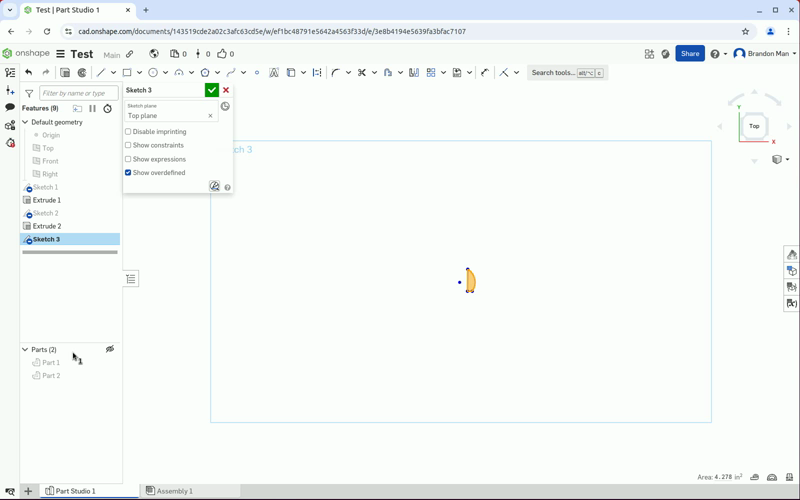
key(shift+y)
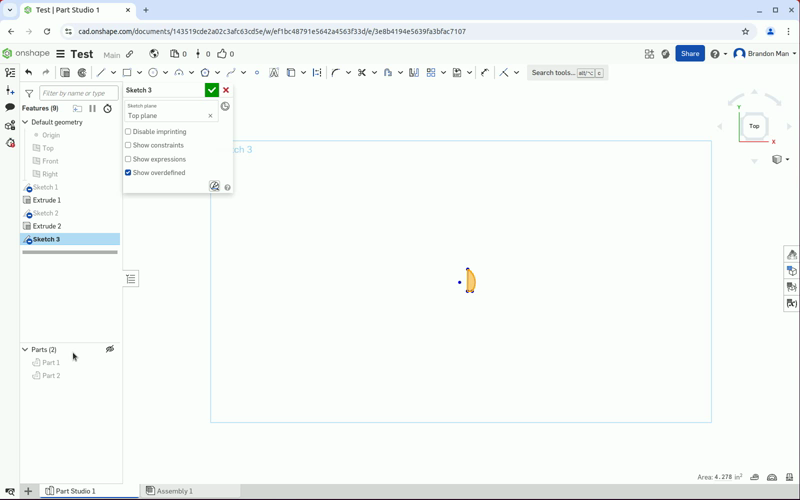
key(shift+e)
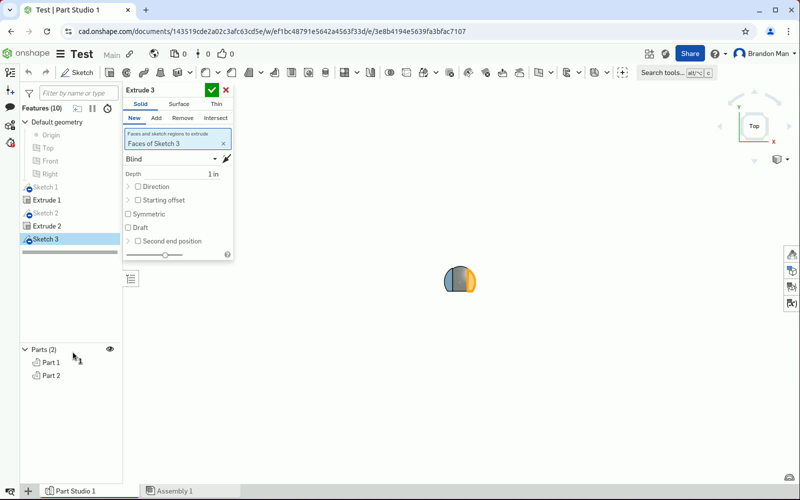
mouse_move(143, 106)
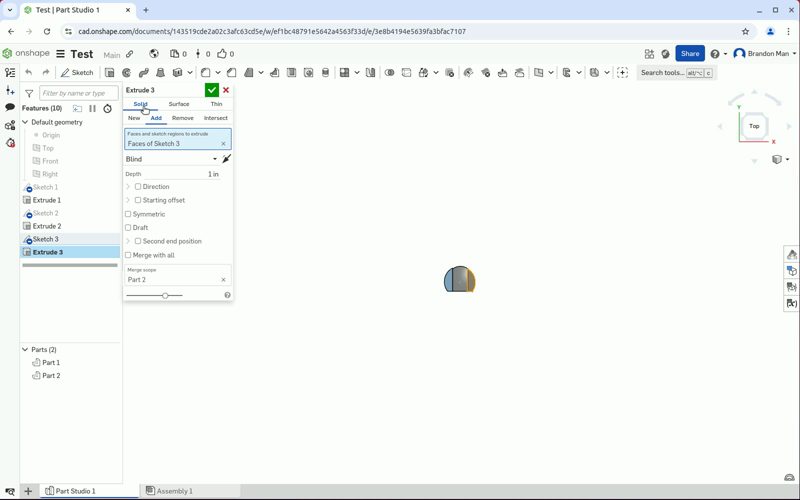
click(143, 106)
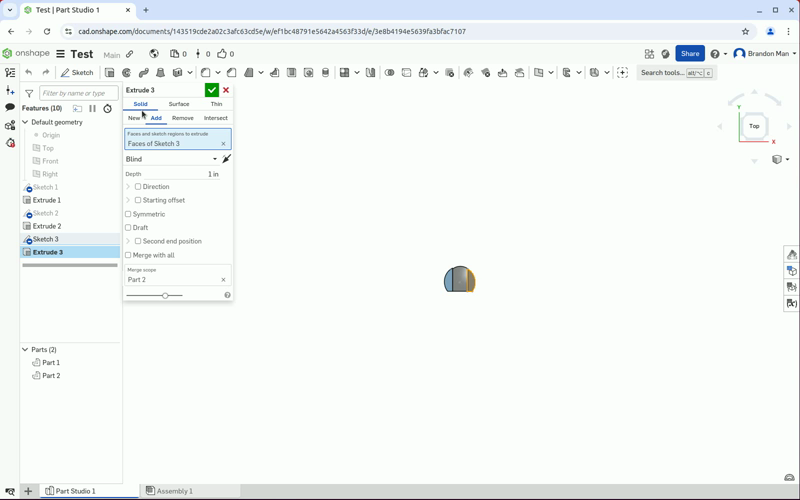
mouse_move(137, 120)
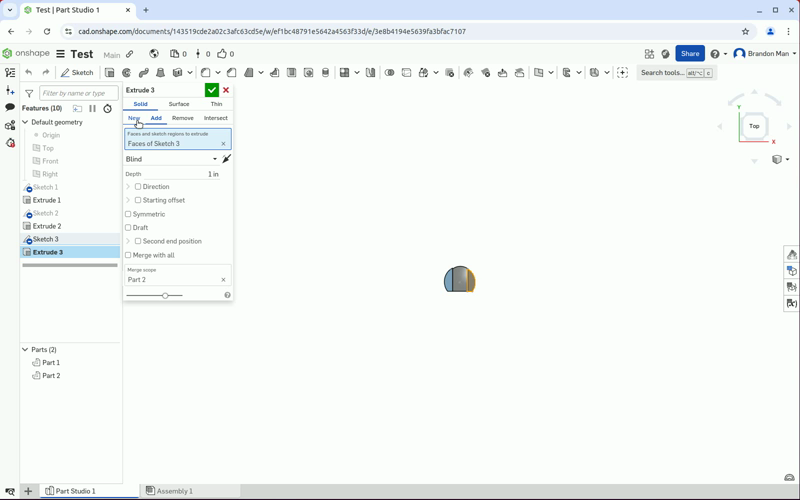
click(137, 120)
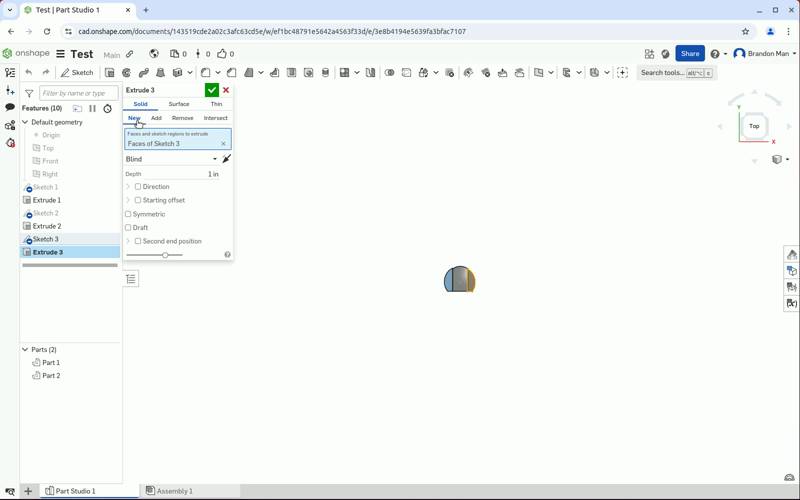
key(tab, 4)
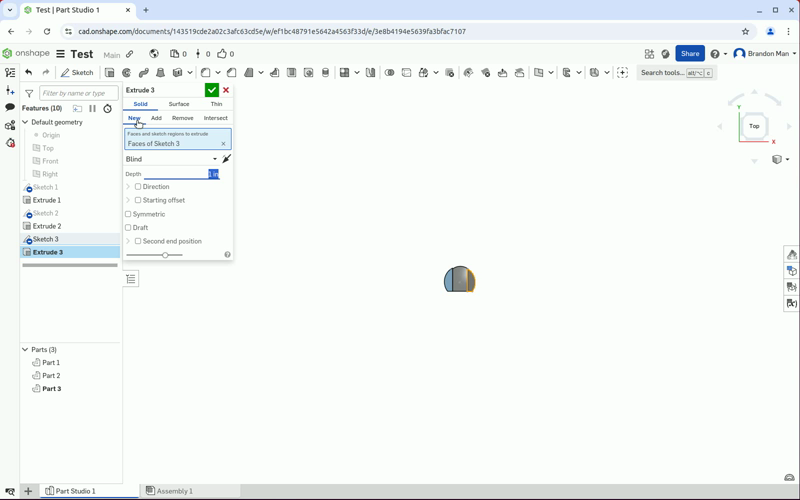
text(23.108)
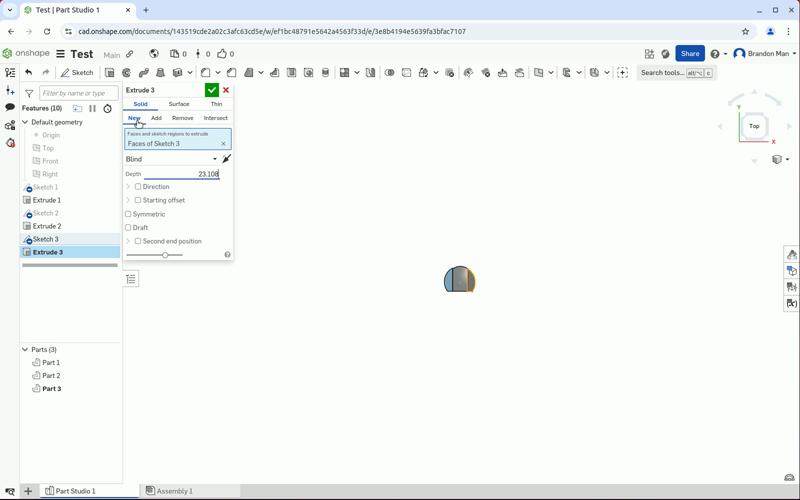
key(enter)
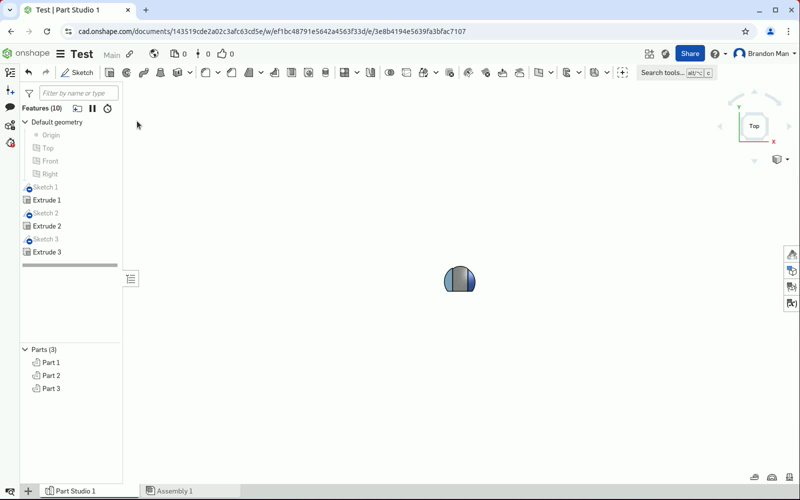
key(shift+h)
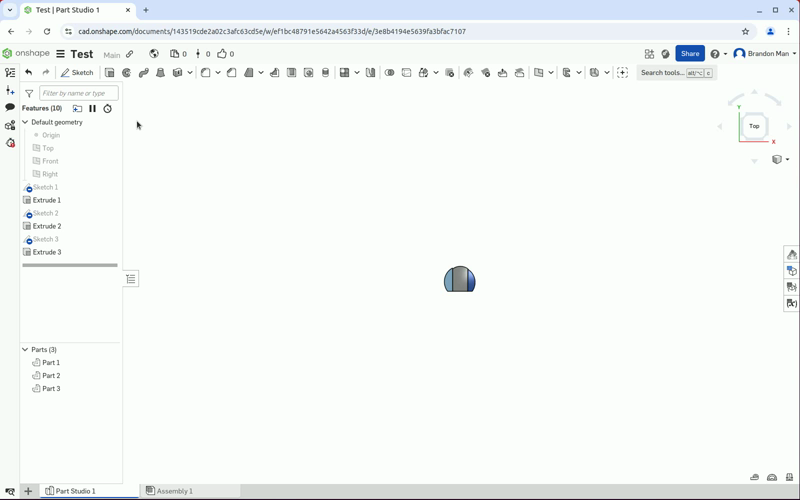
key(shift+h)
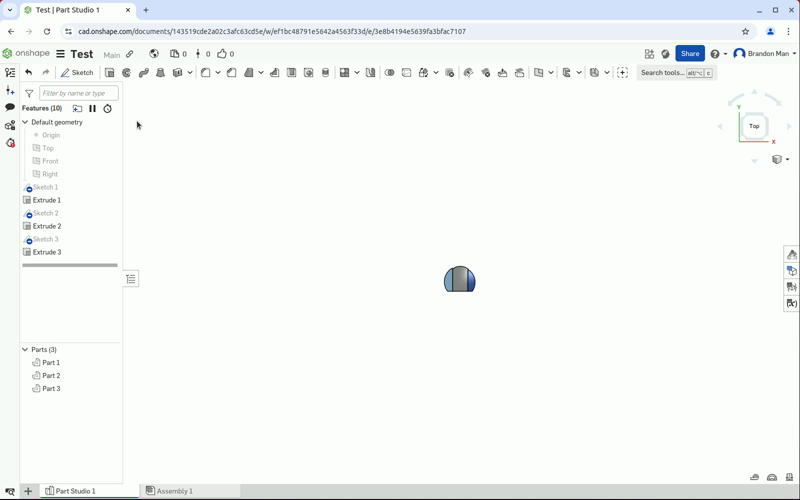
mouse_move(73, 189)
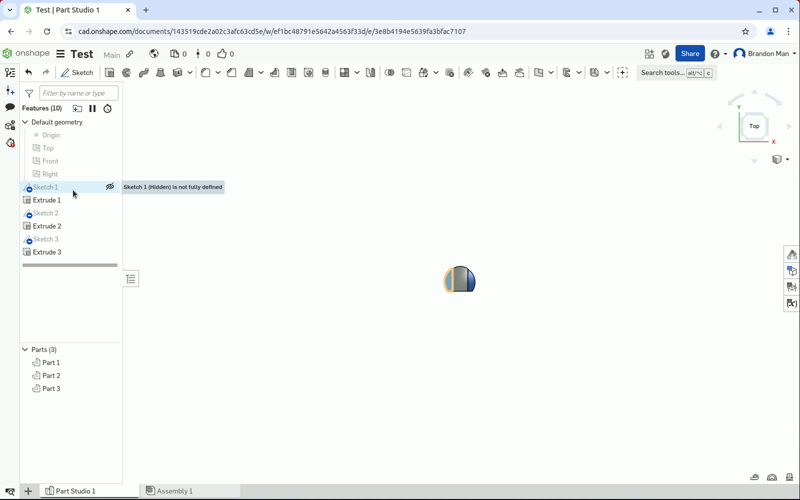
click(73, 189)
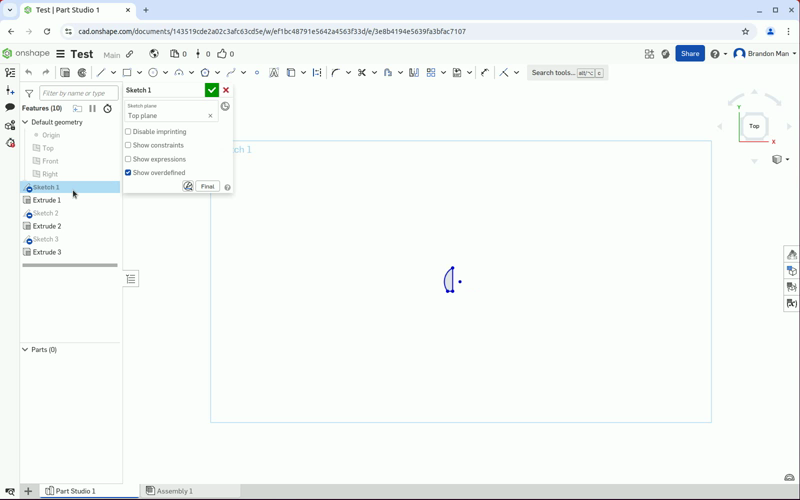
mouse_move(229, 92)
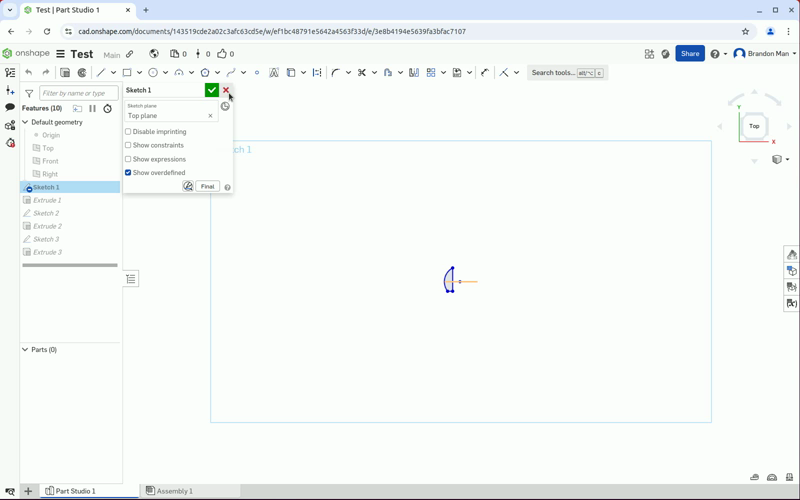
click(229, 92)
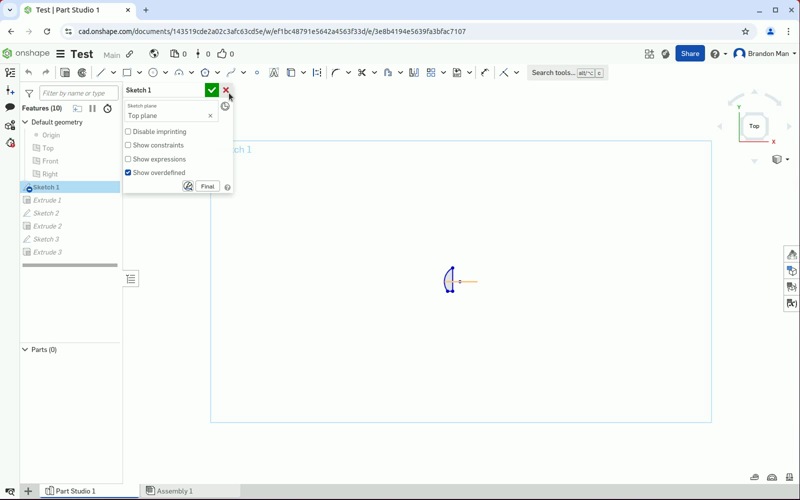
key(shift+s)
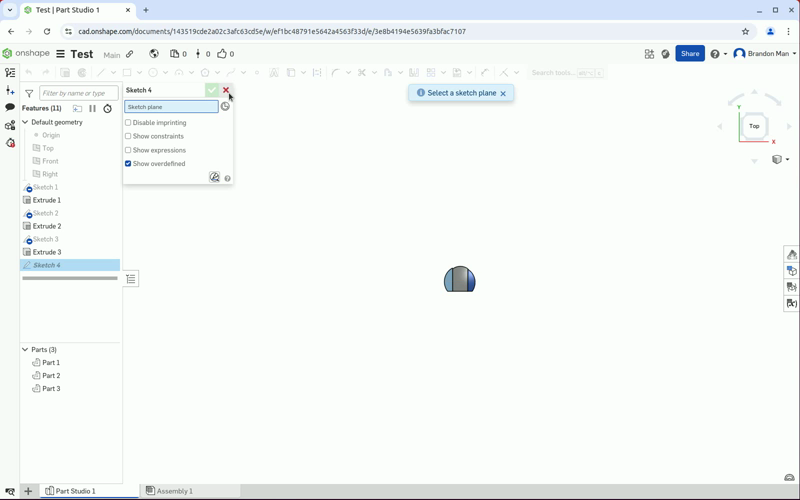
mouse_move(73, 150)
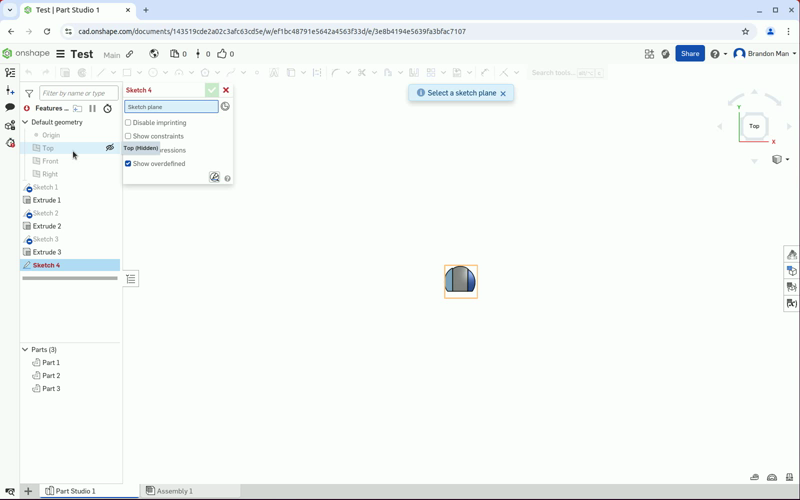
click(73, 150)
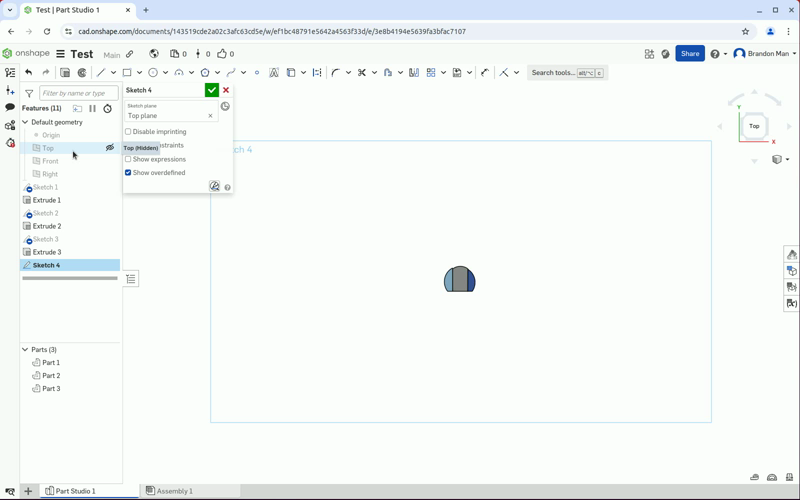
mouse_move(73, 352)
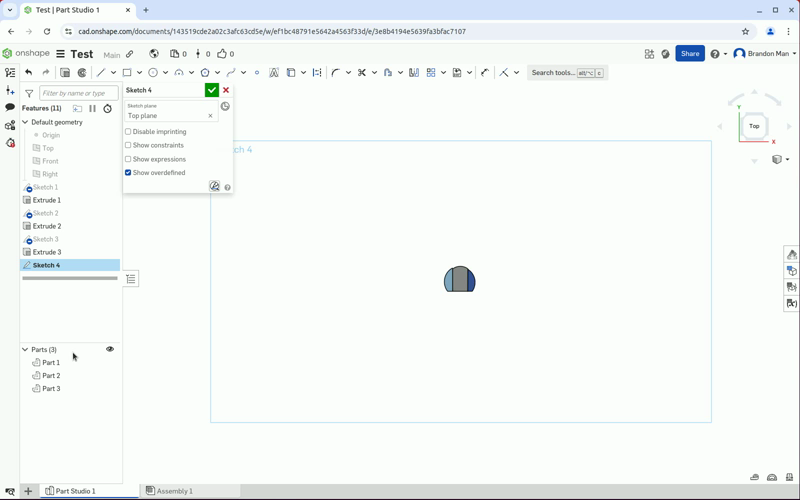
key(y)
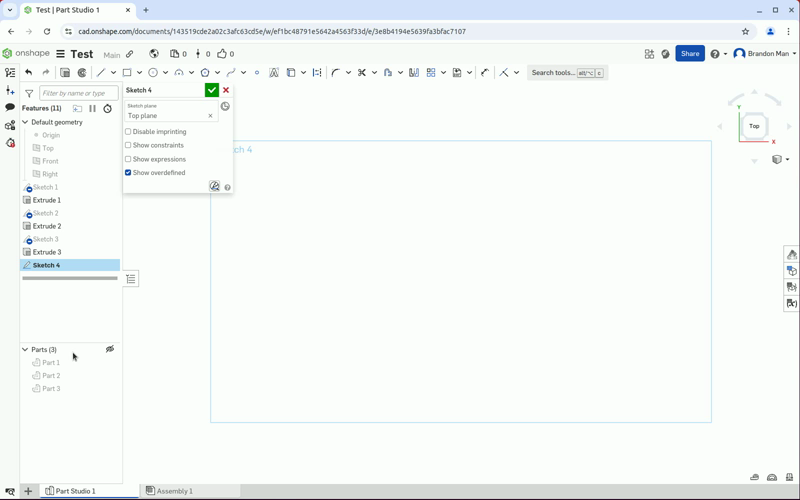
key(l)
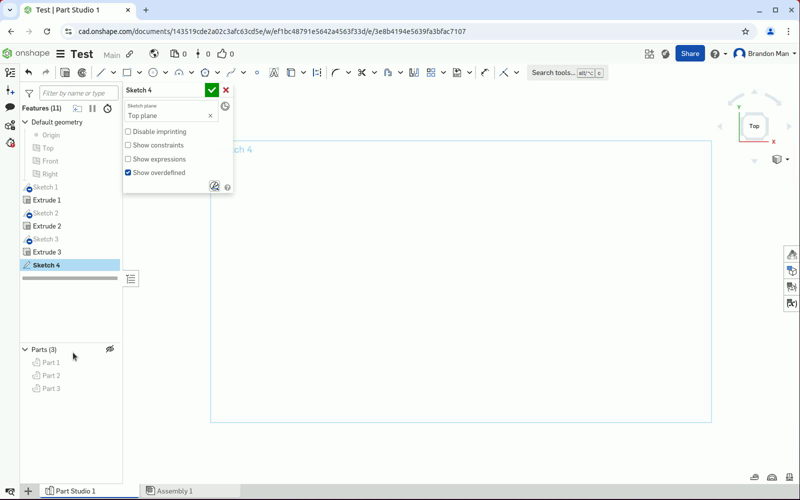
key_down(shift)
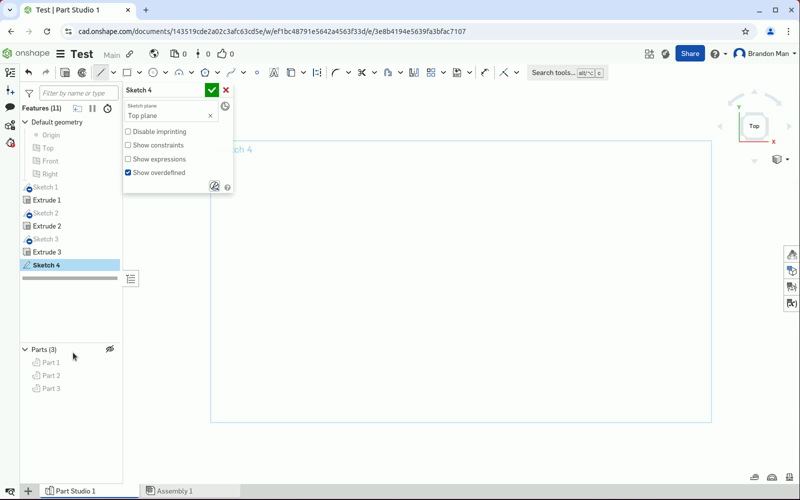
mouse_move(467, 291)
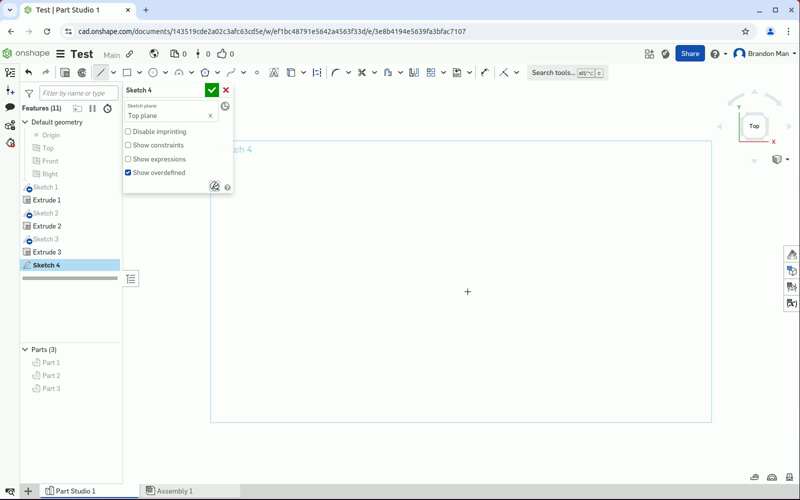
click(467, 291)
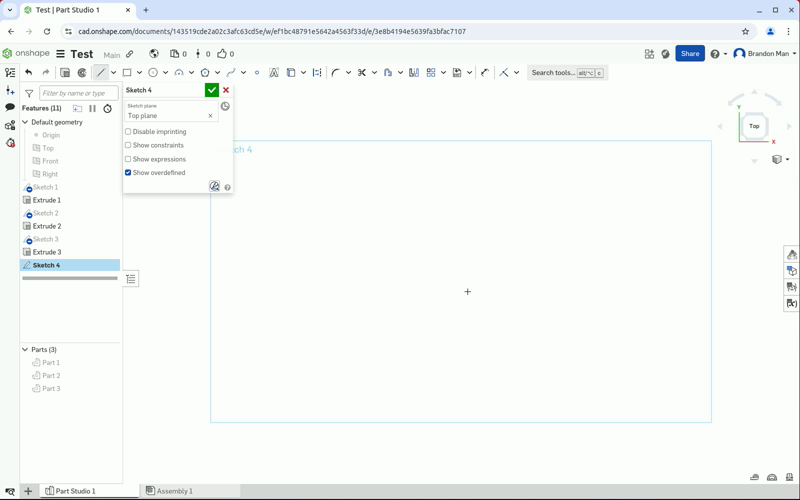
key_up(shift)
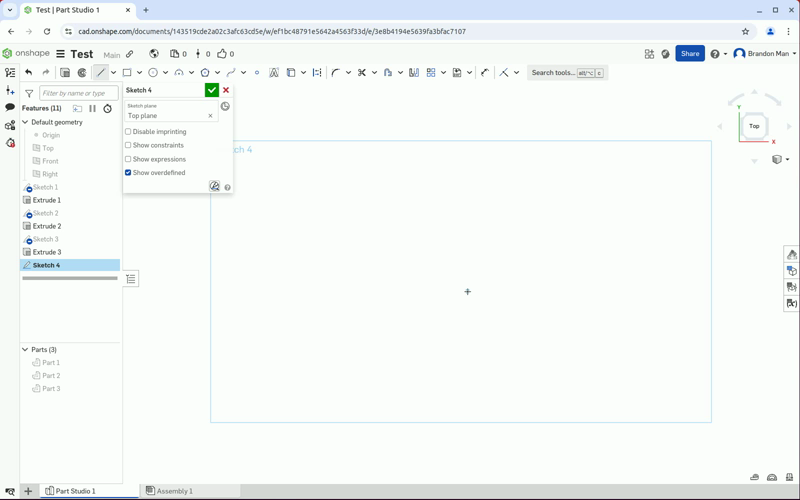
key_down(shift)
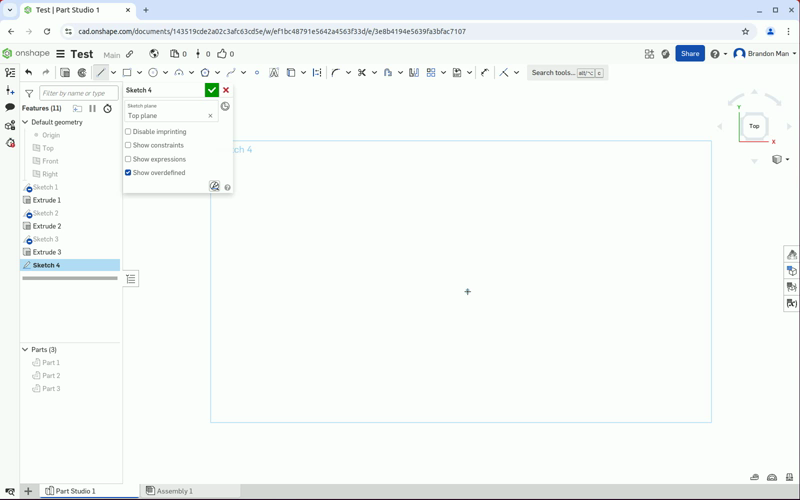
mouse_move(497, 291)
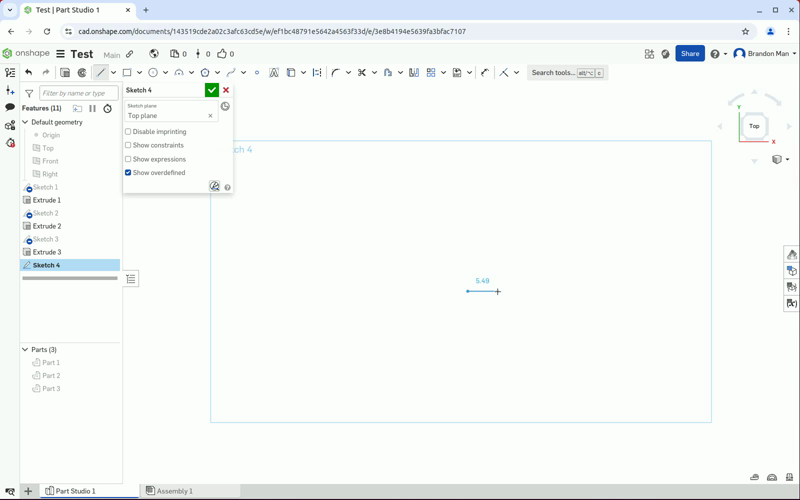
mouse_move(472, 291)
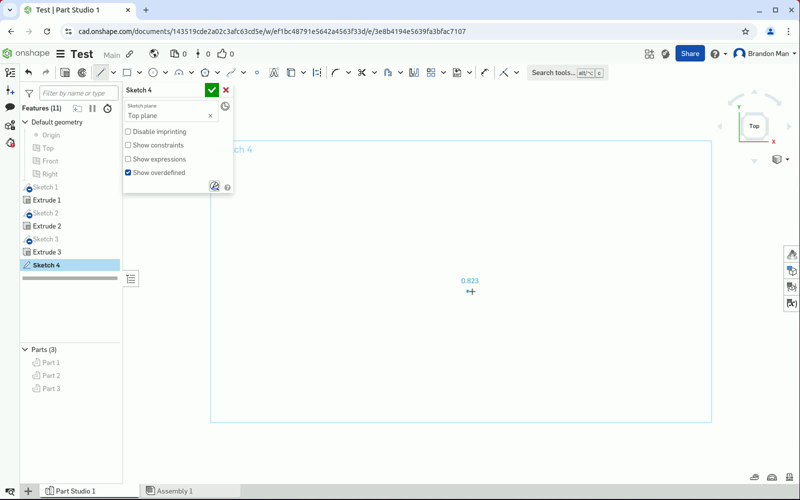
scroll(6)
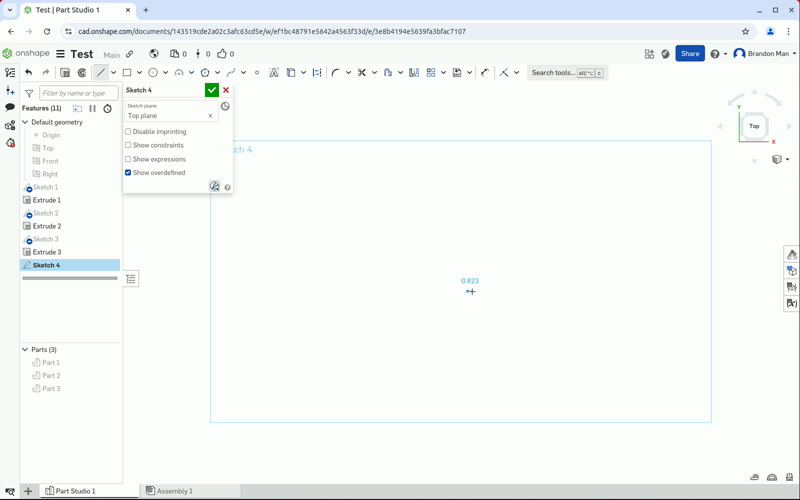
scroll(6)
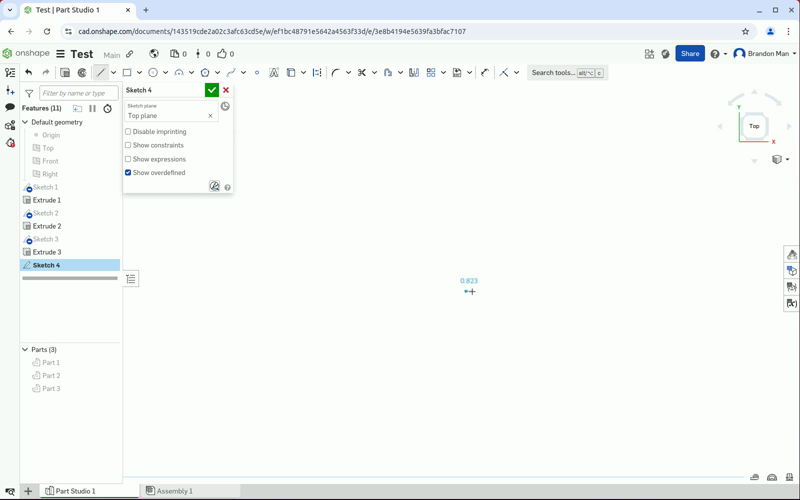
scroll(6)
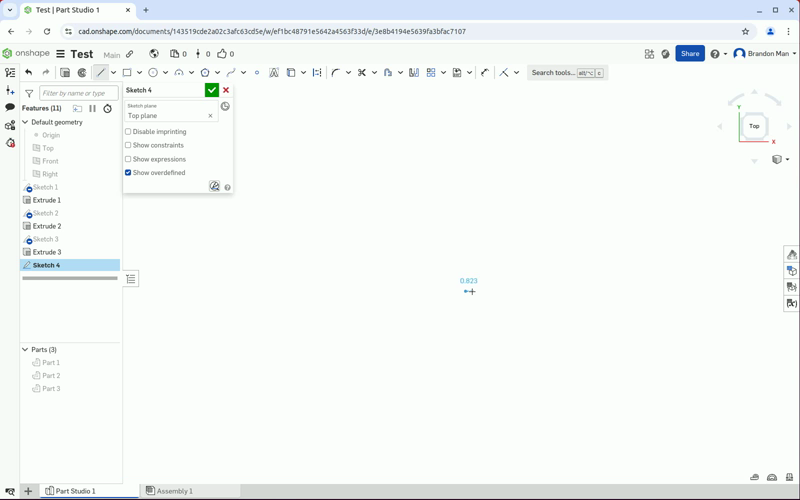
scroll(6)
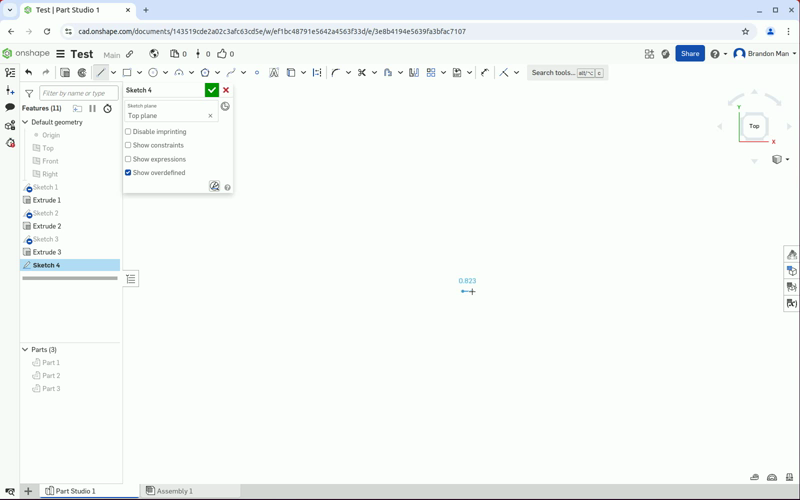
scroll(6)
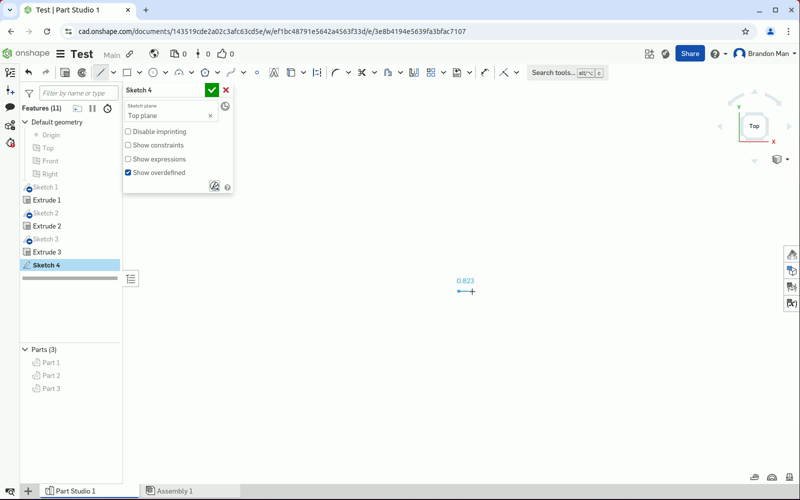
scroll(6)
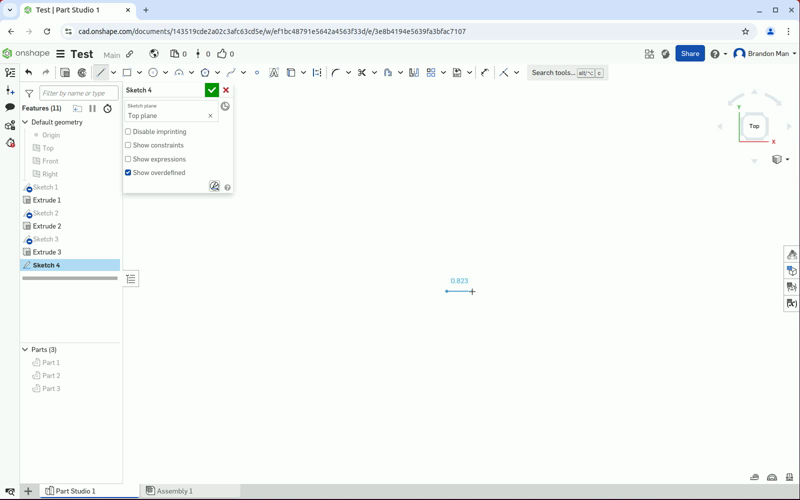
scroll(6)
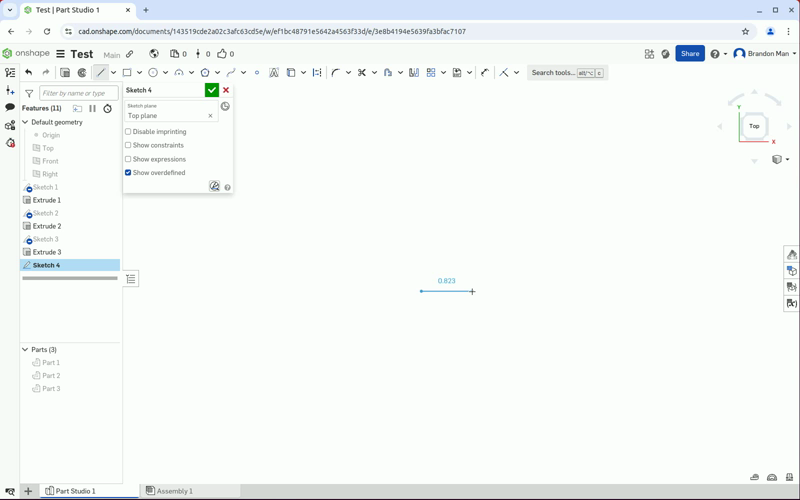
click(472, 291)
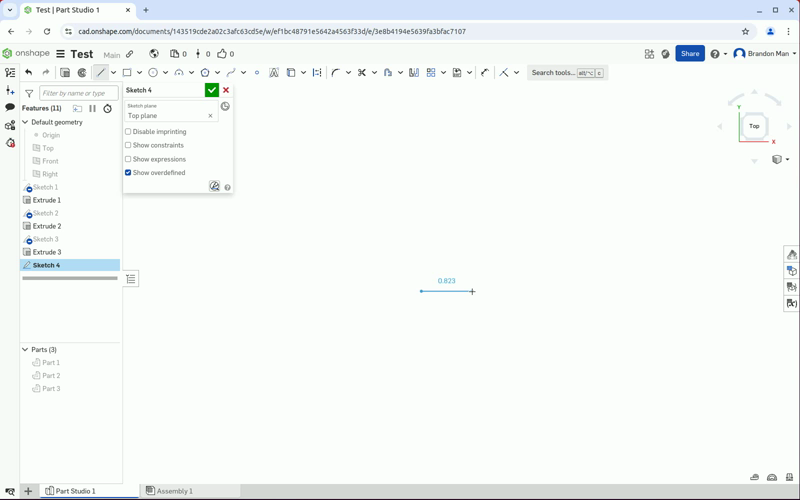
scroll(-6)
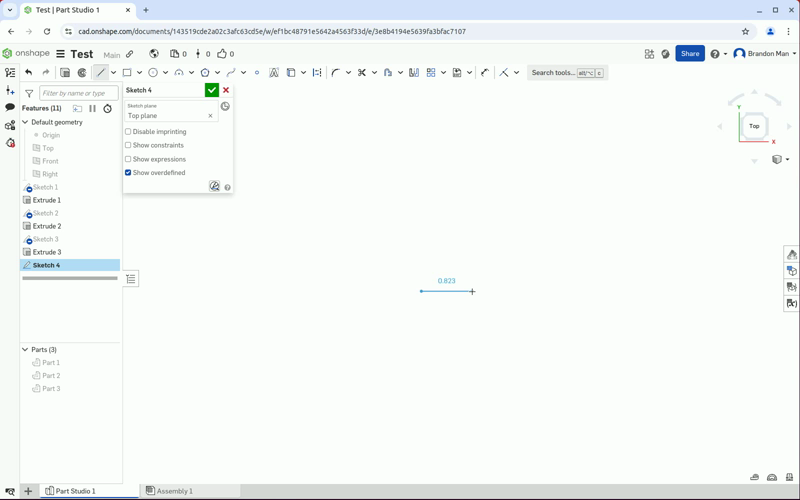
scroll(-6)
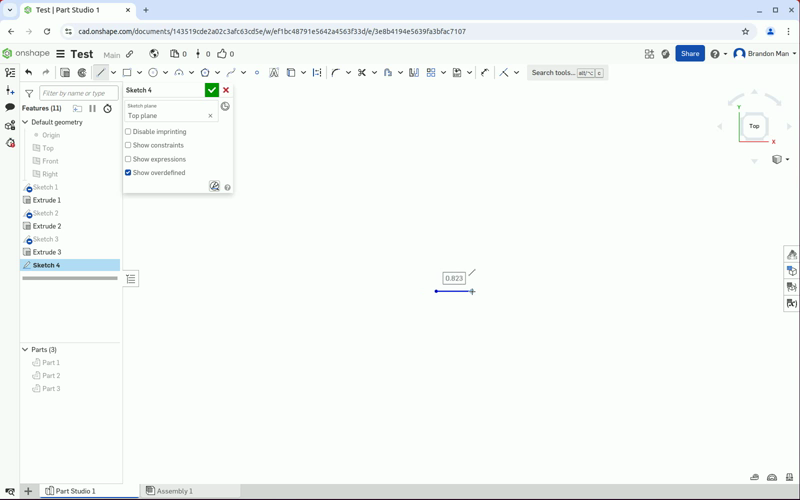
scroll(-6)
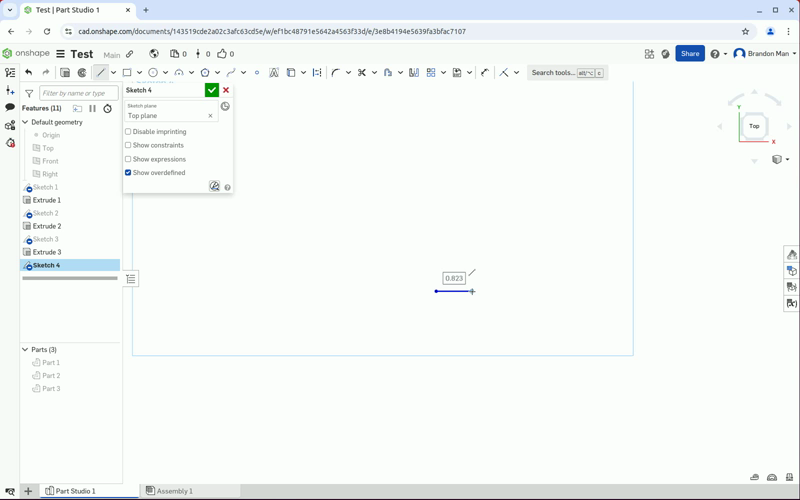
scroll(-6)
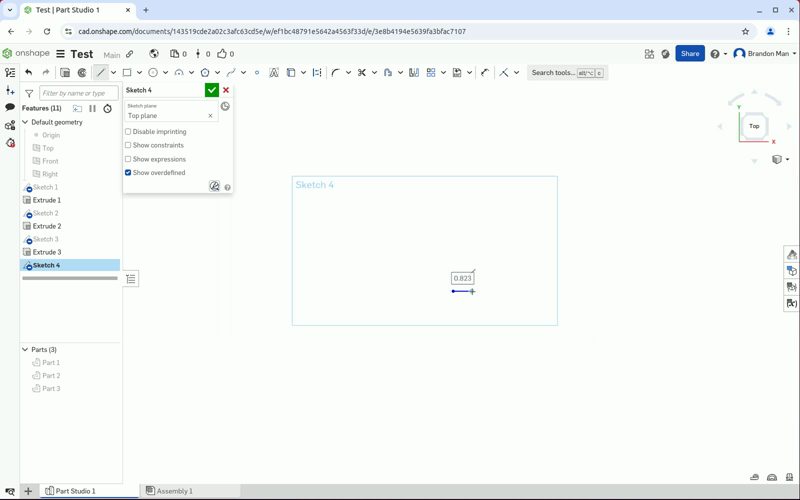
scroll(-6)
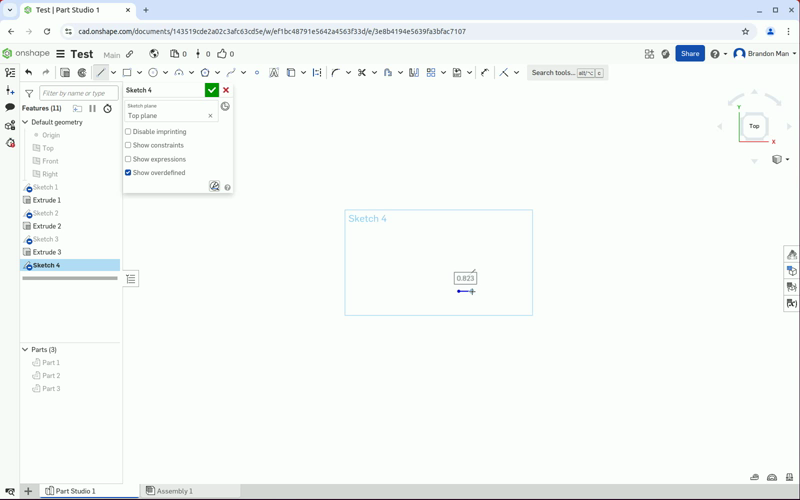
scroll(-6)
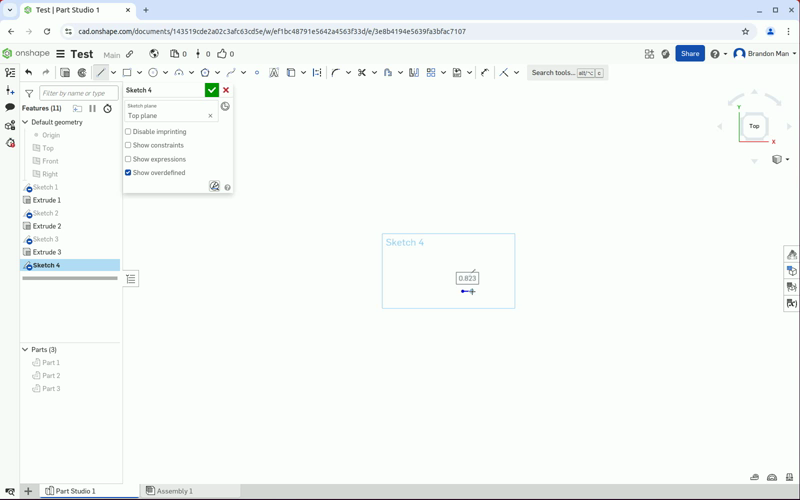
scroll(-6)
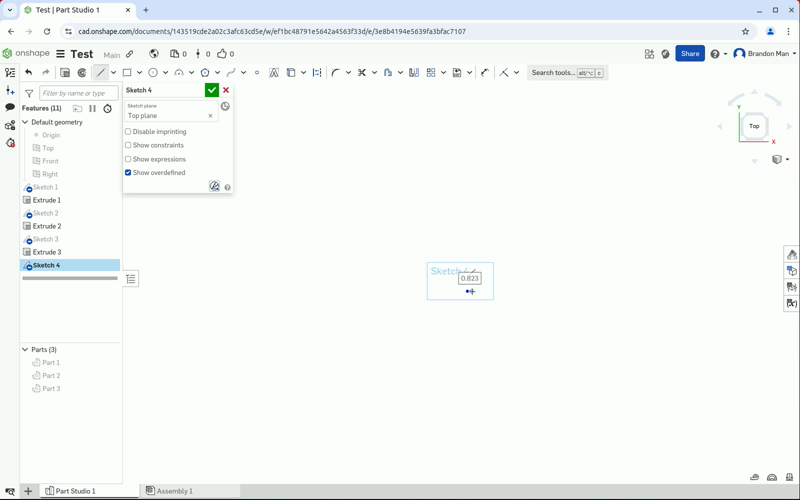
key_up(shift)
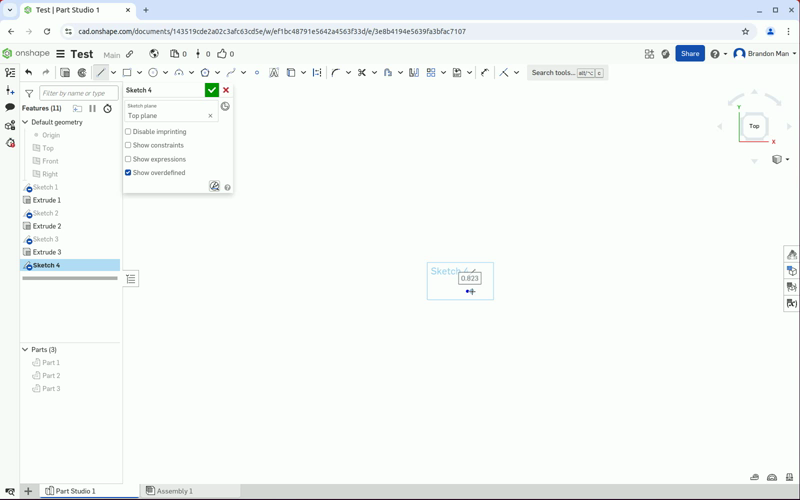
key(esc)
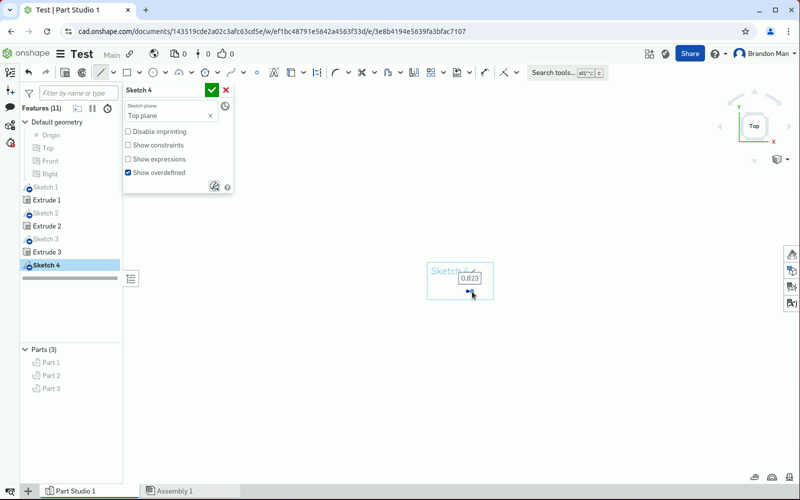
key(a)
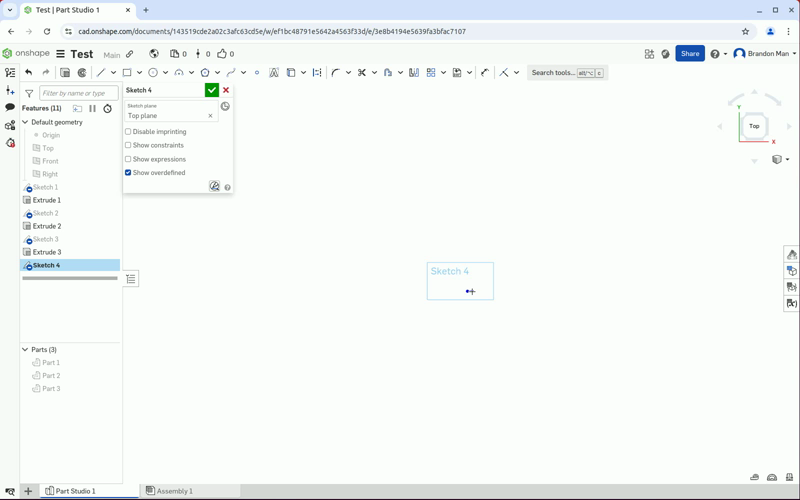
mouse_move(472, 291)
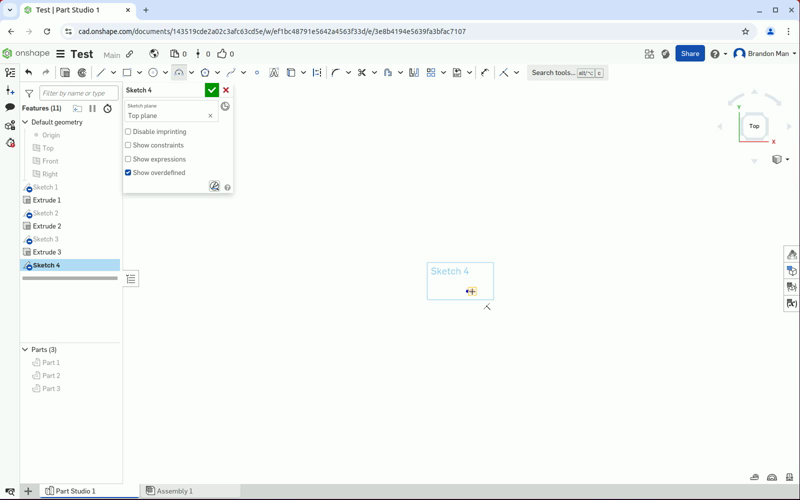
click(472, 291)
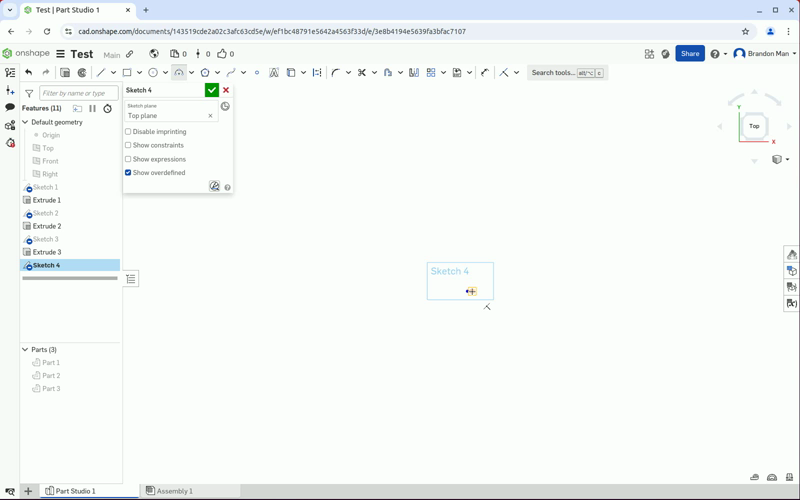
key_down(shift)
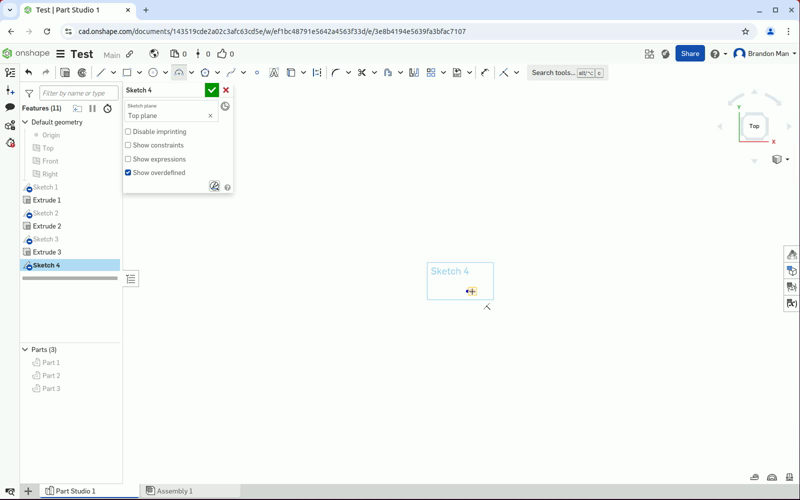
mouse_move(467, 269)
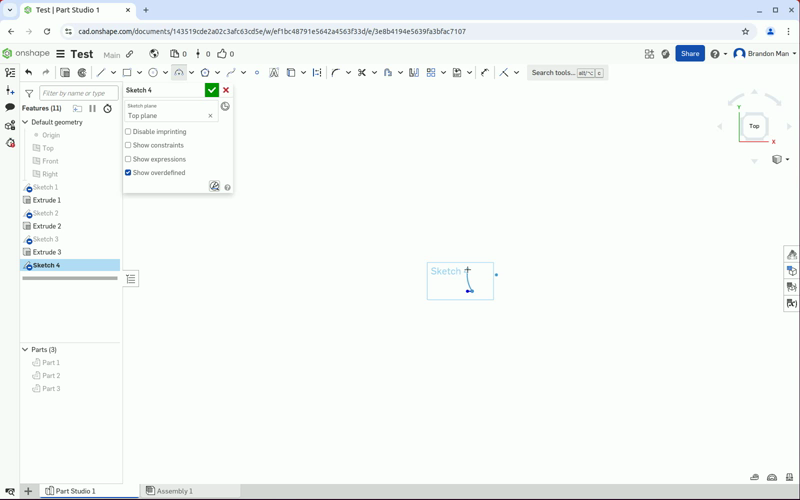
click(467, 269)
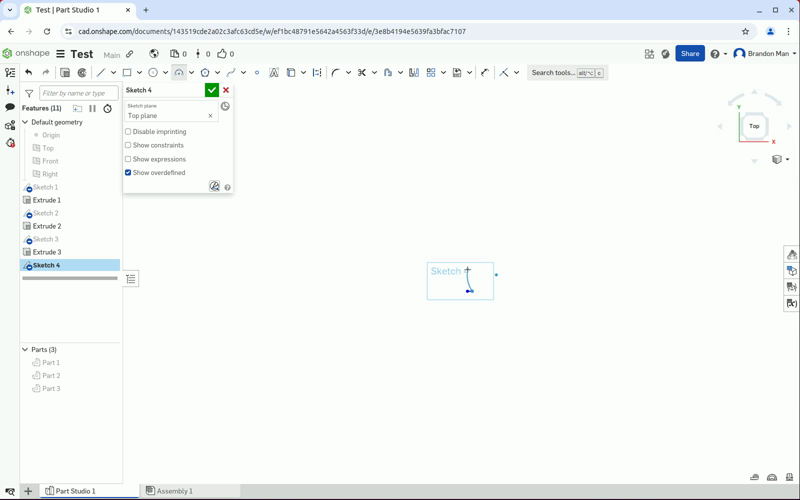
mouse_move(474, 279)
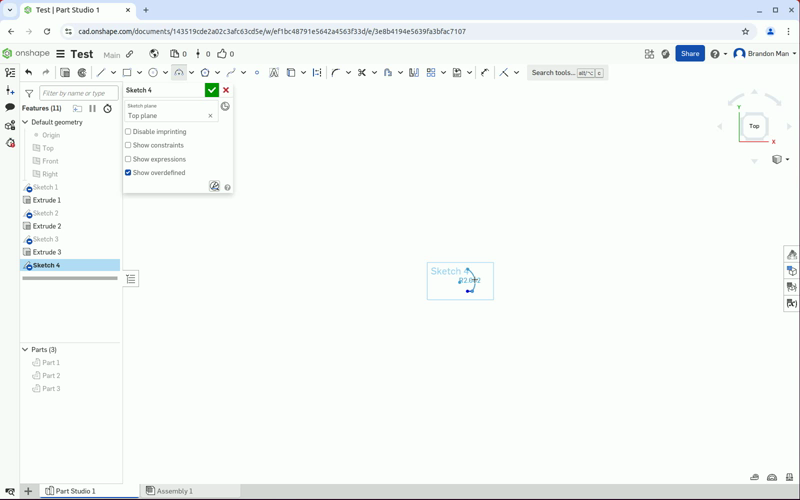
click(474, 279)
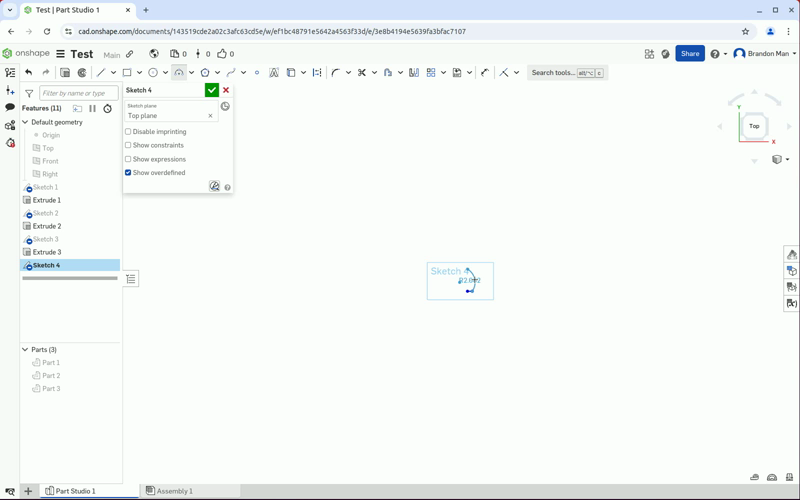
key_up(shift)
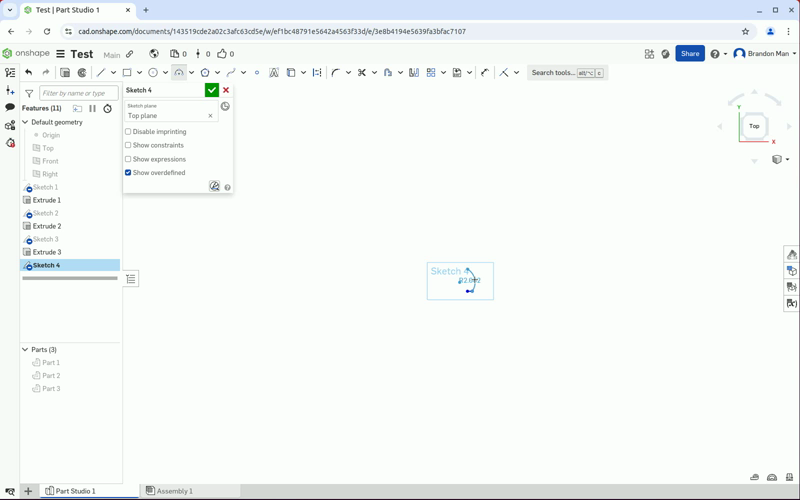
key(esc)
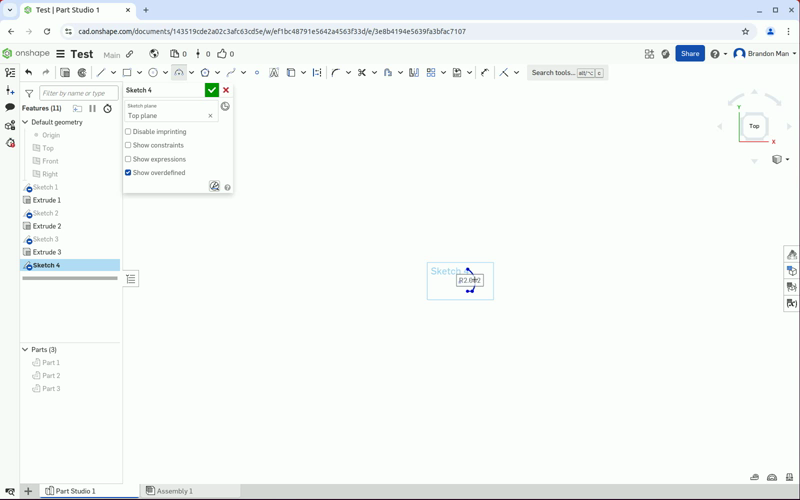
key(l)
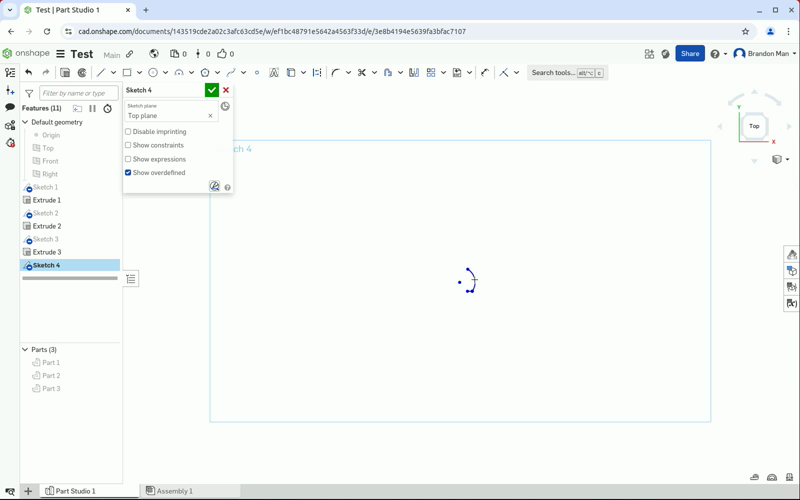
mouse_move(467, 269)
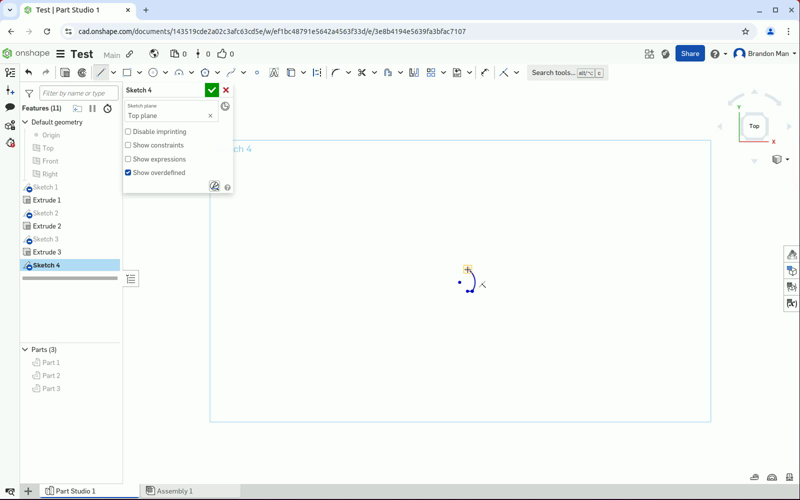
click(467, 269)
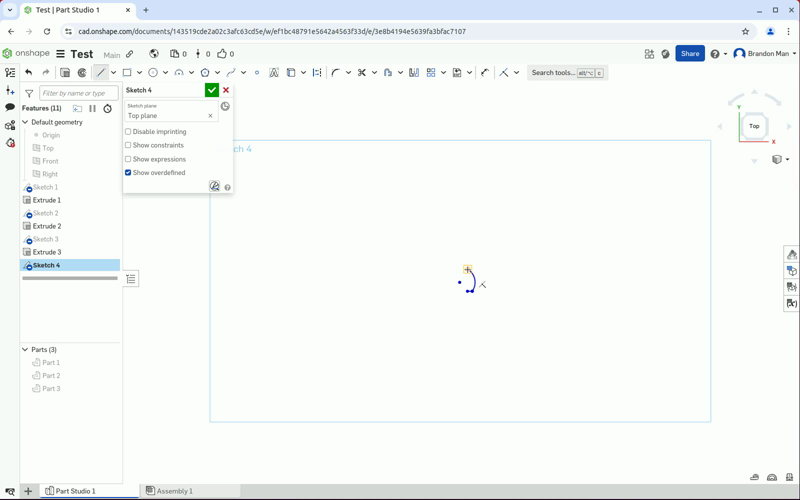
mouse_move(497, 269)
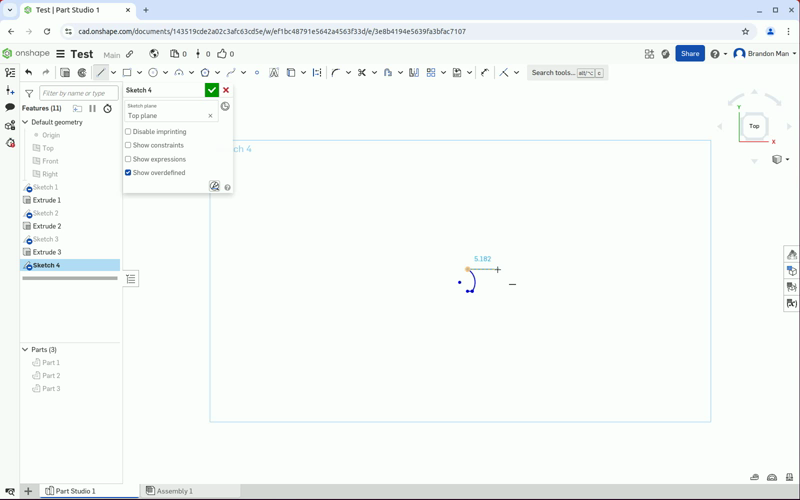
key_down(shift)
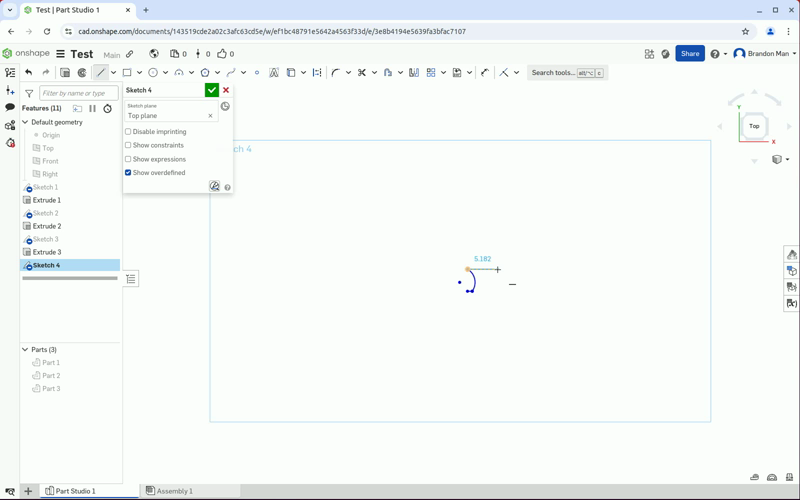
mouse_move(467, 291)
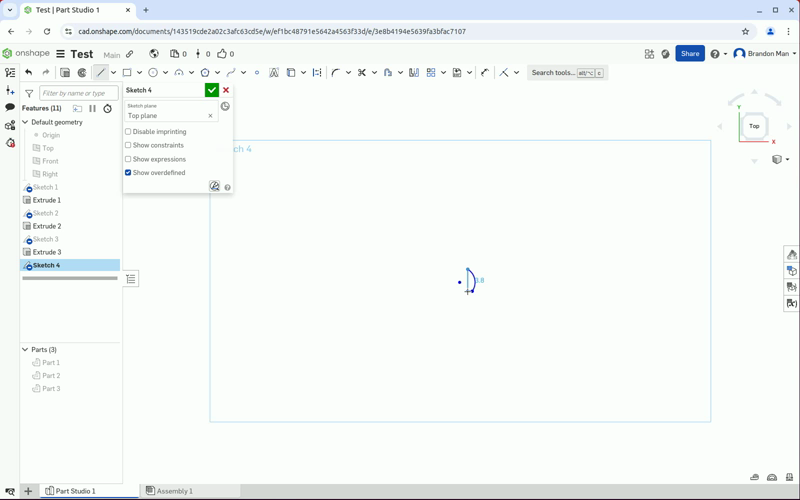
key_up(shift)
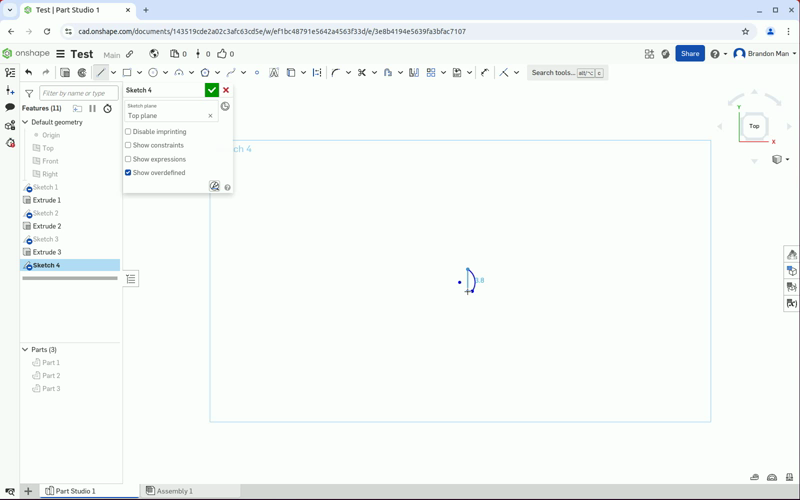
click(467, 291)
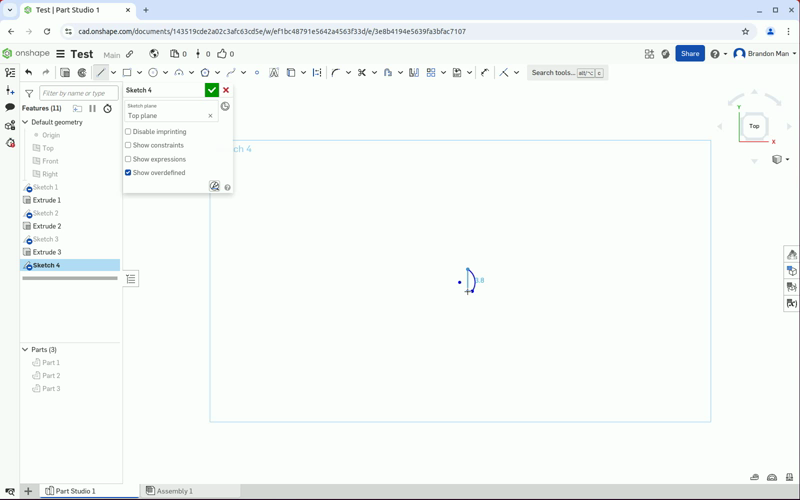
key(esc)
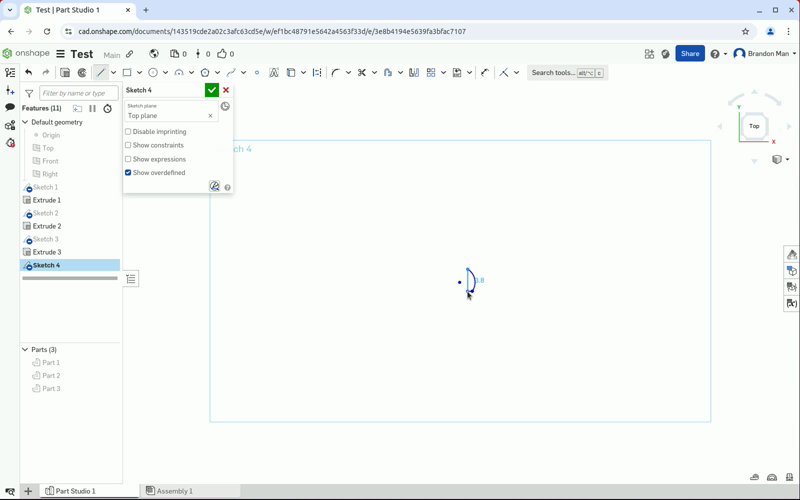
mouse_move(469, 287)
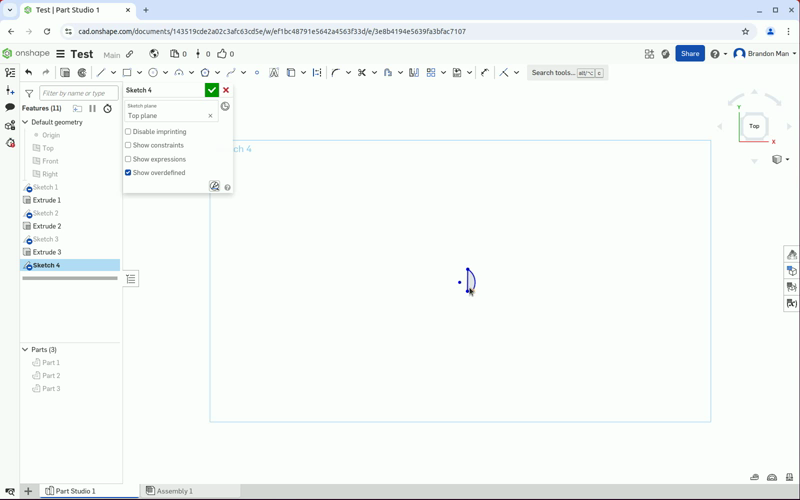
scroll(6)
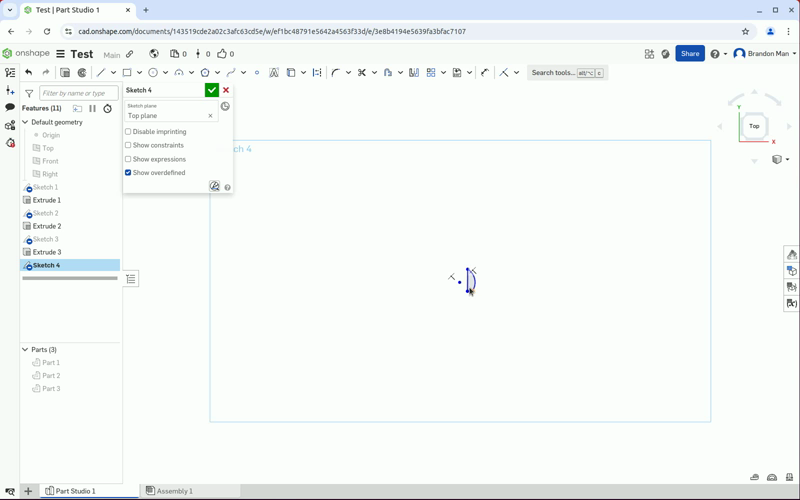
scroll(6)
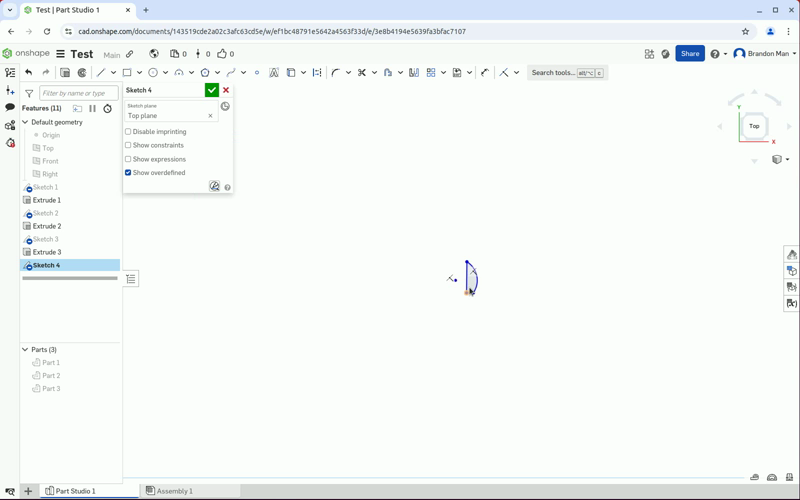
scroll(6)
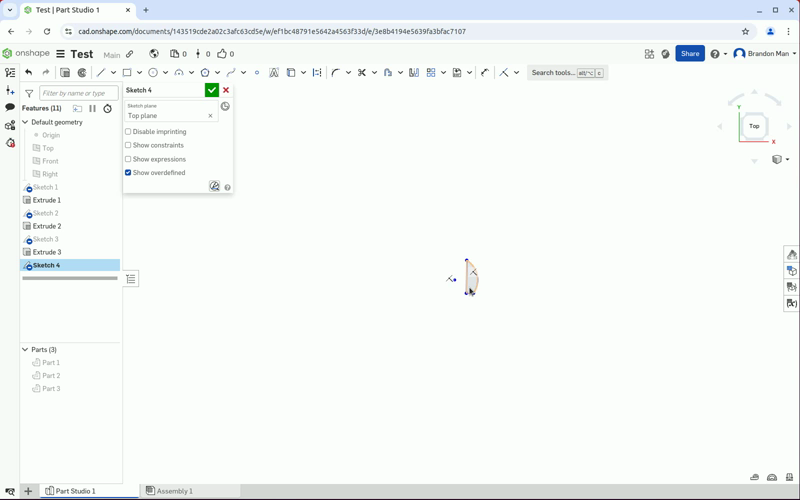
scroll(6)
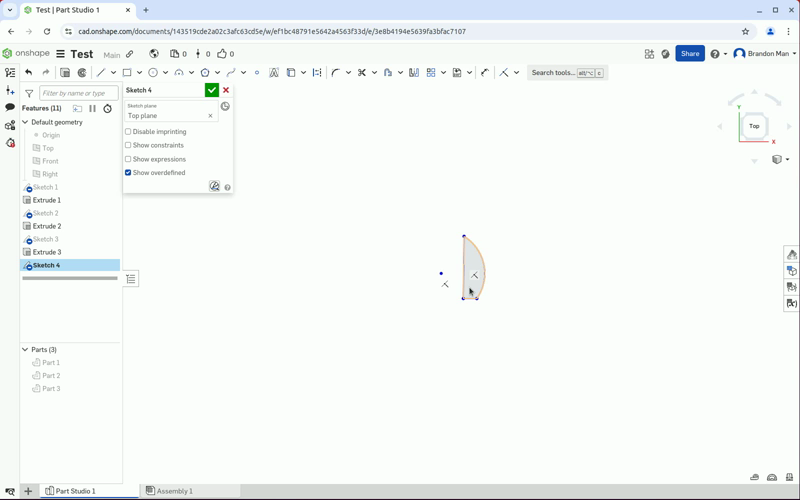
scroll(6)
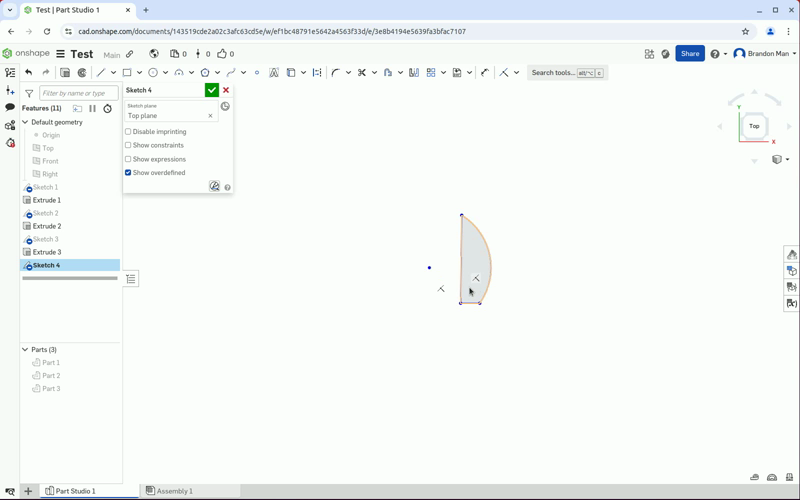
scroll(6)
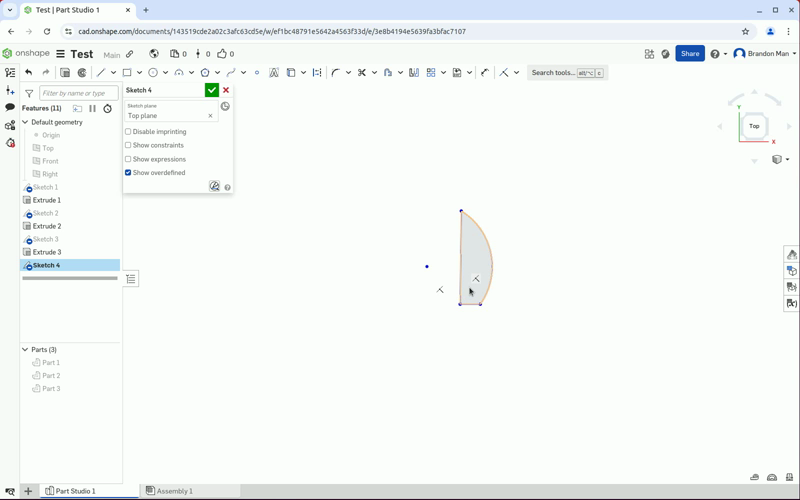
scroll(6)
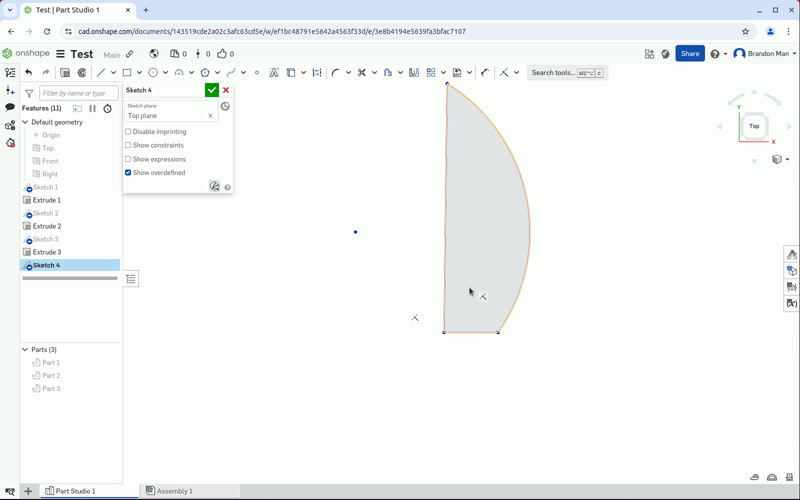
click(469, 287)
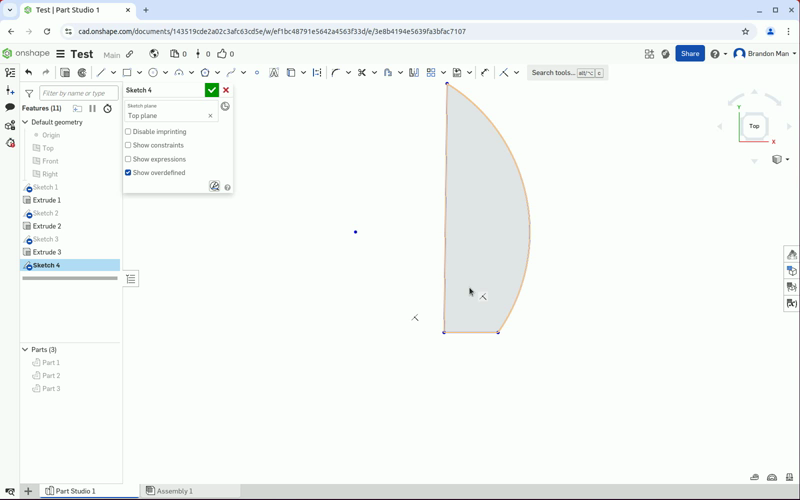
scroll(-6)
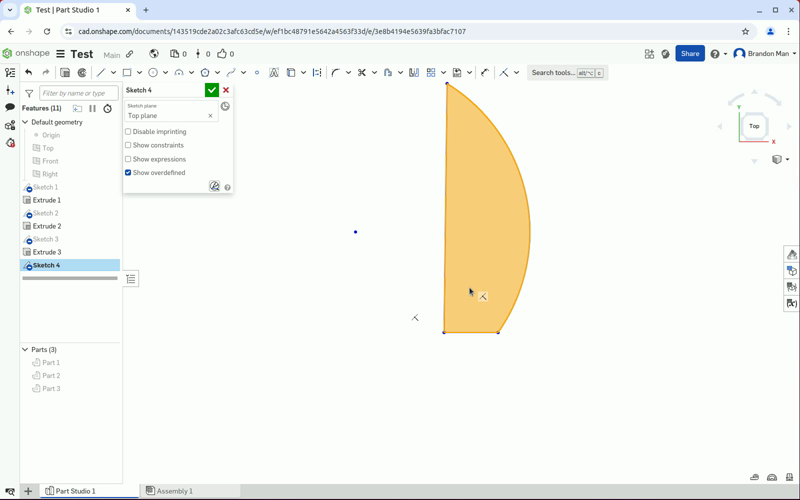
scroll(-6)
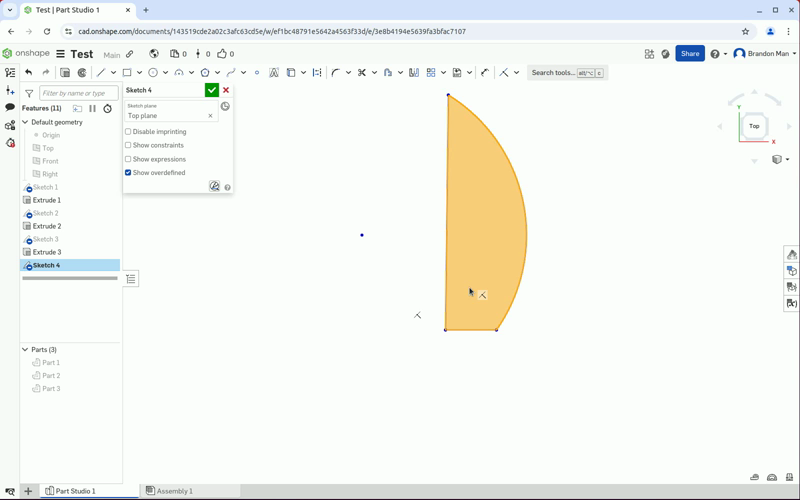
scroll(-6)
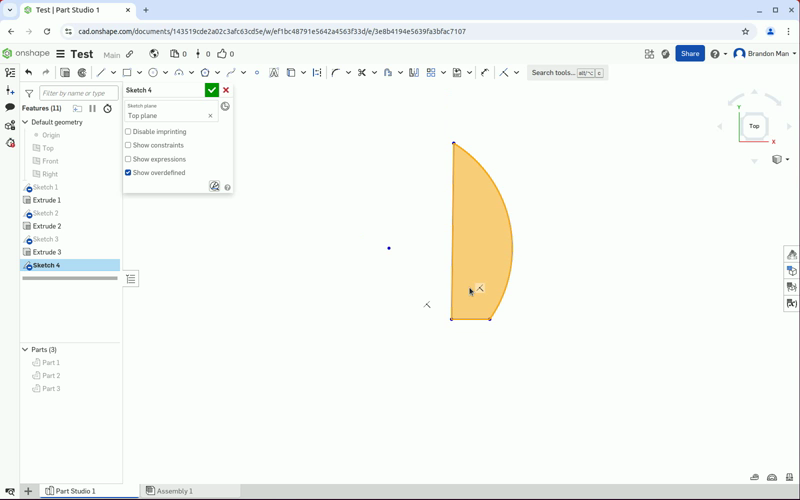
scroll(-6)
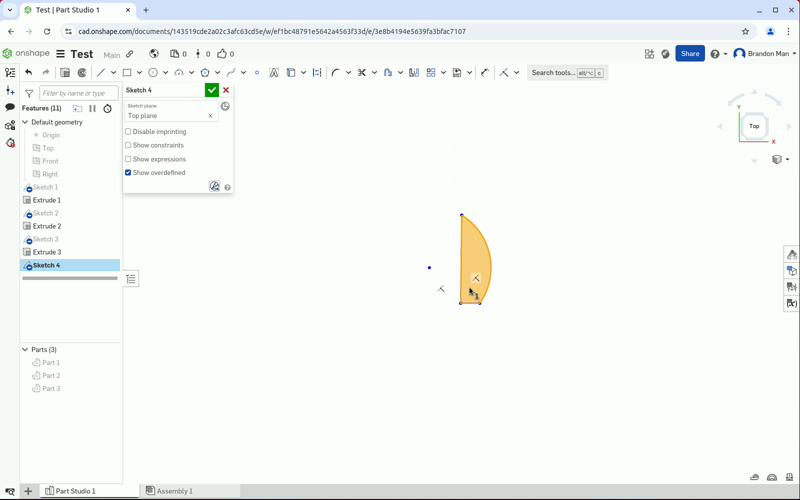
scroll(-6)
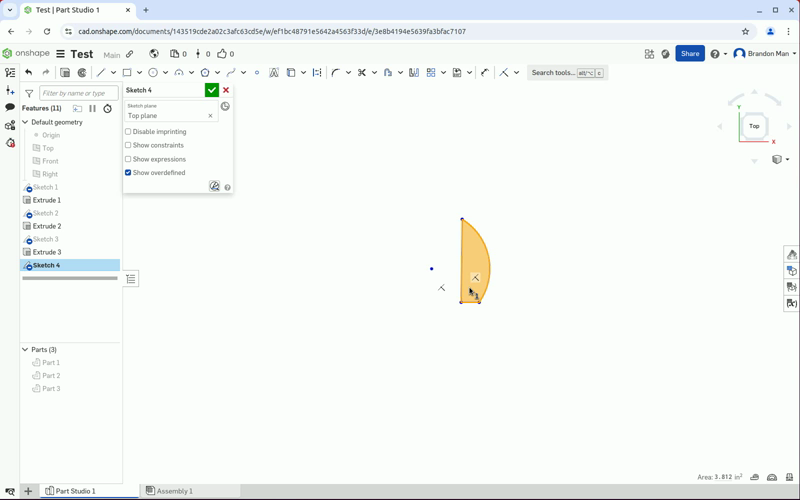
scroll(-6)
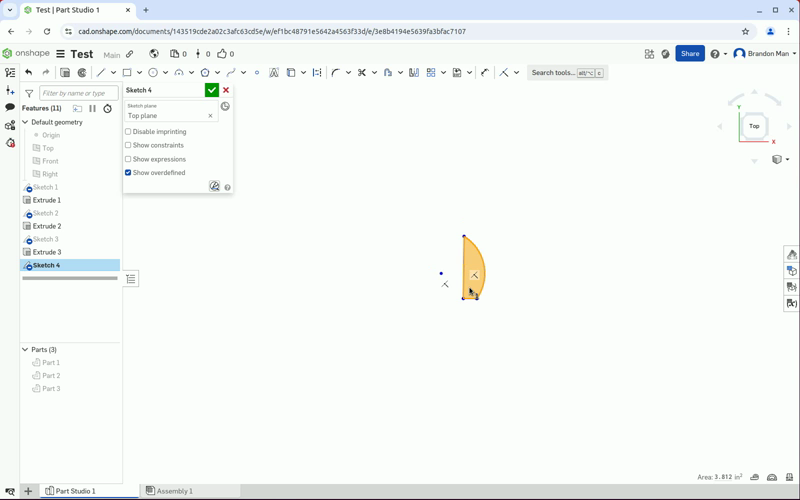
scroll(-6)
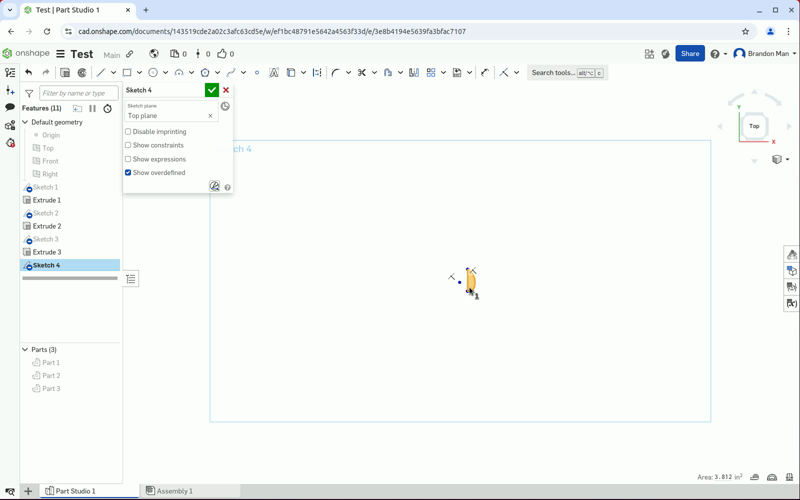
mouse_move(73, 352)
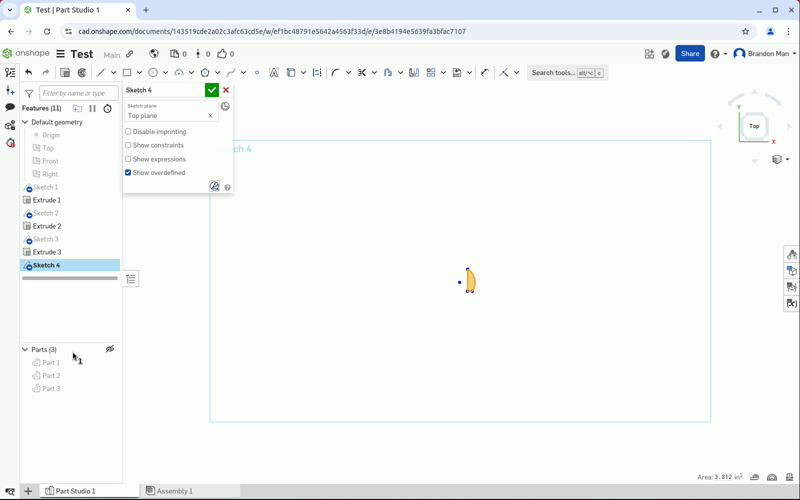
key(shift+y)
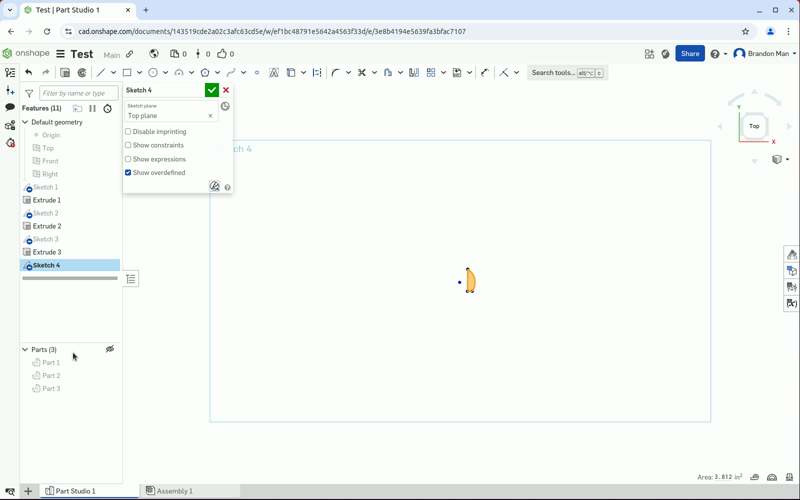
key(shift+e)
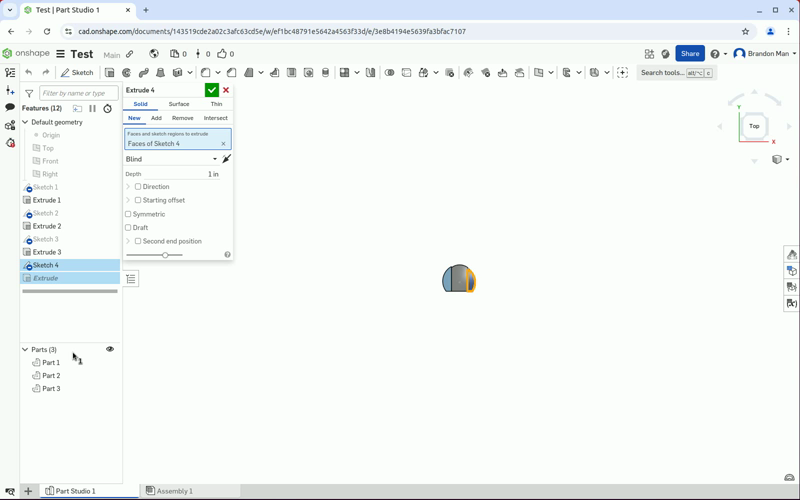
mouse_move(143, 106)
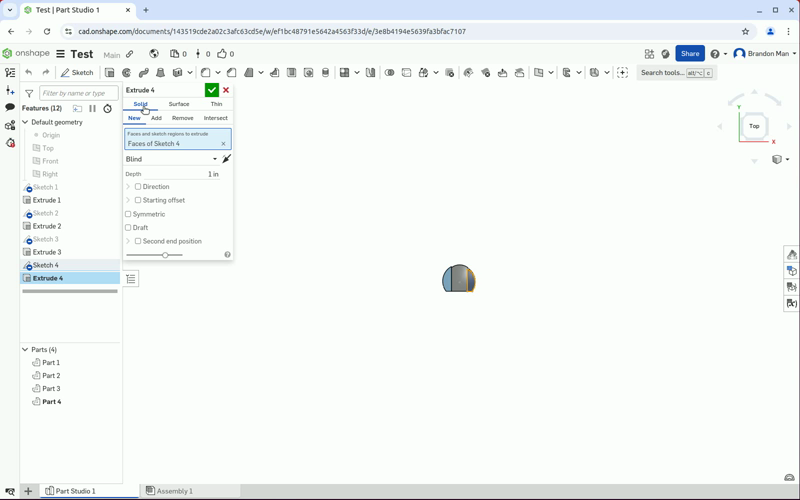
click(143, 106)
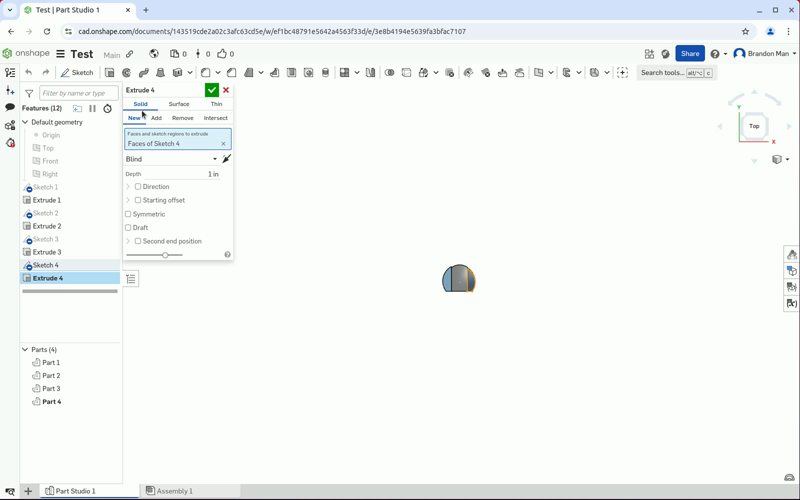
mouse_move(137, 120)
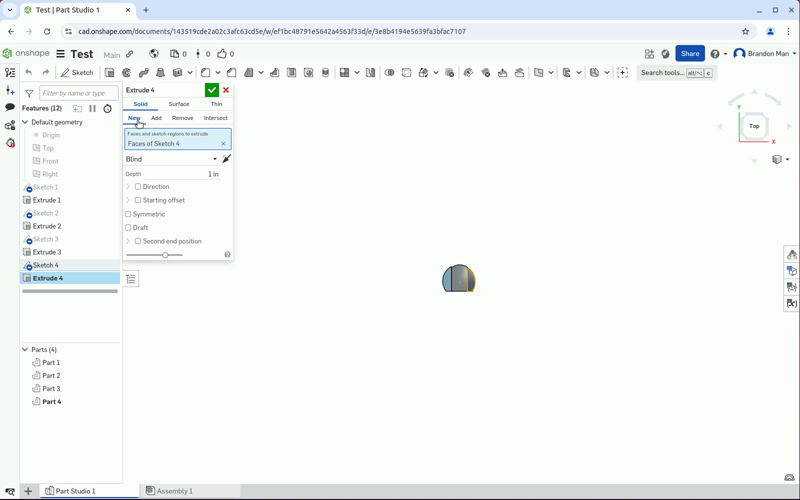
click(137, 120)
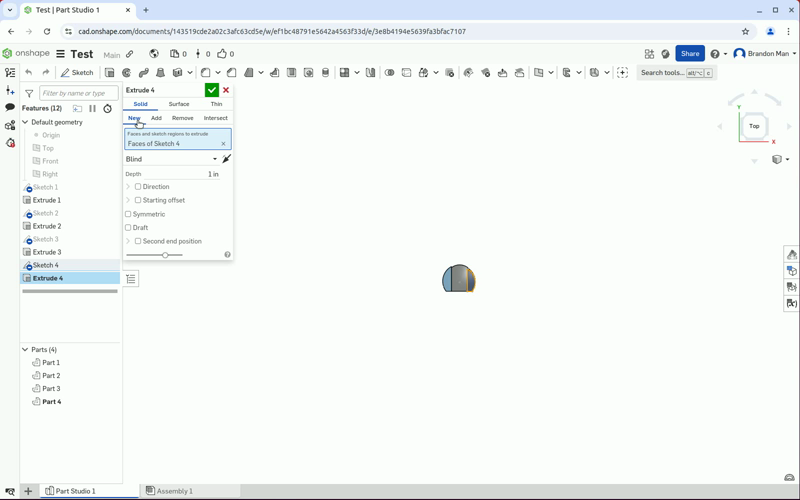
key(tab, 4)
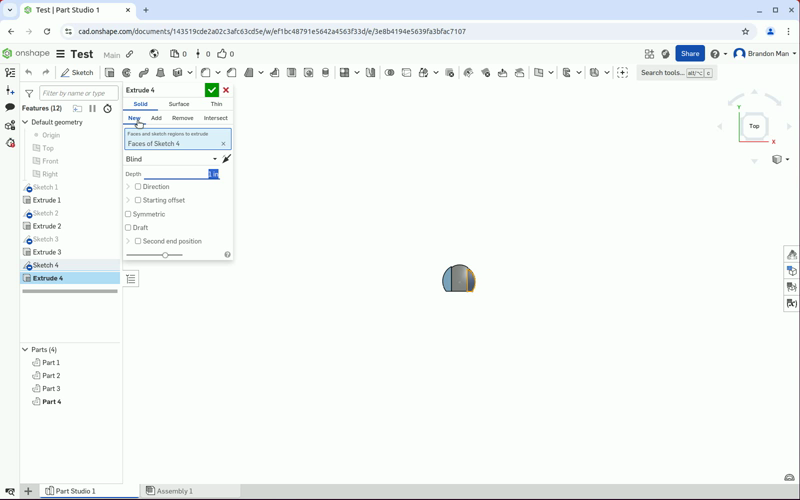
text(-23.108)
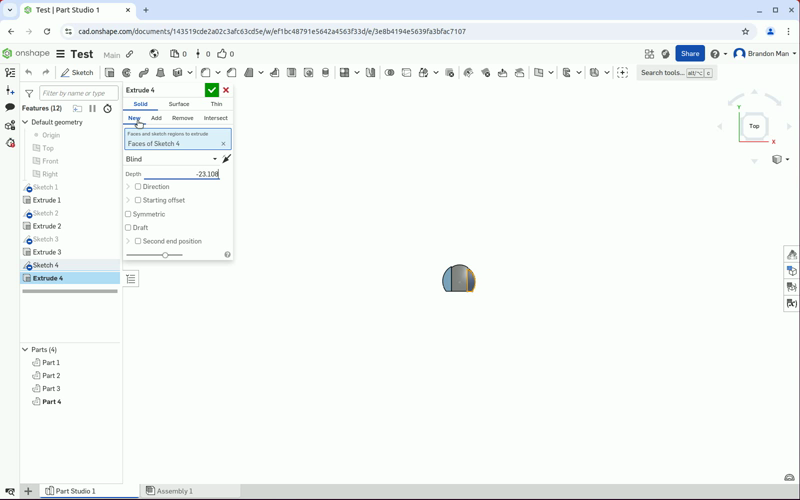
key(enter)
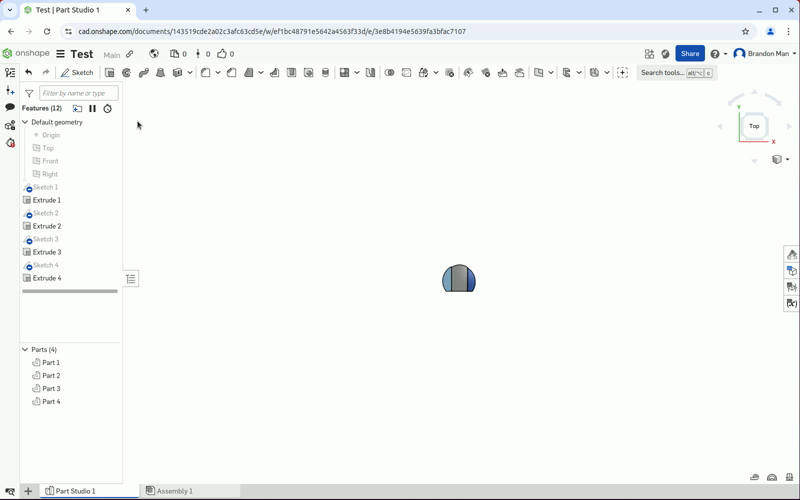
key(shift+h)
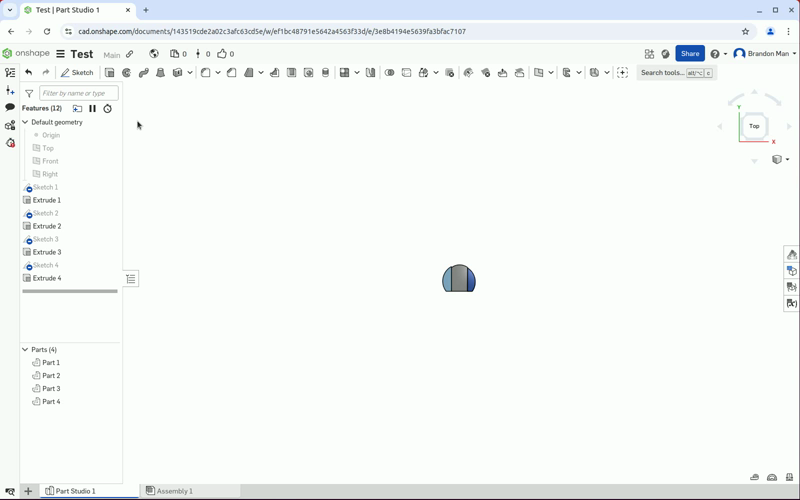
key(shift+h)
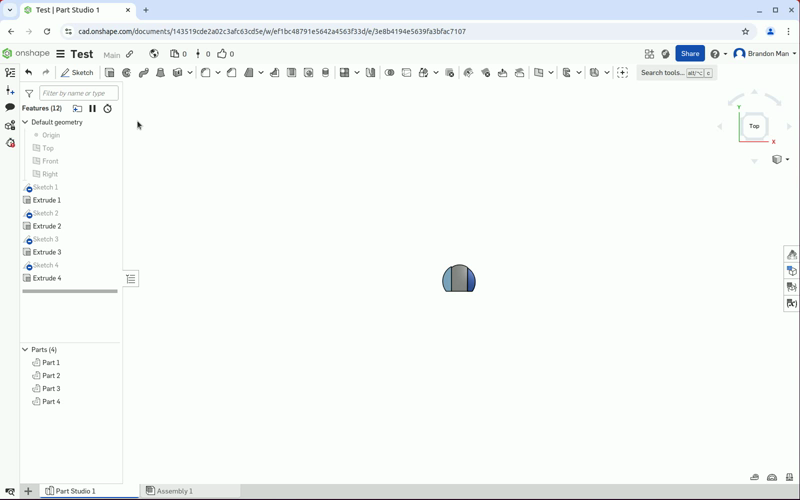
mouse_move(73, 189)
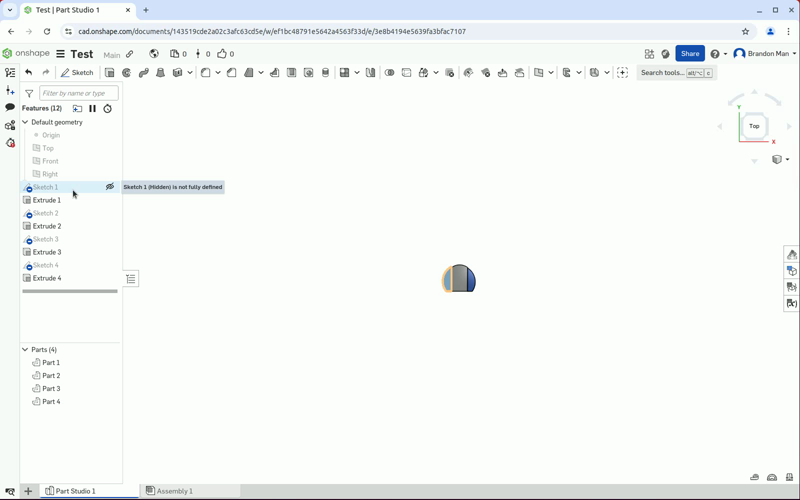
click(73, 189)
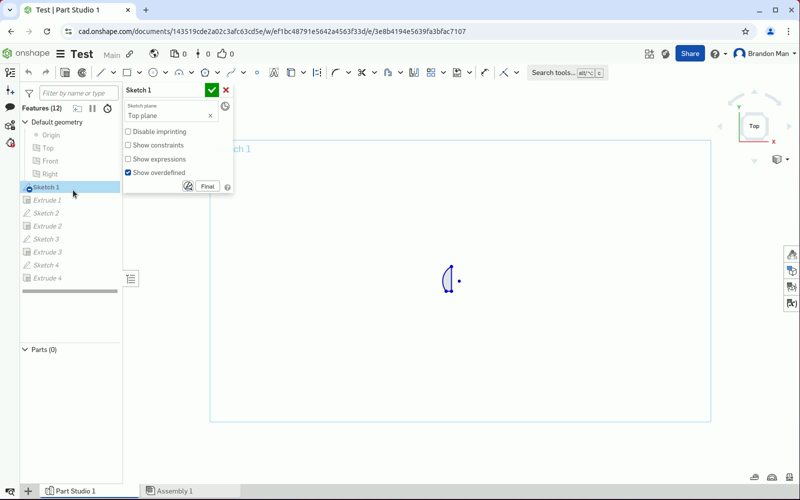
mouse_move(229, 92)
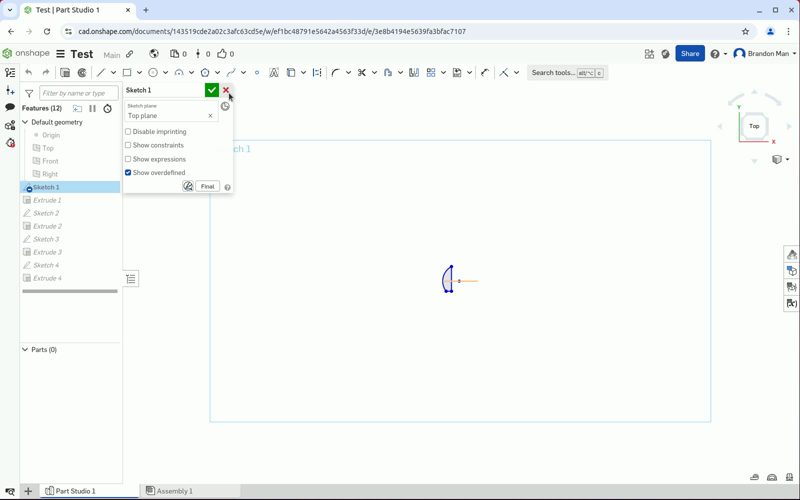
click(229, 92)
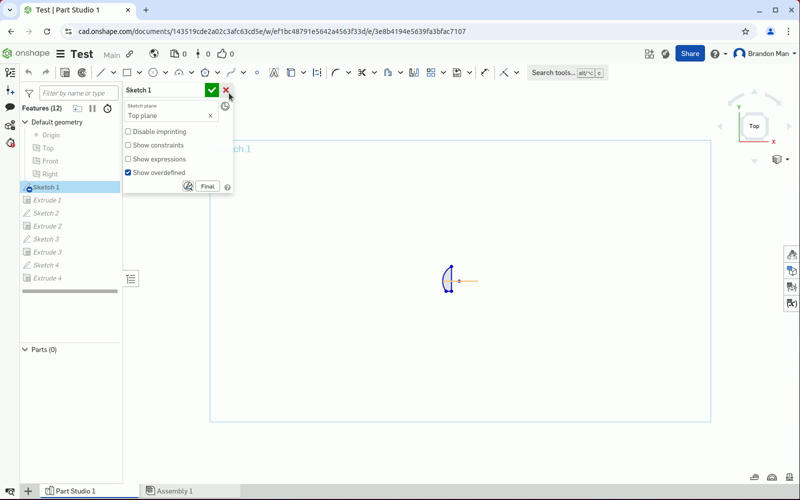
key(shift+s)
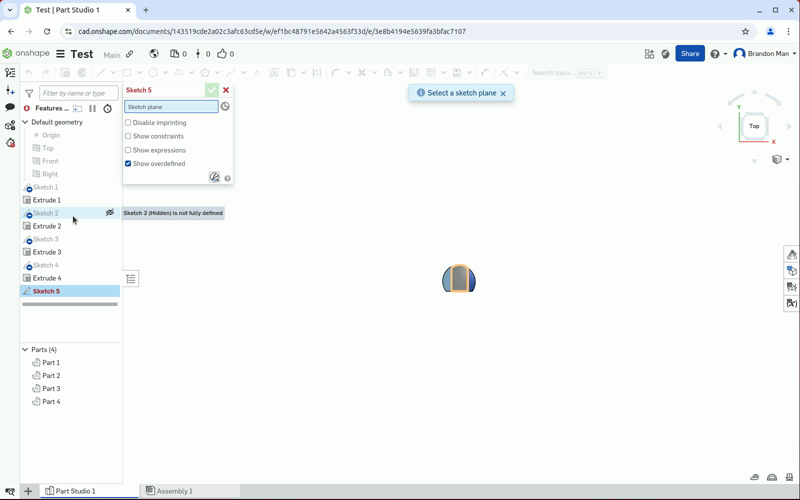
scroll(3)
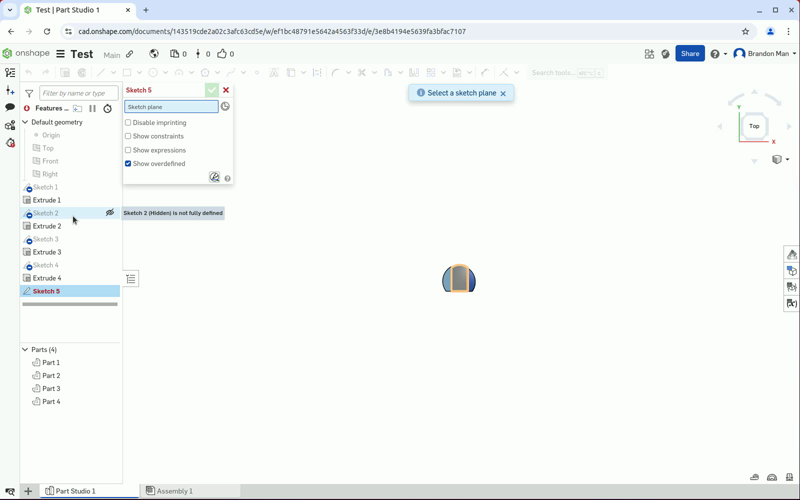
mouse_move(73, 150)
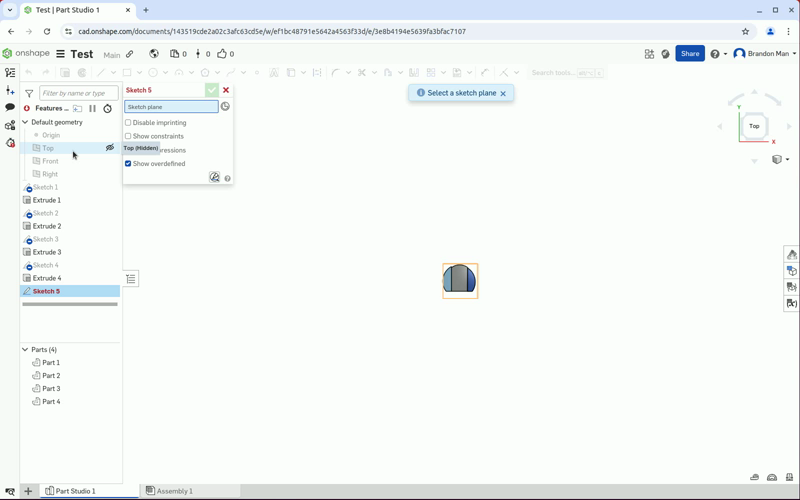
click(73, 150)
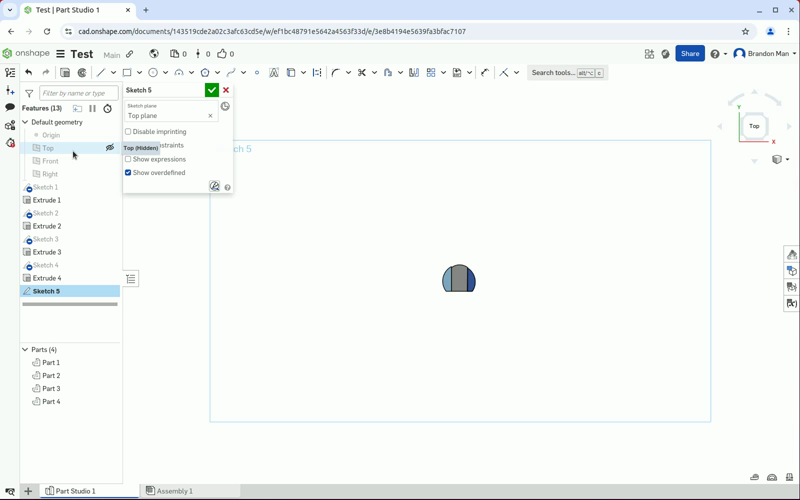
mouse_move(73, 352)
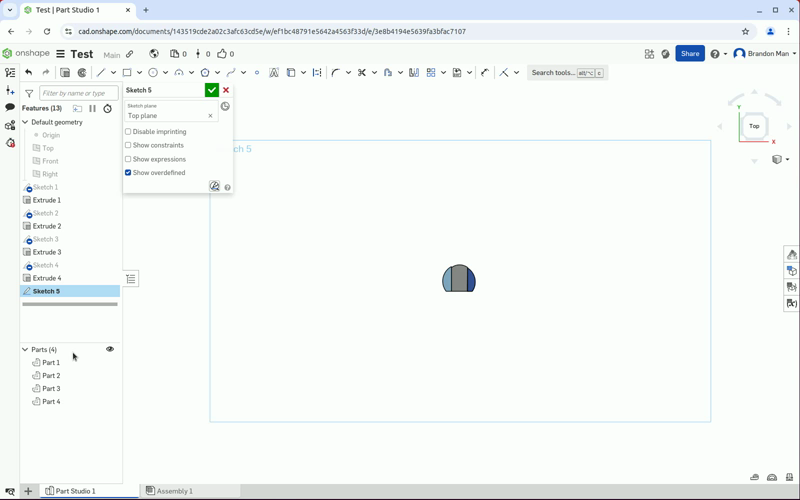
key(y)
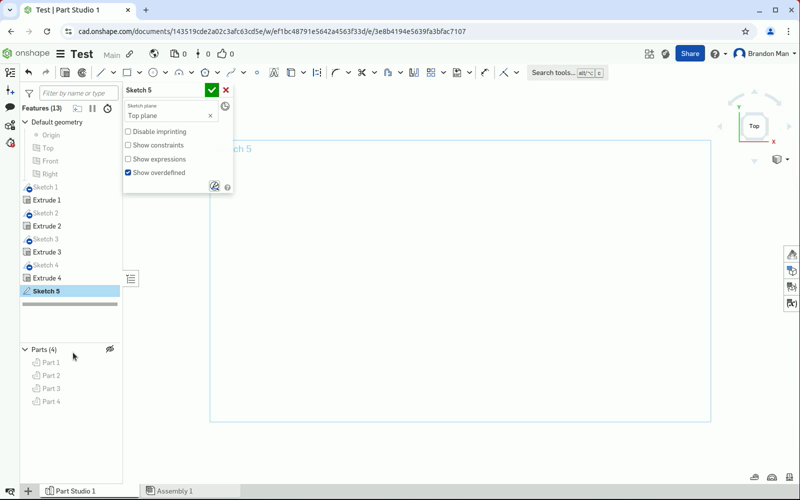
key(l)
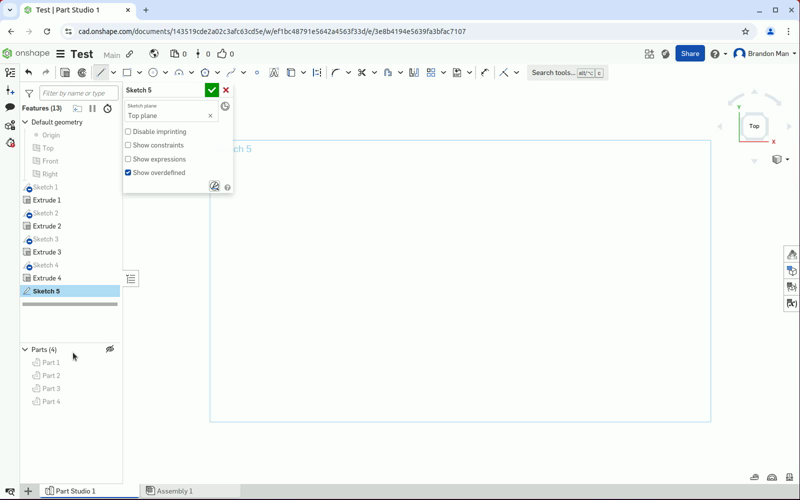
key_down(shift)
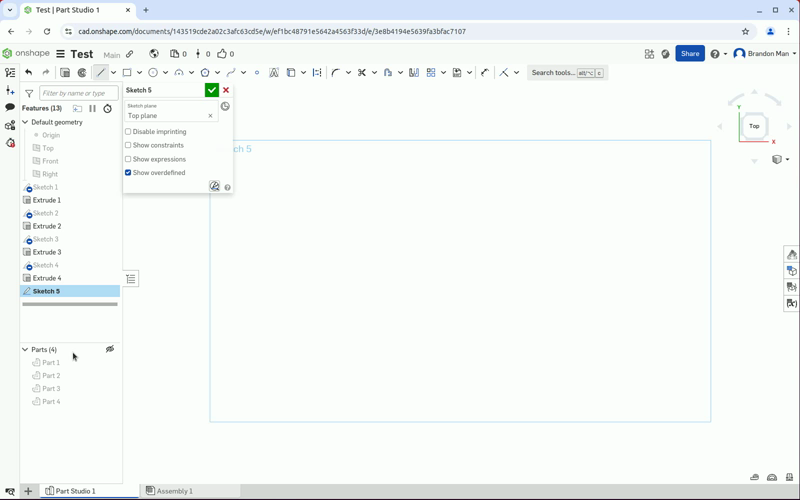
mouse_move(449, 291)
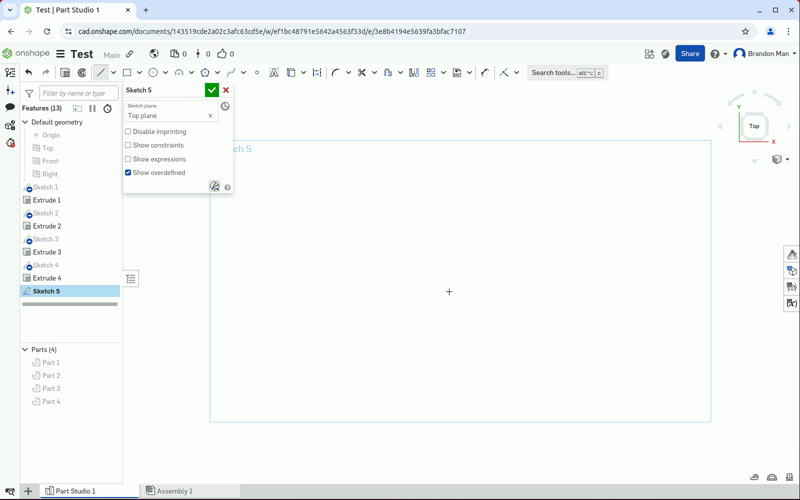
click(449, 291)
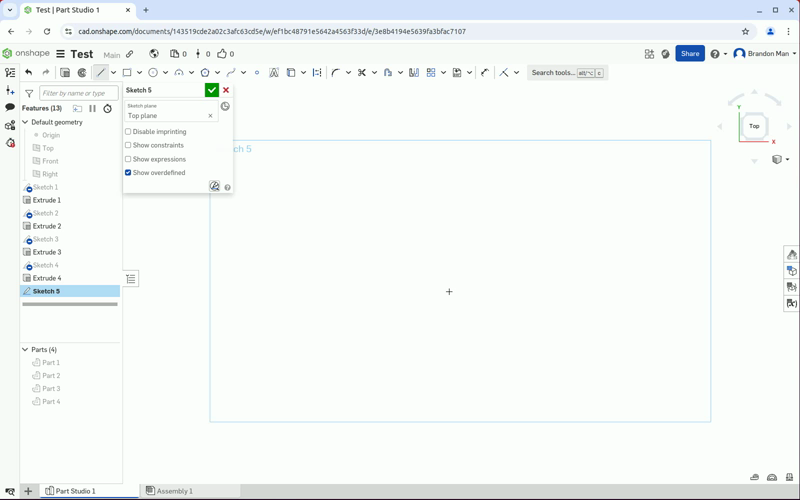
key_up(shift)
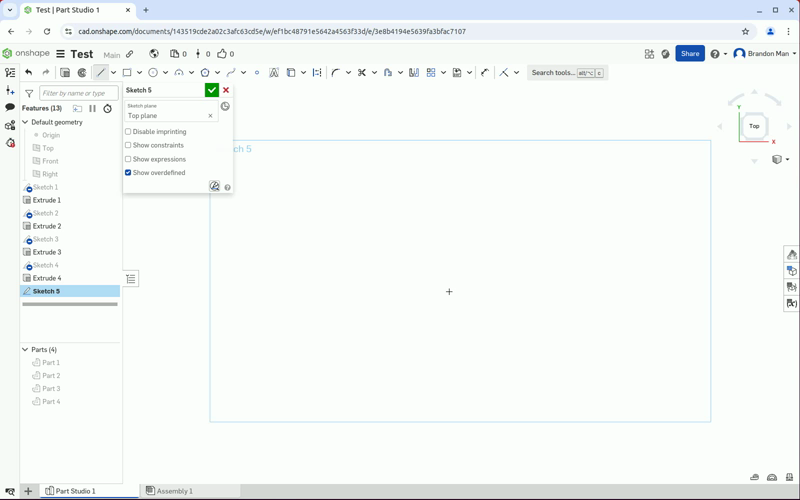
key_down(shift)
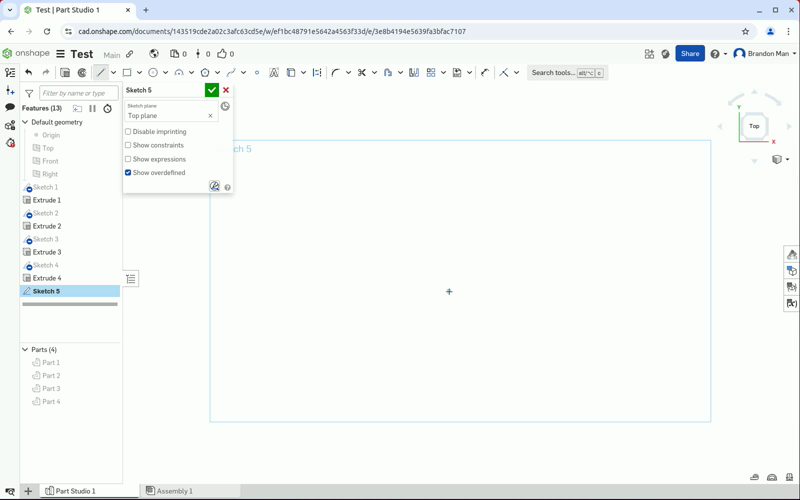
mouse_move(479, 291)
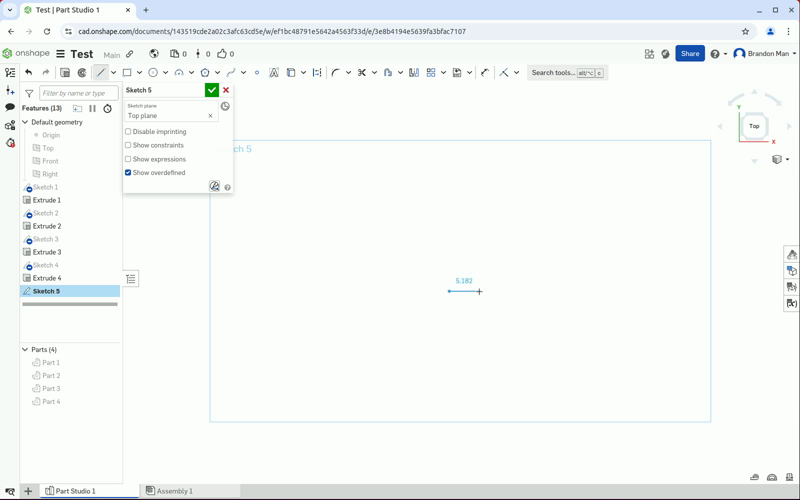
mouse_move(453, 291)
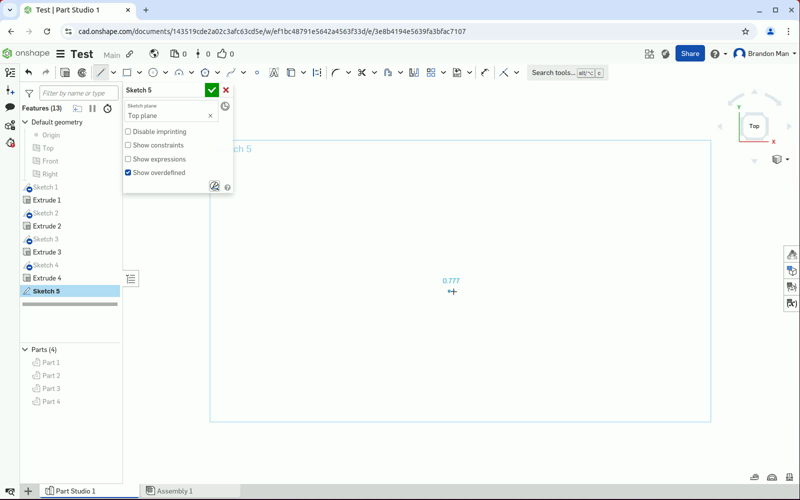
scroll(6)
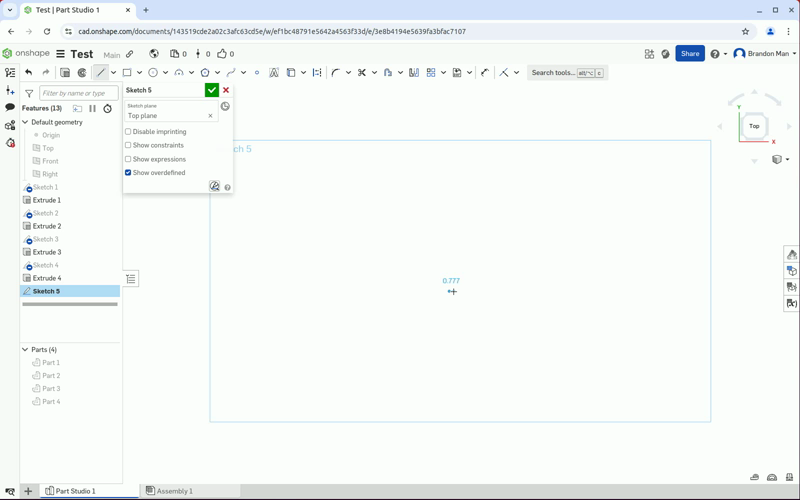
scroll(6)
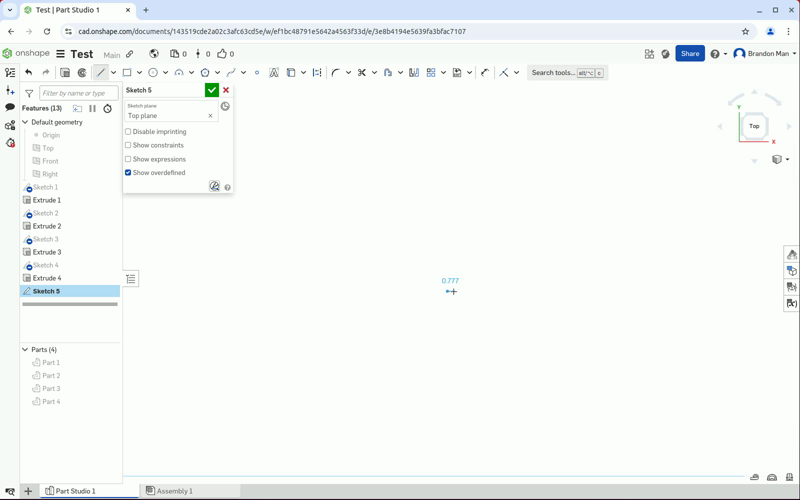
scroll(6)
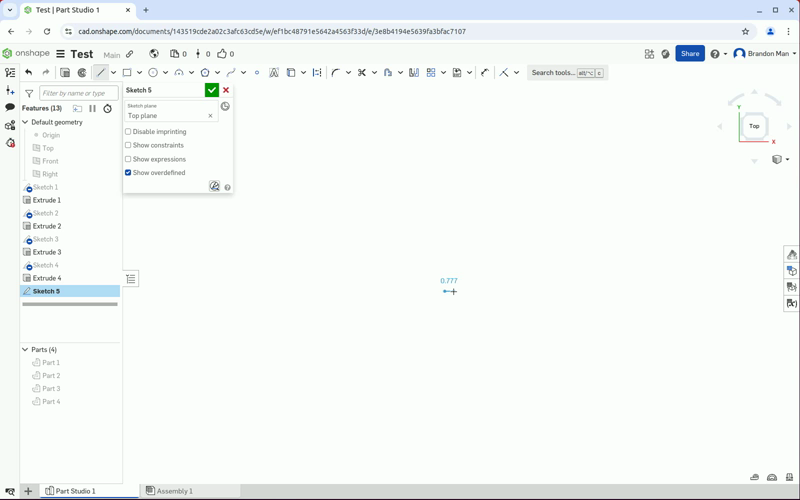
scroll(6)
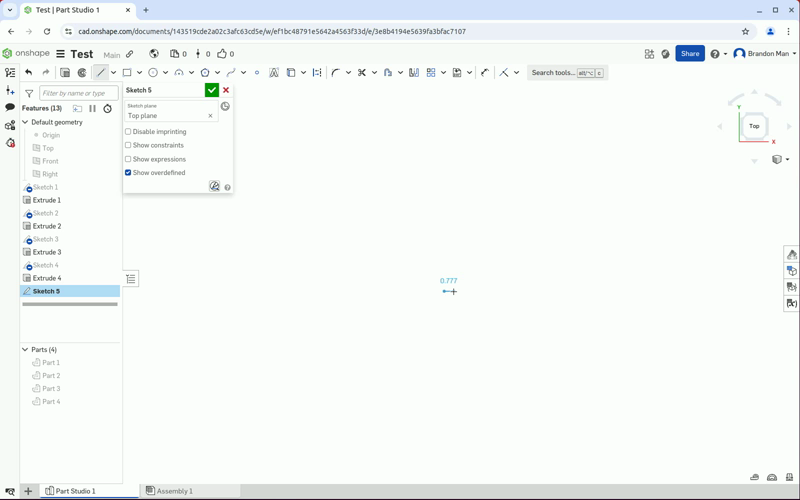
scroll(6)
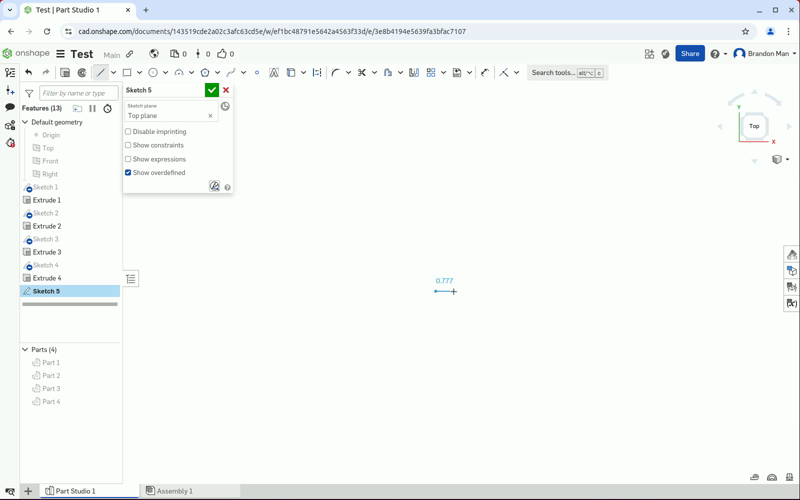
scroll(6)
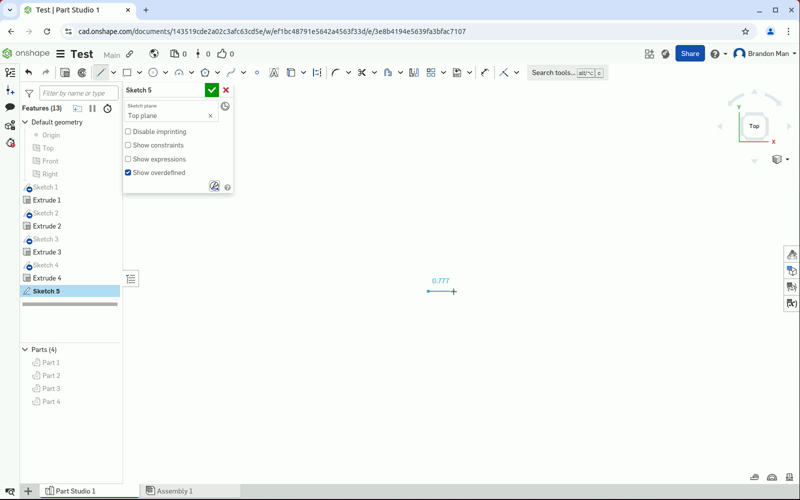
scroll(6)
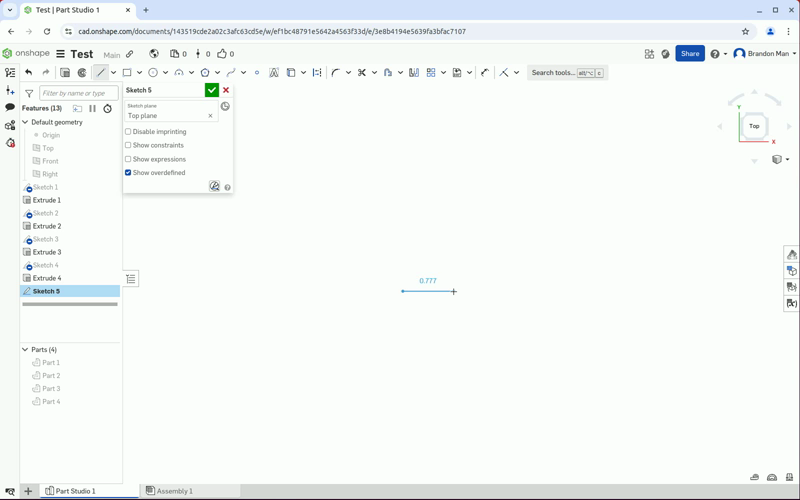
click(453, 291)
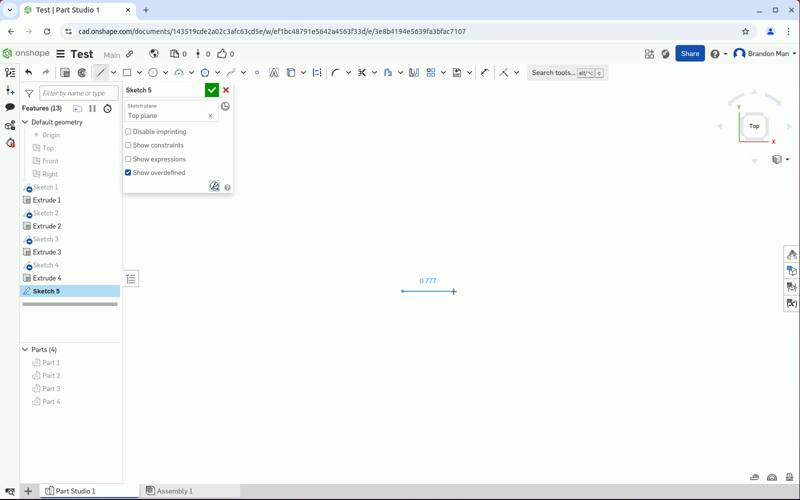
scroll(-6)
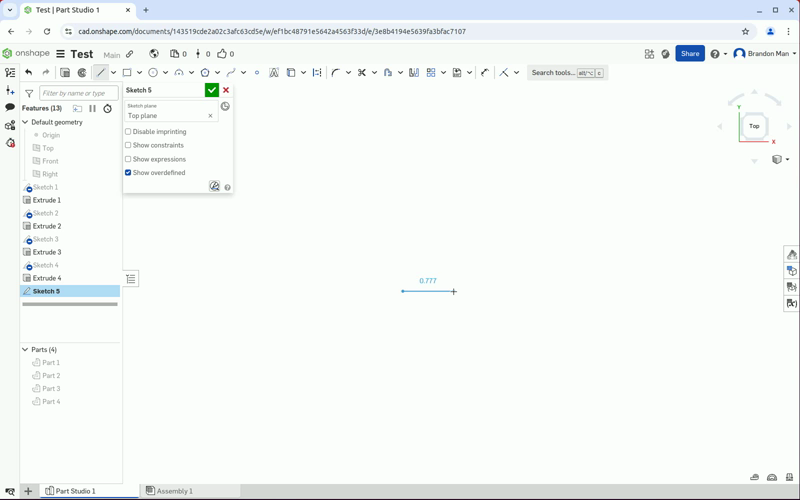
scroll(-6)
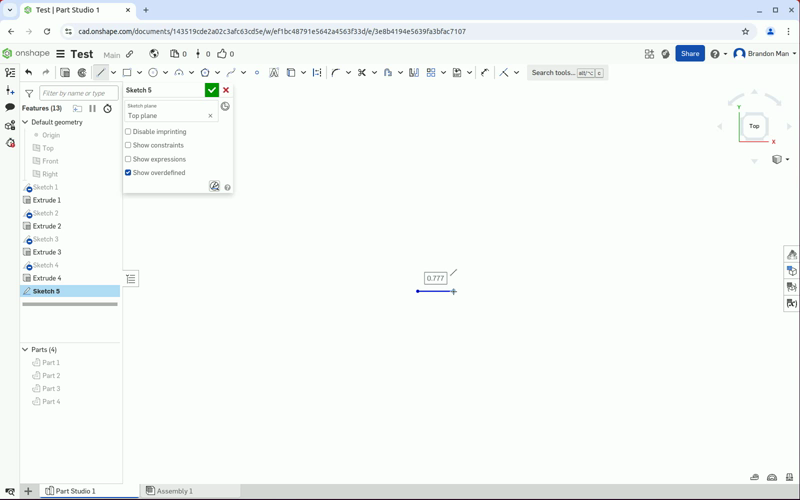
scroll(-6)
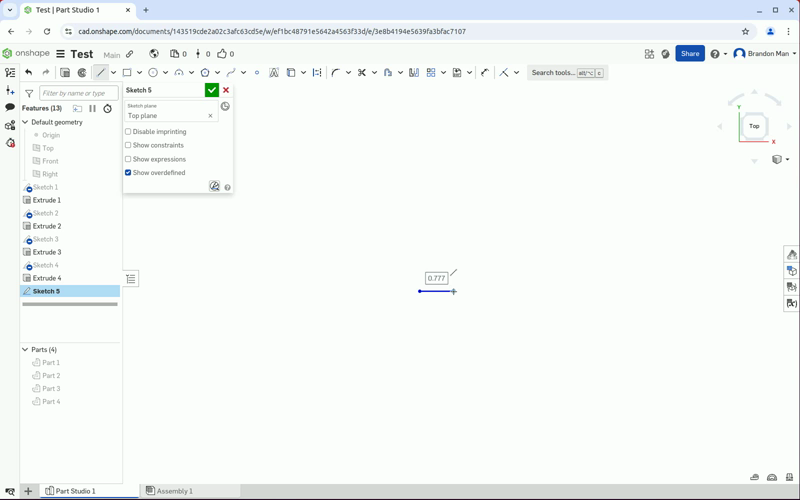
scroll(-6)
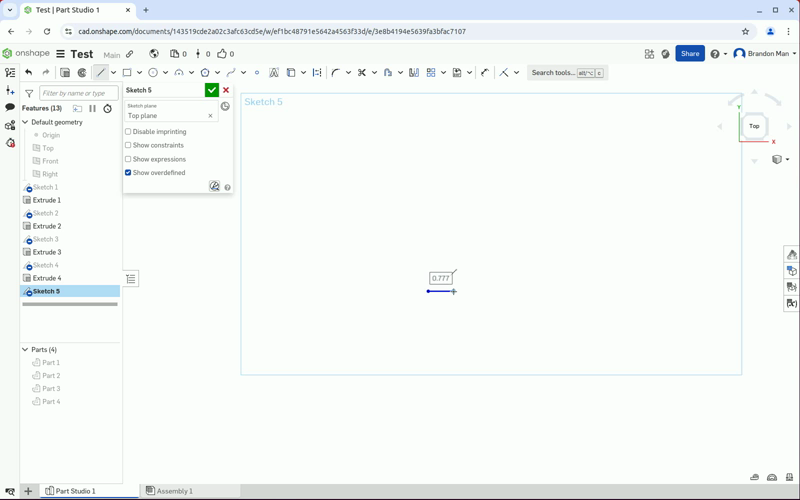
scroll(-6)
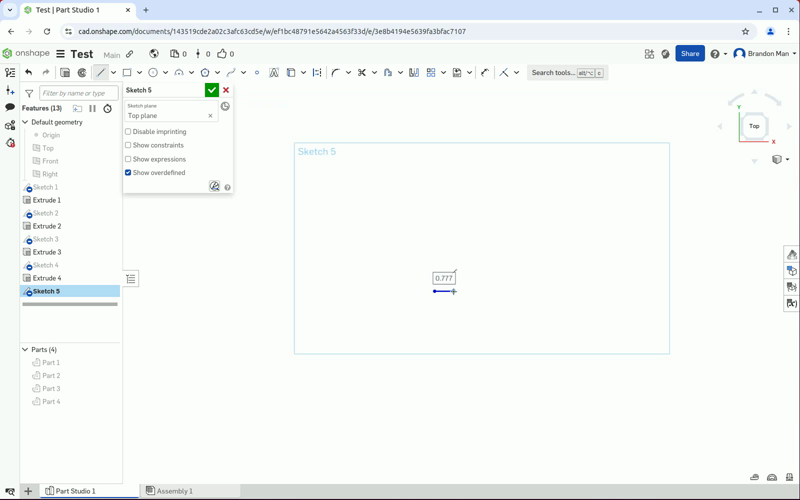
scroll(-6)
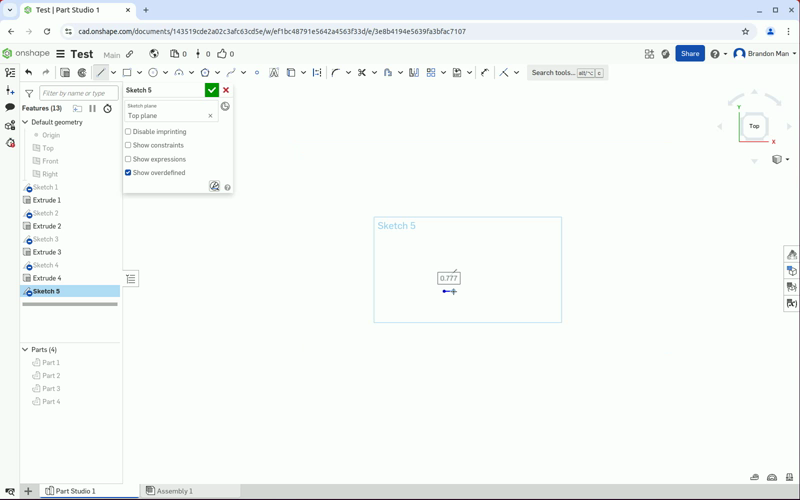
scroll(-6)
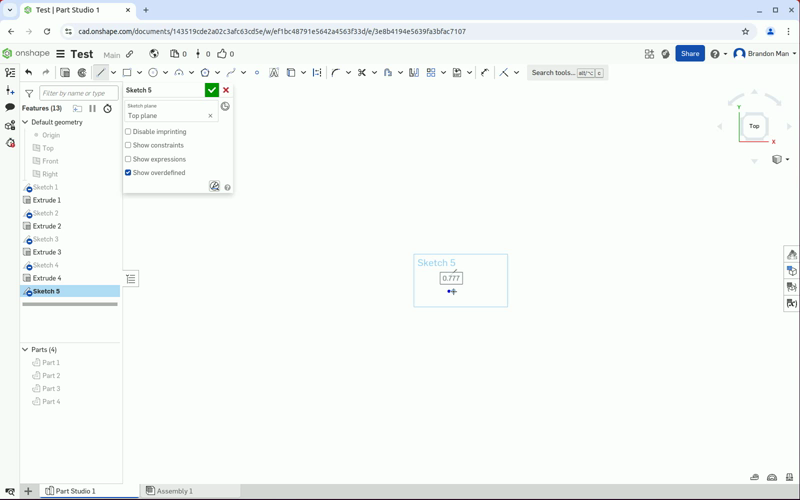
key_up(shift)
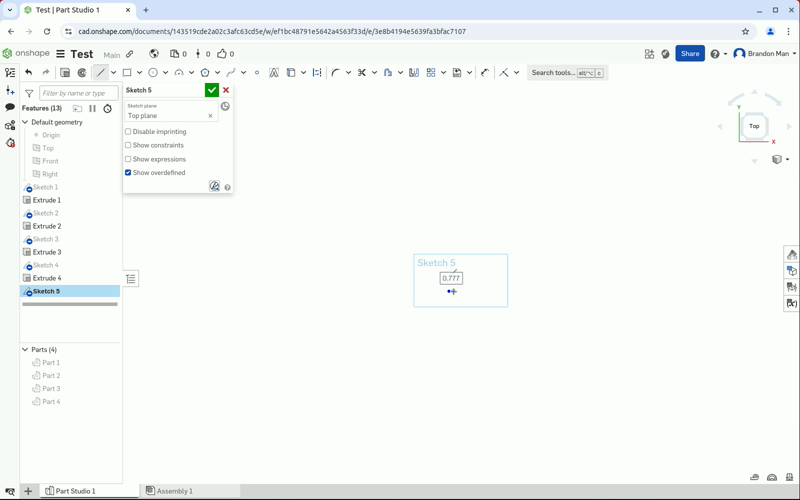
key_down(shift)
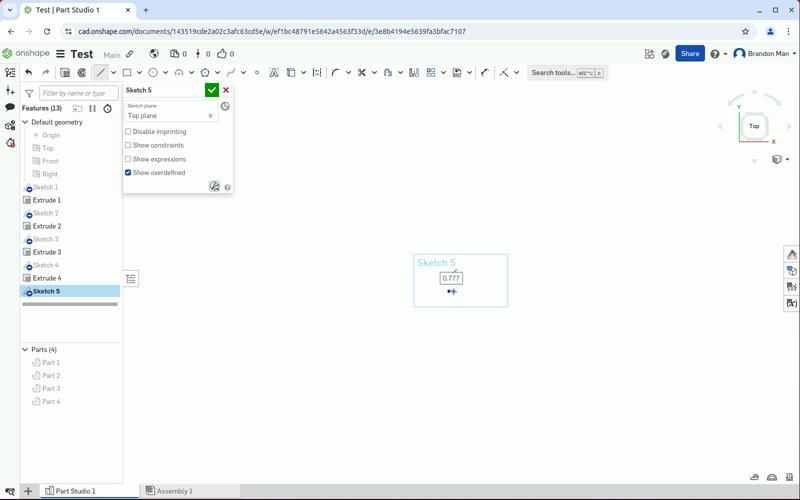
mouse_move(483, 291)
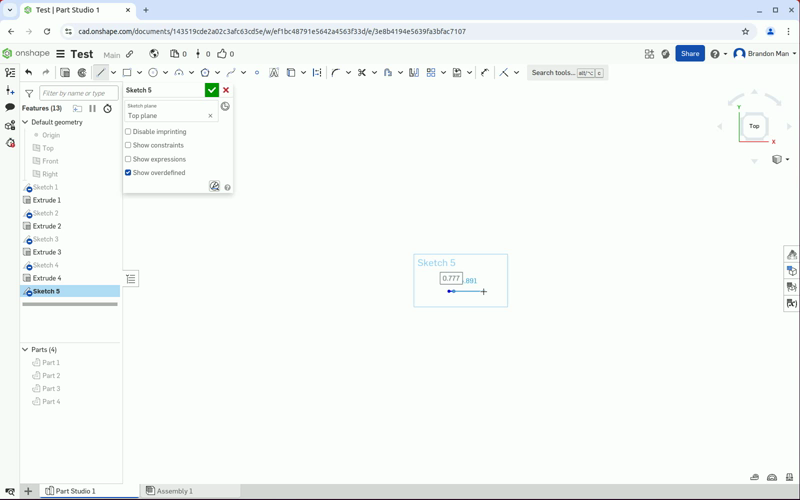
mouse_move(453, 269)
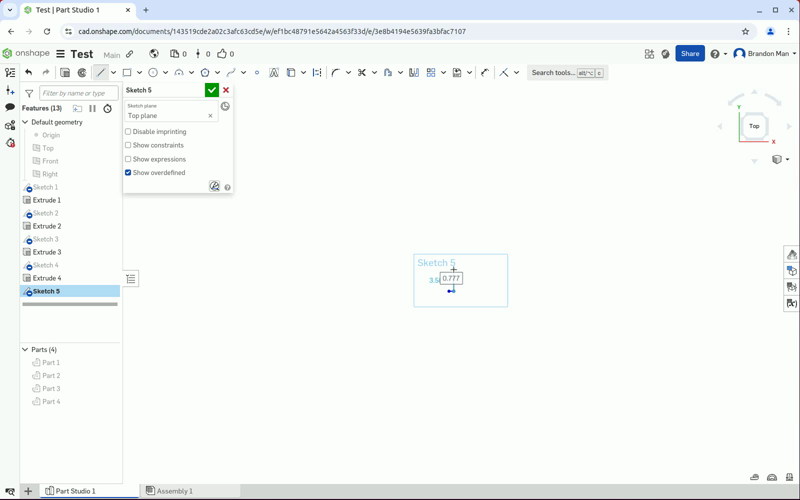
click(453, 269)
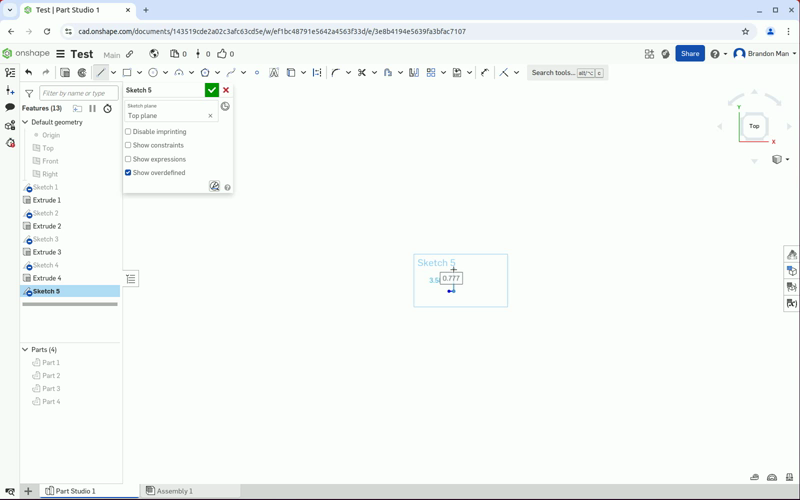
key_up(shift)
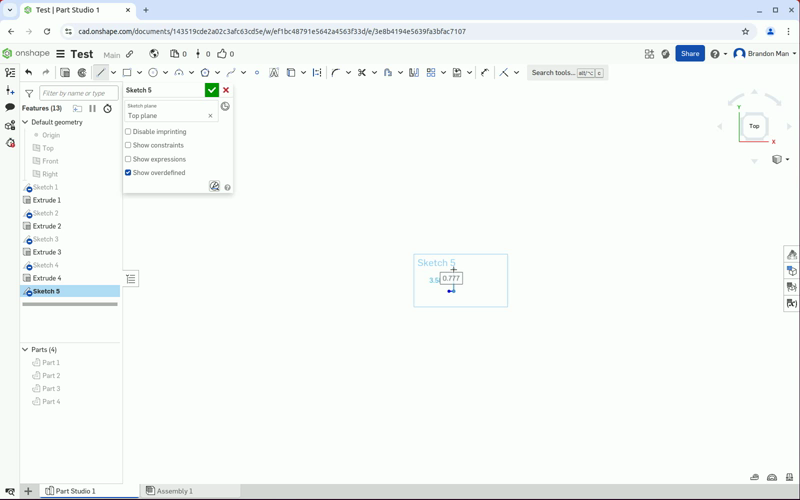
key(esc)
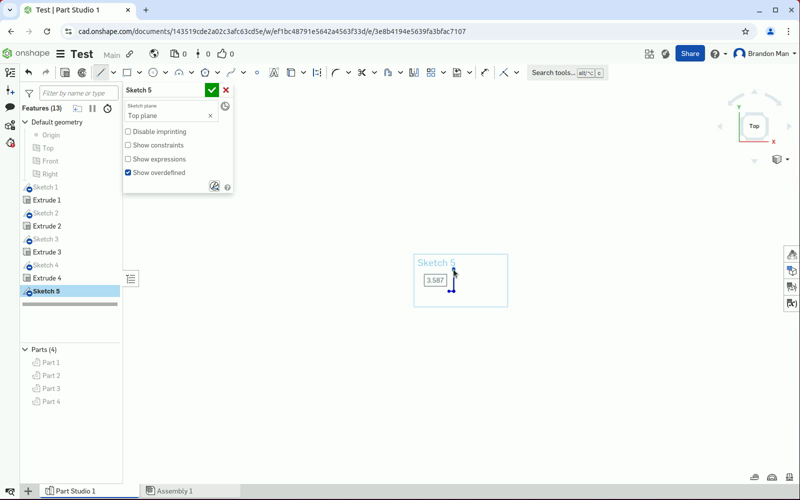
key(a)
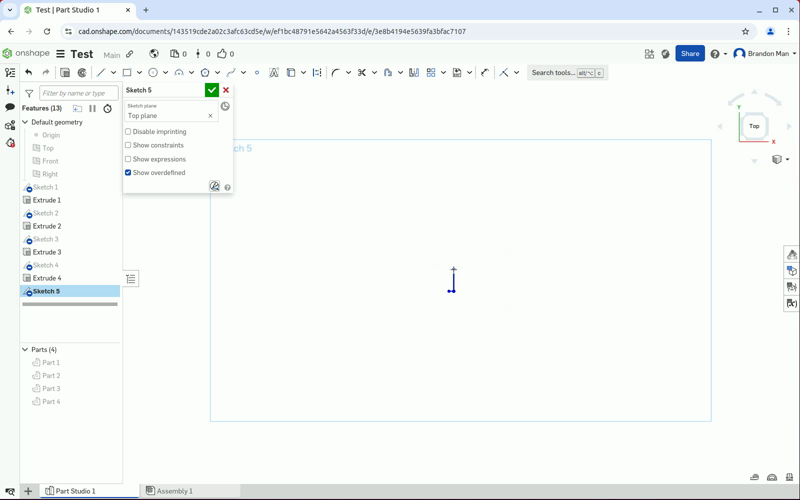
mouse_move(453, 269)
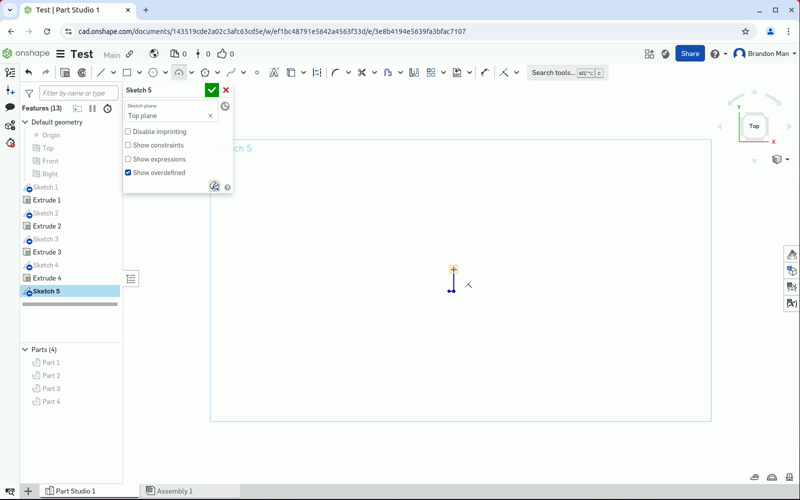
click(453, 269)
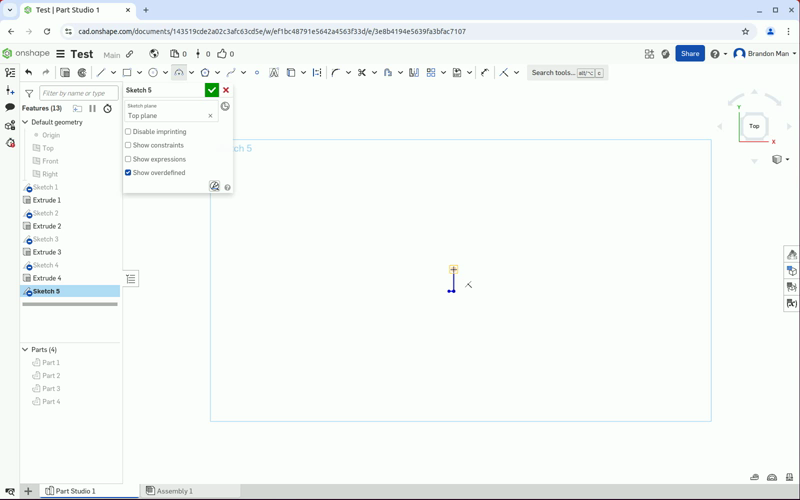
mouse_move(449, 291)
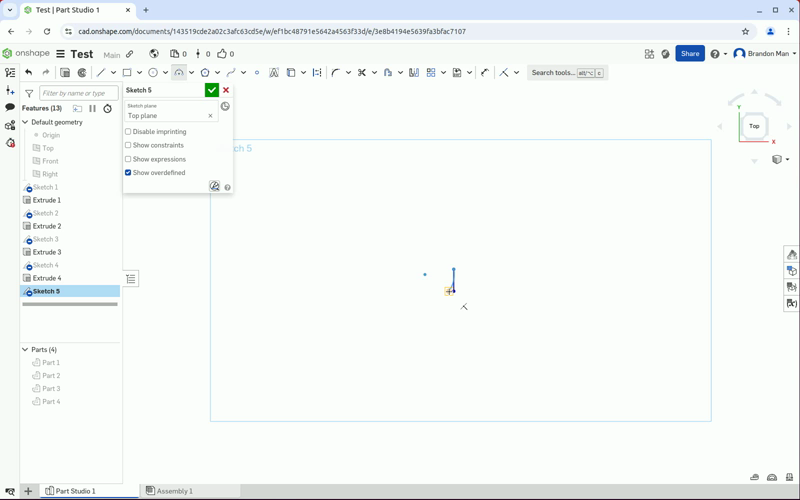
click(449, 291)
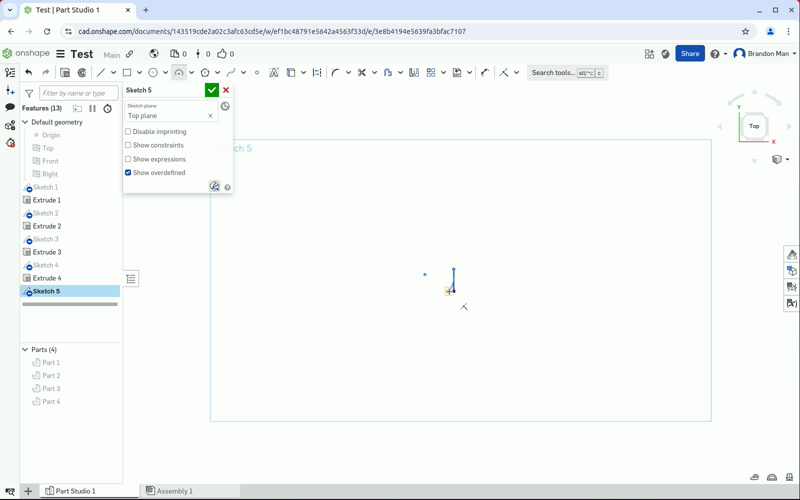
key_down(shift)
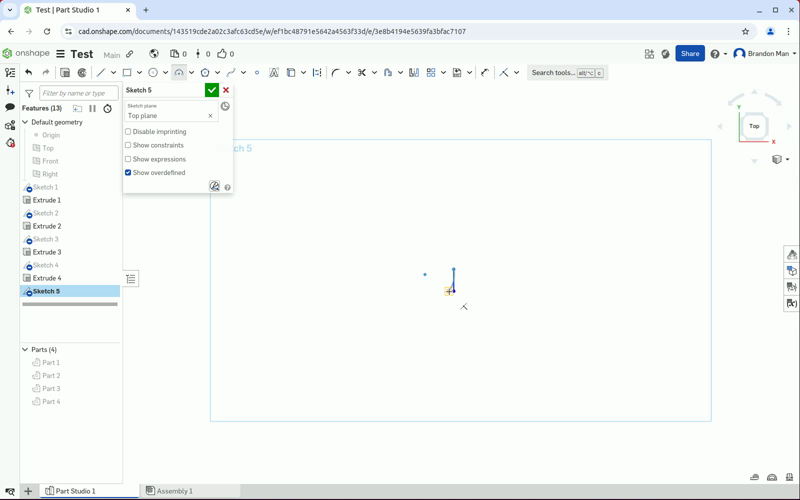
mouse_move(446, 279)
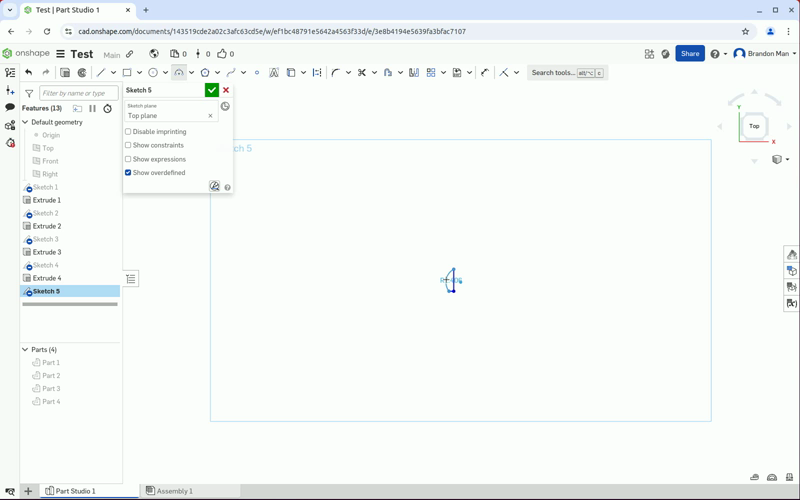
click(446, 279)
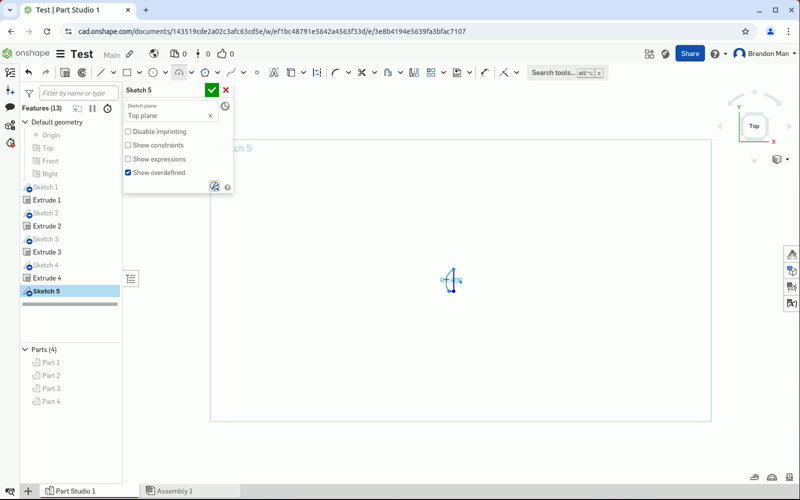
key_up(shift)
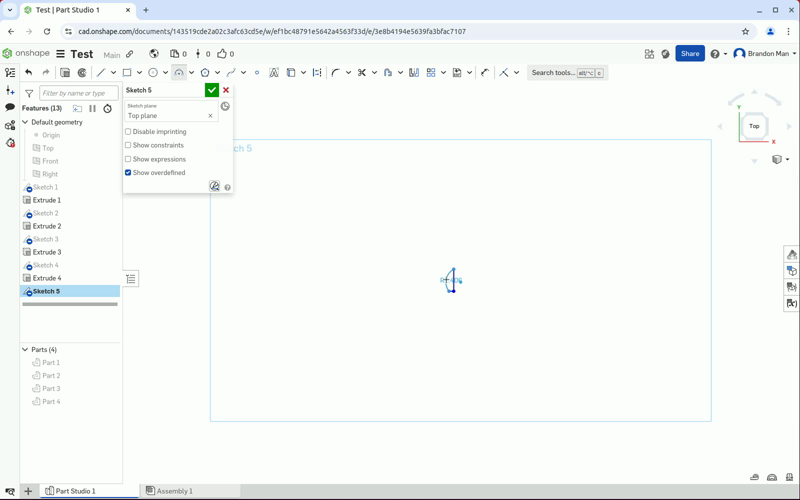
key(esc)
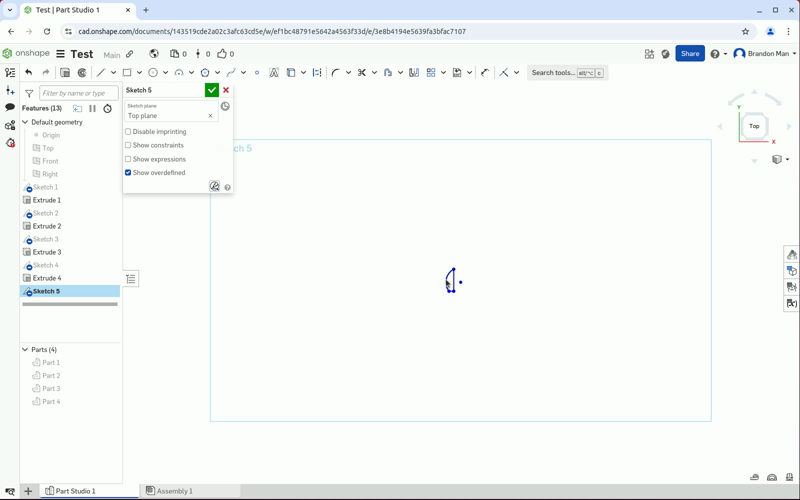
mouse_move(450, 272)
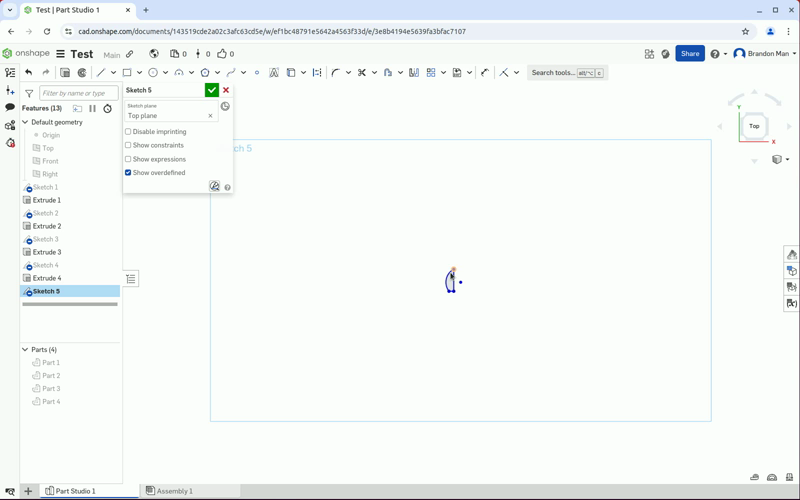
scroll(6)
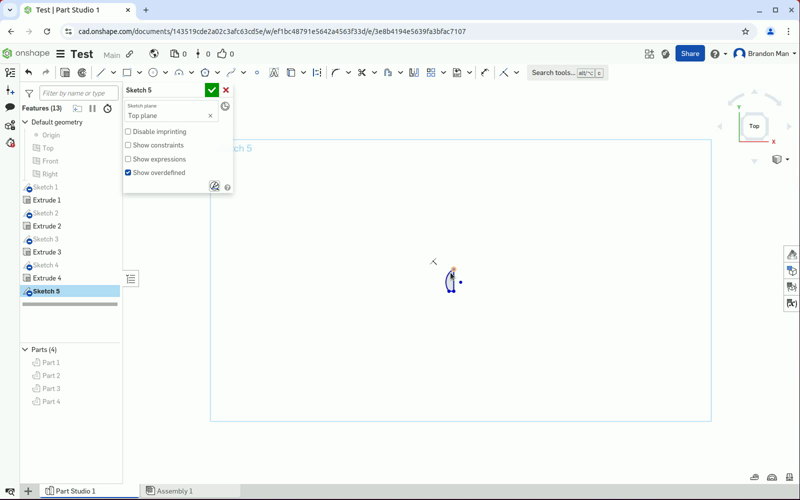
scroll(6)
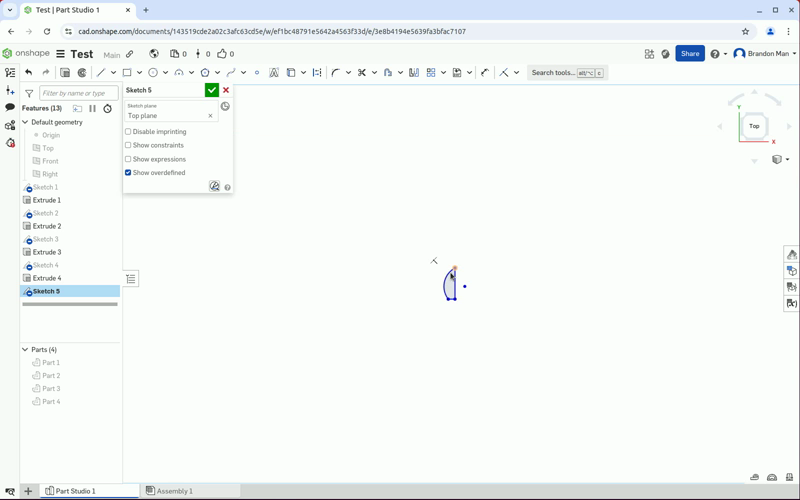
scroll(6)
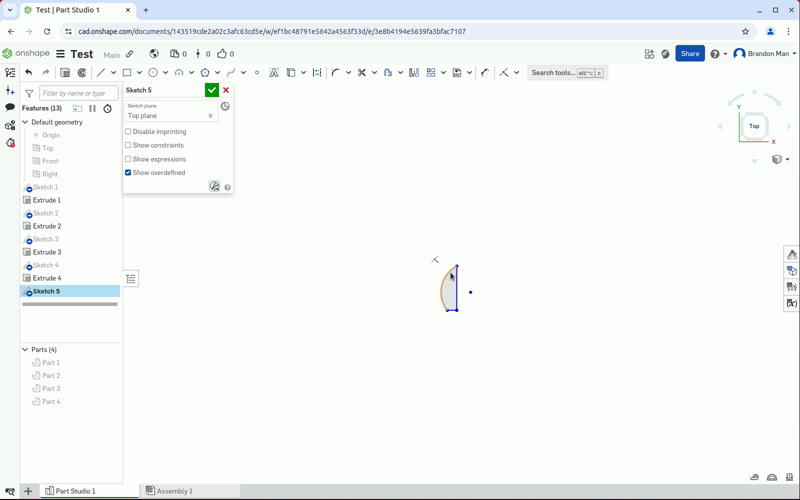
scroll(6)
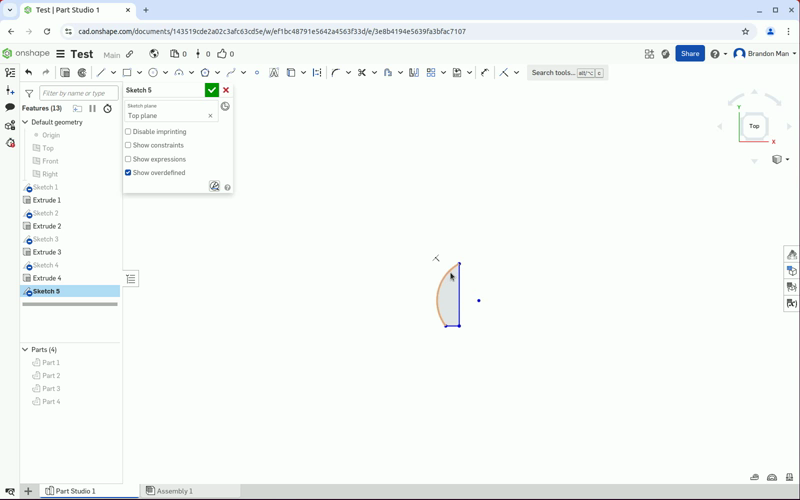
scroll(6)
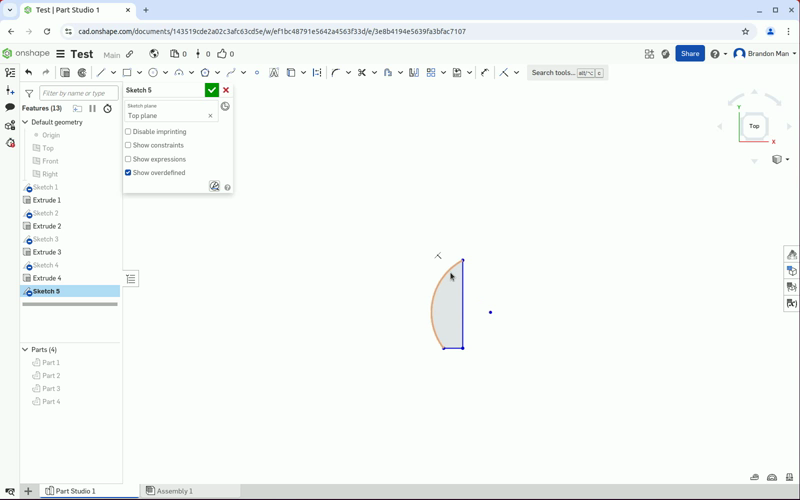
scroll(6)
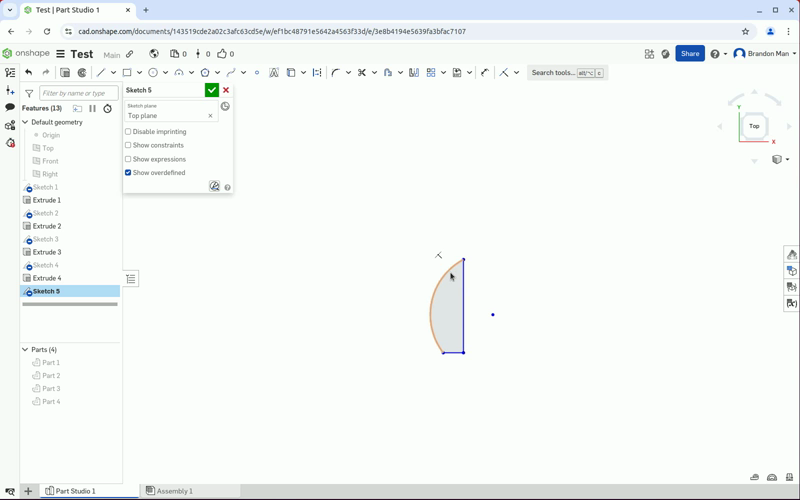
scroll(6)
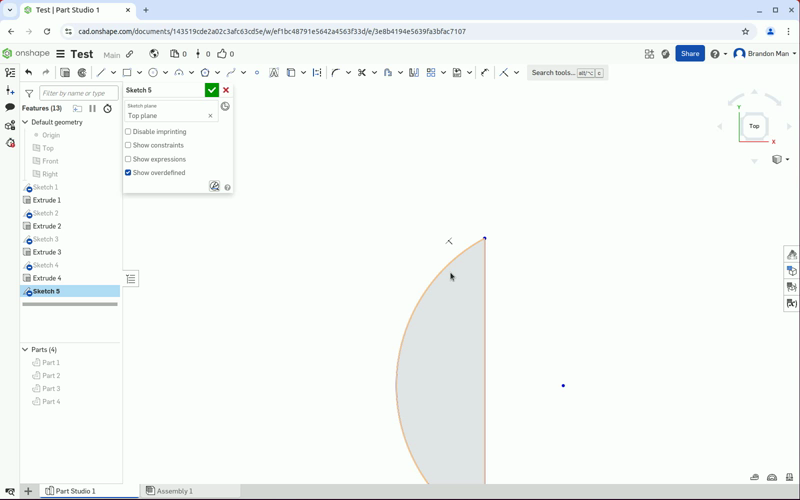
click(450, 272)
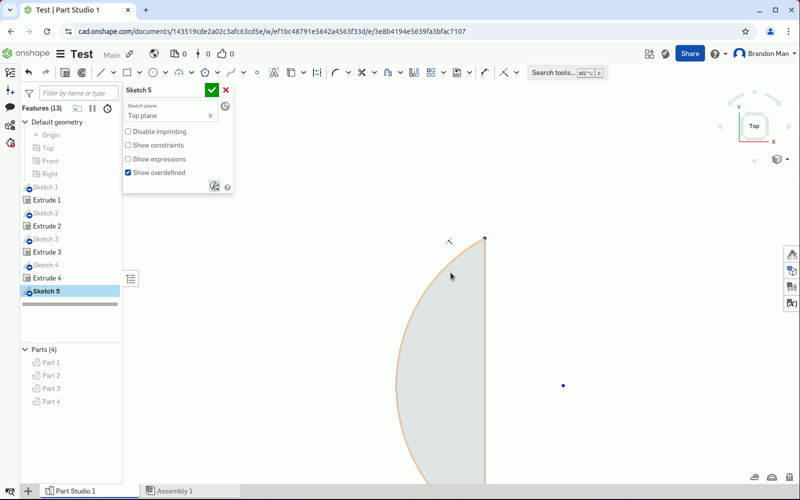
scroll(-6)
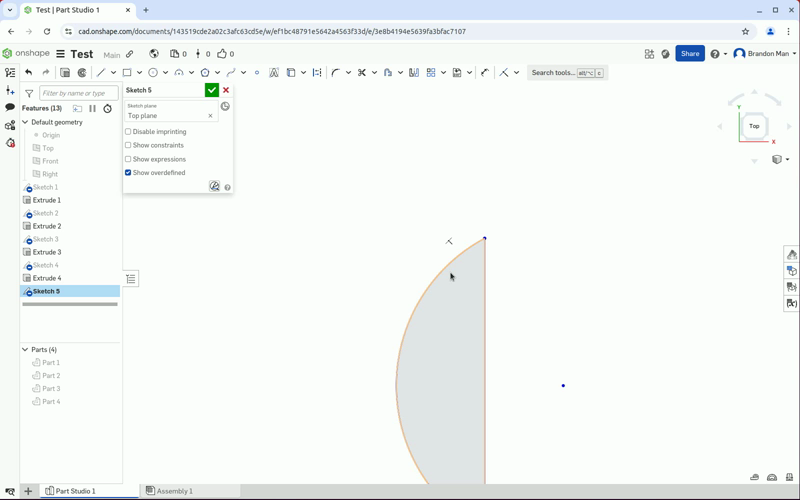
scroll(-6)
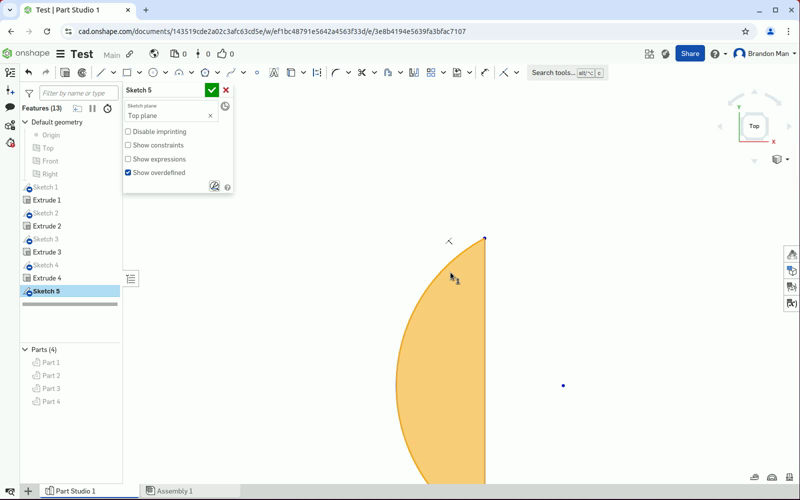
scroll(-6)
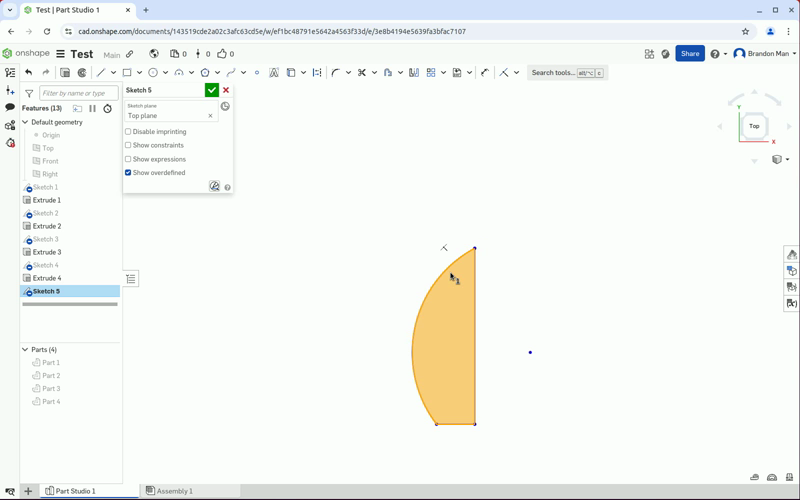
scroll(-6)
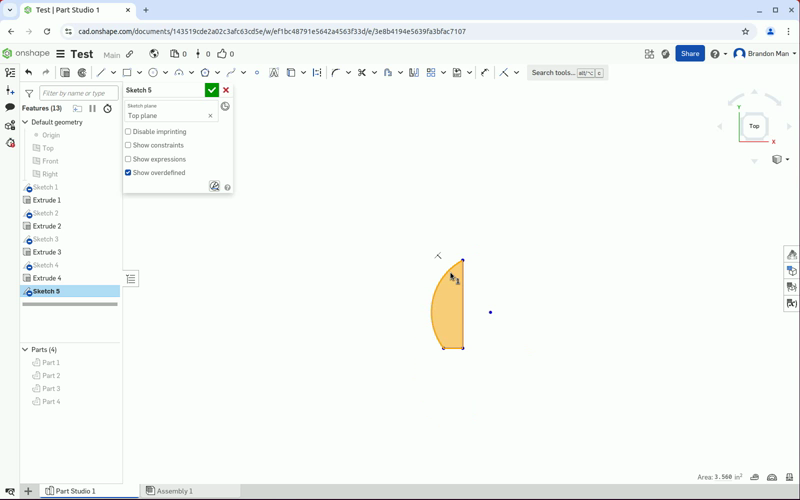
scroll(-6)
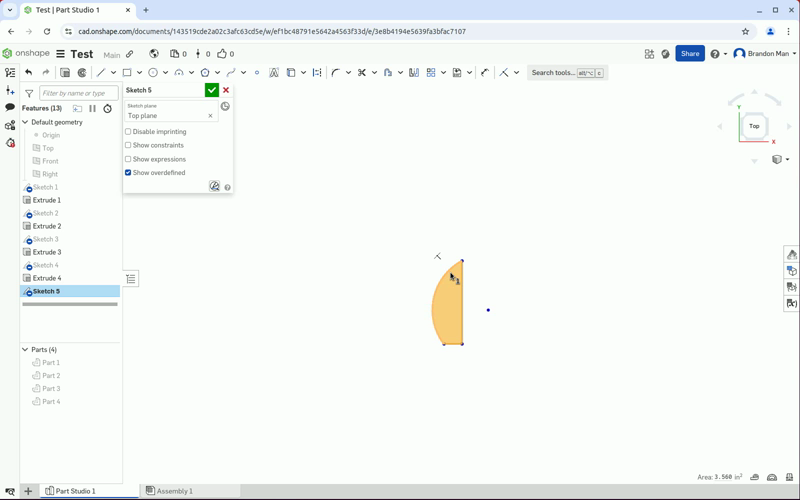
scroll(-6)
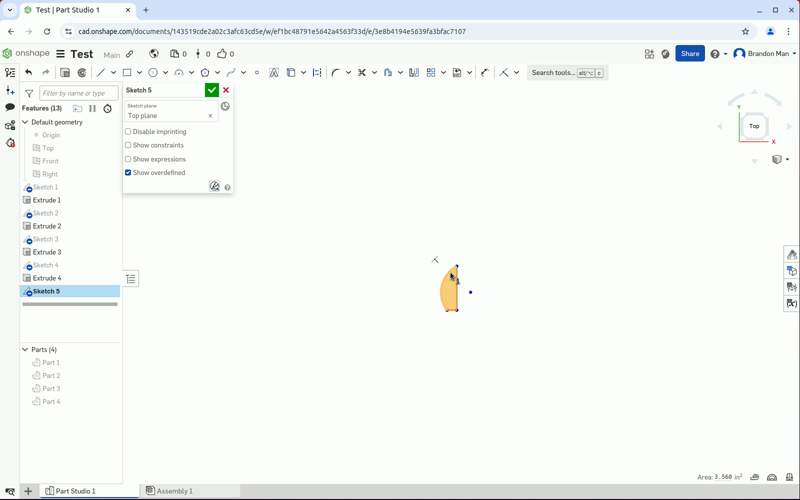
scroll(-6)
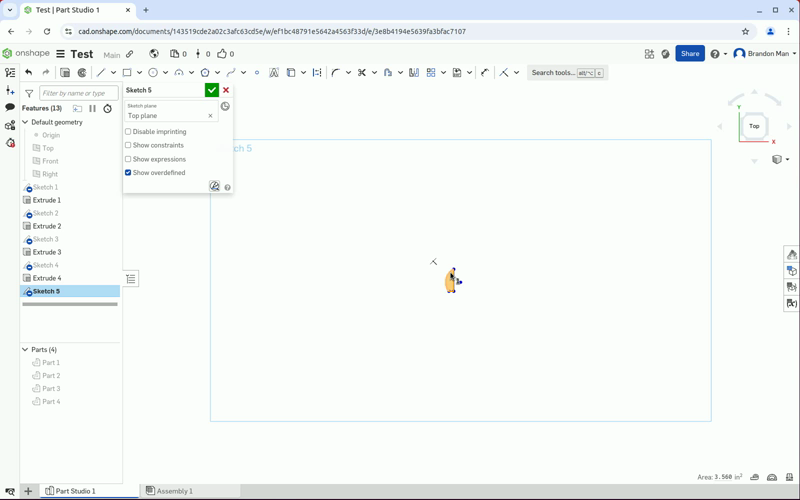
mouse_move(73, 352)
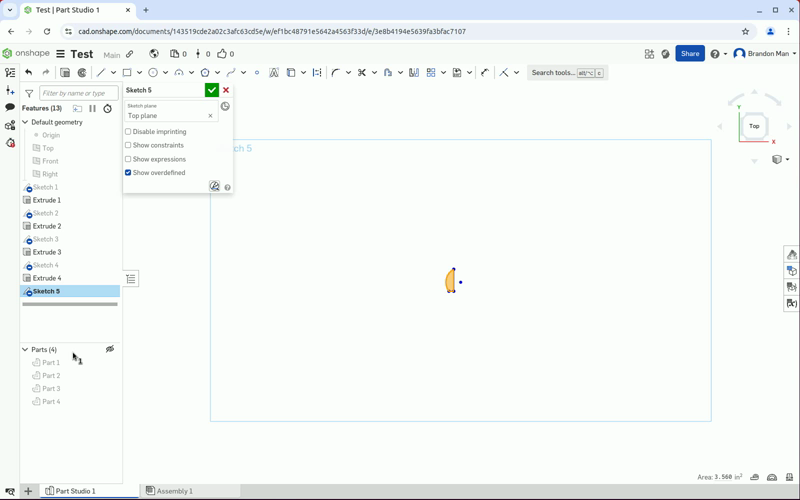
key(shift+y)
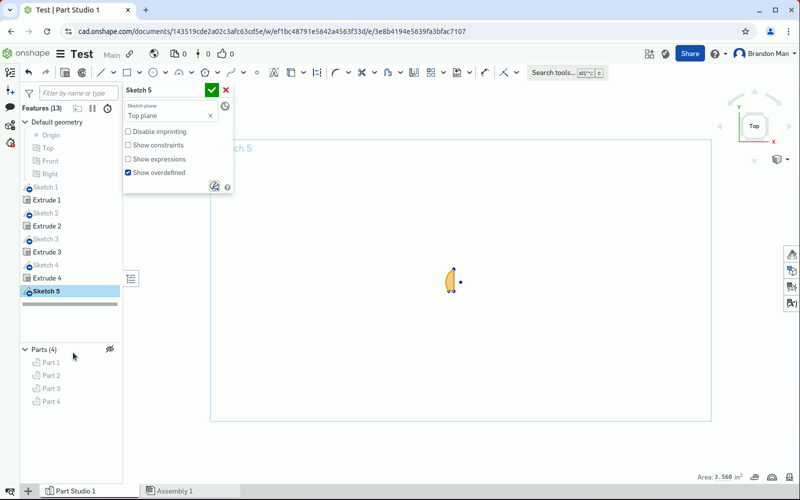
key(shift+e)
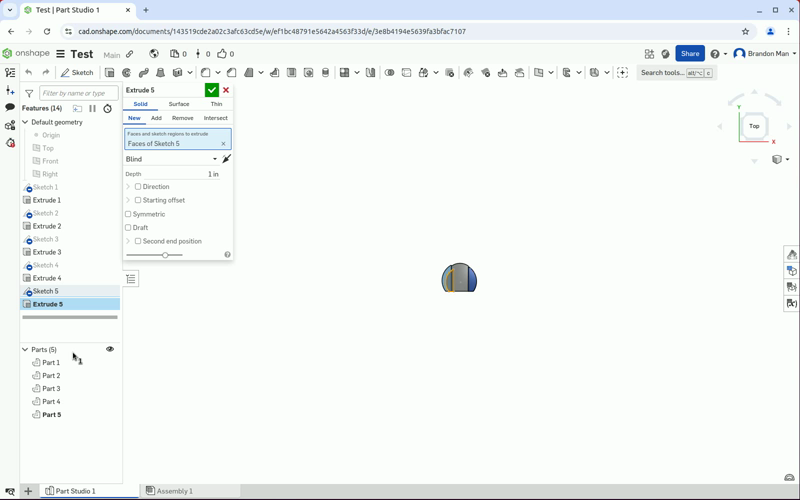
mouse_move(143, 106)
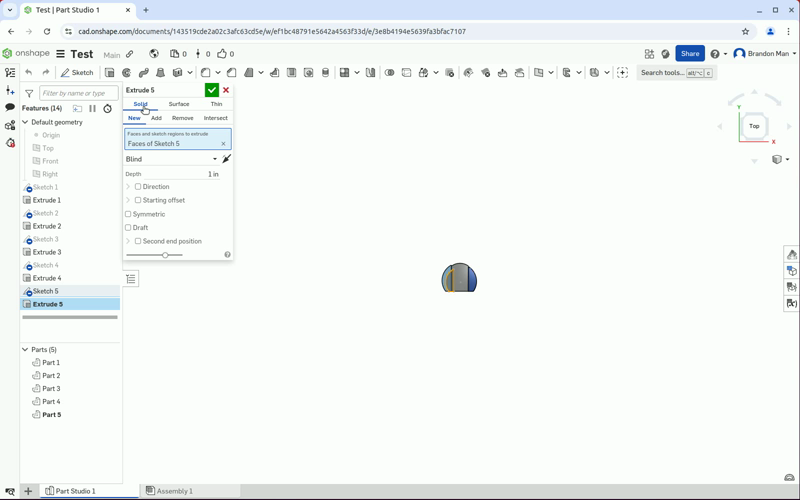
click(143, 106)
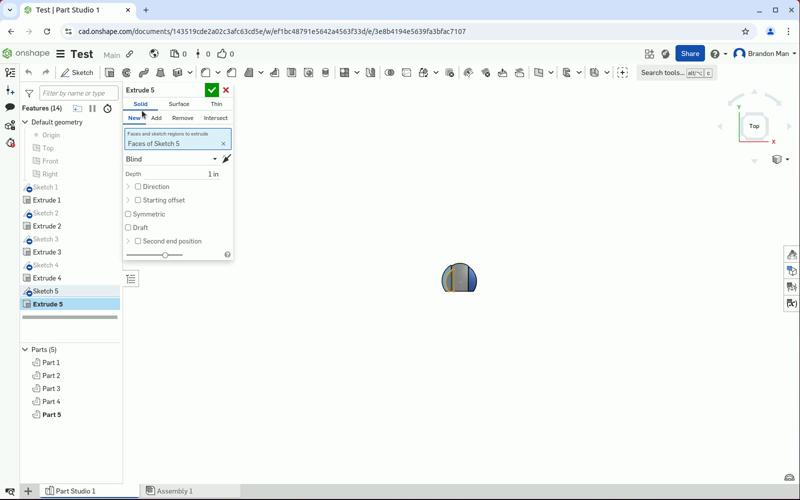
mouse_move(137, 120)
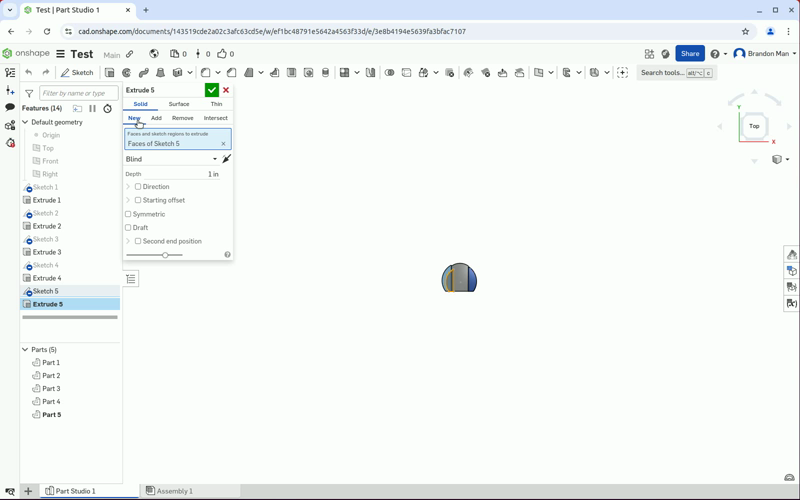
click(137, 120)
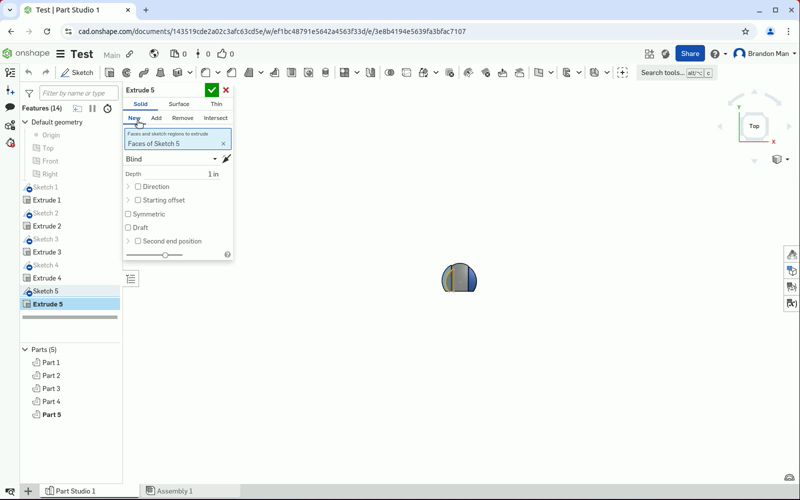
key(tab, 4)
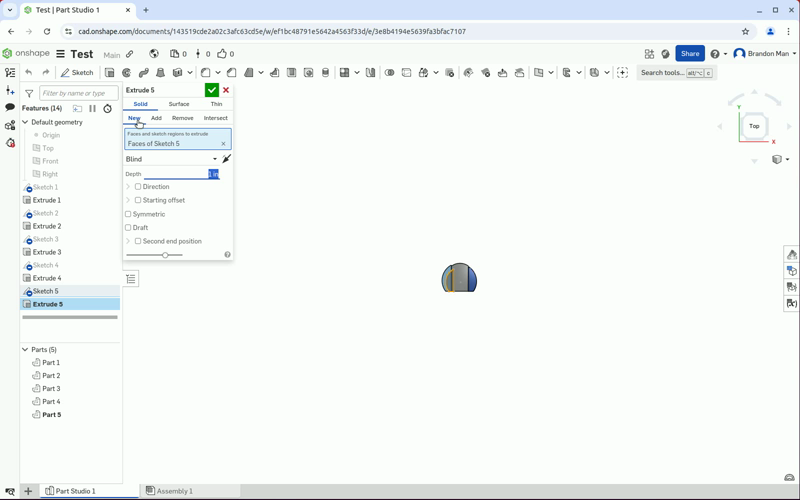
text(-23.108)
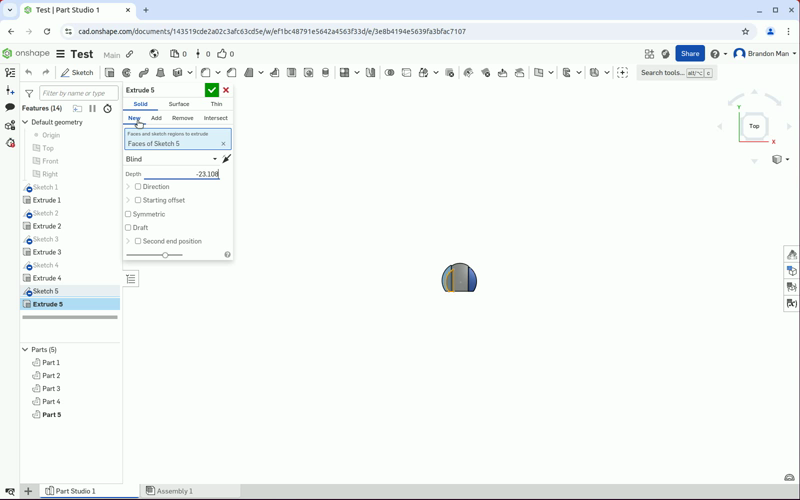
key(enter)
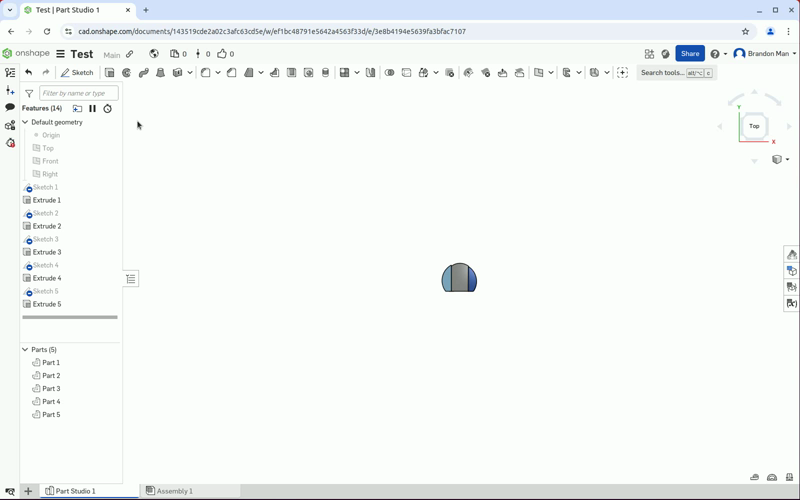
key(shift+h)
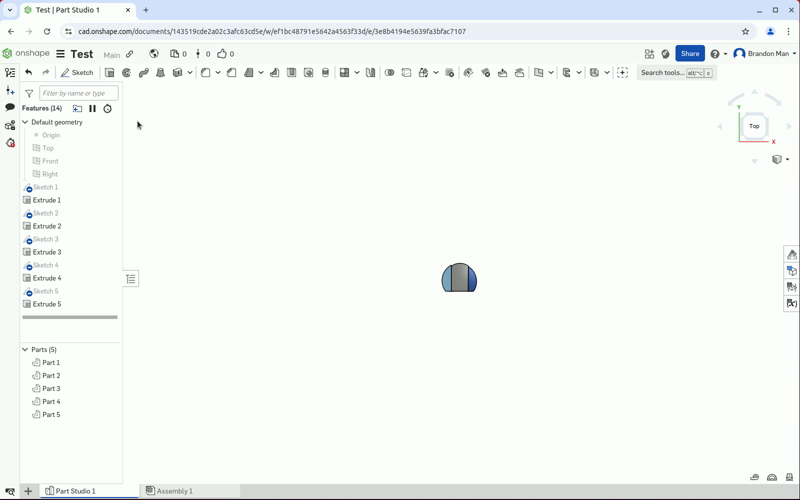
key(shift+h)
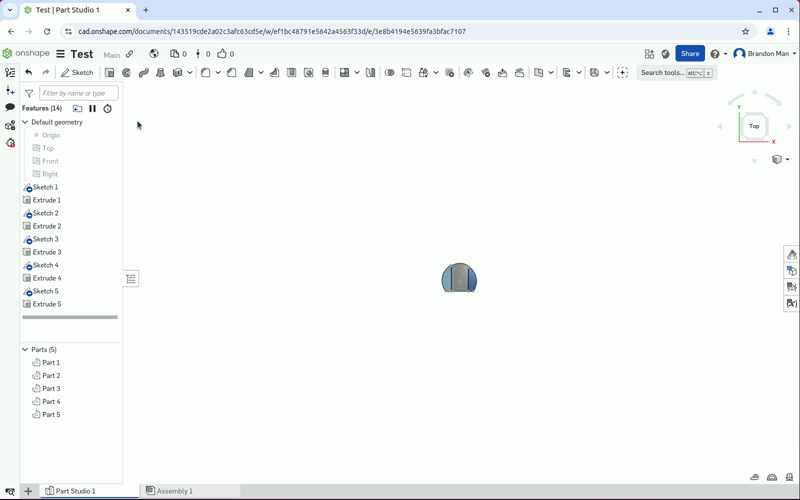
key(shift+7)
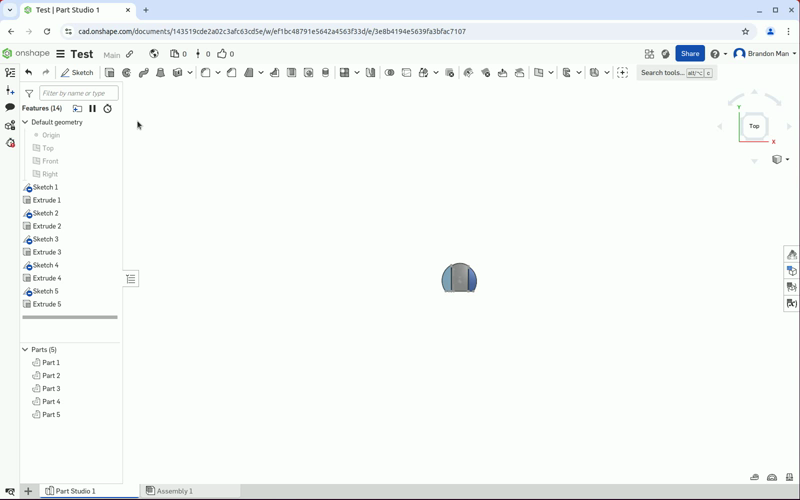
key(up, 3)
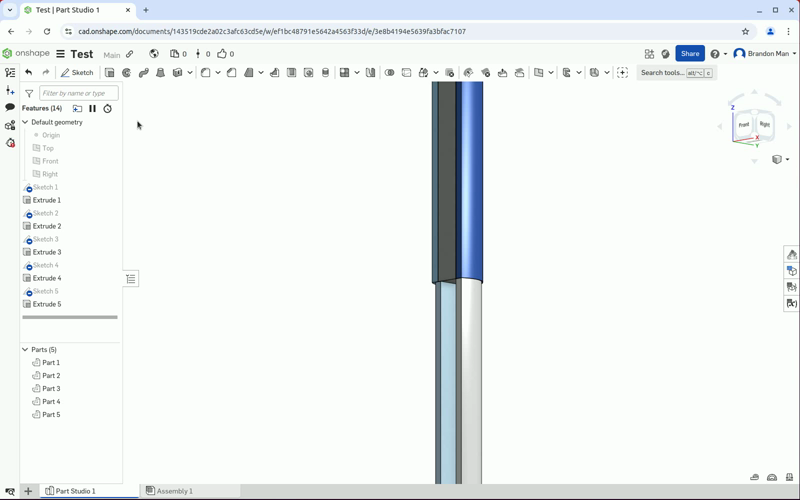
key(left, 3)
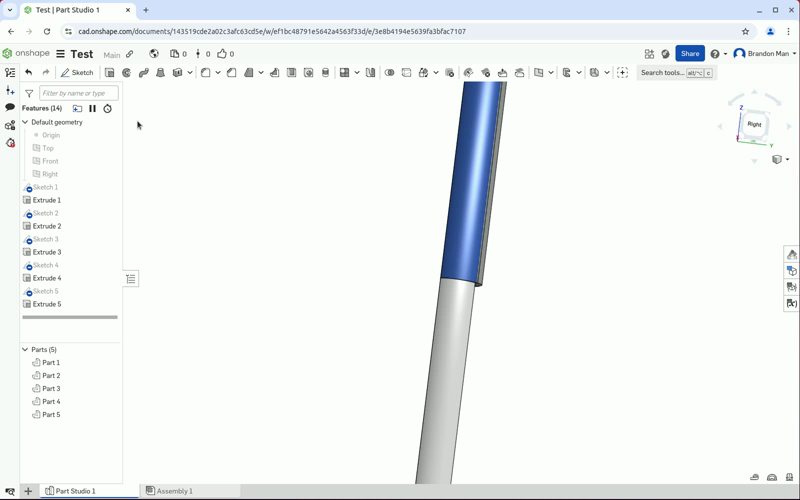
key(right, 3)
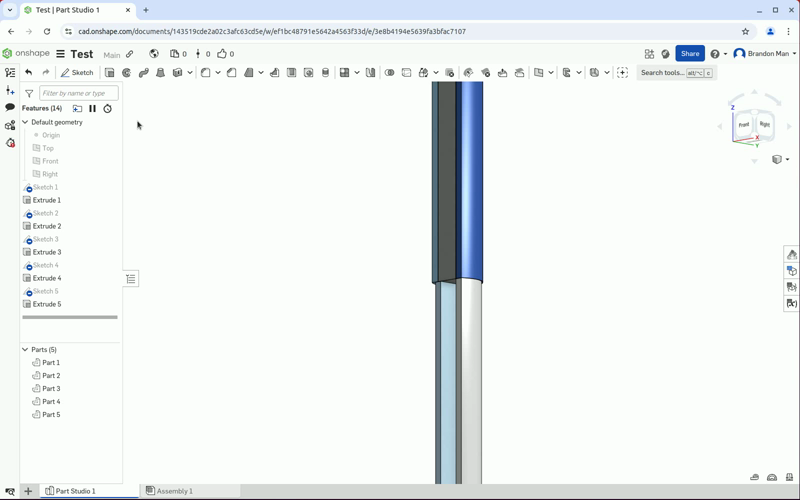
key(down, 3)
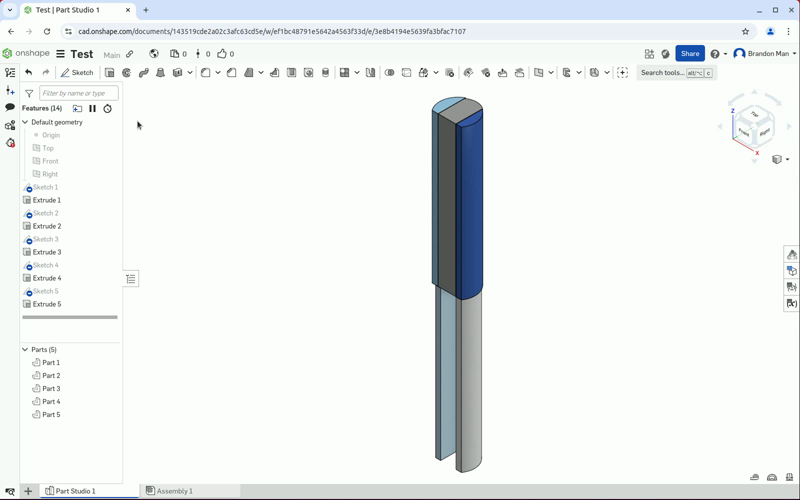
mouse_move(73, 189)
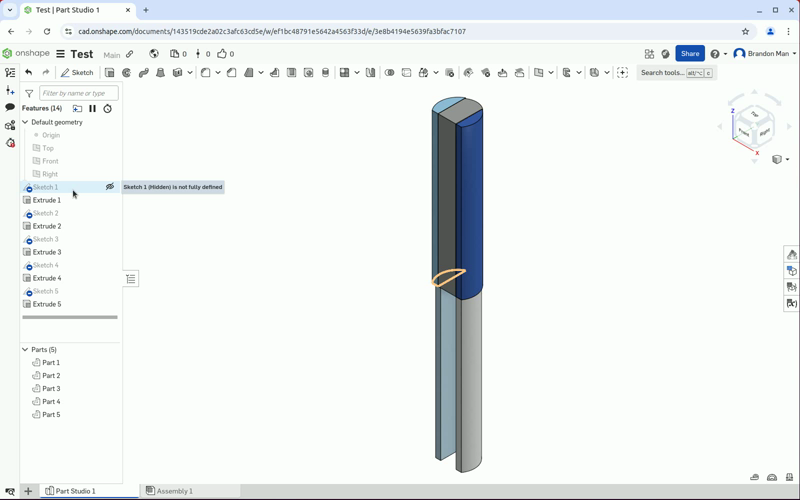
click(73, 189)